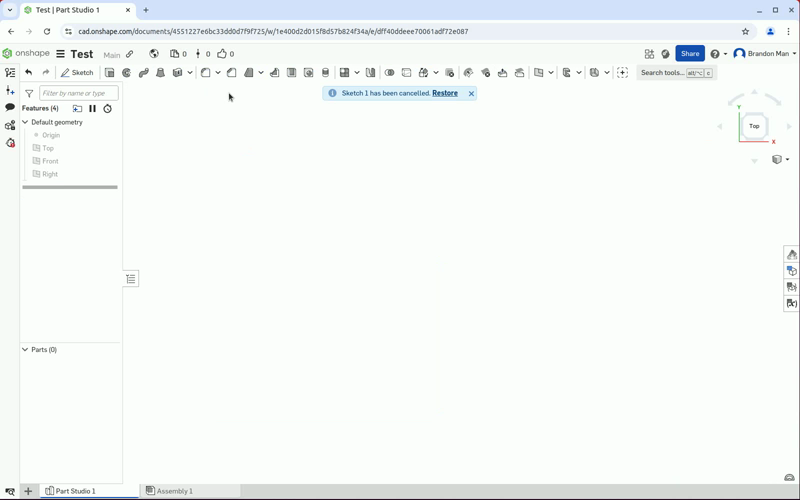
key(shift+h)
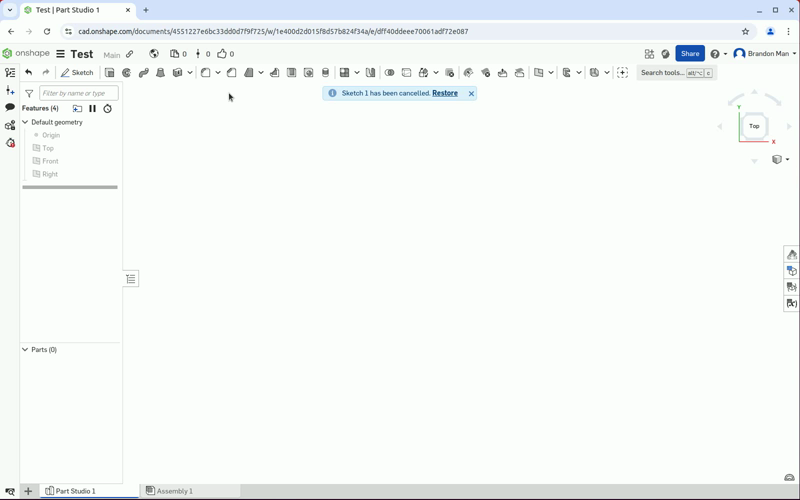
key(shift+s)
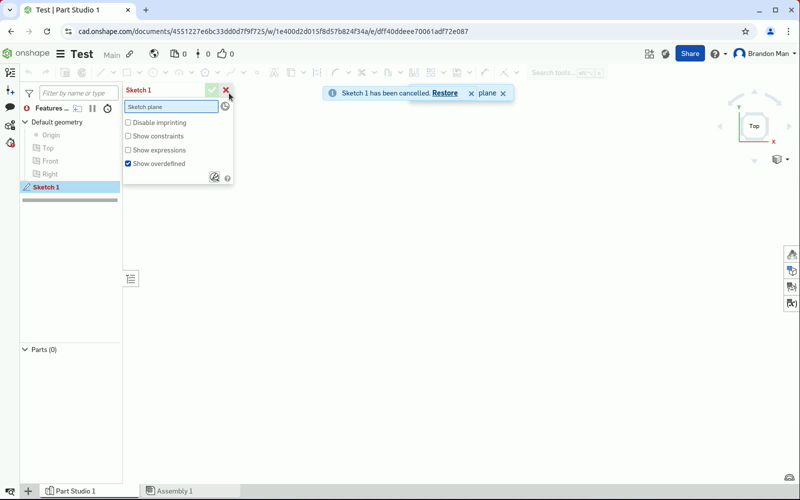
mouse_move(73, 150)
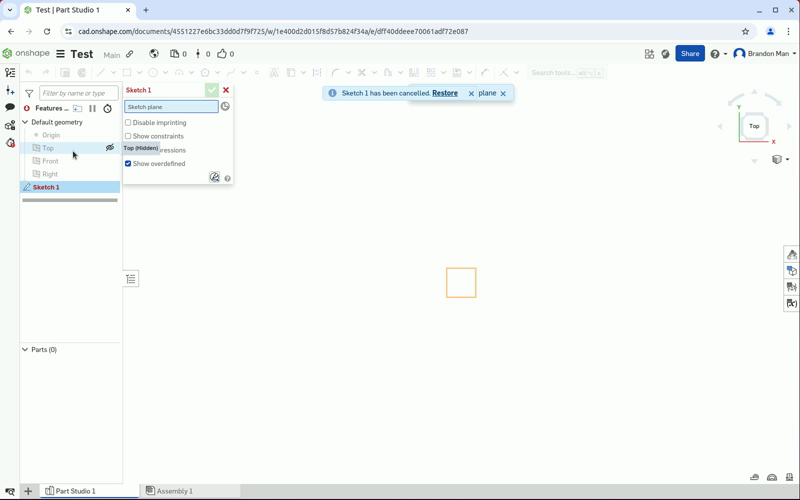
click(73, 150)
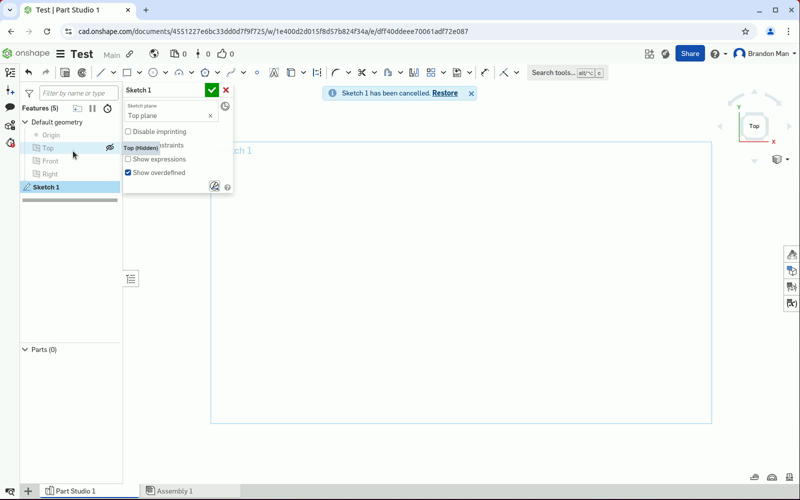
mouse_move(73, 352)
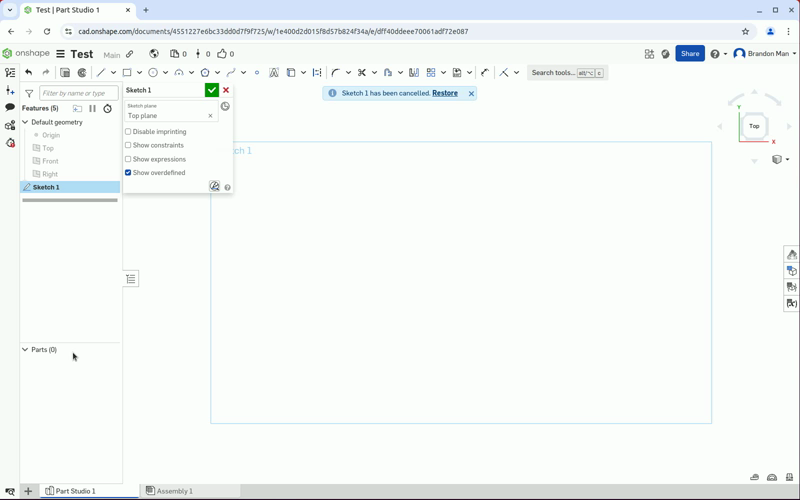
key(y)
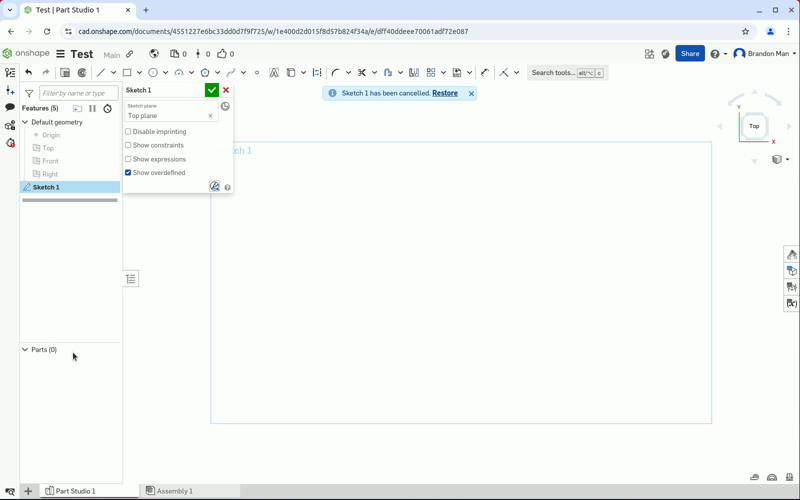
key(c)
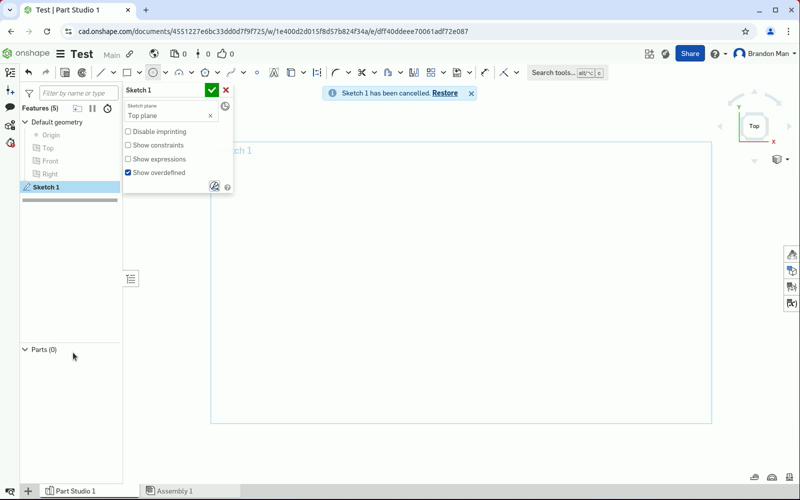
key_down(shift)
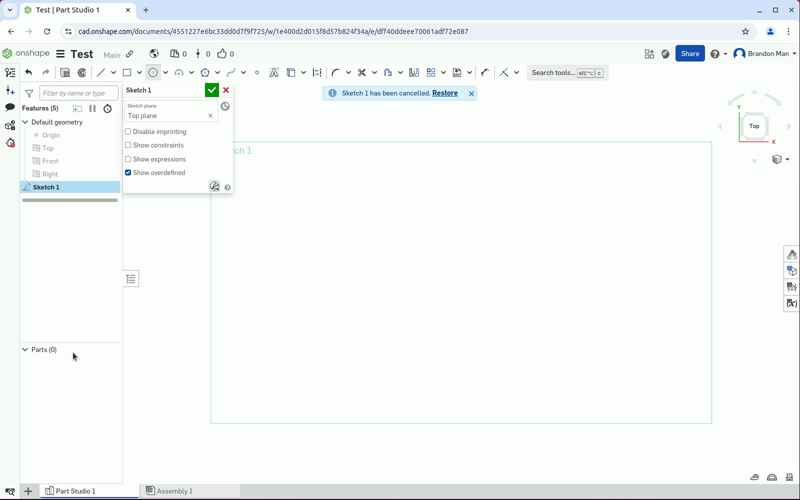
mouse_move(460, 282)
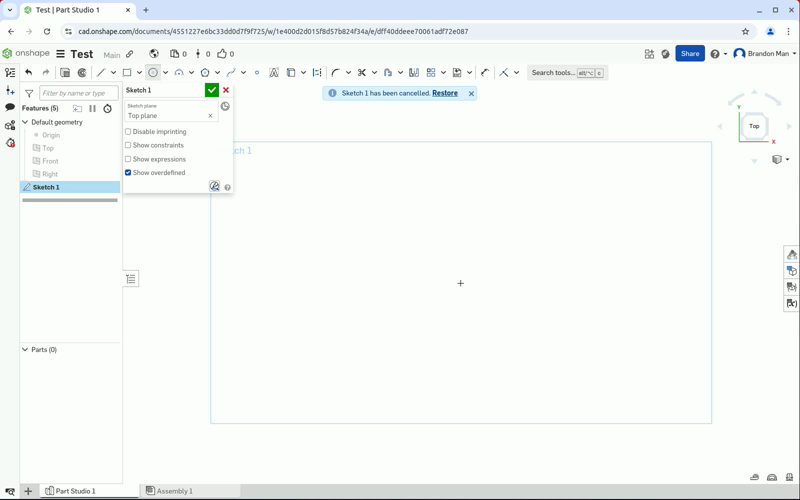
click(460, 282)
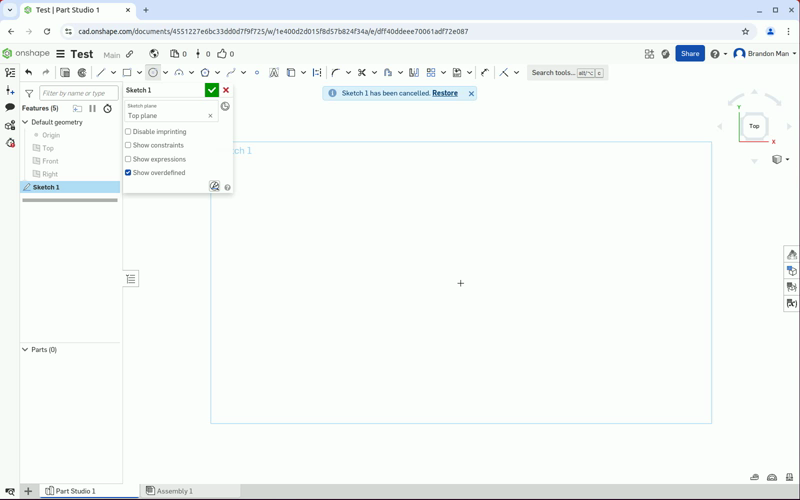
key_up(shift)
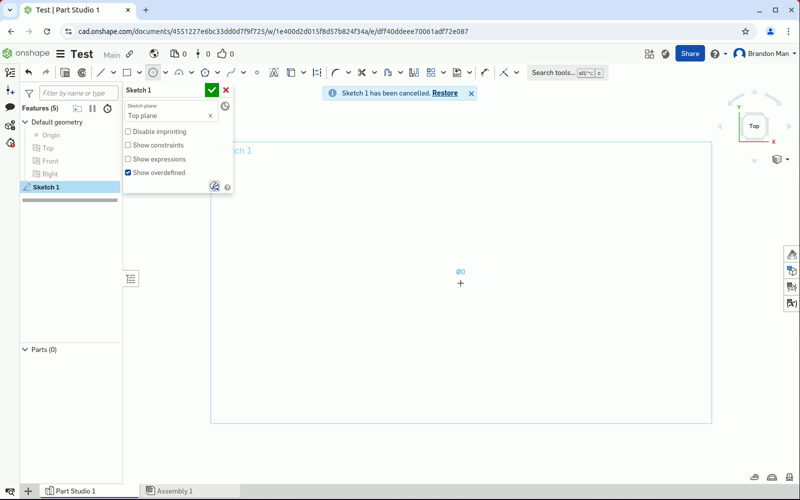
mouse_move(529, 282)
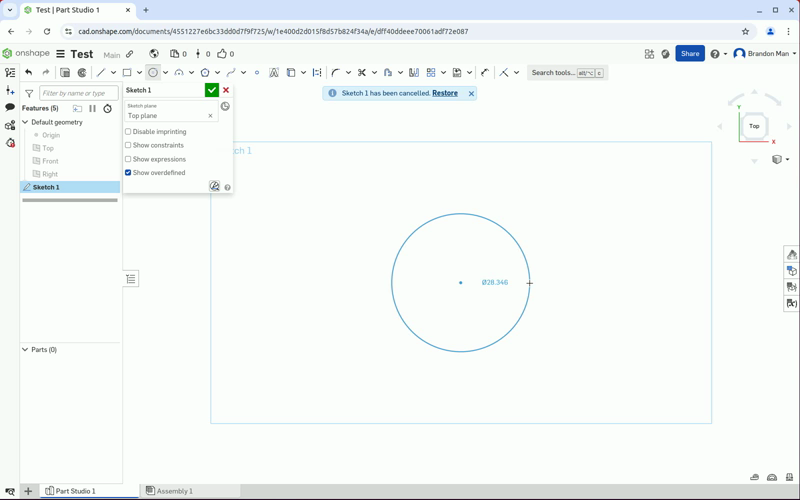
click(529, 282)
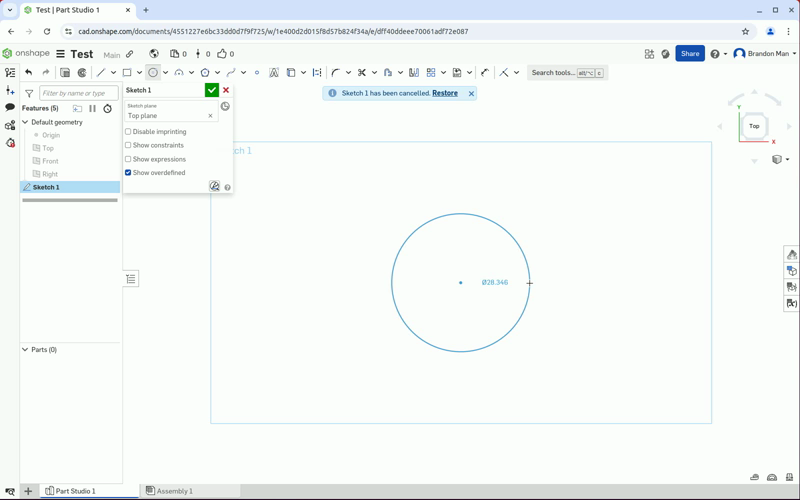
key(esc)
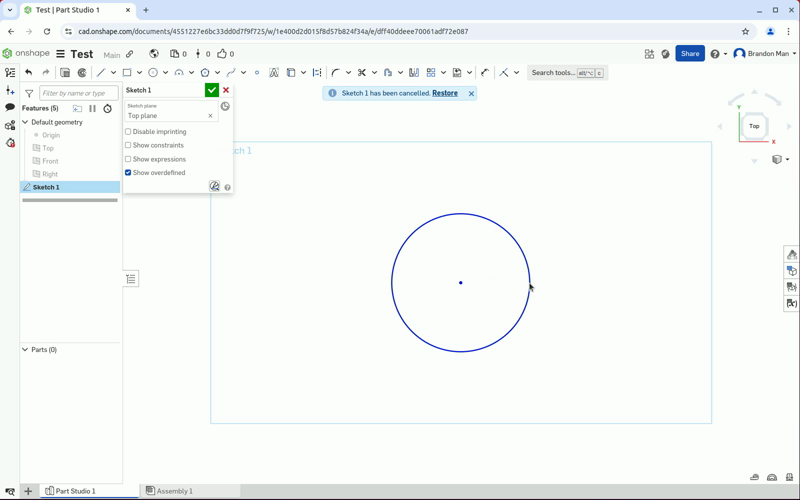
mouse_move(440, 306)
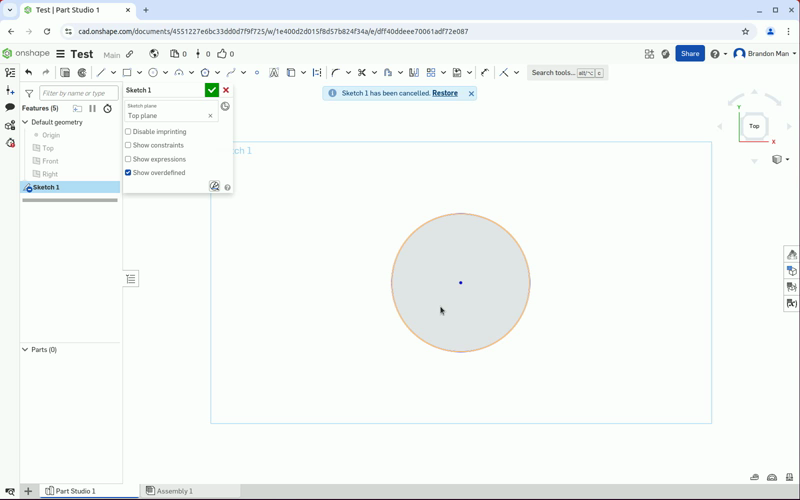
click(440, 306)
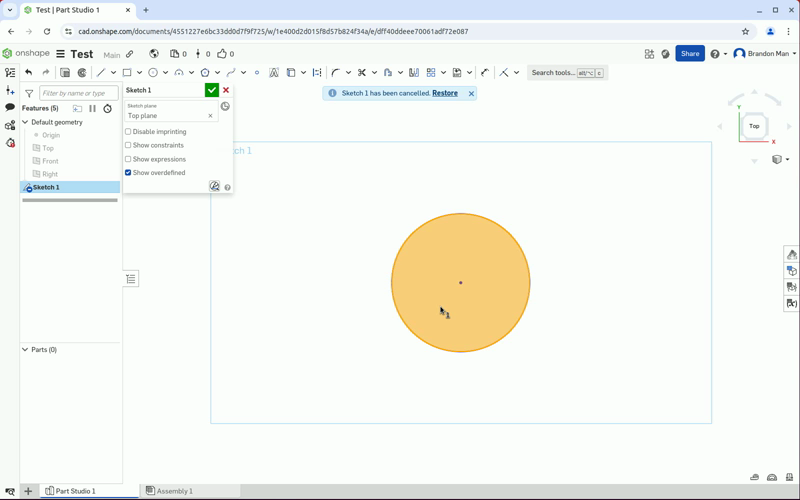
mouse_move(73, 352)
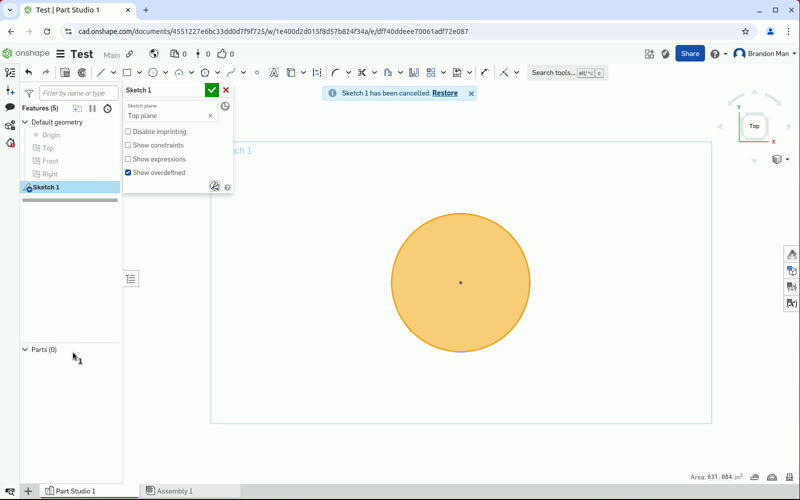
key(shift+y)
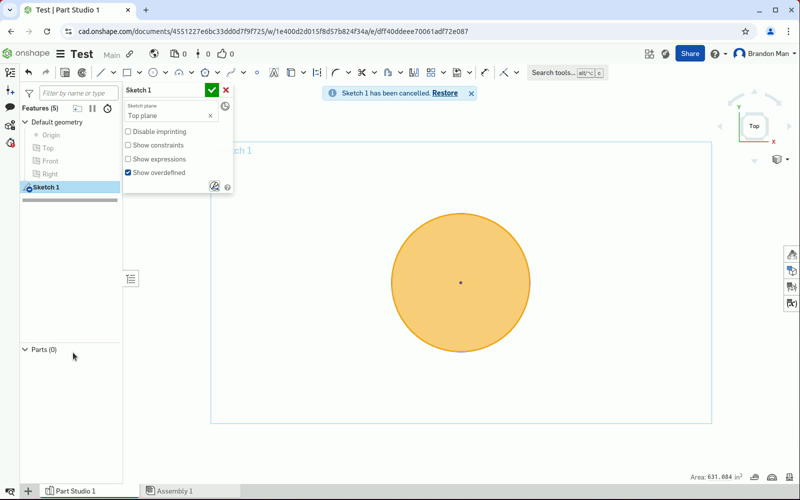
key(shift+e)
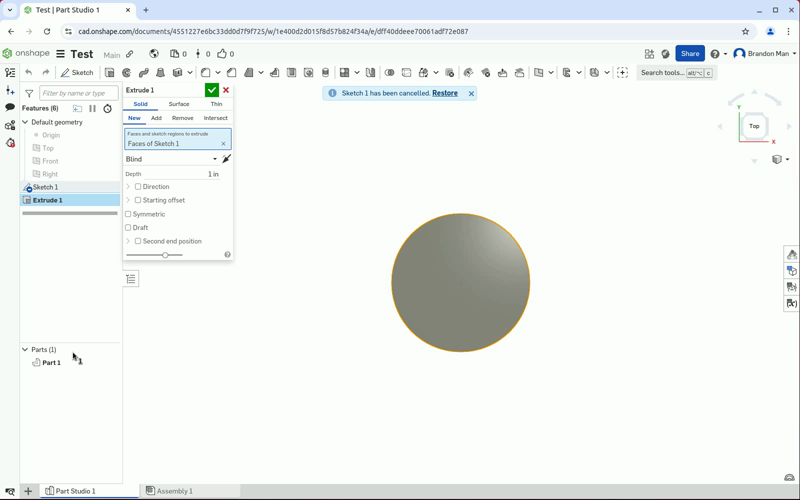
mouse_move(143, 106)
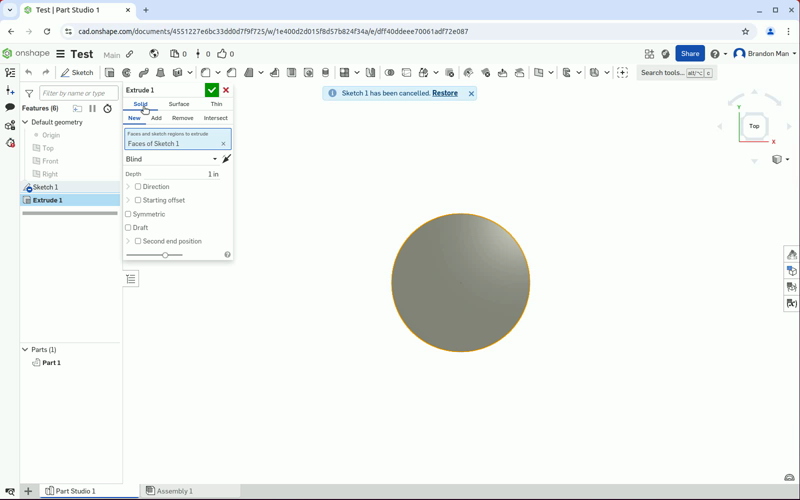
click(143, 106)
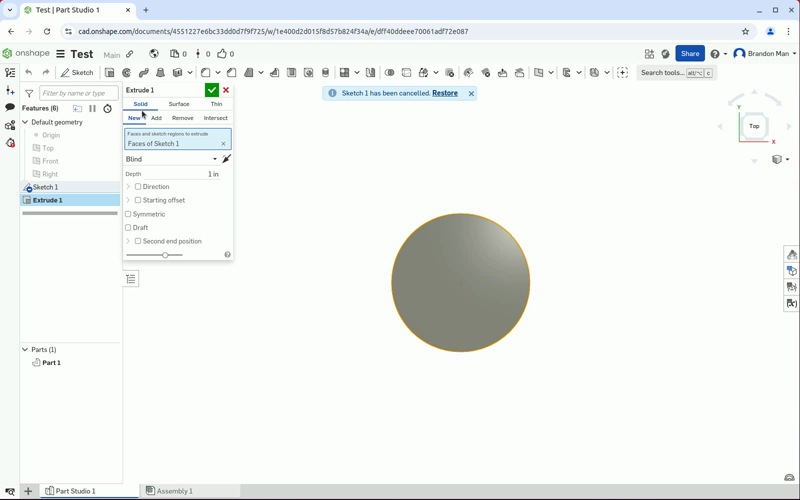
mouse_move(137, 120)
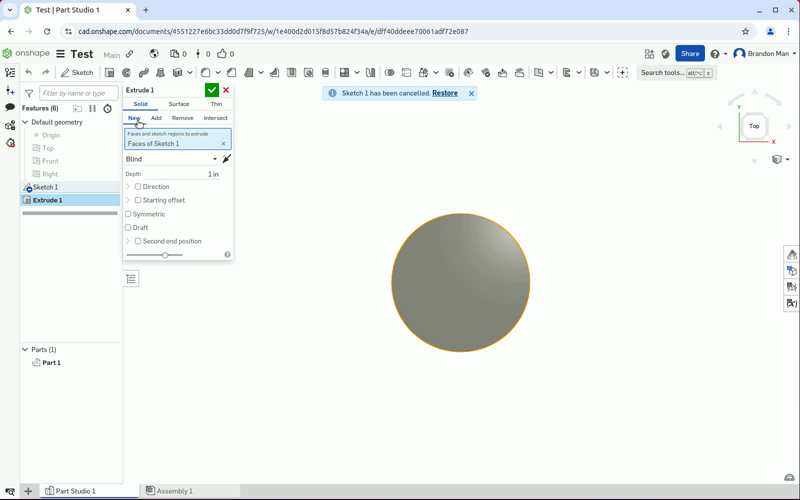
click(137, 120)
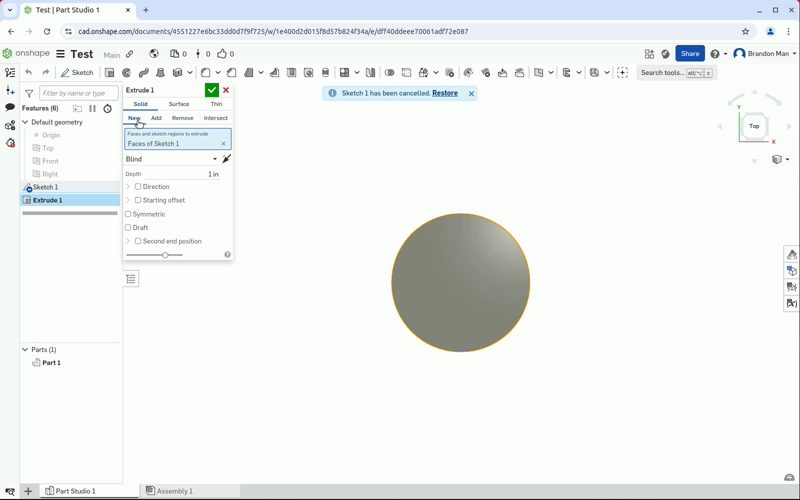
key(tab, 4)
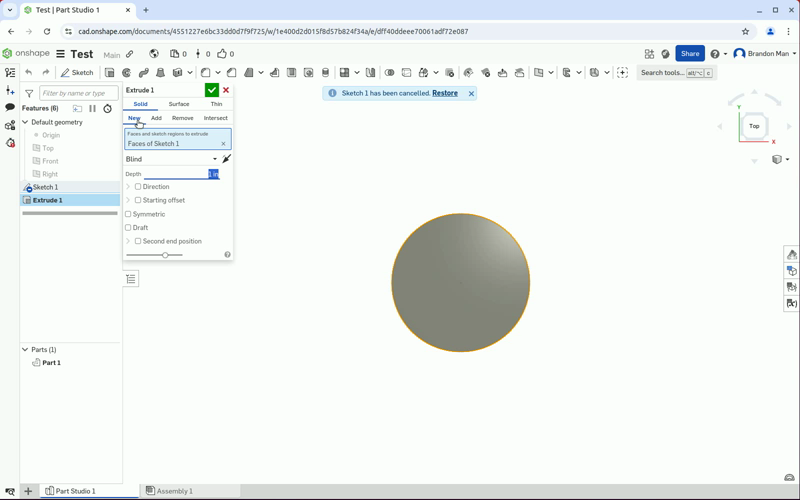
text(4.574)
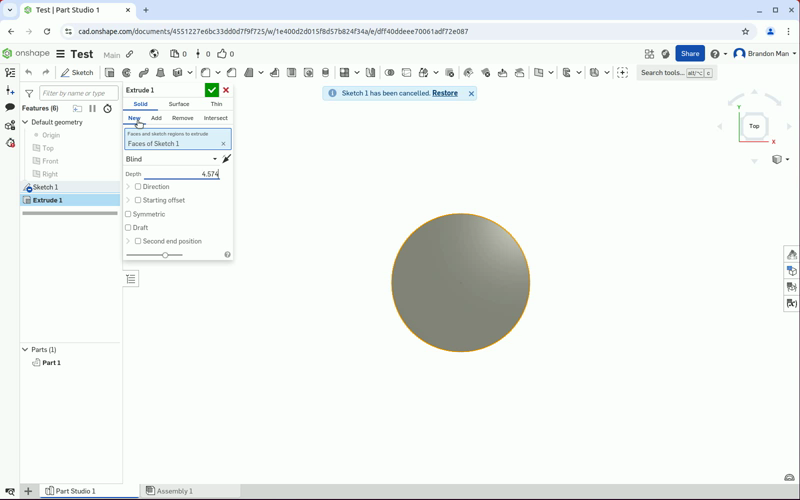
key(enter)
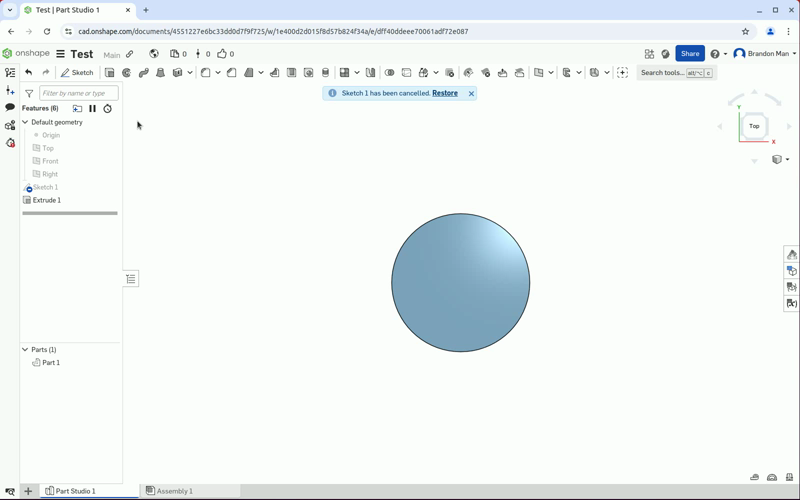
key(shift+h)
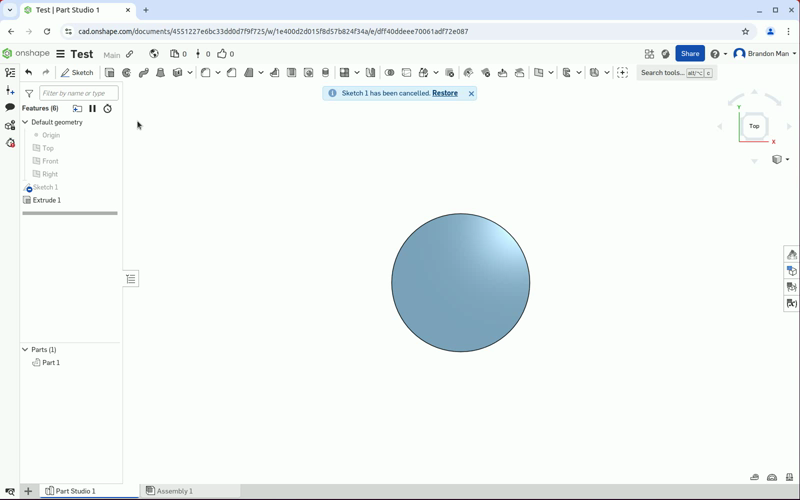
key(shift+h)
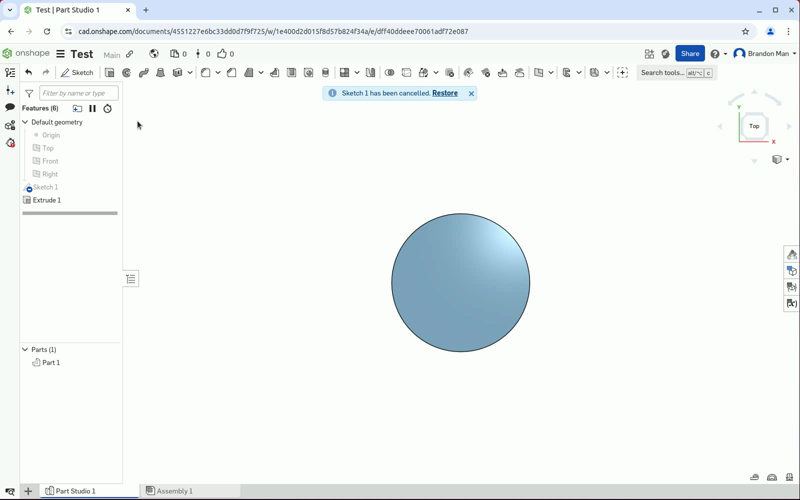
mouse_move(73, 189)
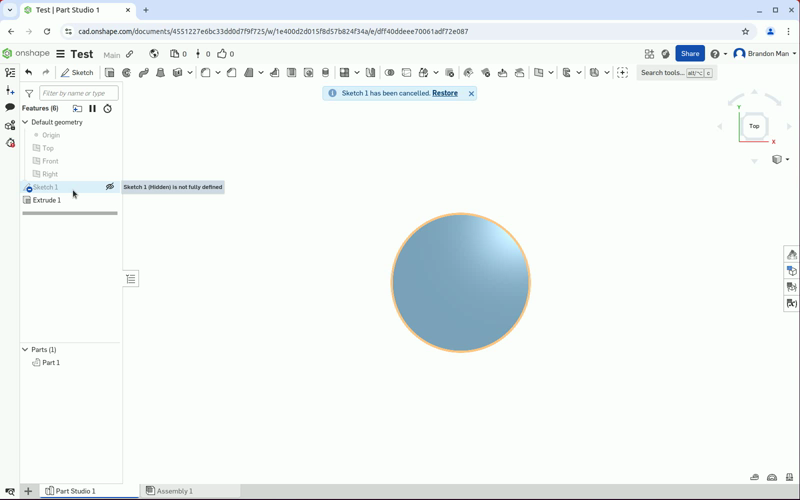
click(73, 189)
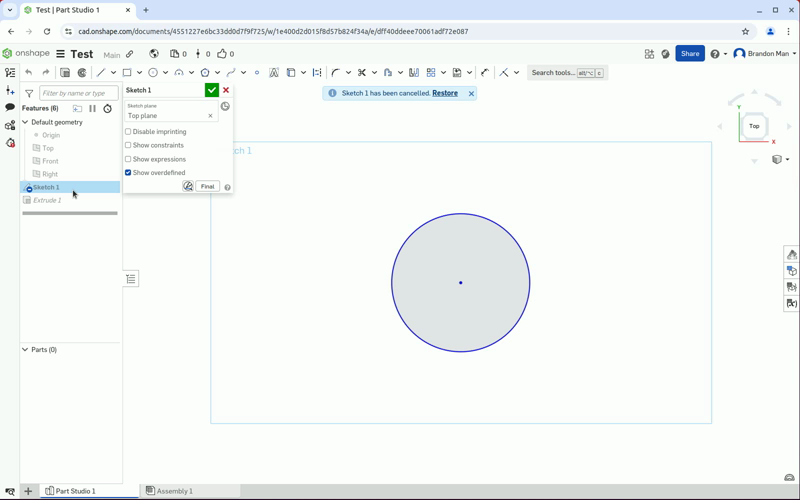
mouse_move(229, 92)
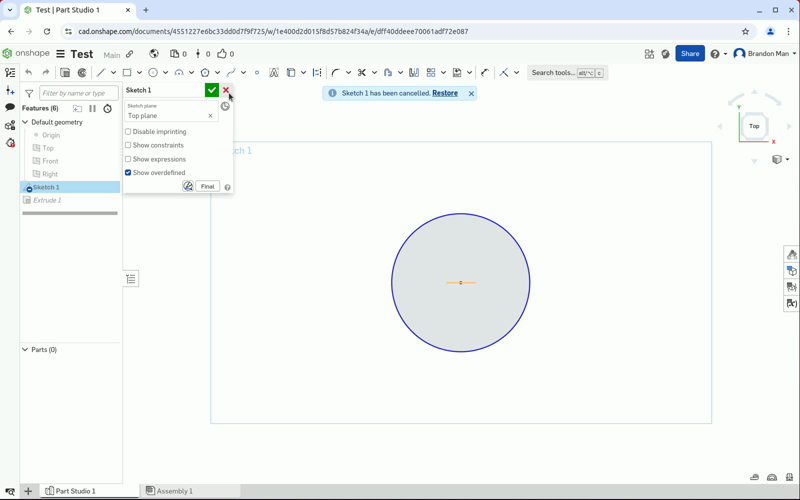
click(229, 92)
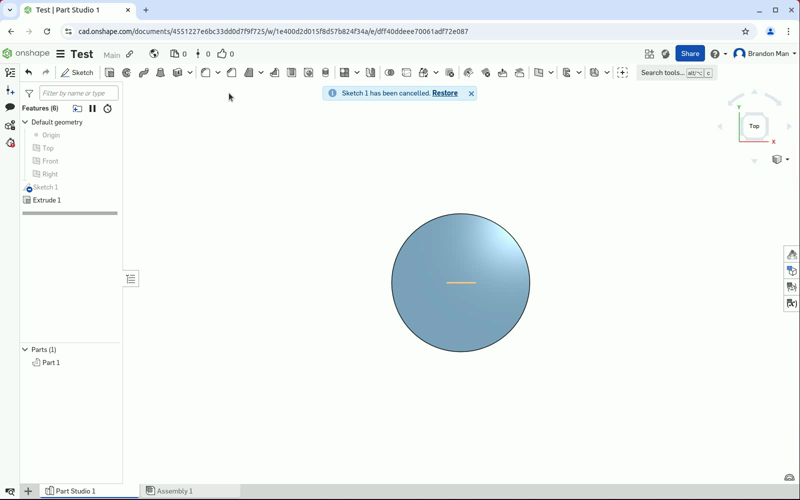
mouse_move(541, 75)
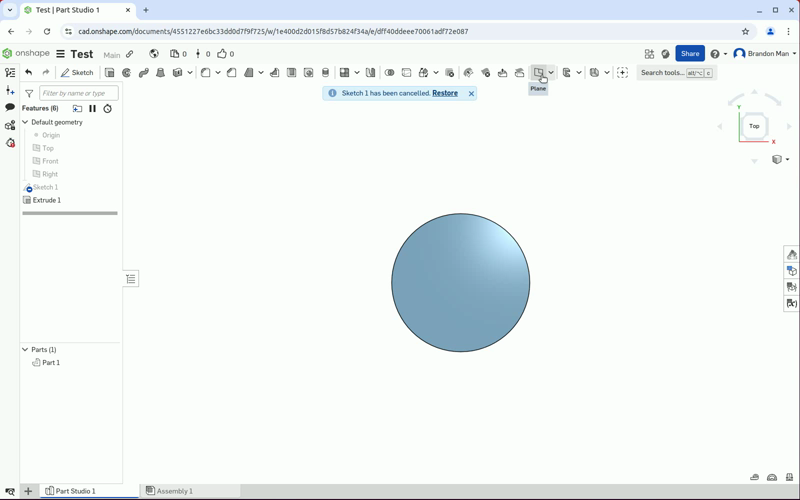
click(541, 75)
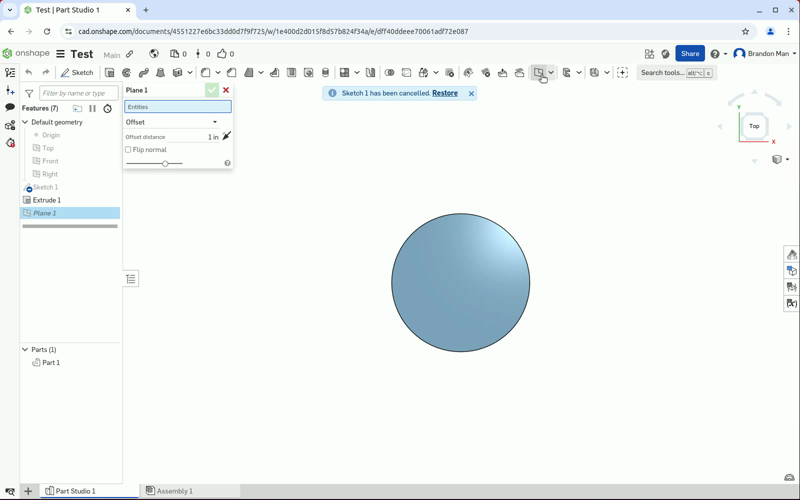
mouse_move(73, 150)
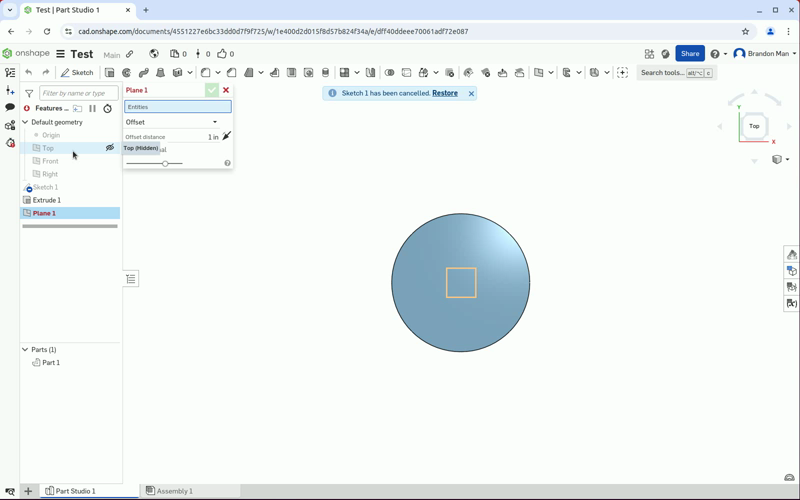
click(73, 150)
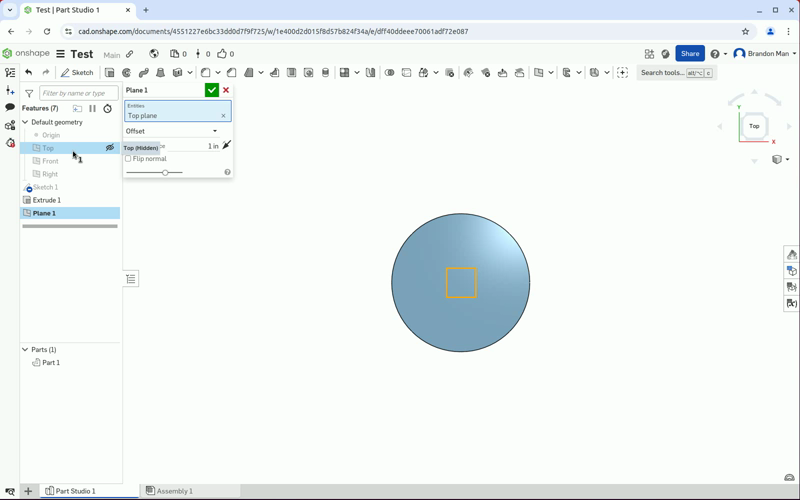
key(tab, 2)
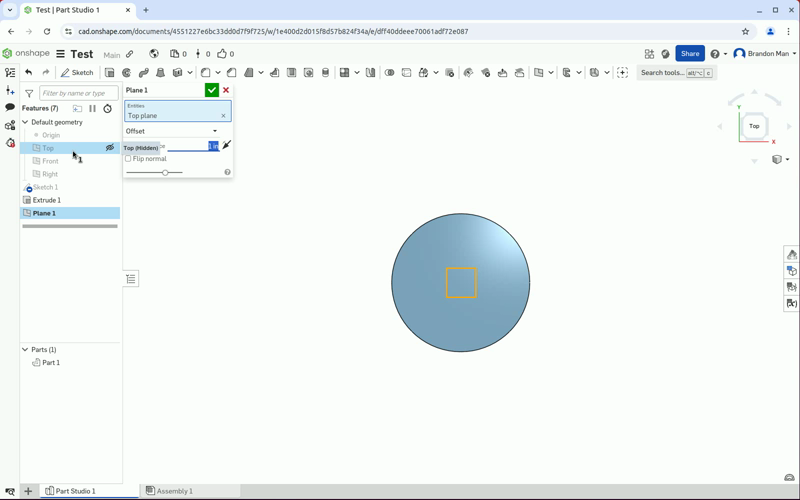
text(4.56)
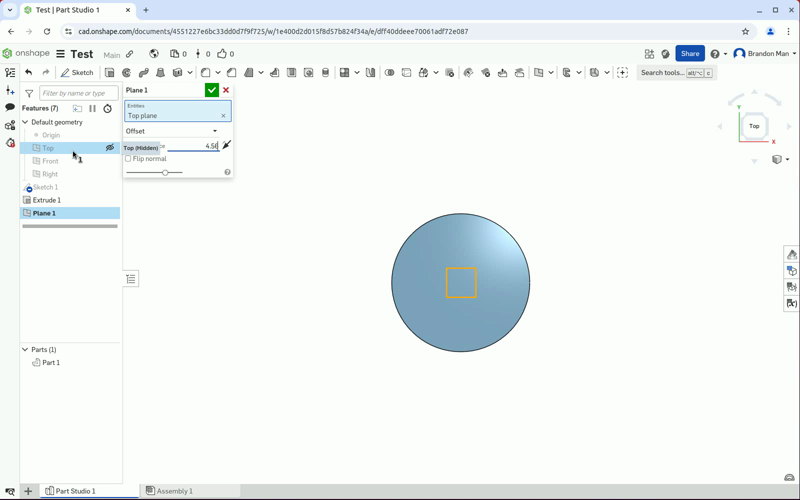
key(enter, 2)
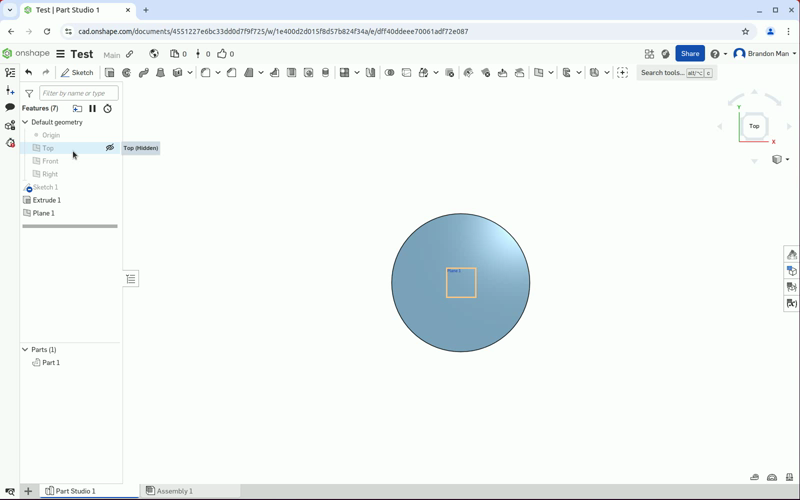
key(shift+s)
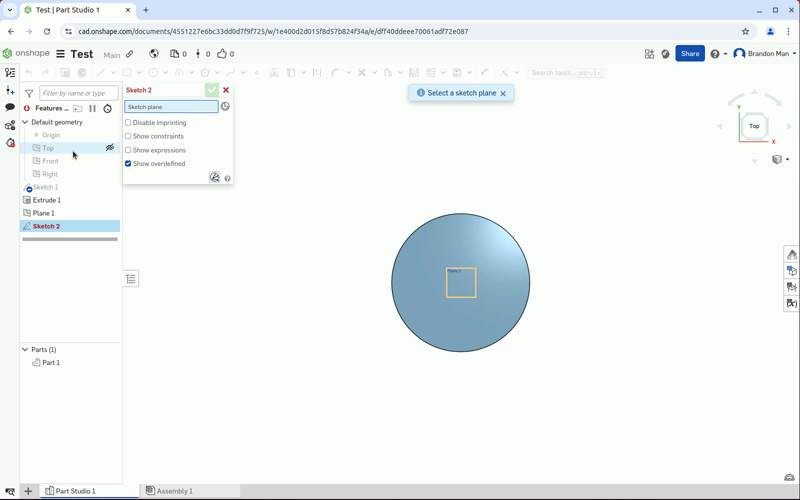
mouse_move(73, 215)
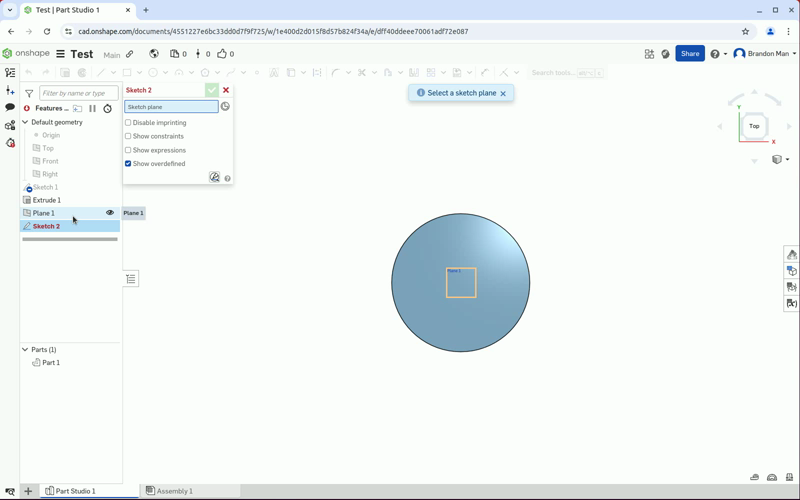
click(73, 215)
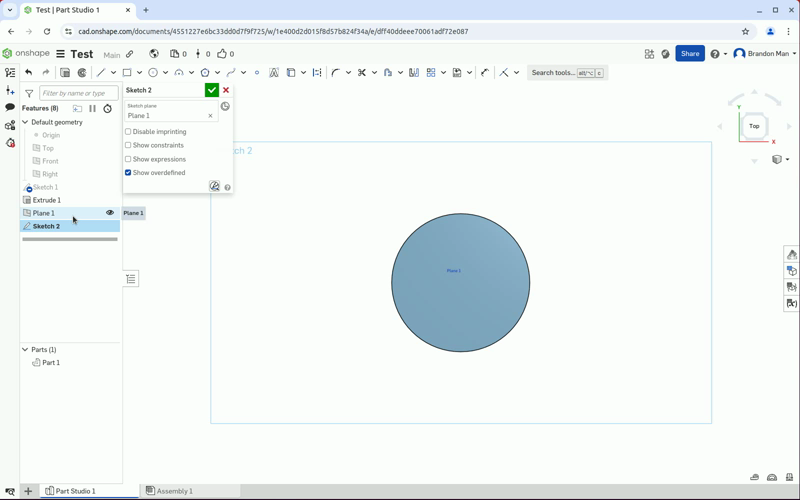
mouse_move(73, 352)
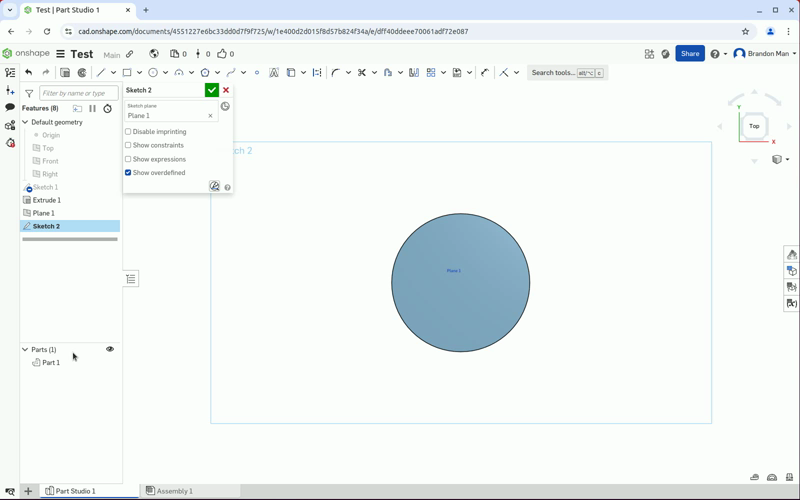
key(y)
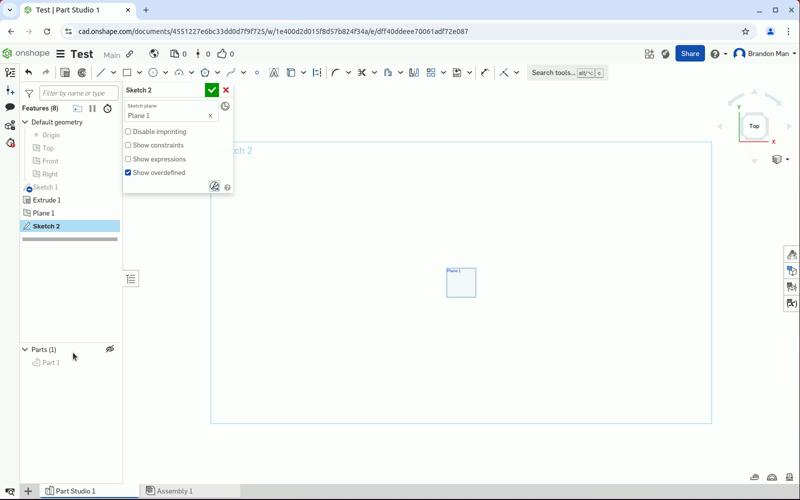
key(c)
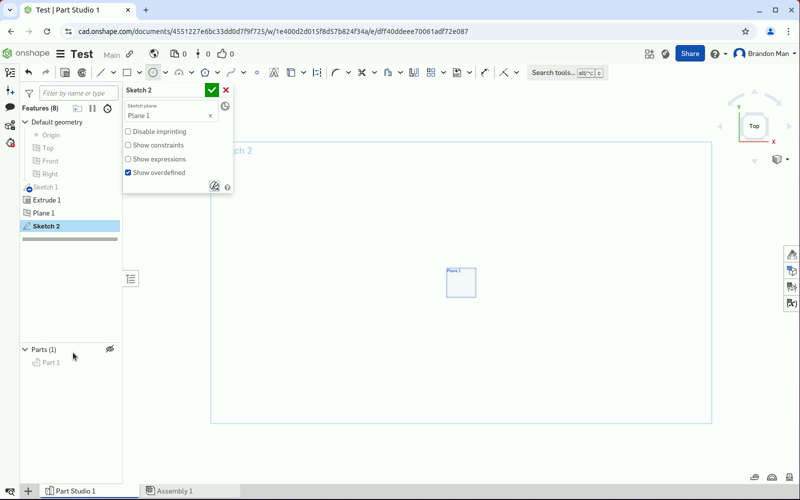
key_down(shift)
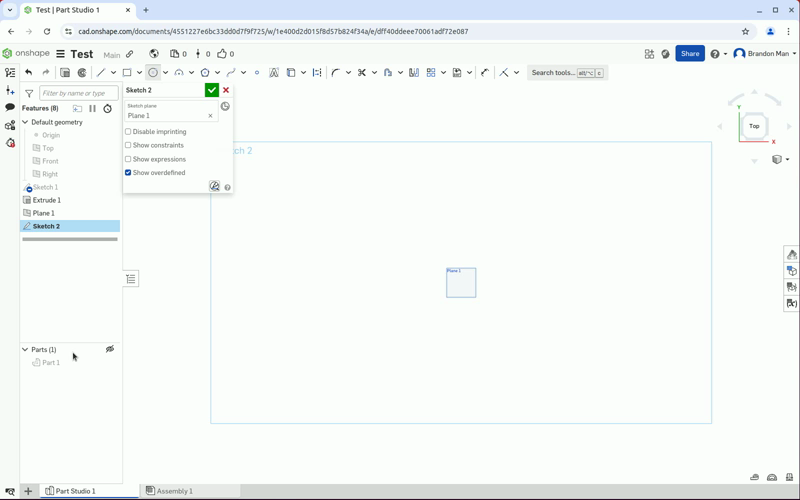
mouse_move(461, 282)
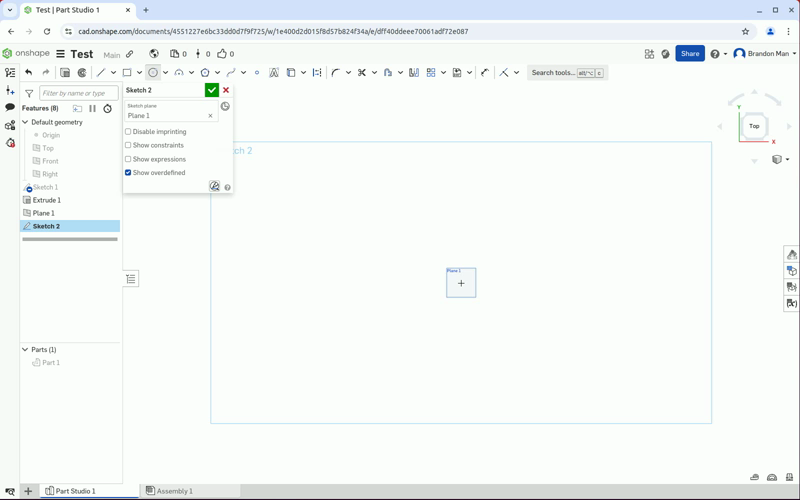
click(461, 282)
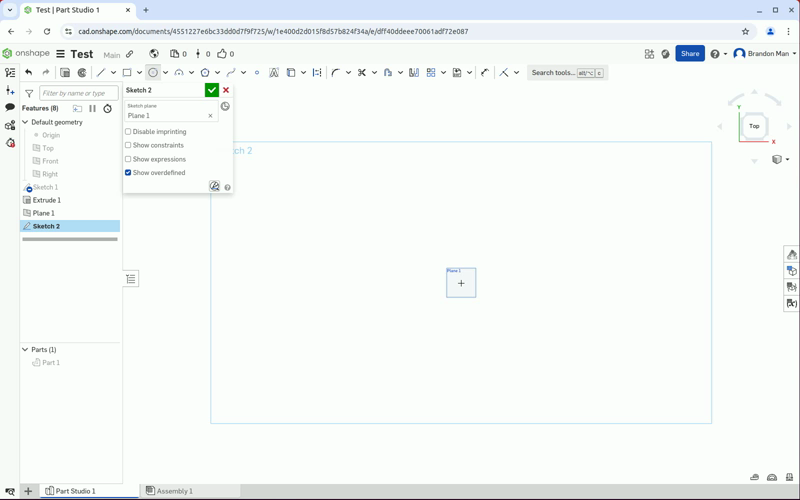
key_up(shift)
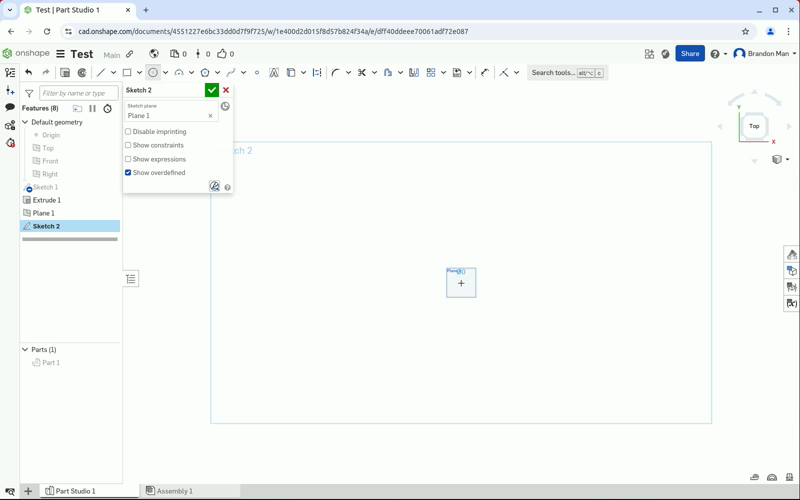
mouse_move(493, 282)
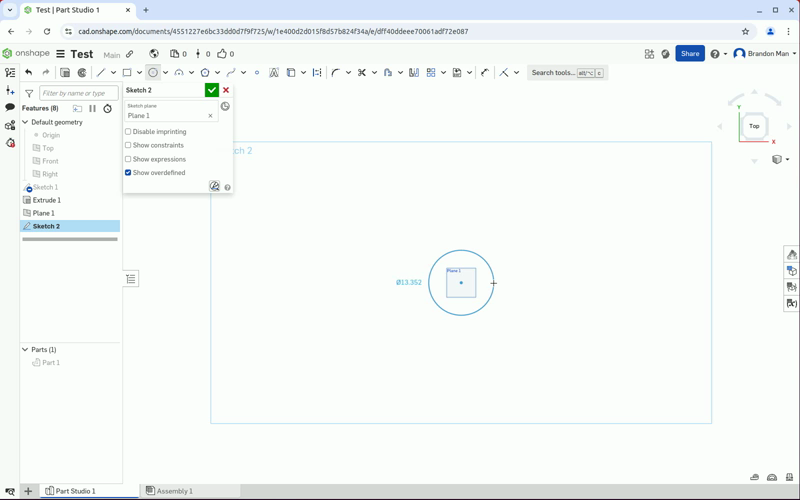
click(493, 282)
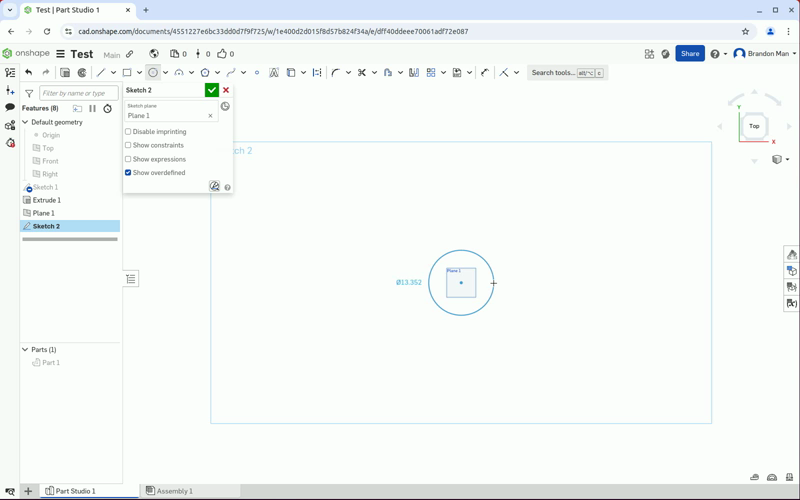
key(esc)
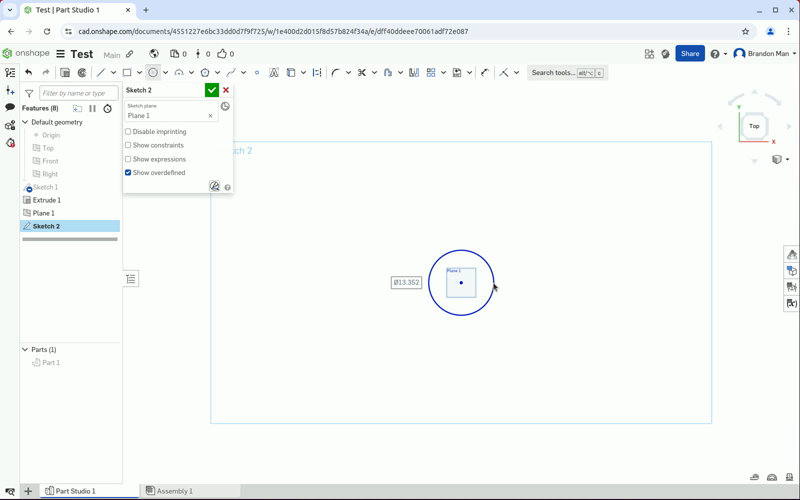
mouse_move(440, 279)
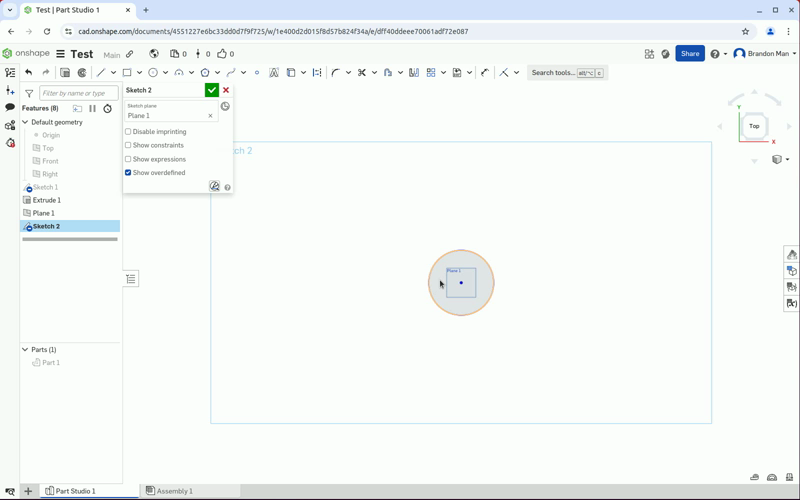
click(440, 279)
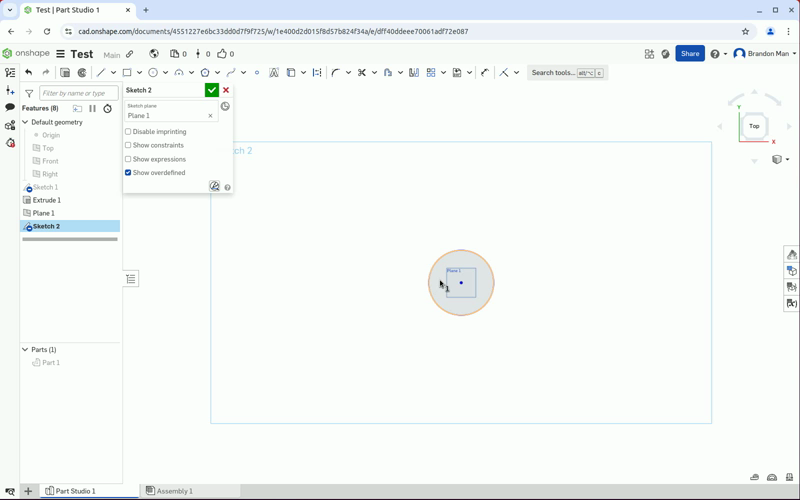
mouse_move(73, 352)
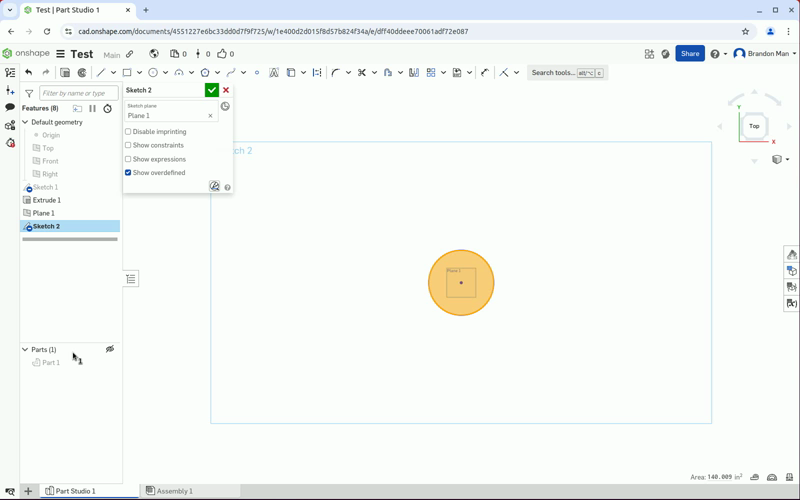
key(shift+y)
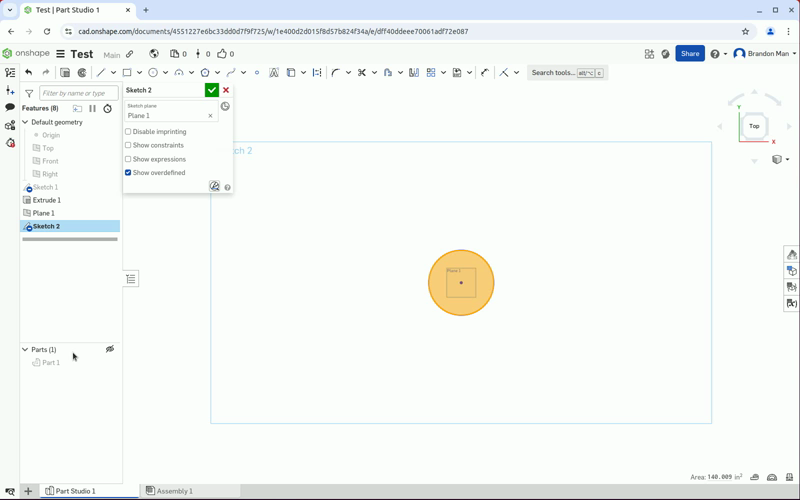
key(shift+e)
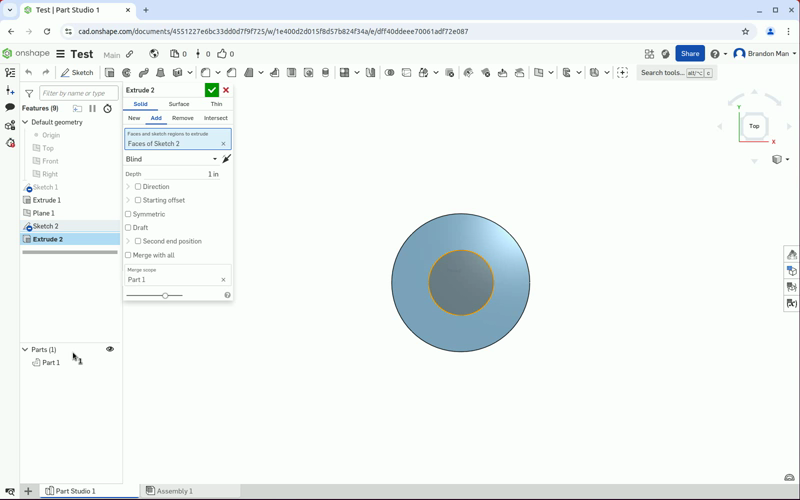
mouse_move(143, 106)
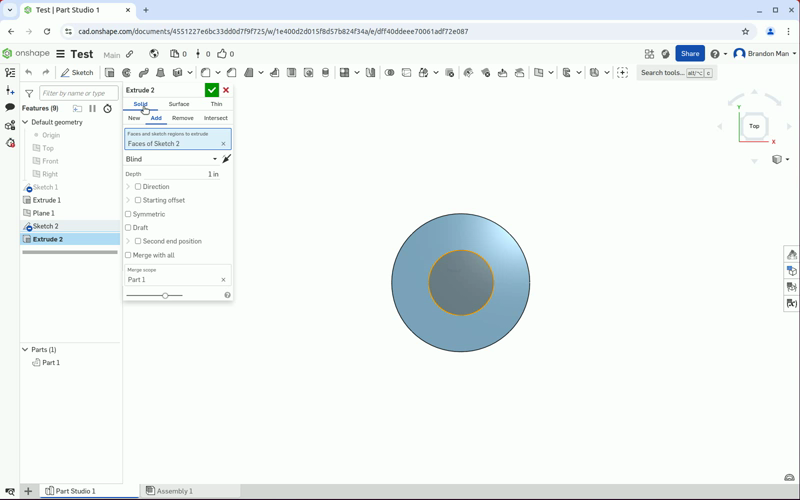
click(143, 106)
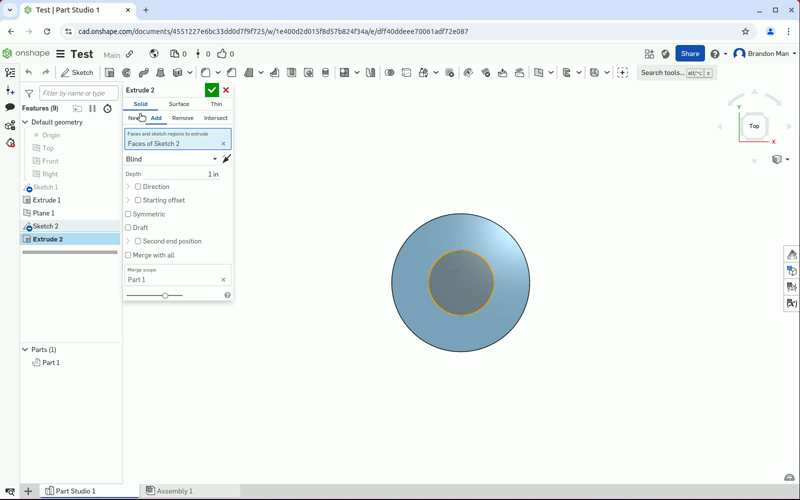
mouse_move(137, 120)
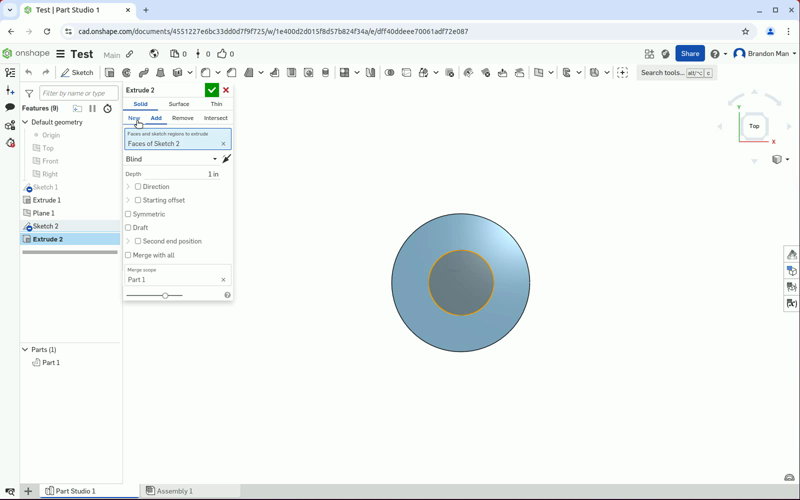
click(137, 120)
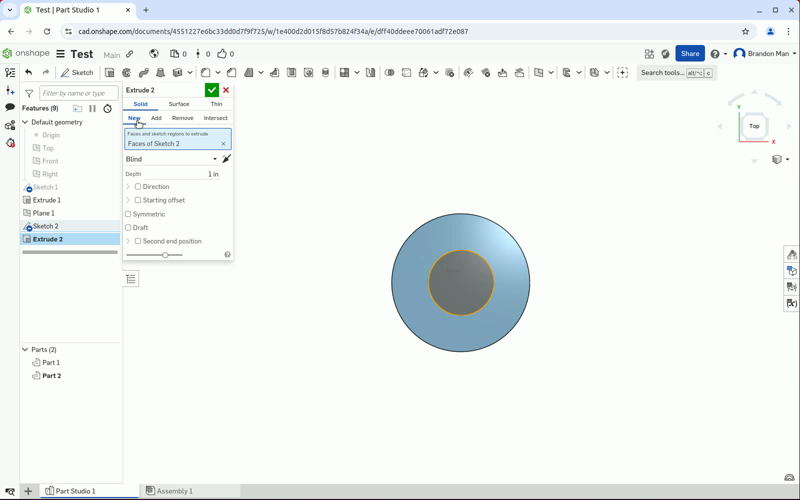
key(tab, 4)
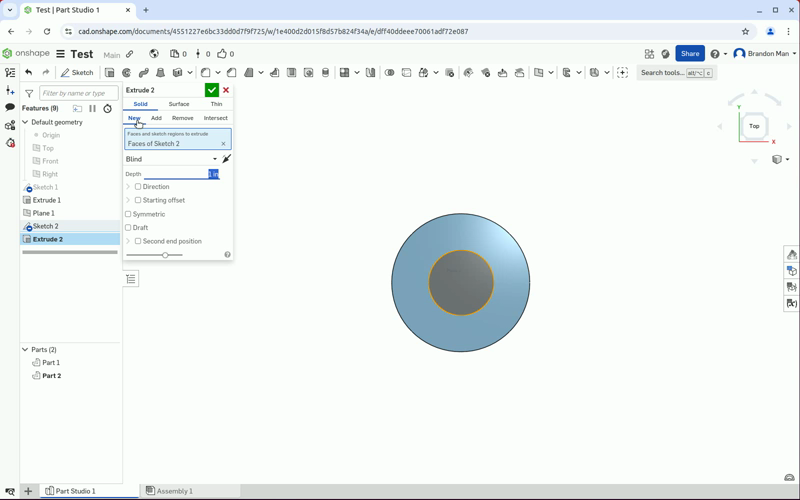
text(13.961)
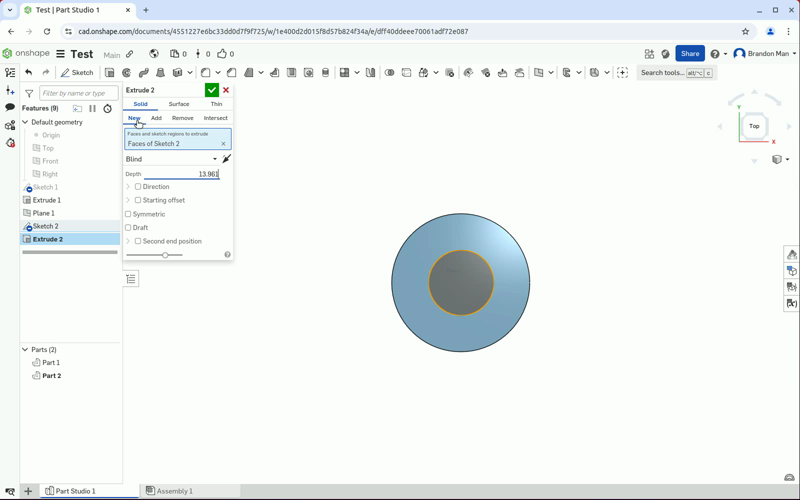
key(enter)
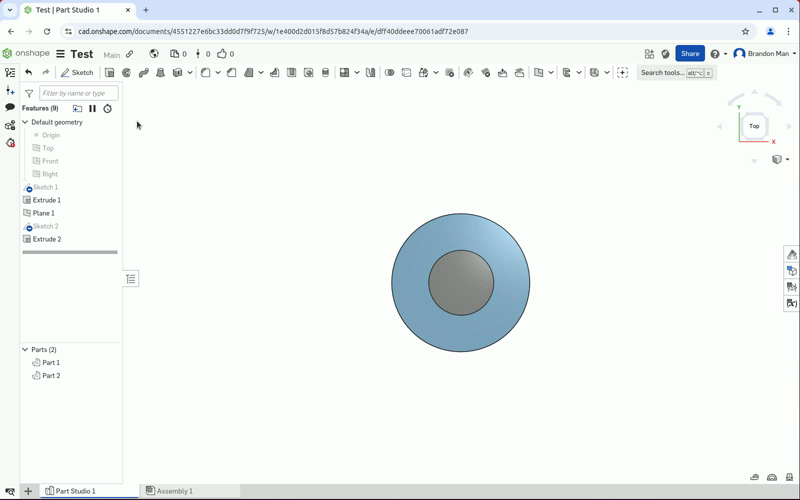
key(shift+h)
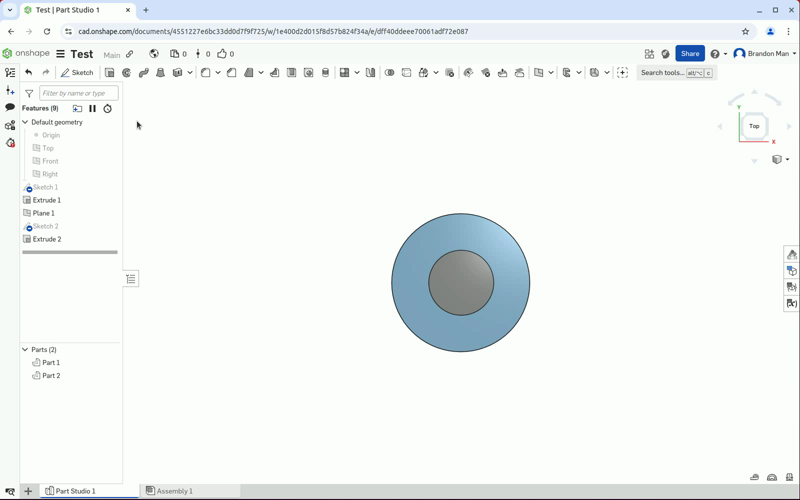
key(shift+h)
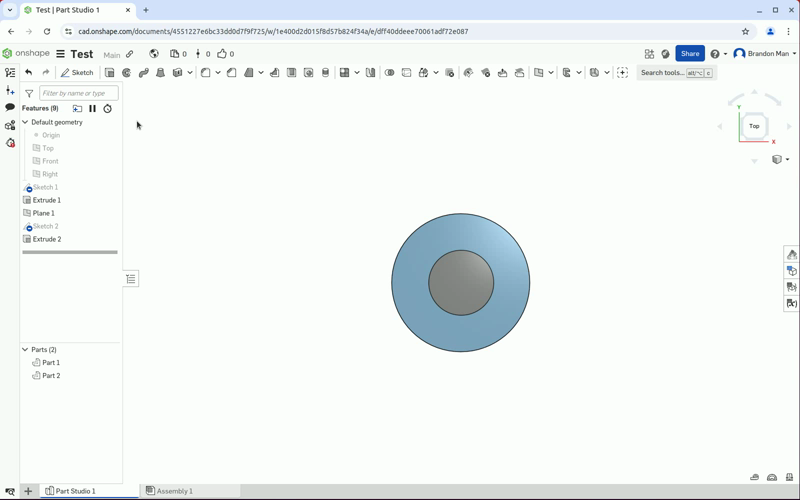
mouse_move(73, 189)
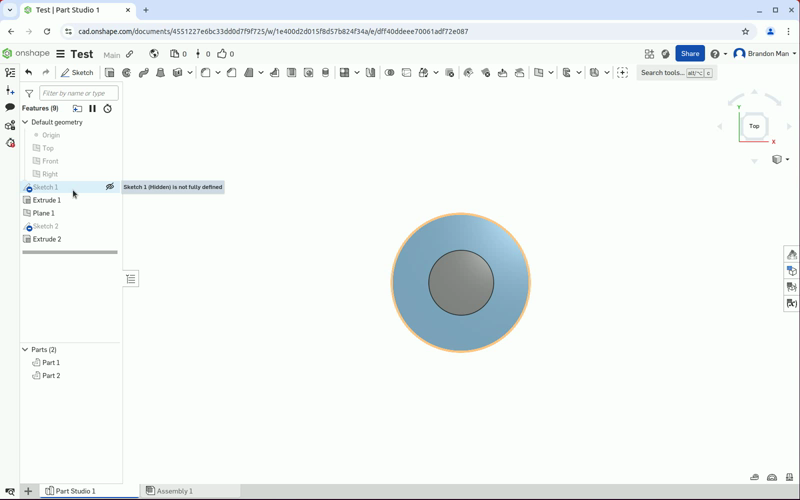
click(73, 189)
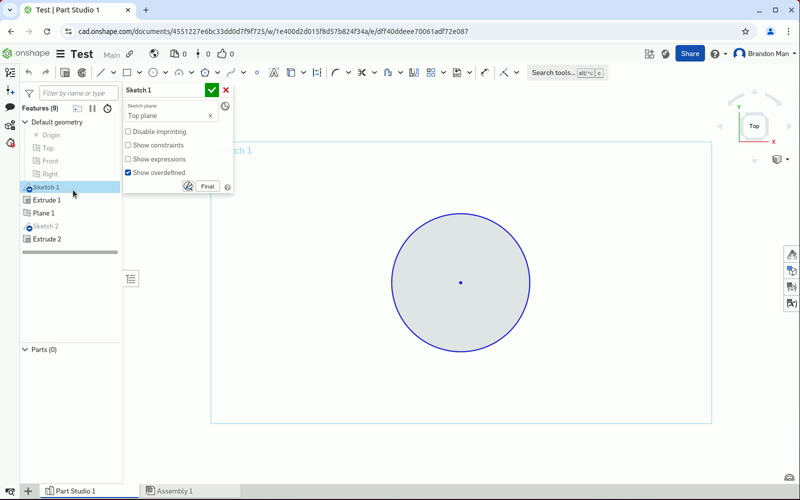
mouse_move(229, 92)
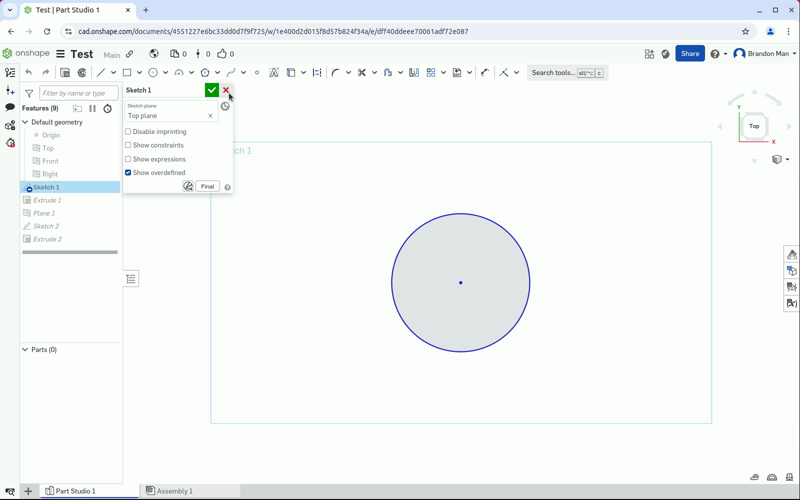
click(229, 92)
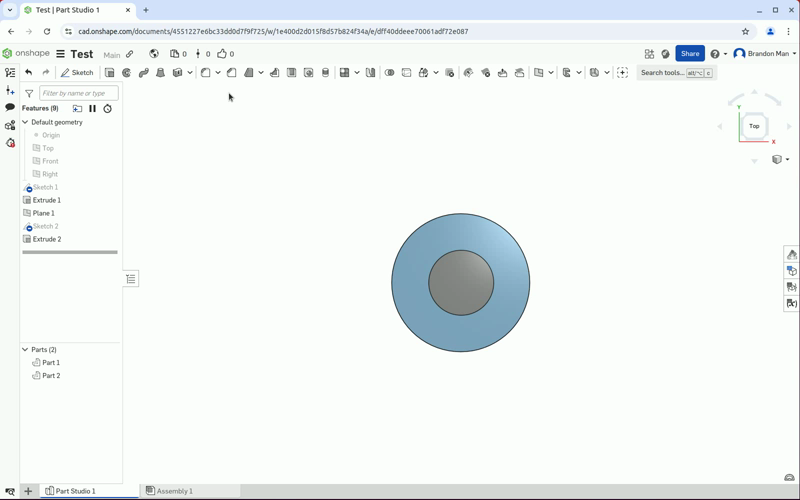
mouse_move(541, 75)
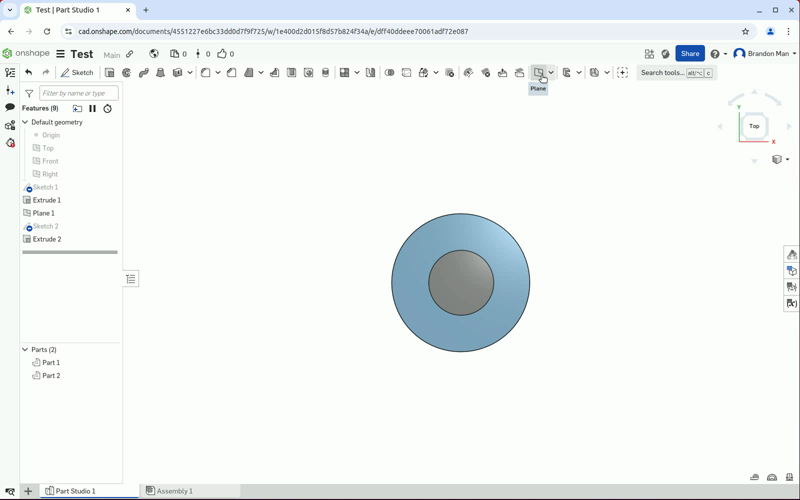
click(541, 75)
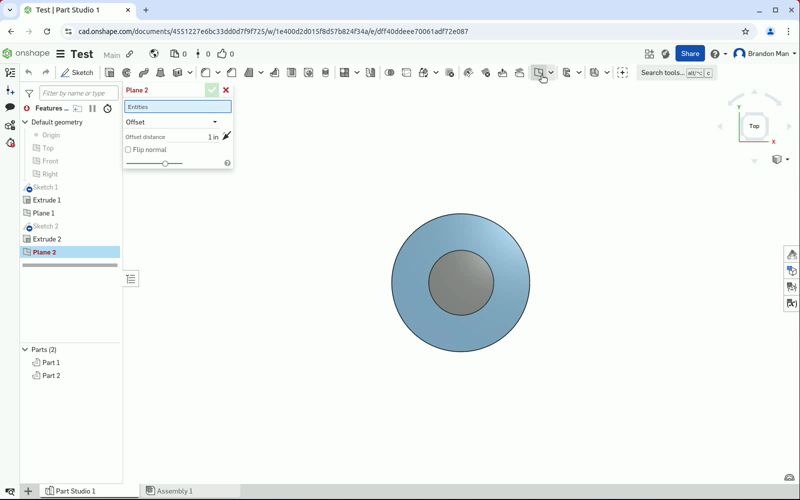
mouse_move(73, 150)
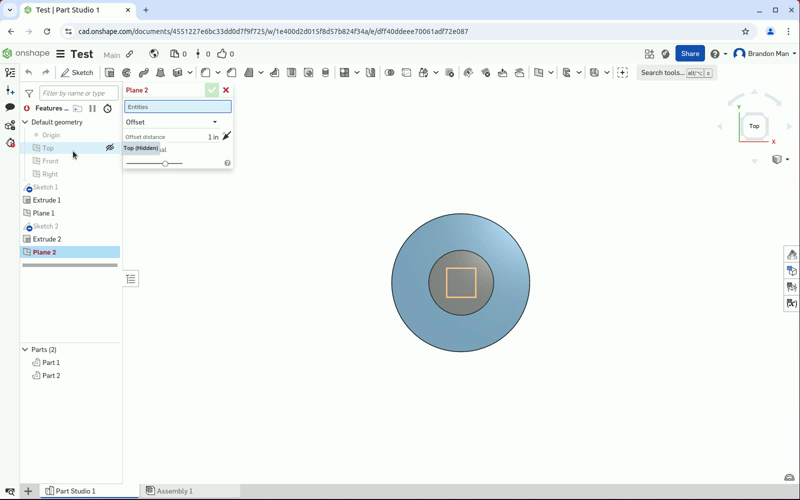
click(73, 150)
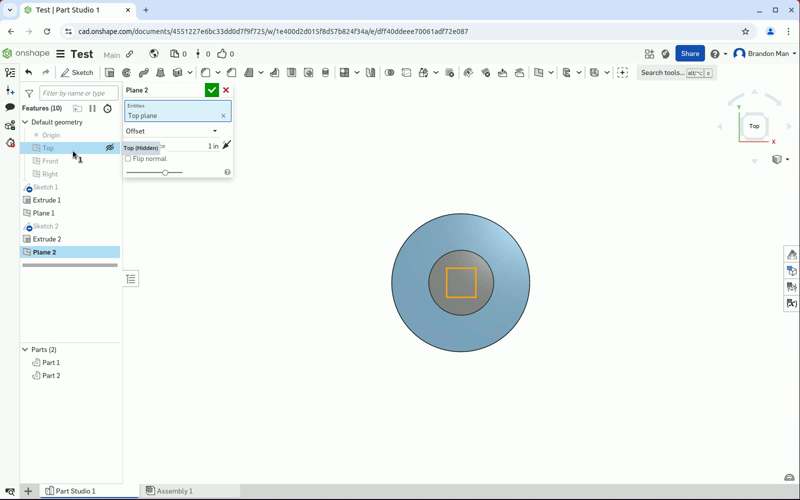
key(tab, 2)
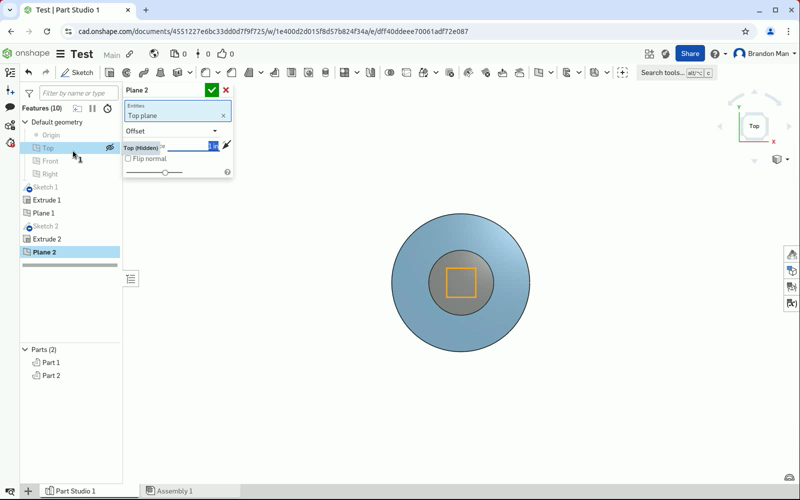
text(18.548)
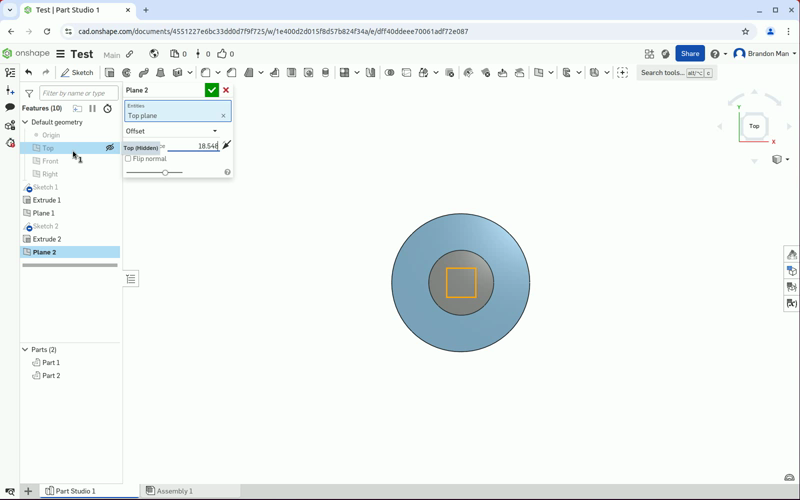
key(enter, 2)
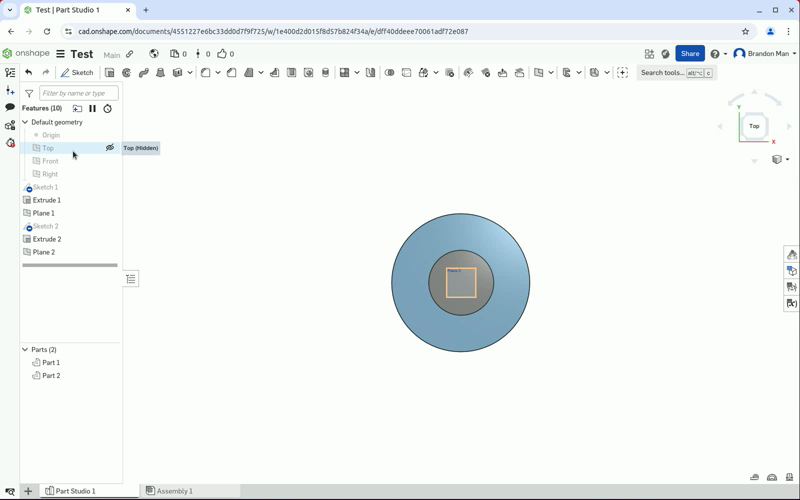
key(shift+s)
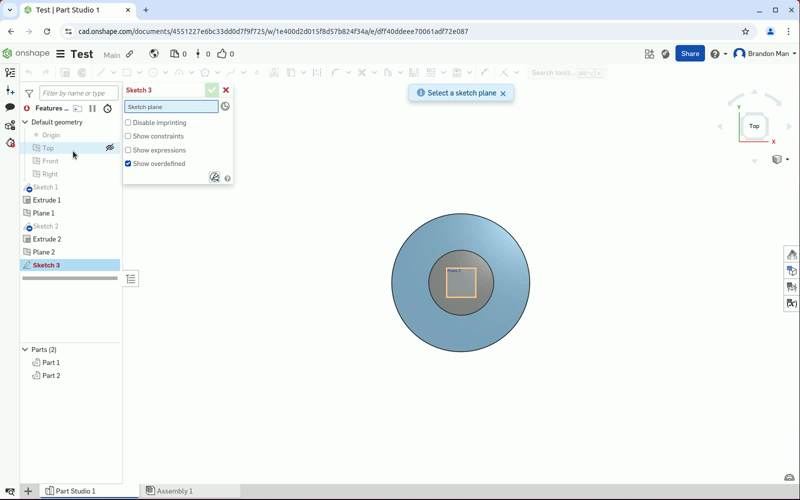
mouse_move(73, 254)
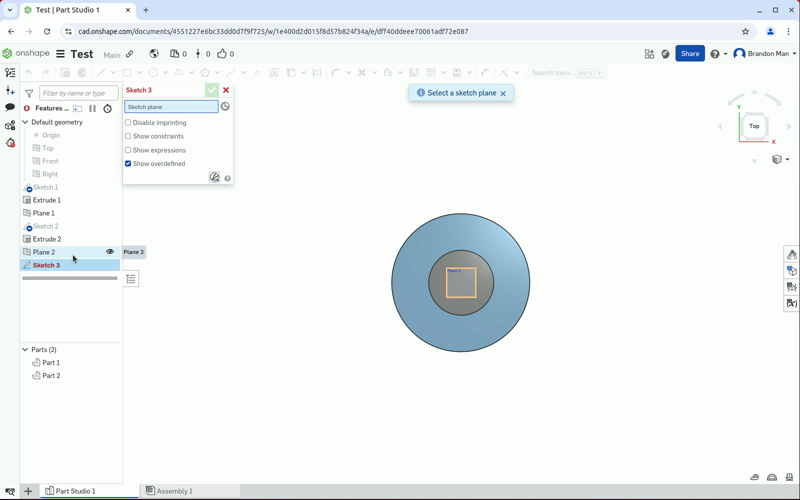
click(73, 254)
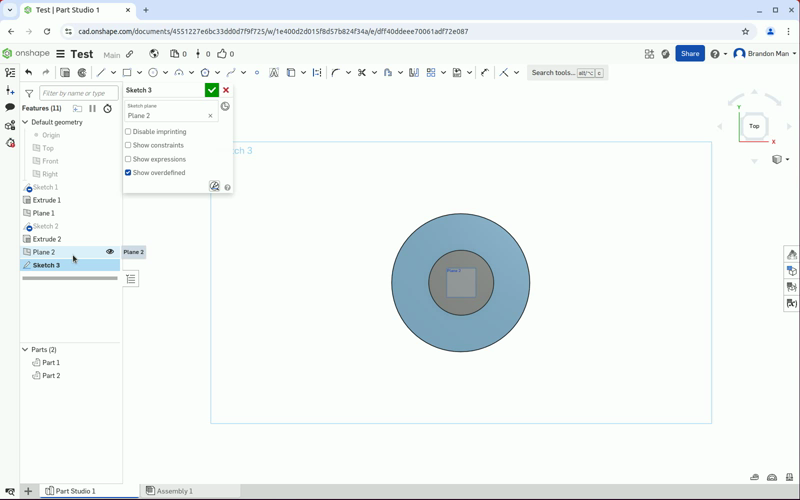
mouse_move(73, 352)
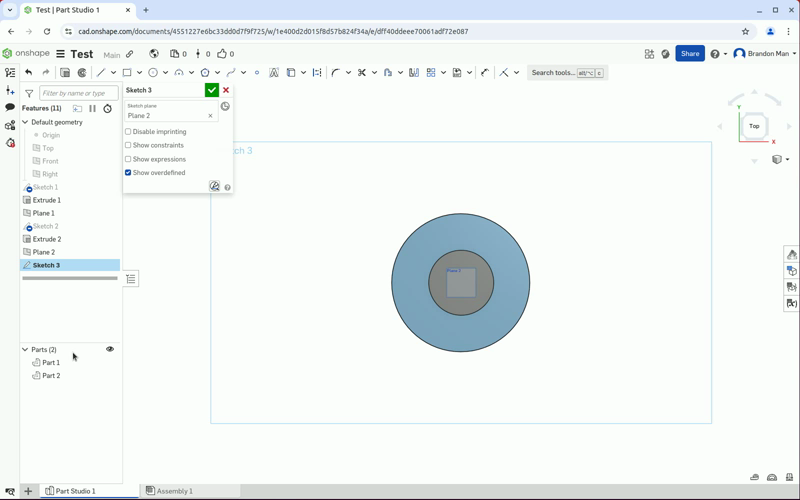
key(y)
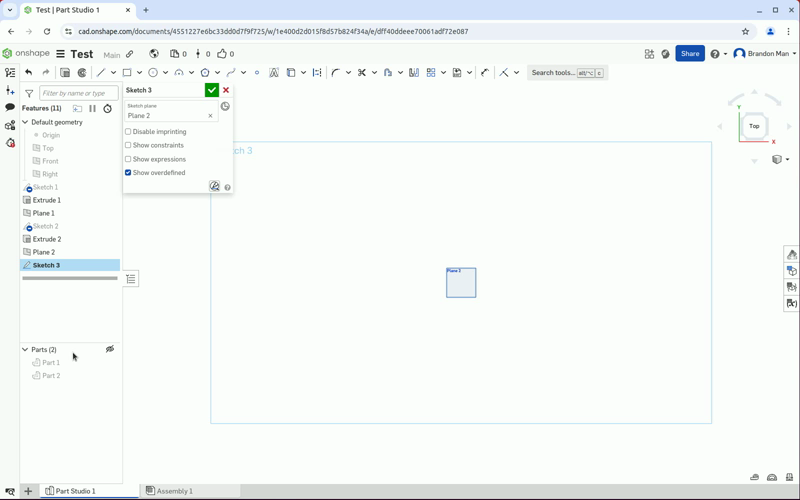
key(c)
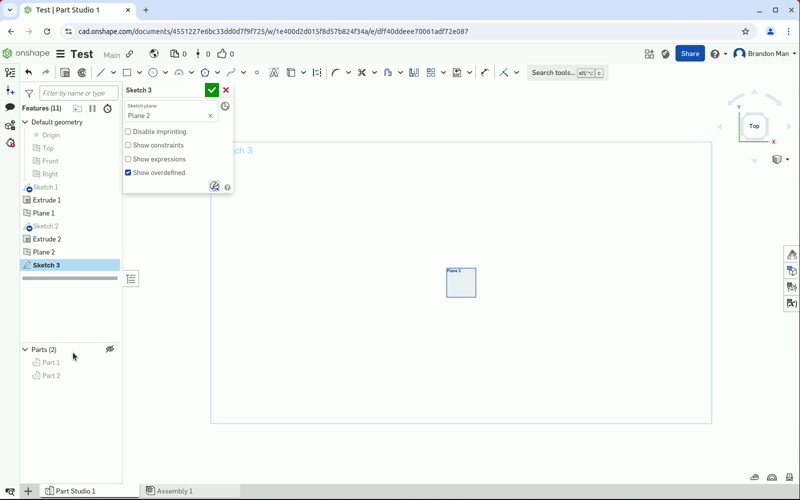
key_down(shift)
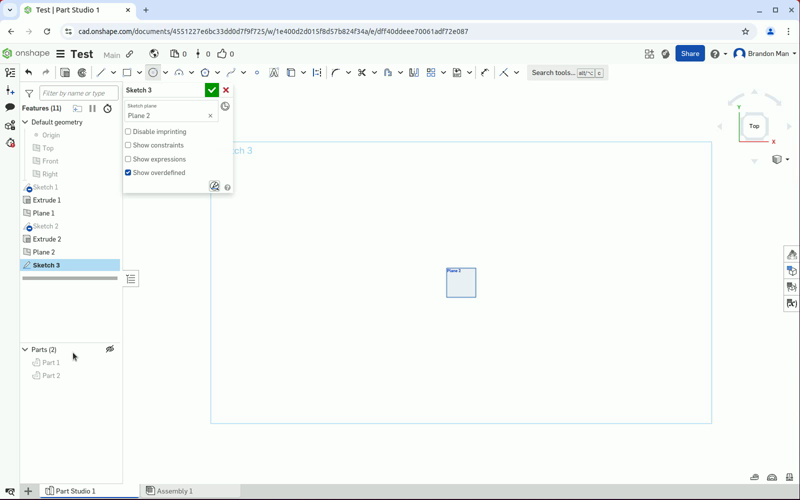
mouse_move(461, 282)
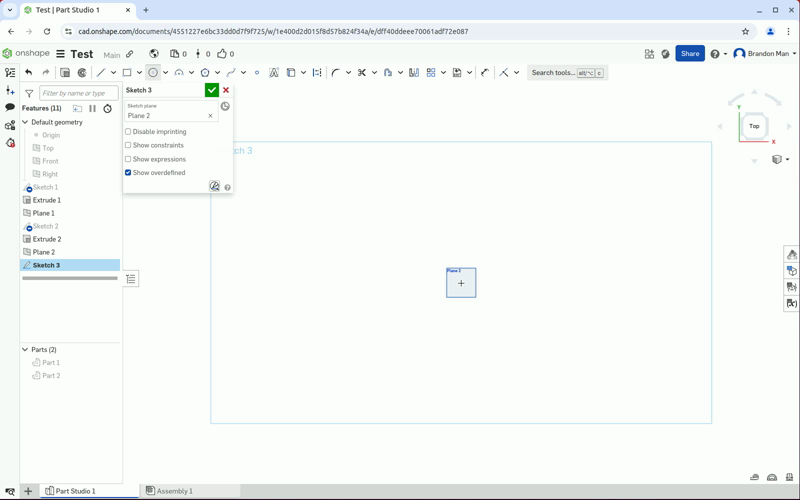
click(461, 282)
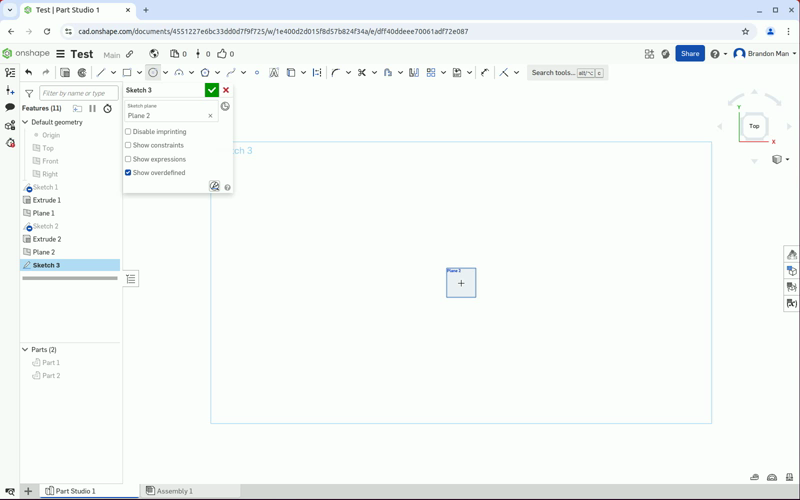
key_up(shift)
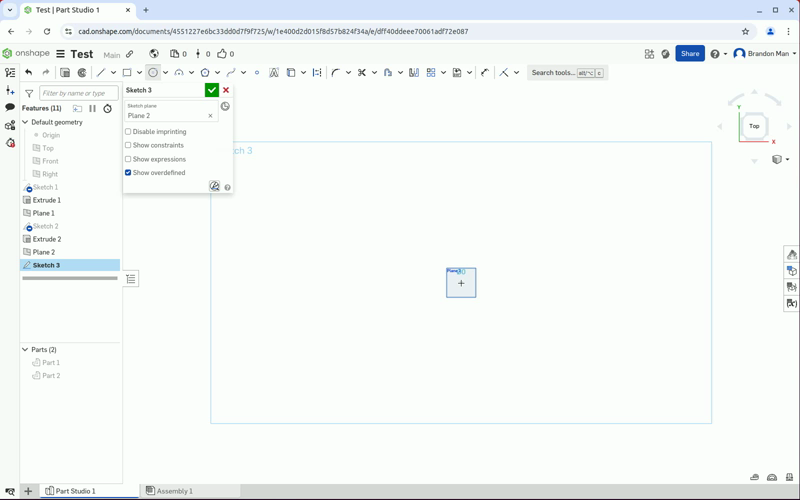
mouse_move(480, 282)
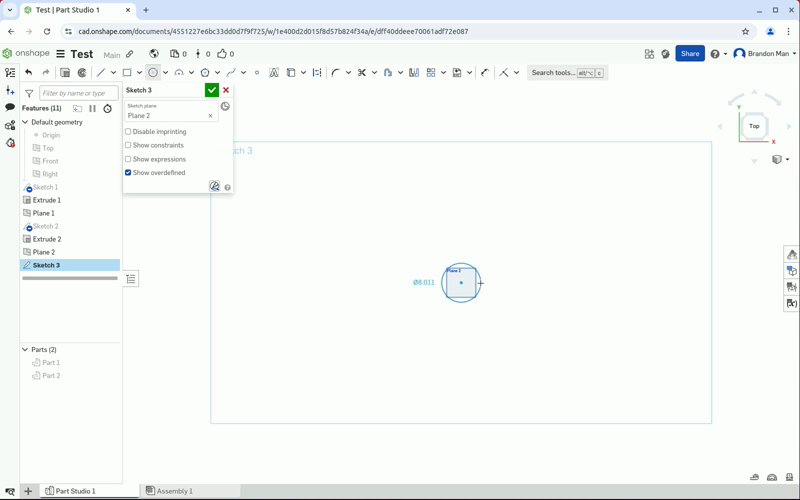
click(480, 282)
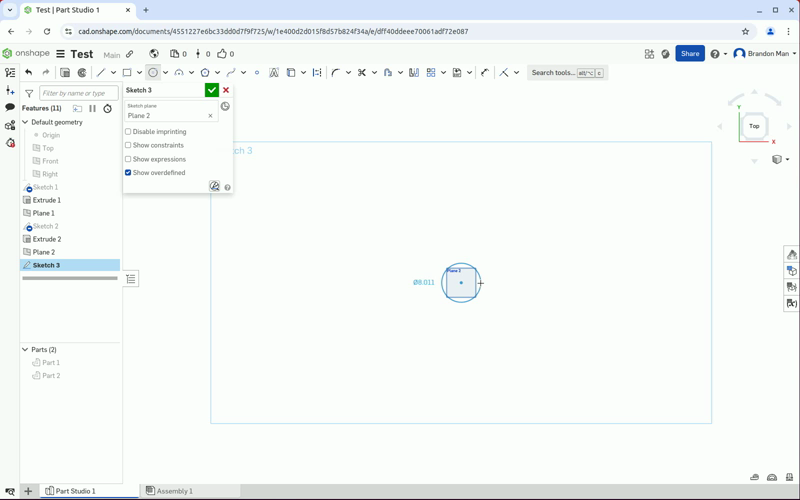
key(esc)
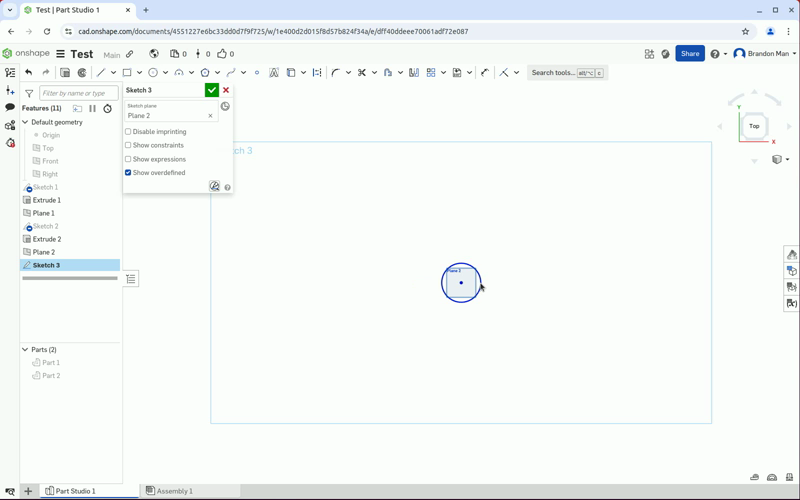
mouse_move(466, 286)
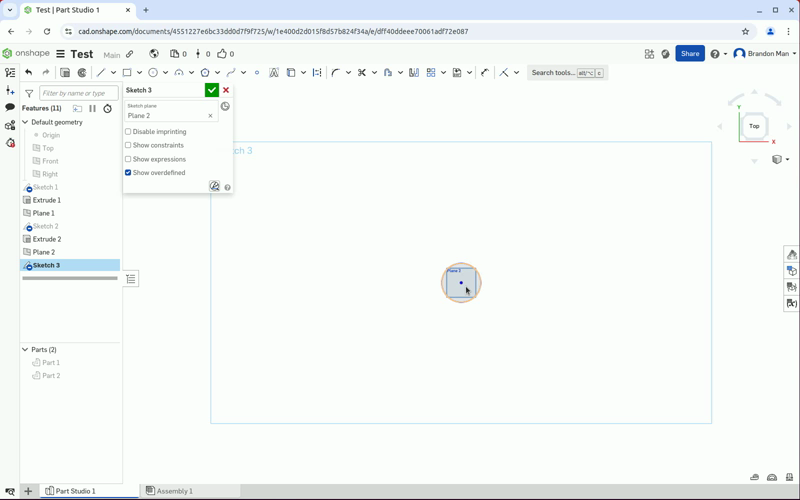
scroll(6)
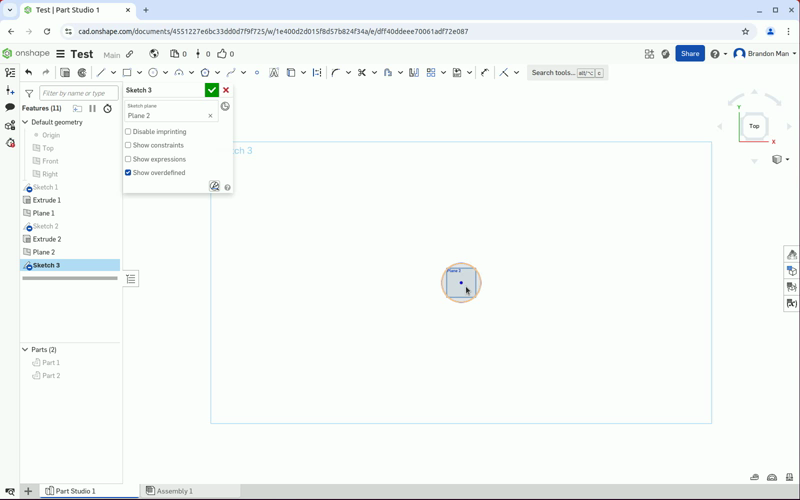
scroll(6)
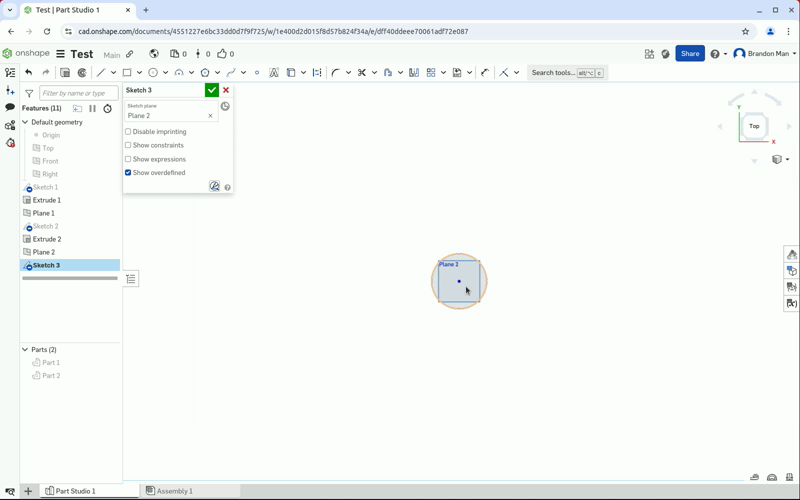
scroll(6)
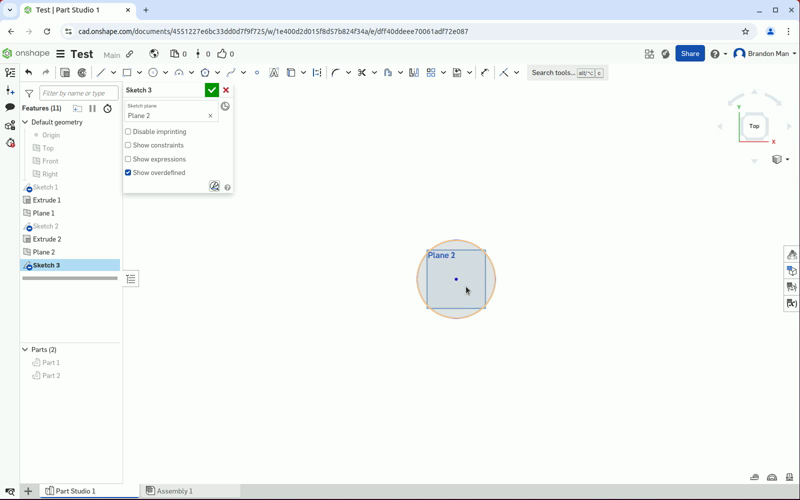
scroll(6)
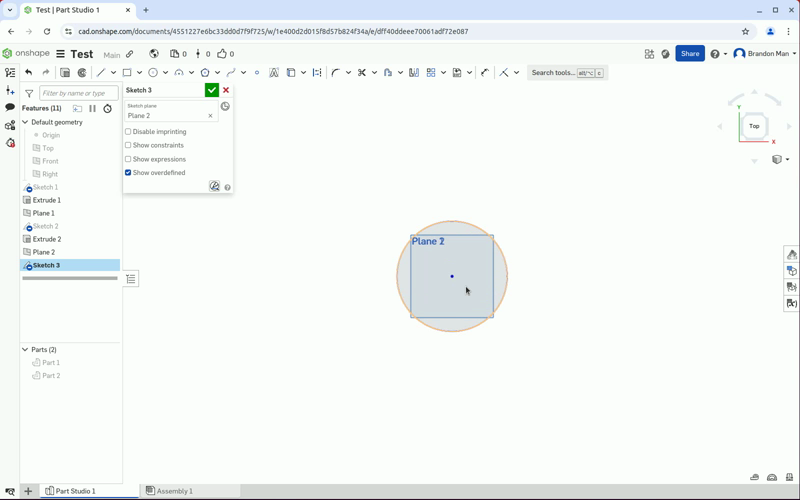
scroll(6)
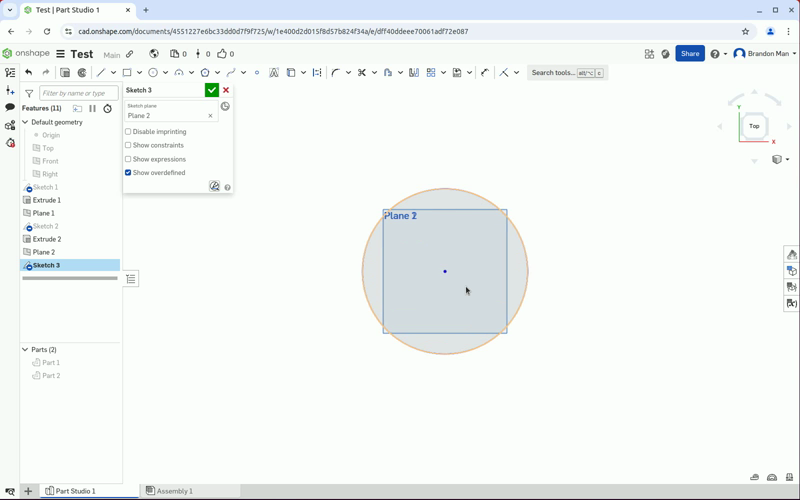
scroll(6)
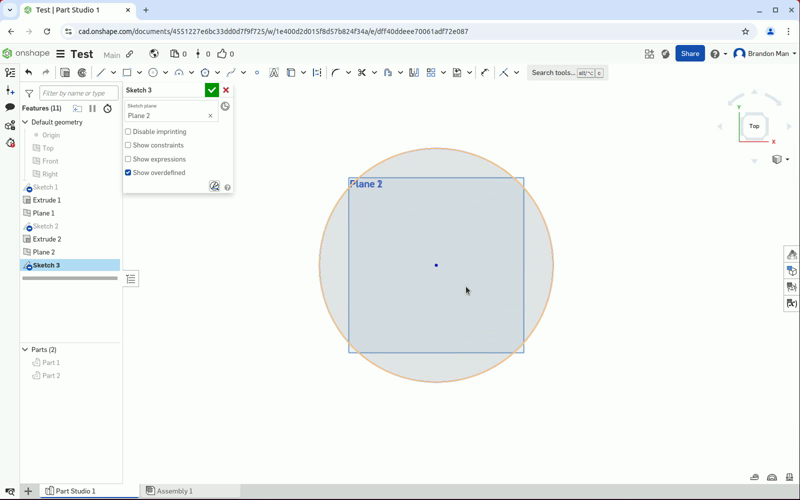
scroll(6)
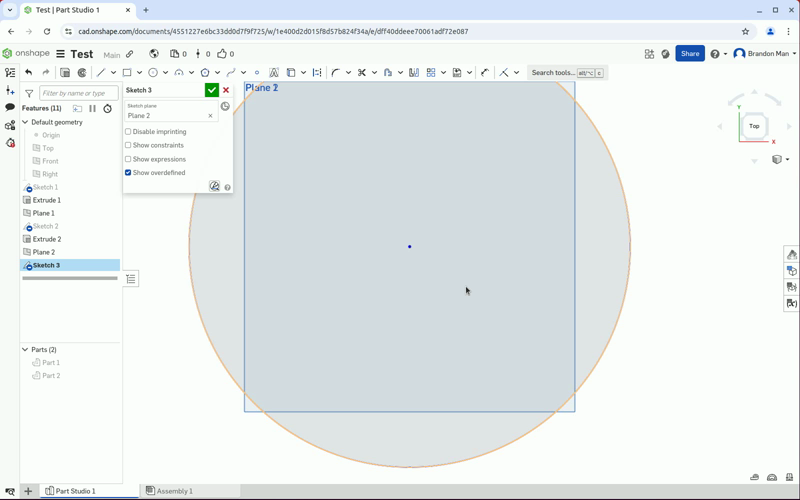
click(466, 286)
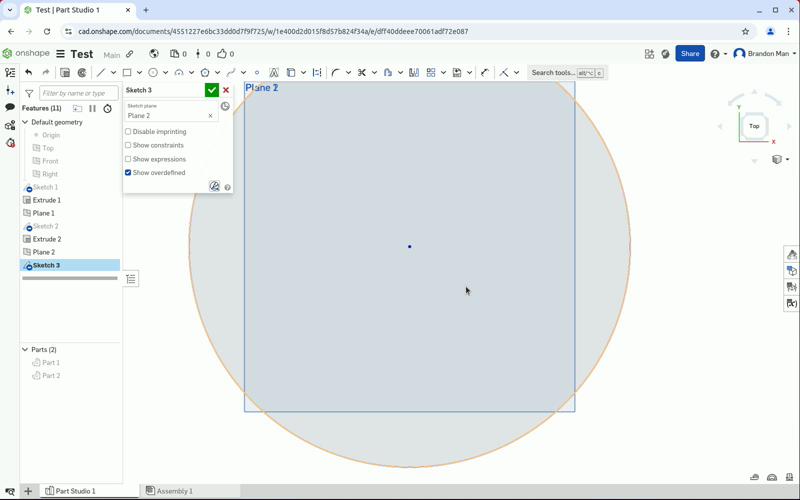
scroll(-6)
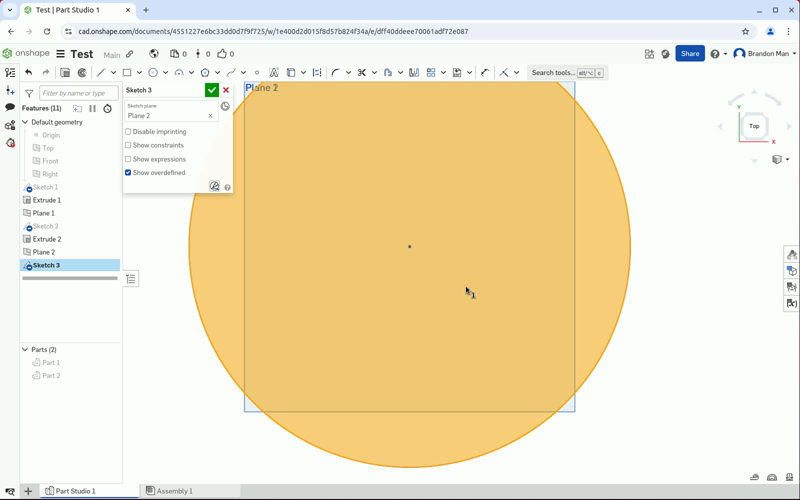
scroll(-6)
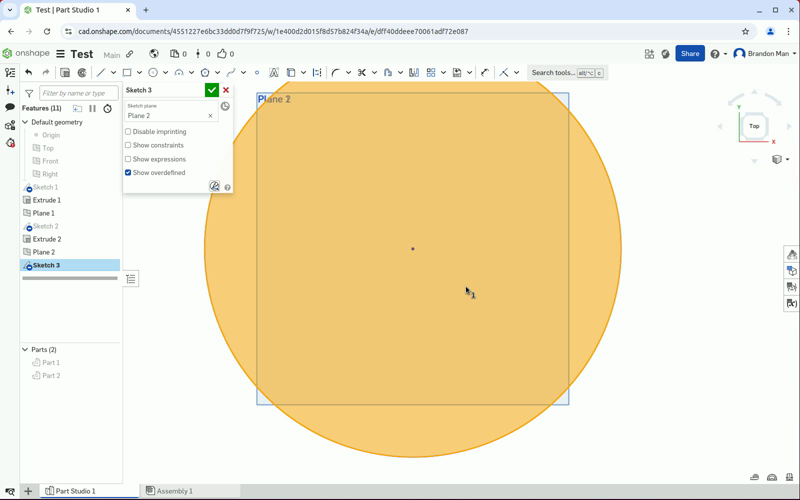
scroll(-6)
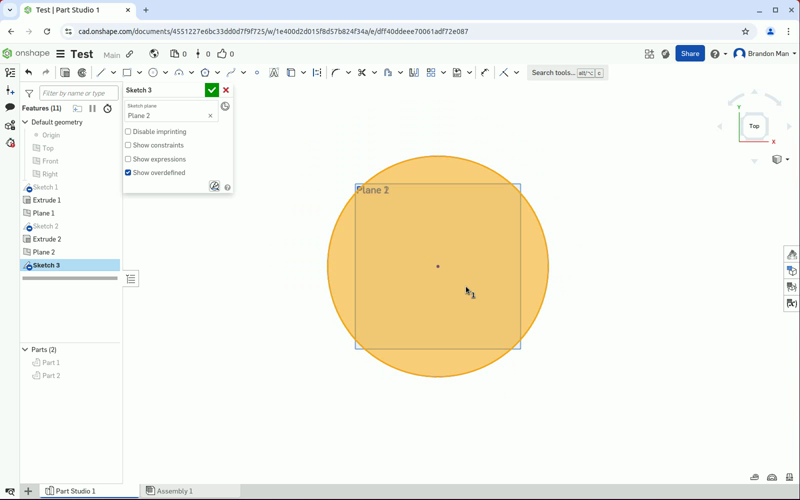
scroll(-6)
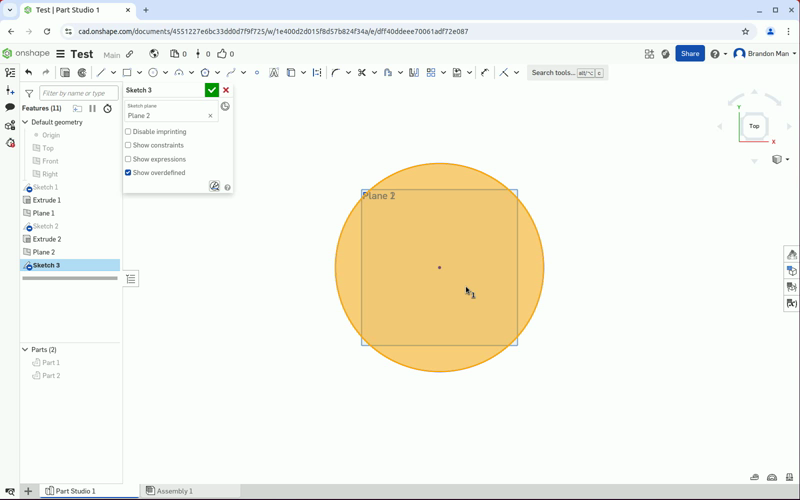
scroll(-6)
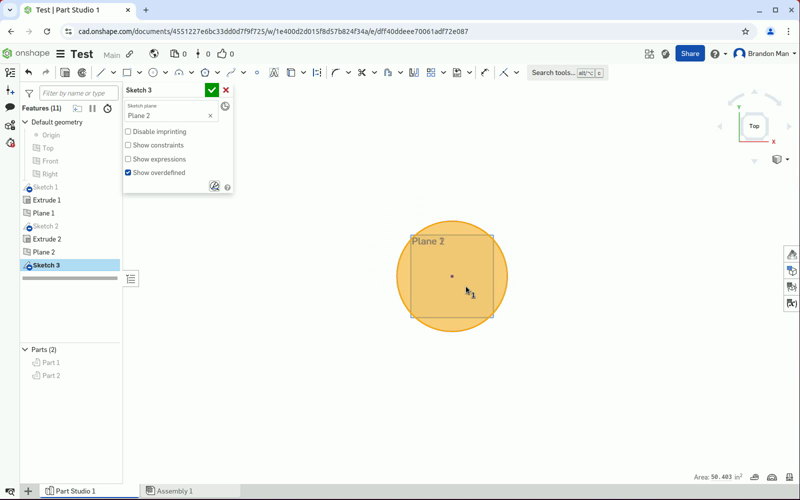
scroll(-6)
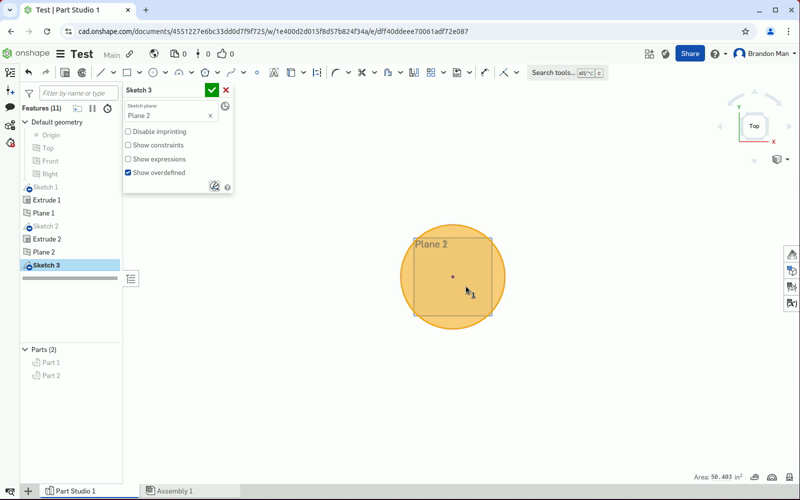
scroll(-6)
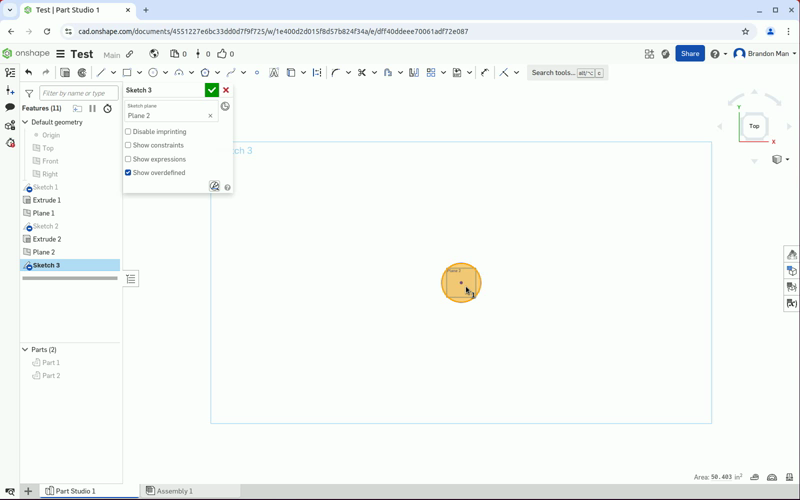
mouse_move(73, 352)
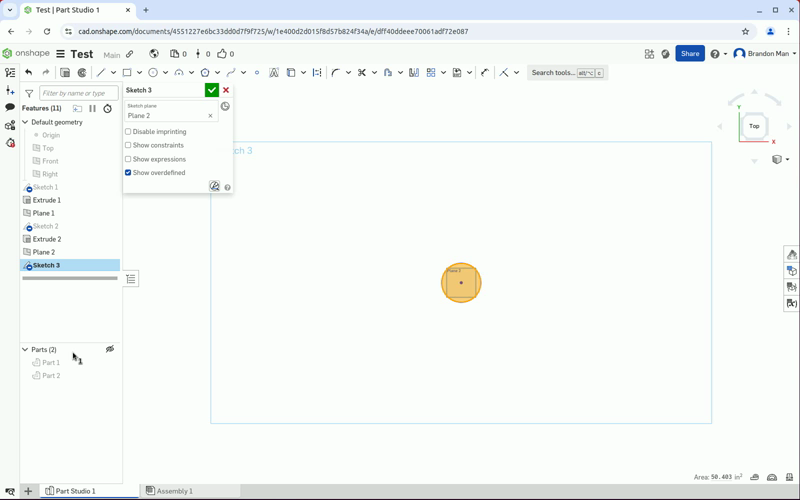
key(shift+y)
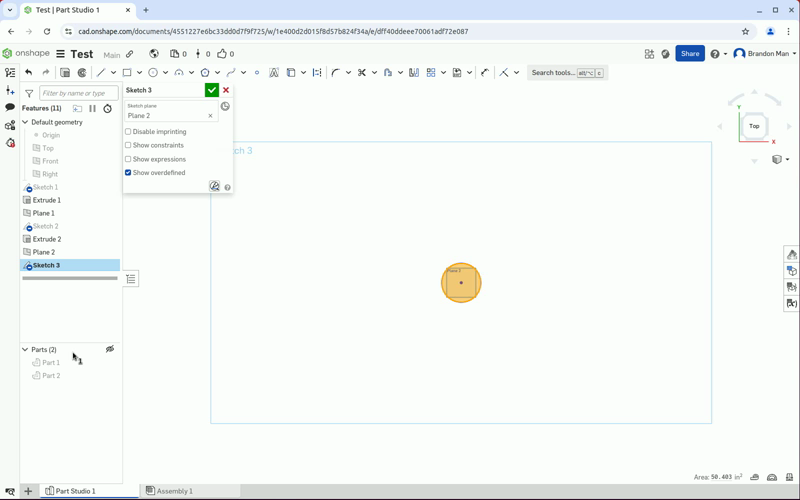
key(shift+e)
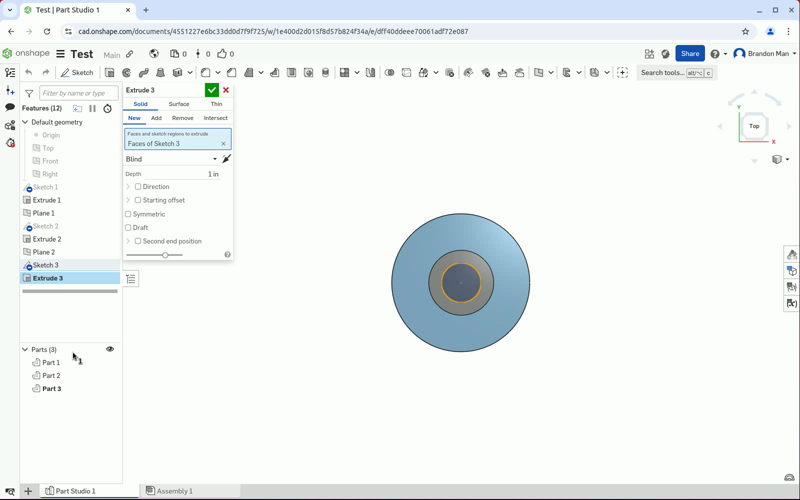
mouse_move(143, 106)
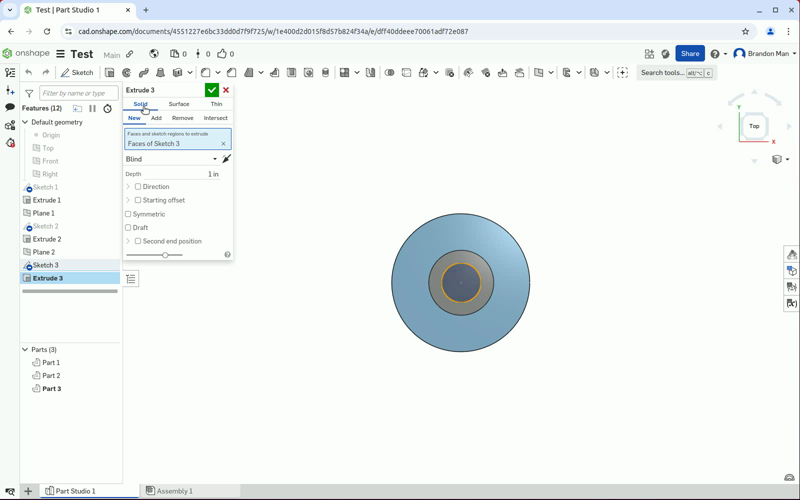
click(143, 106)
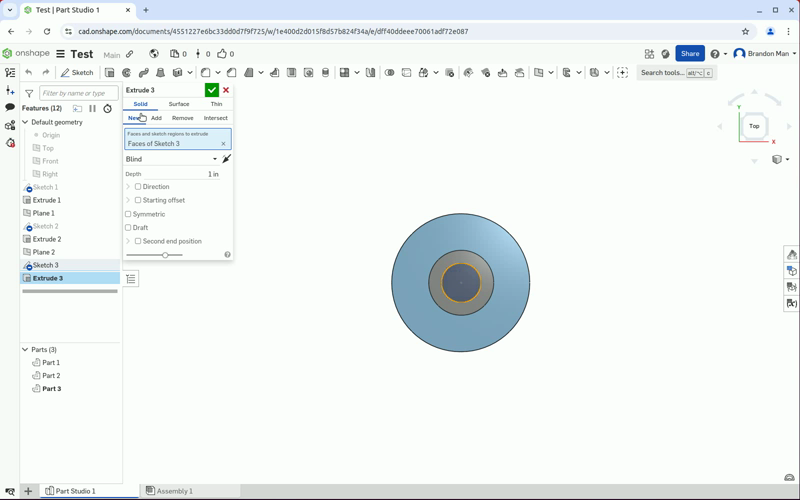
mouse_move(137, 120)
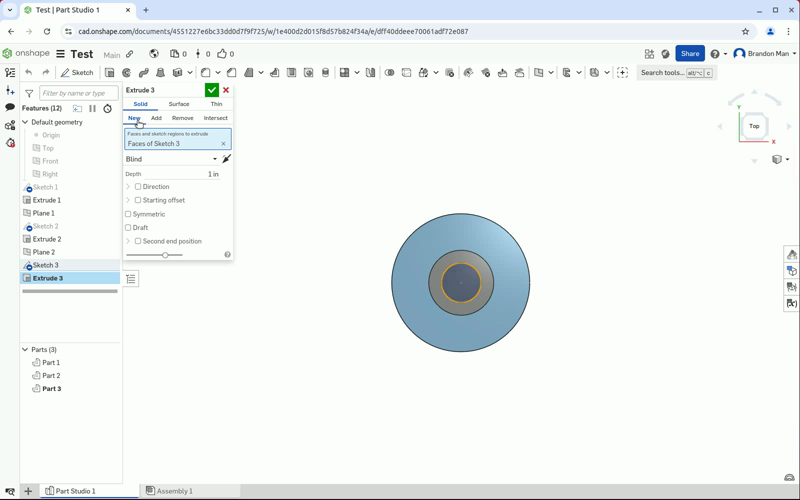
click(137, 120)
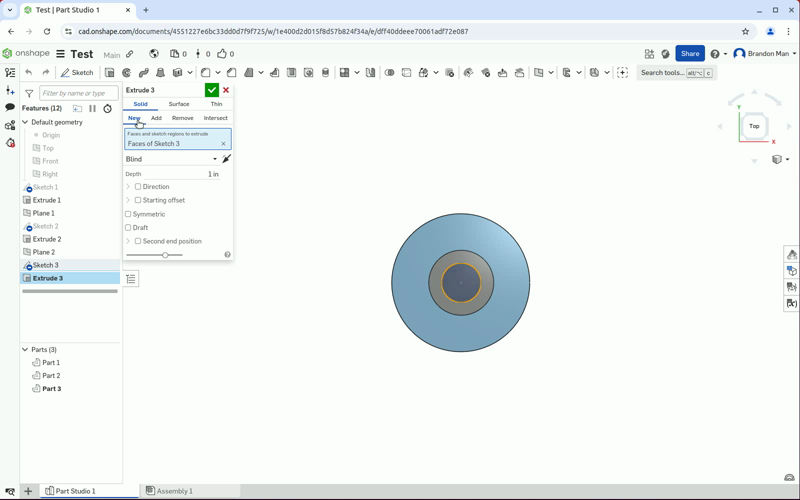
key(tab, 4)
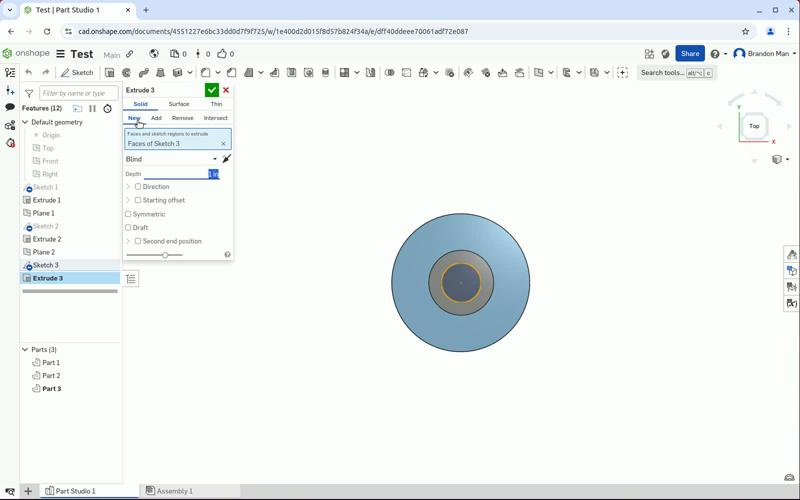
text(4.574)
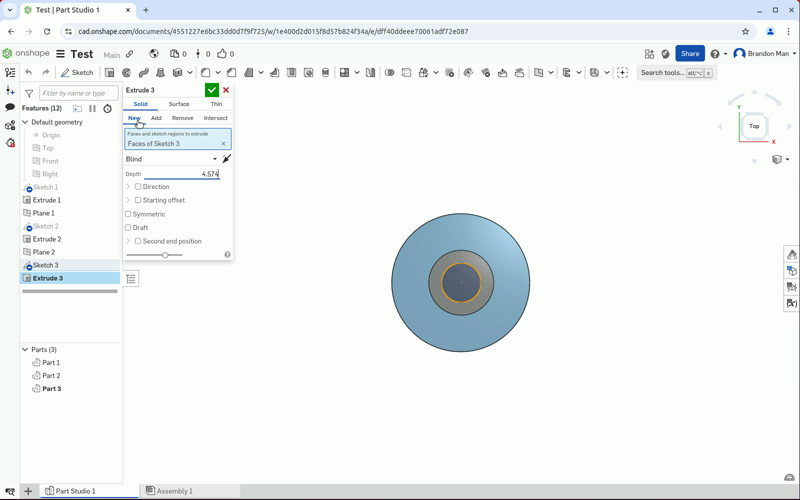
key(enter)
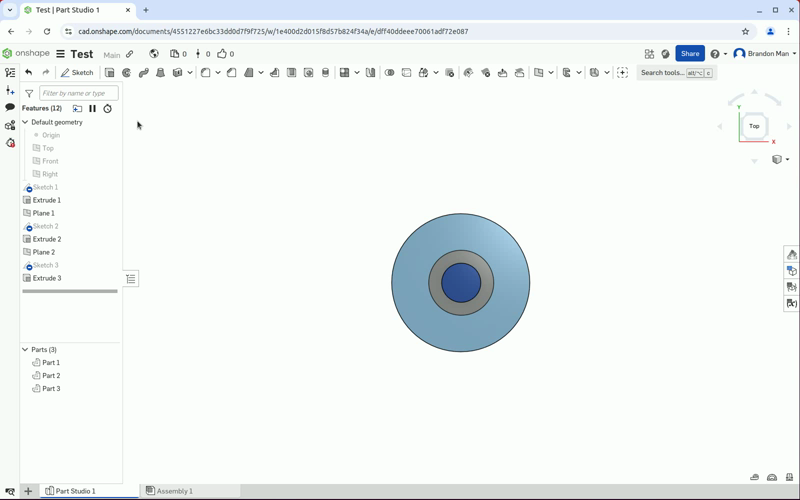
key(shift+h)
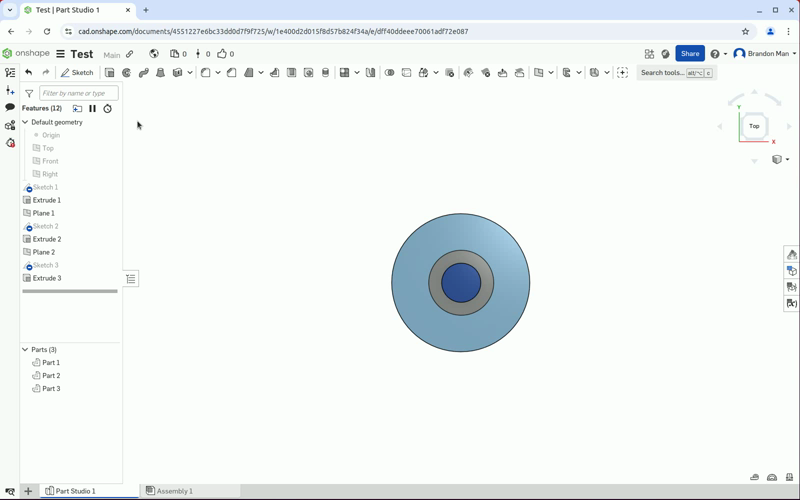
key(shift+h)
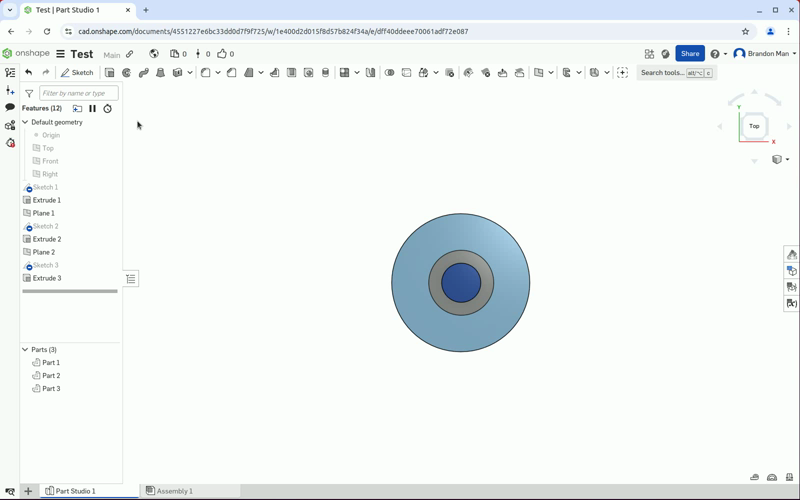
mouse_move(73, 189)
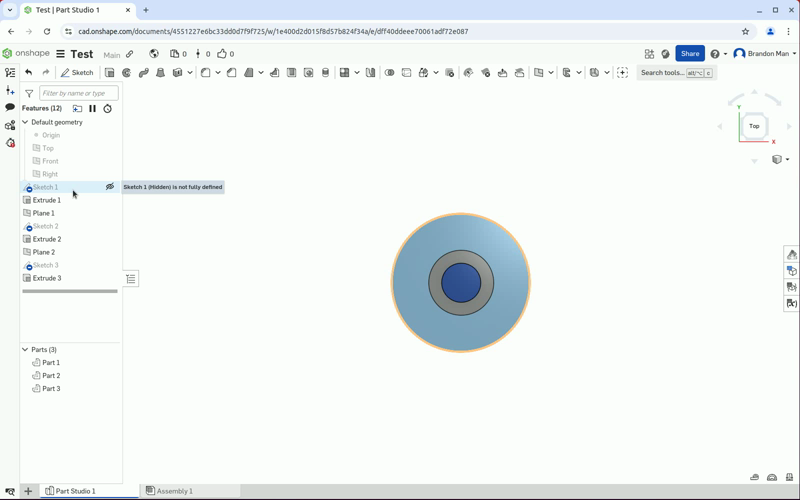
click(73, 189)
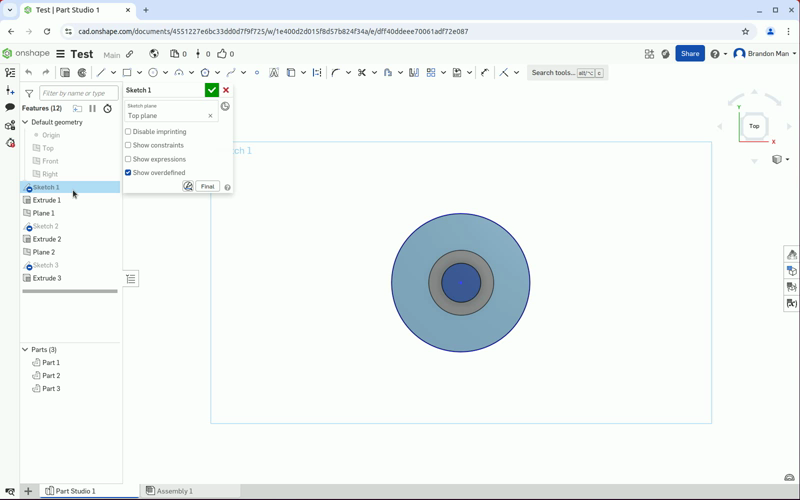
mouse_move(229, 92)
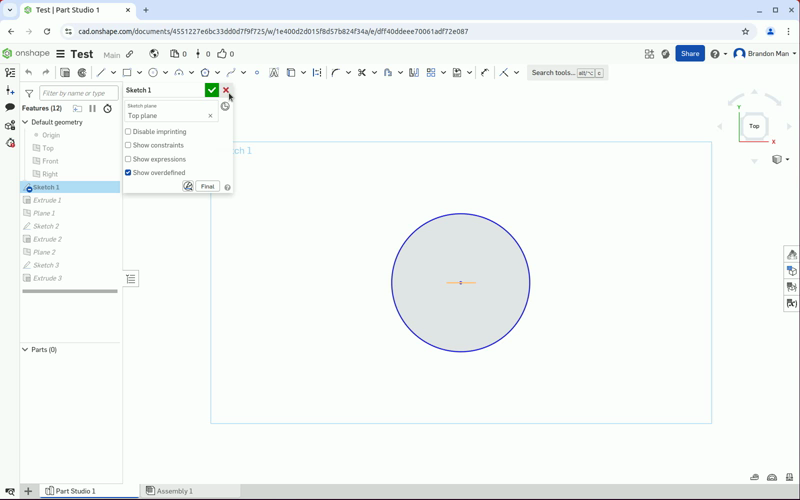
click(229, 92)
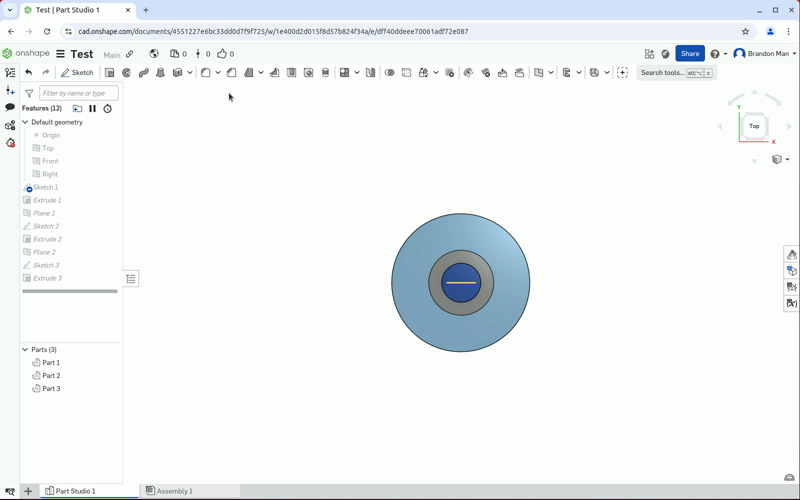
mouse_move(541, 75)
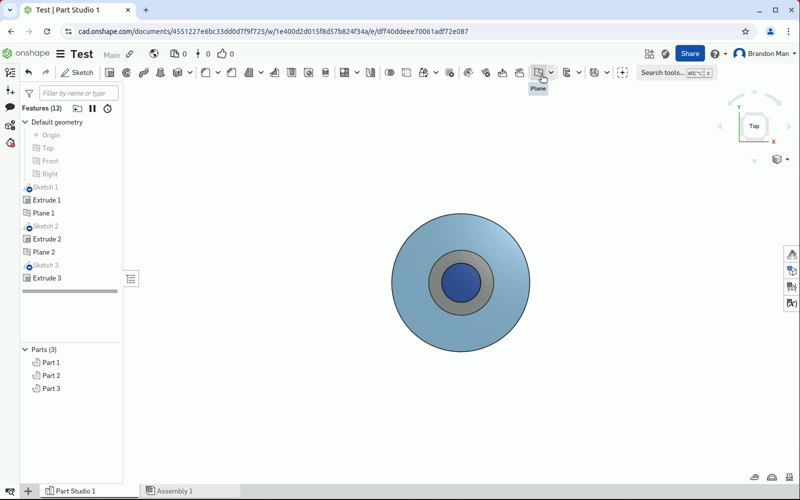
click(541, 75)
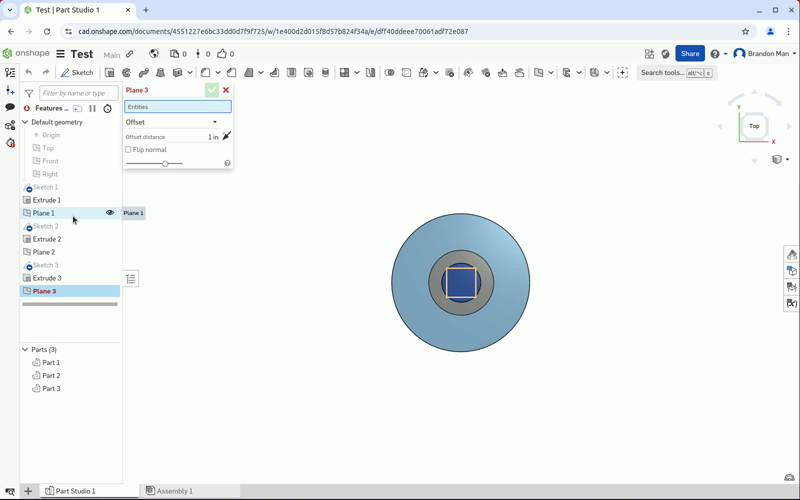
scroll(3)
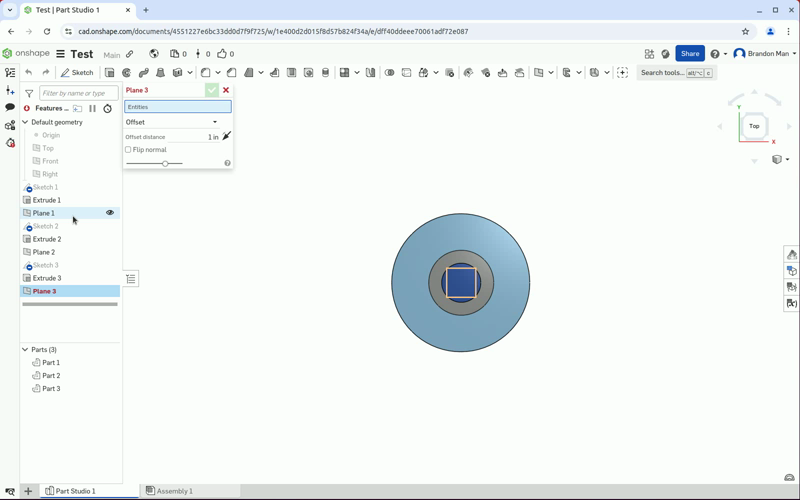
mouse_move(73, 150)
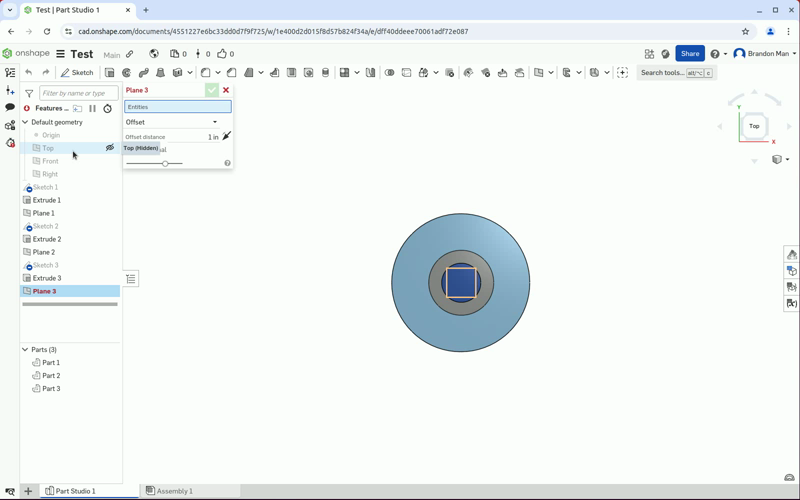
click(73, 150)
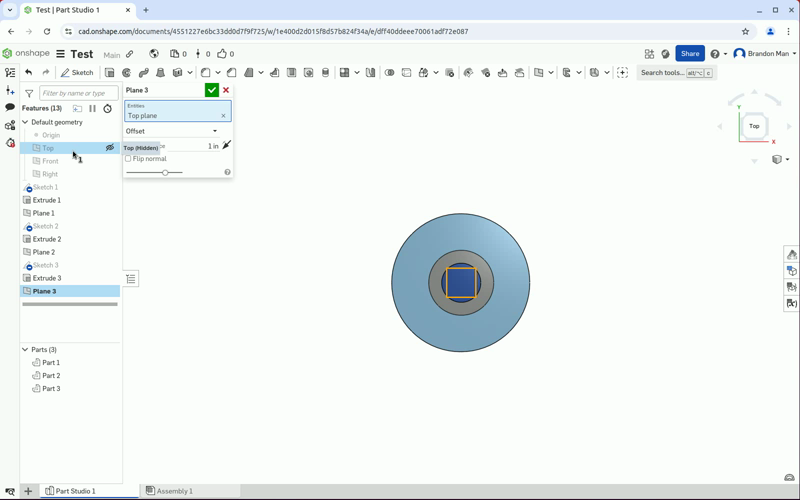
key(tab, 2)
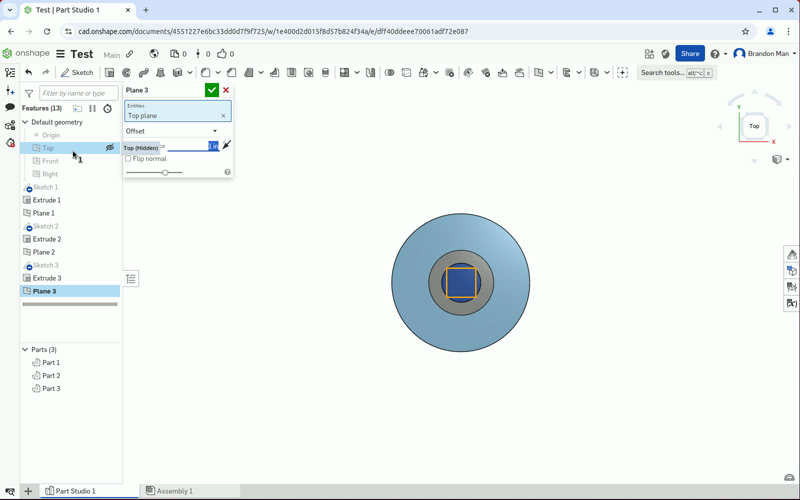
text(23.108)
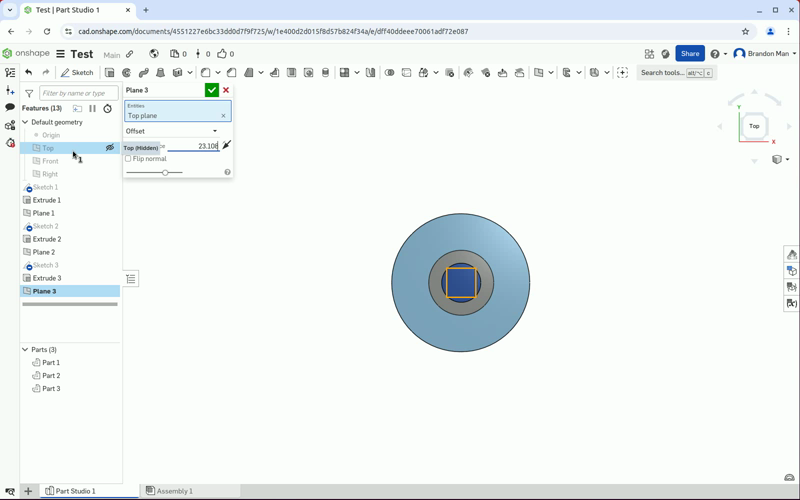
key(enter, 2)
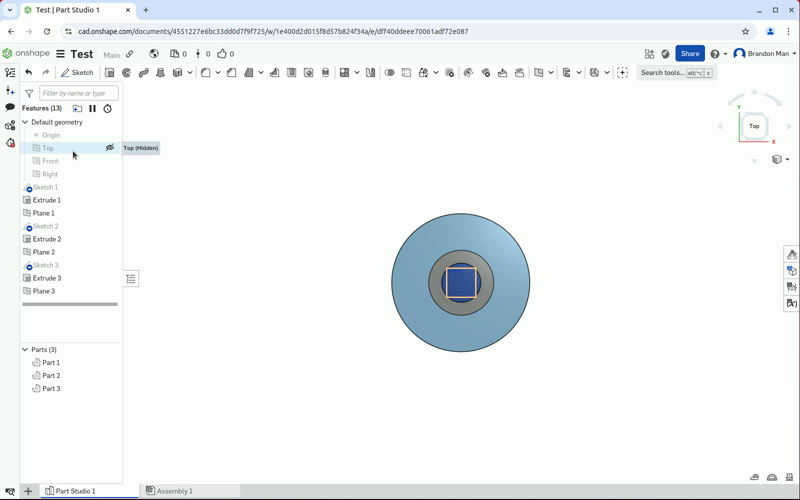
key(shift+s)
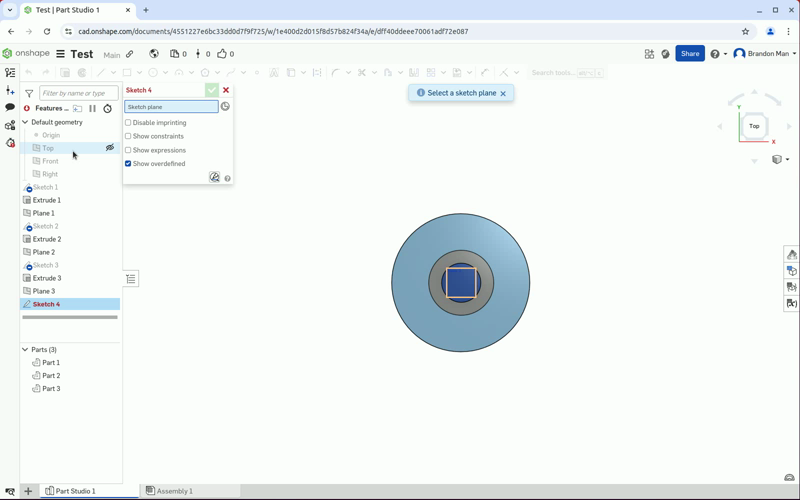
mouse_move(73, 293)
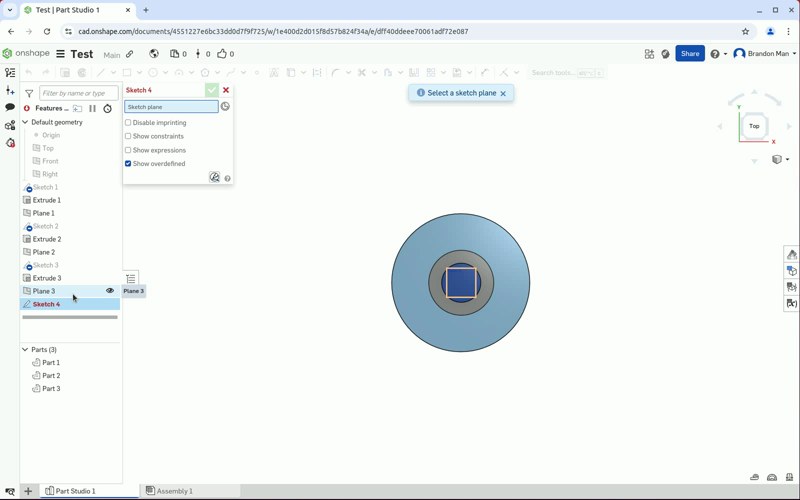
click(73, 293)
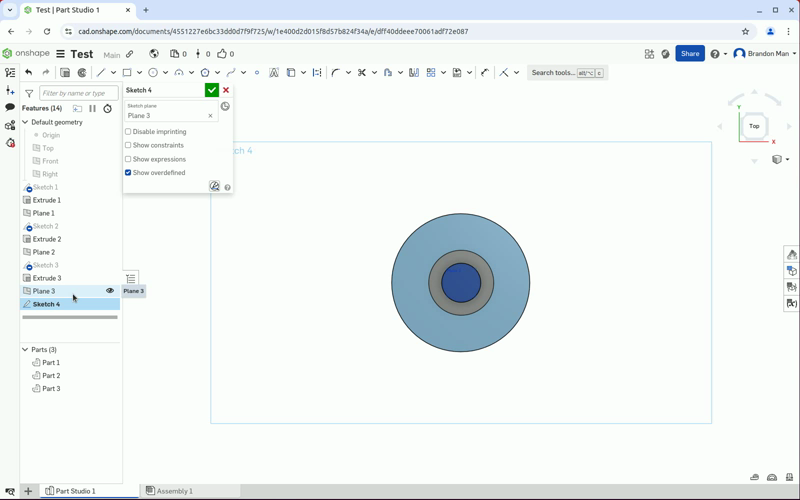
mouse_move(73, 352)
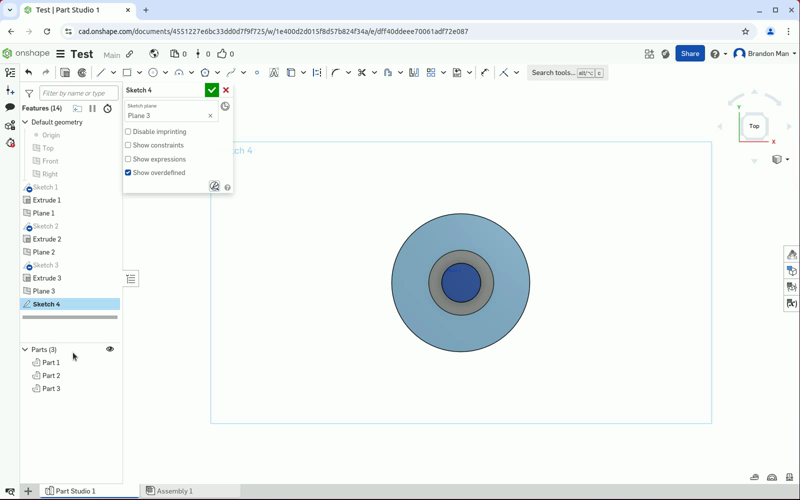
key(y)
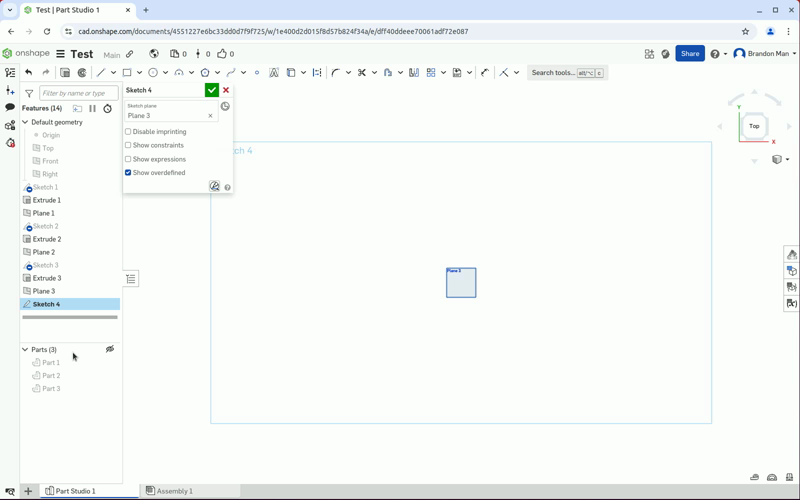
key(c)
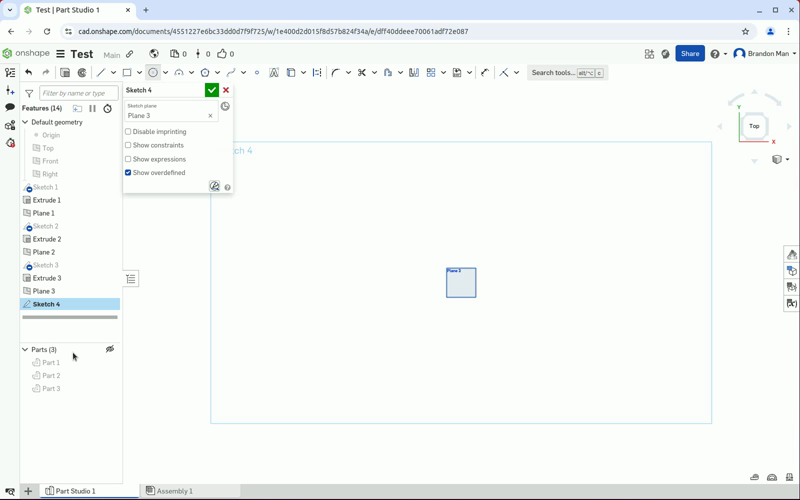
key_down(shift)
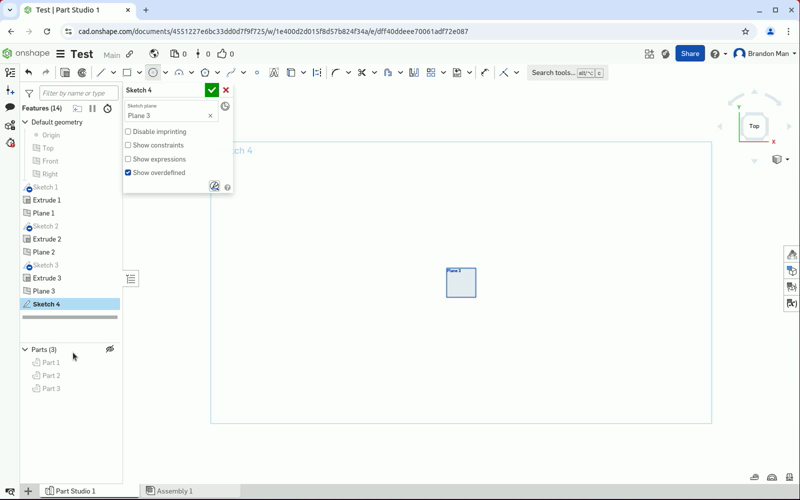
mouse_move(461, 282)
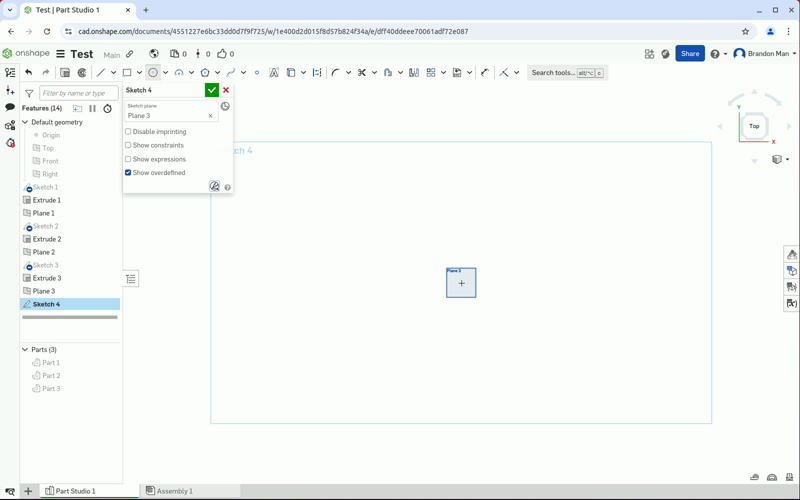
click(461, 282)
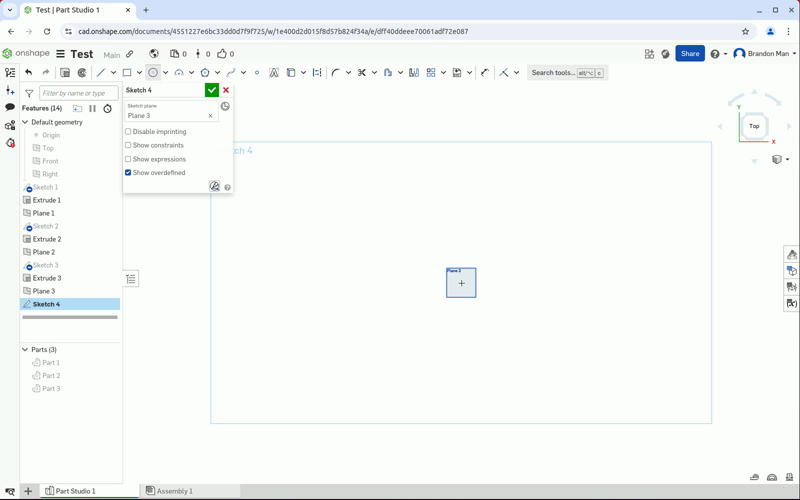
key_up(shift)
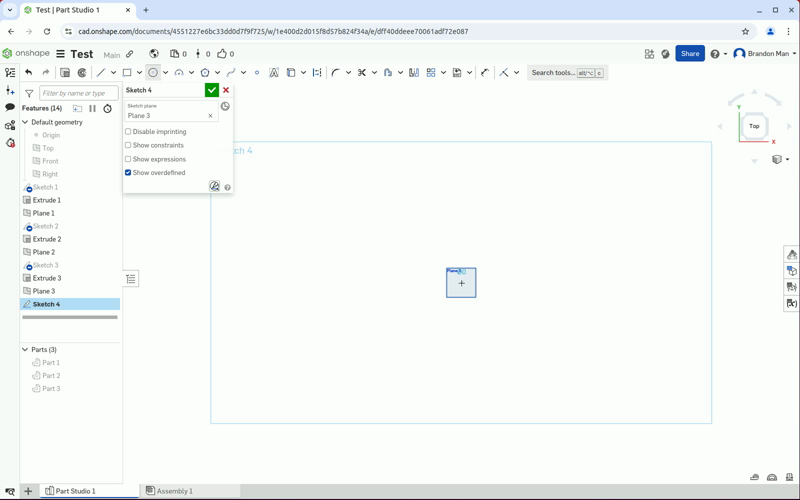
mouse_move(473, 282)
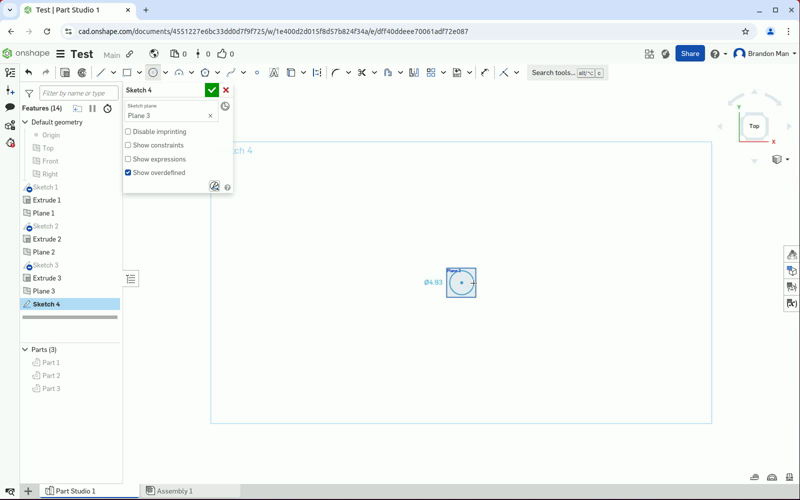
click(473, 282)
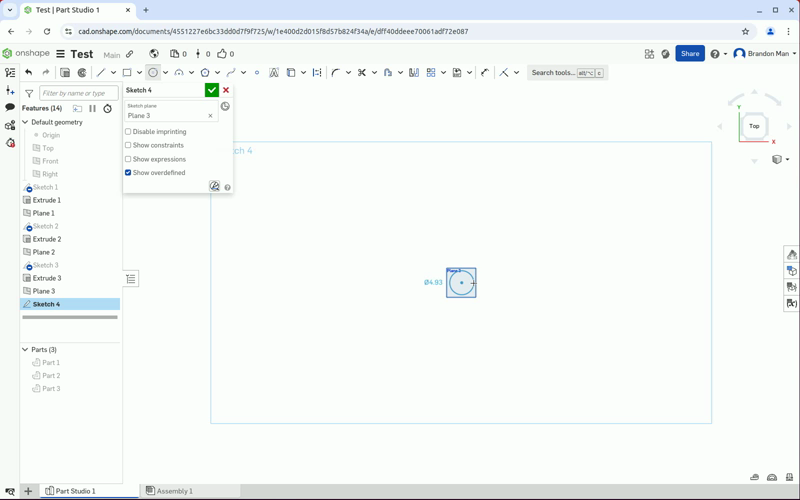
key(esc)
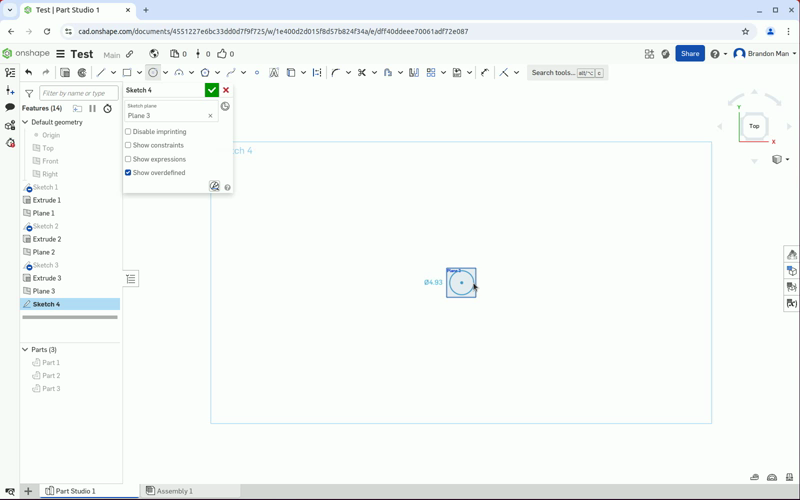
mouse_move(471, 281)
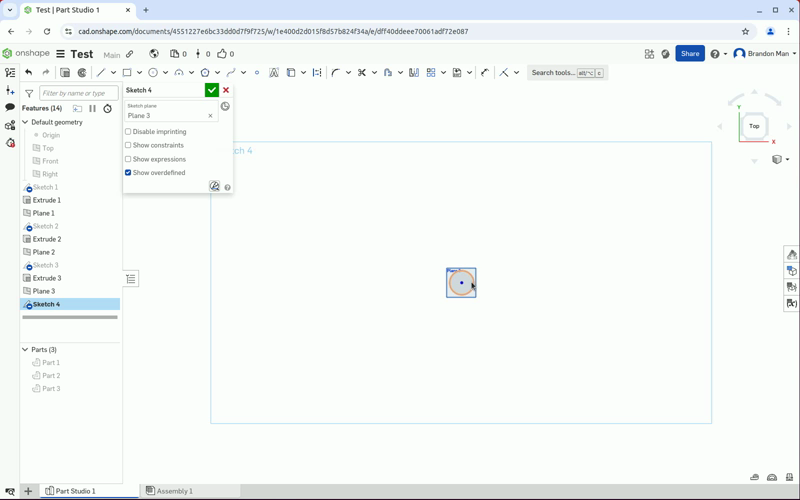
scroll(6)
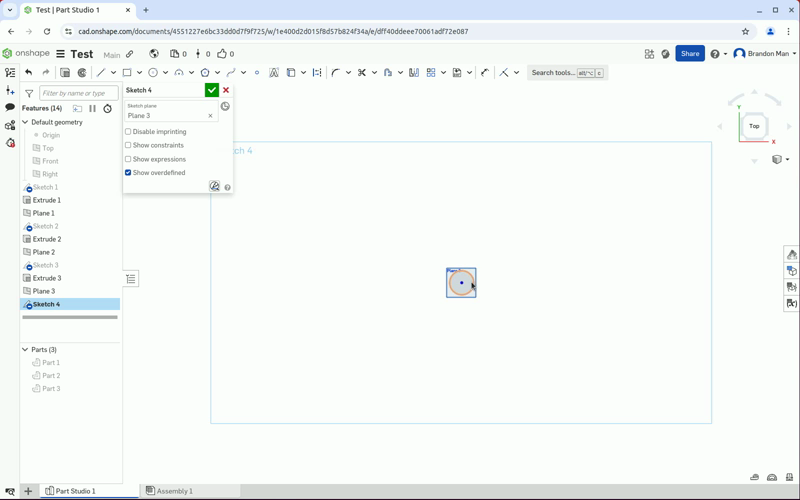
scroll(6)
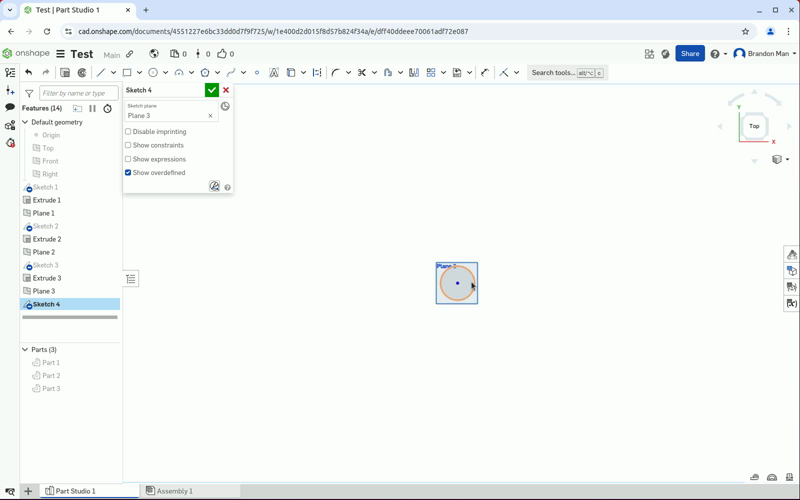
scroll(6)
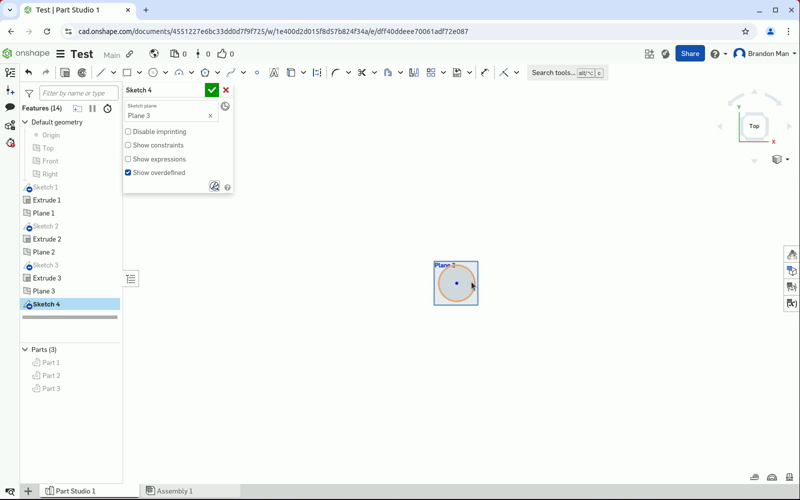
scroll(6)
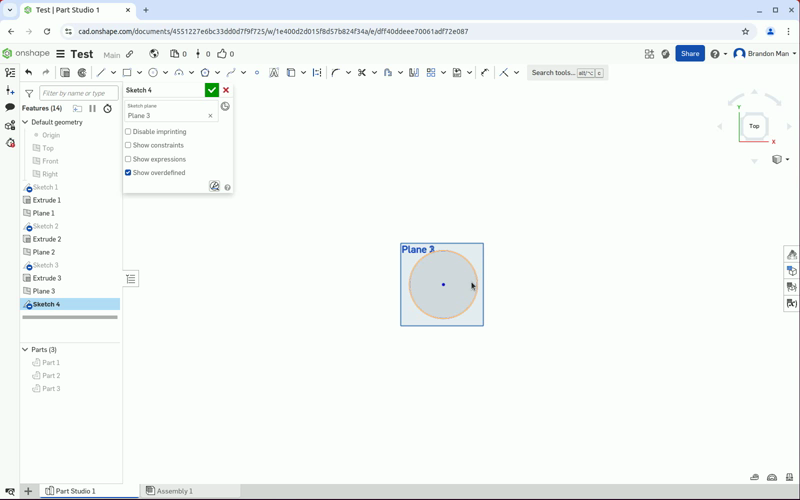
scroll(6)
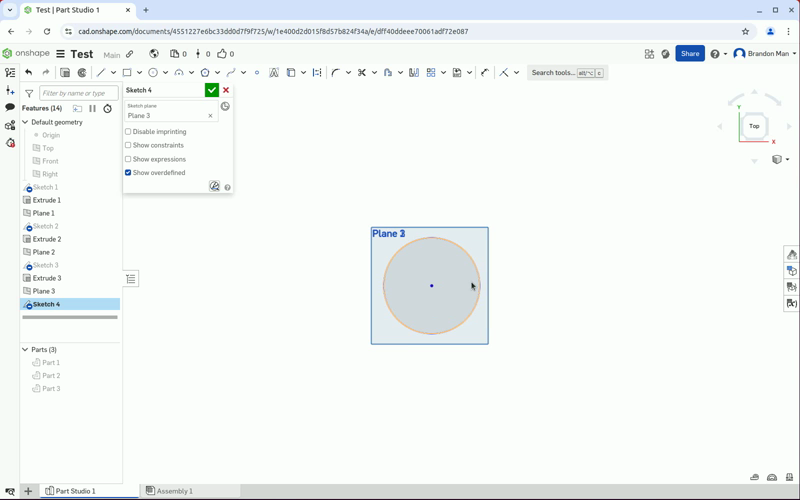
scroll(6)
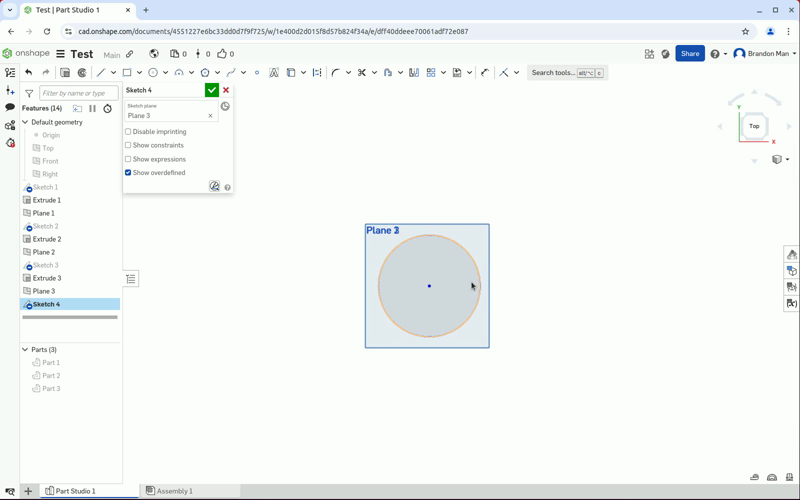
scroll(6)
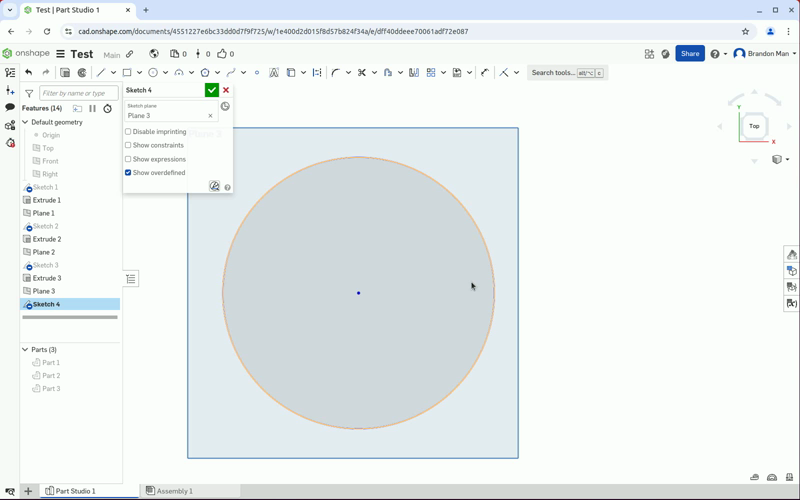
click(471, 281)
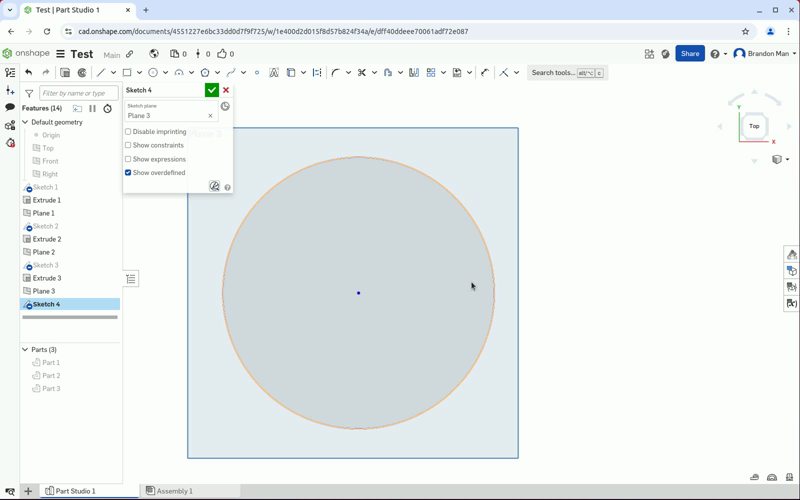
scroll(-6)
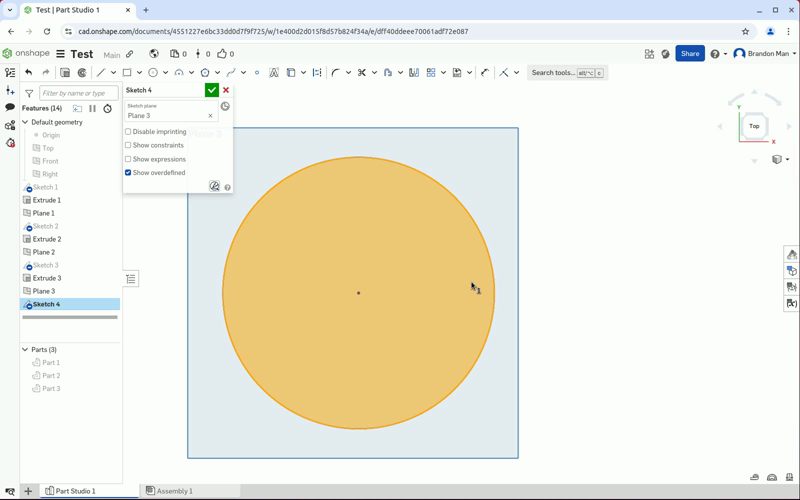
scroll(-6)
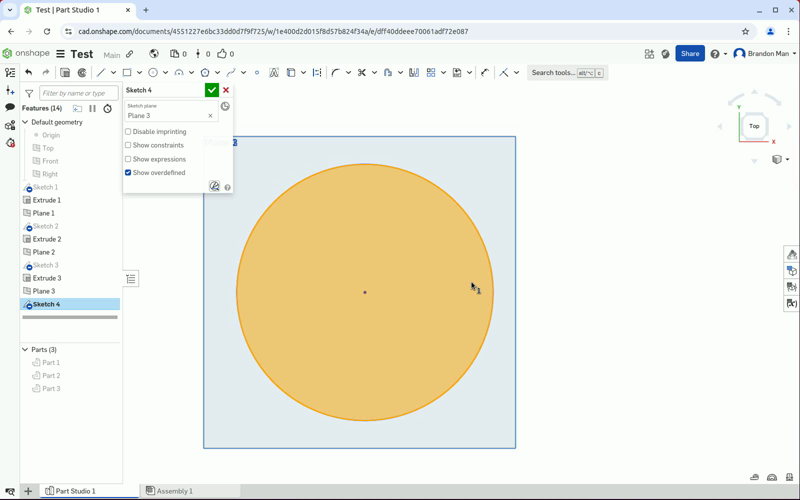
scroll(-6)
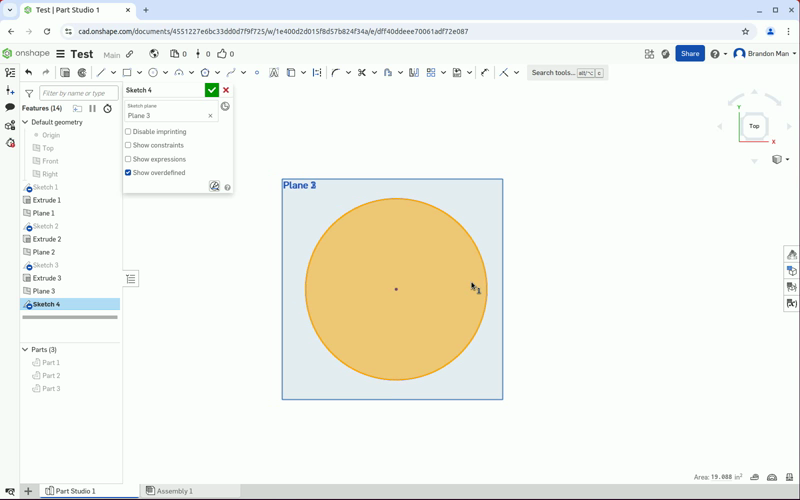
scroll(-6)
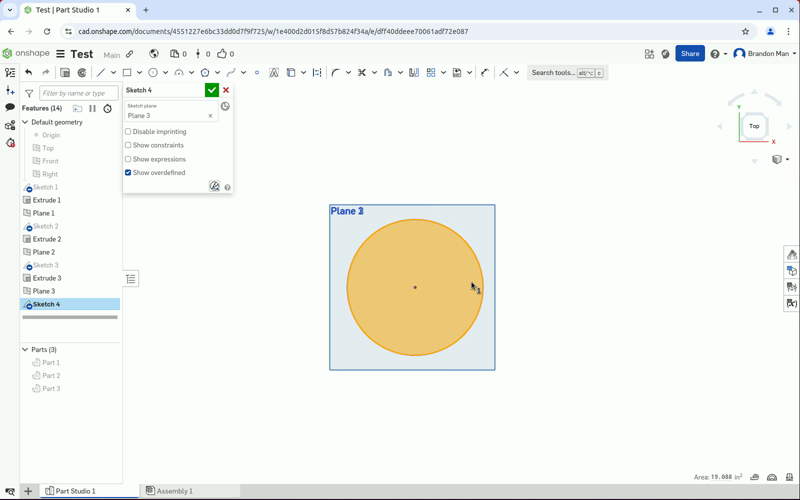
scroll(-6)
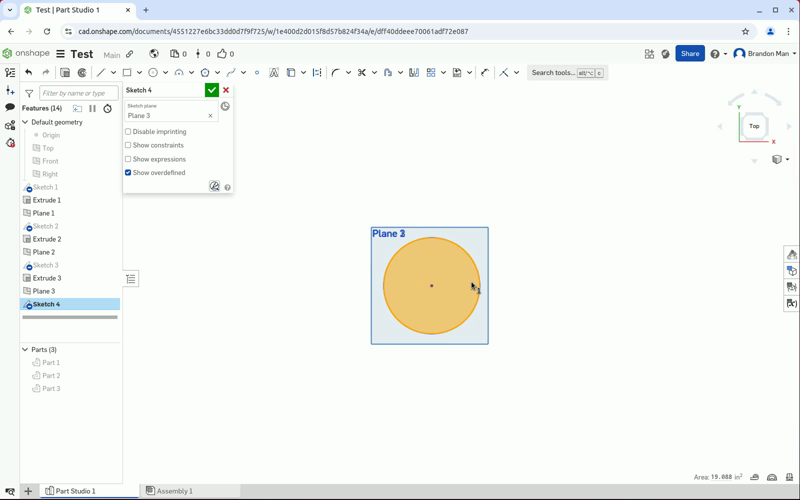
scroll(-6)
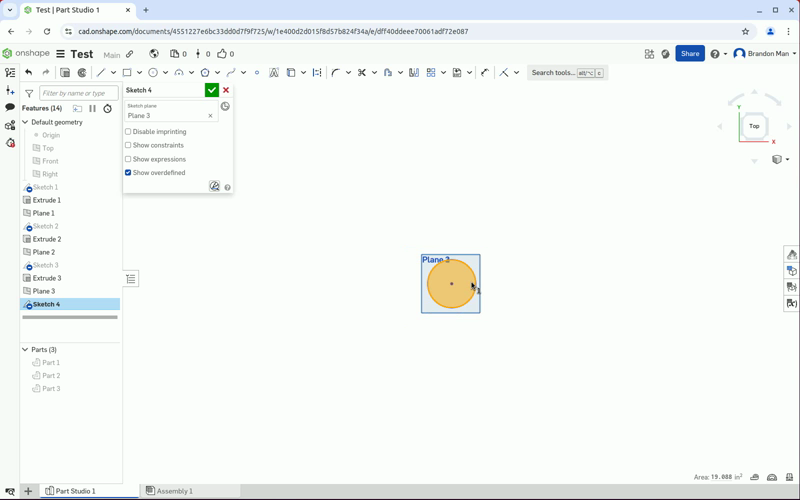
scroll(-6)
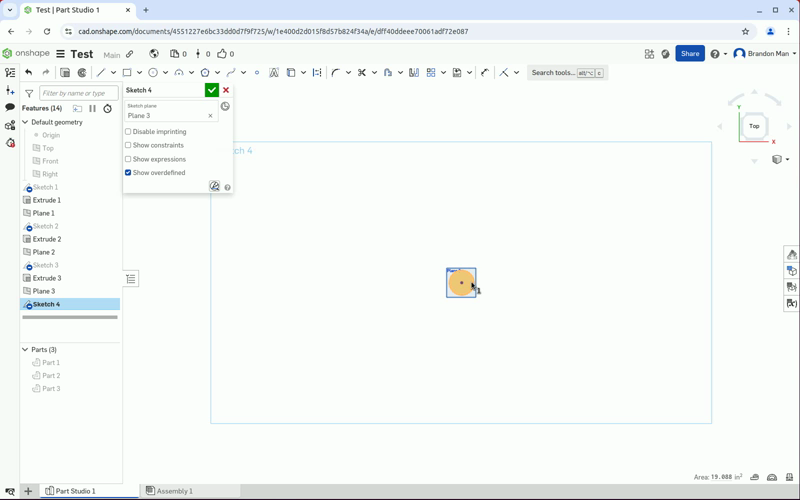
mouse_move(73, 352)
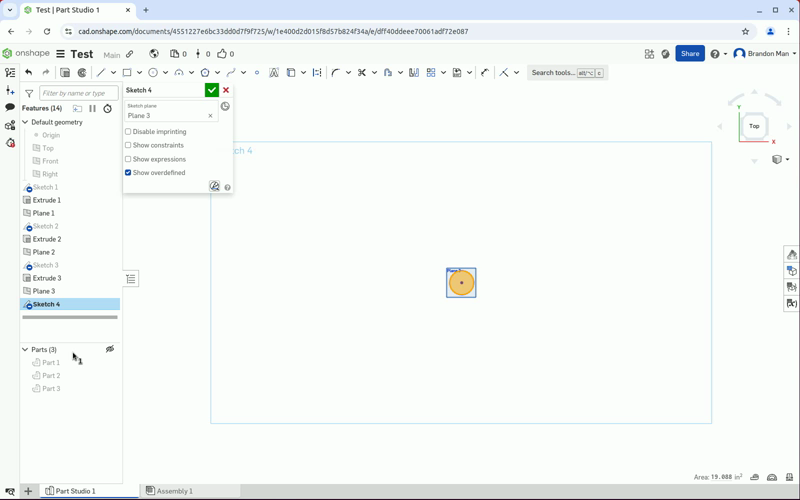
key(shift+y)
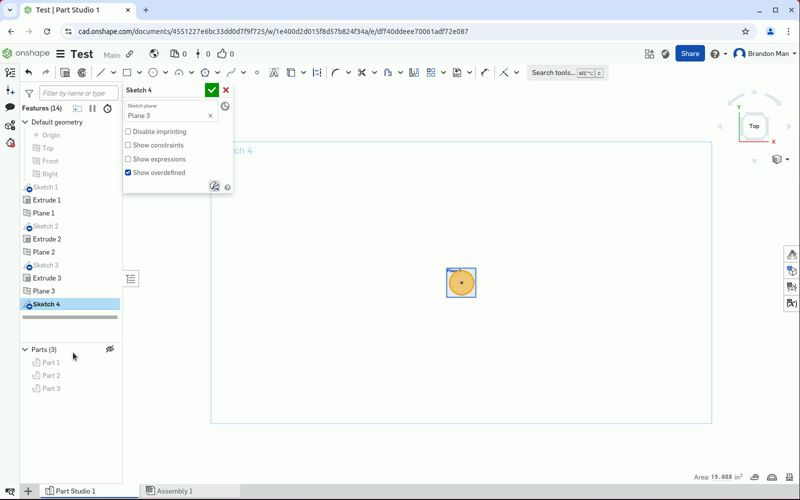
key(shift+e)
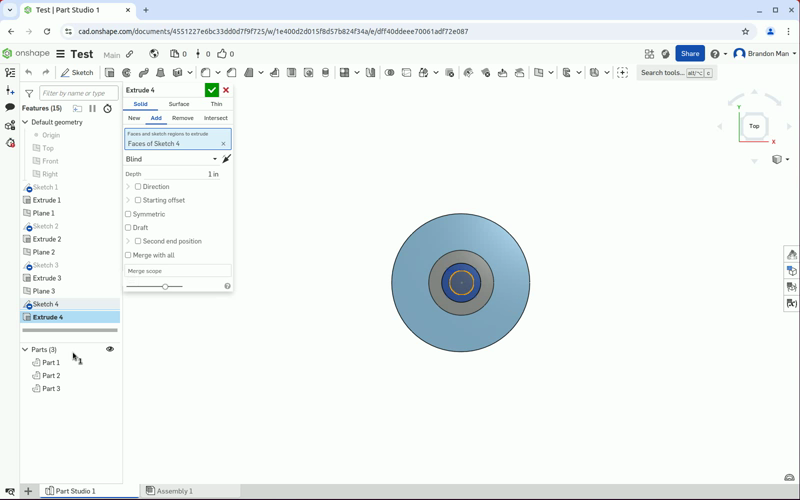
mouse_move(143, 106)
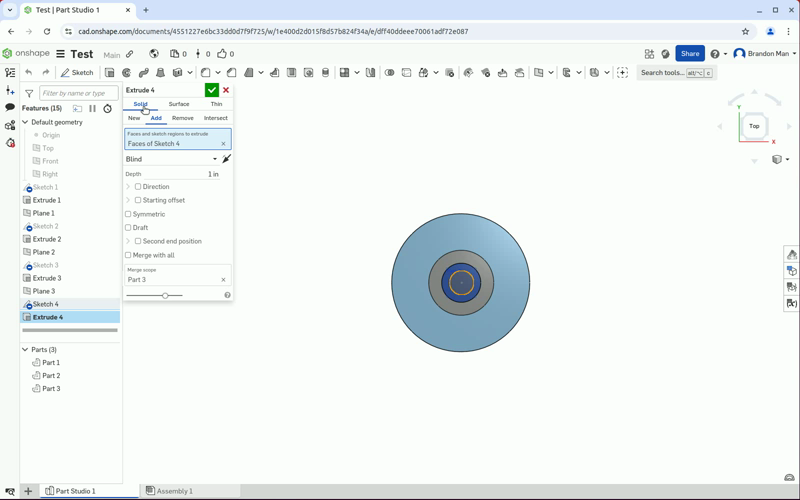
click(143, 106)
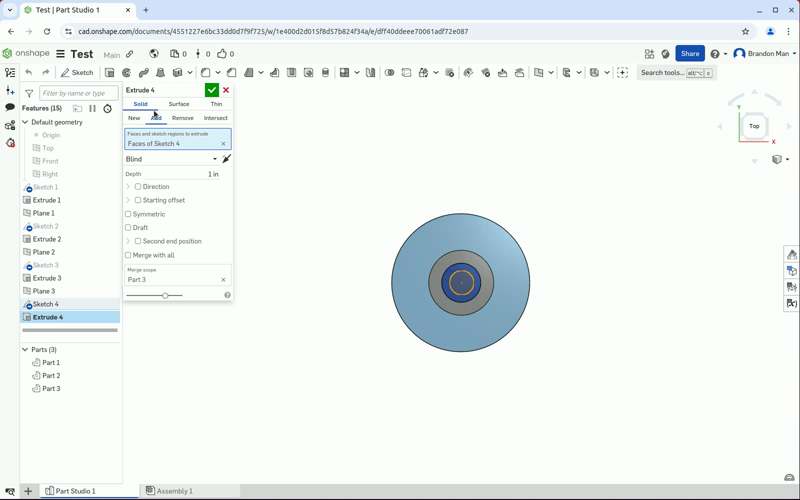
mouse_move(186, 120)
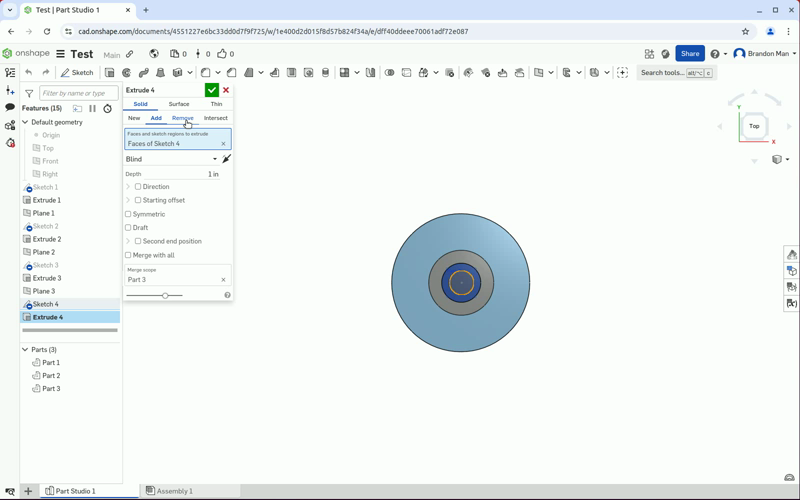
click(186, 120)
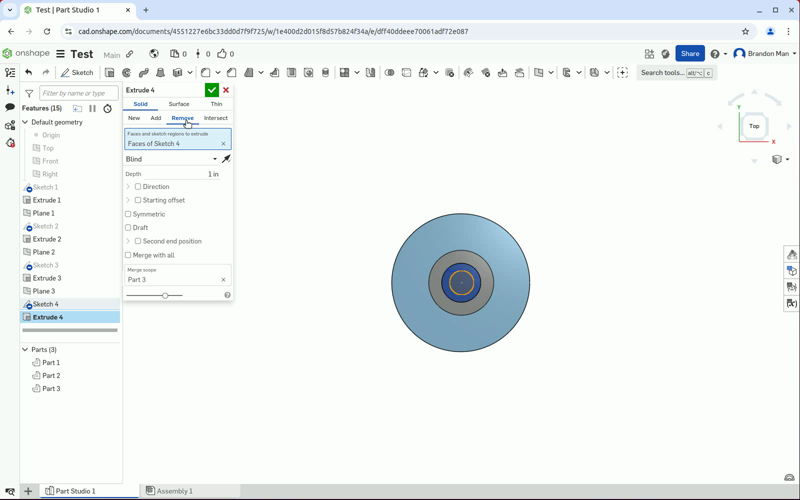
key(tab, 4)
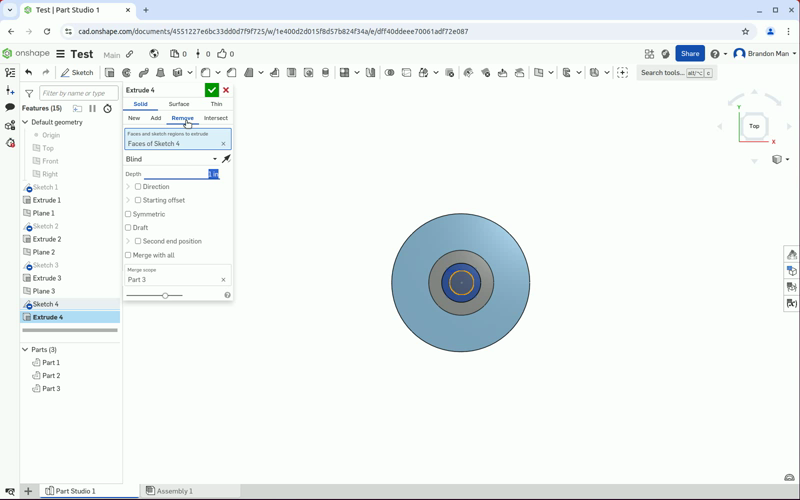
text(23.108)
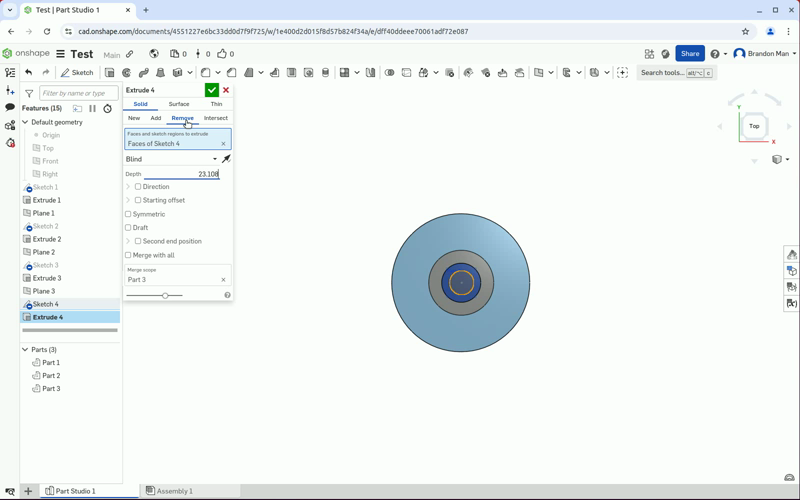
key(tab, 6)
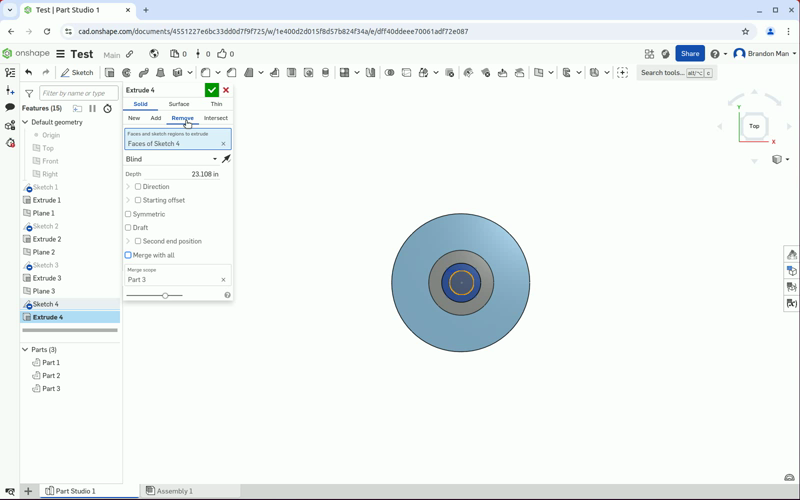
key(space)
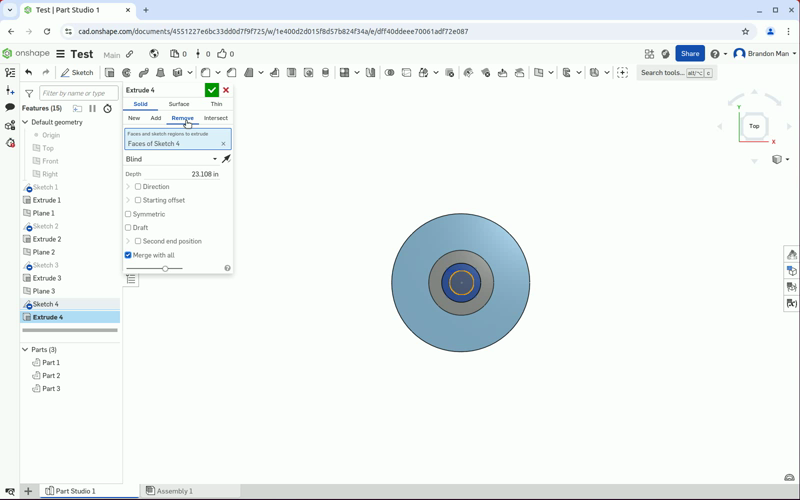
key(enter)
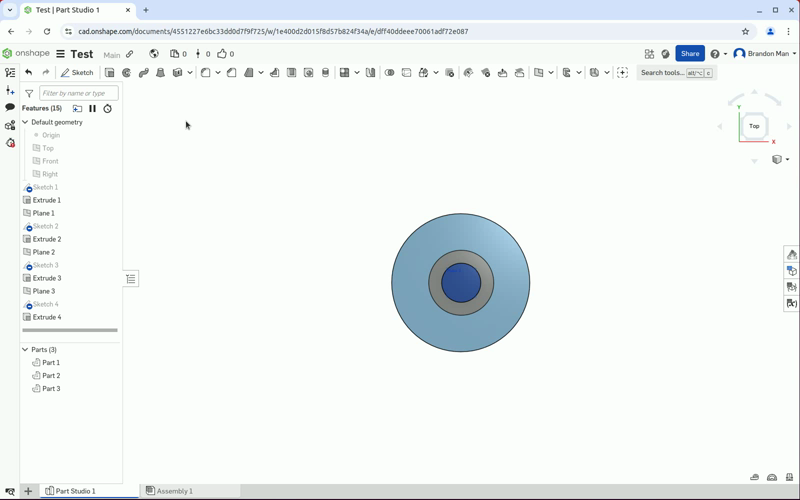
key(shift+h)
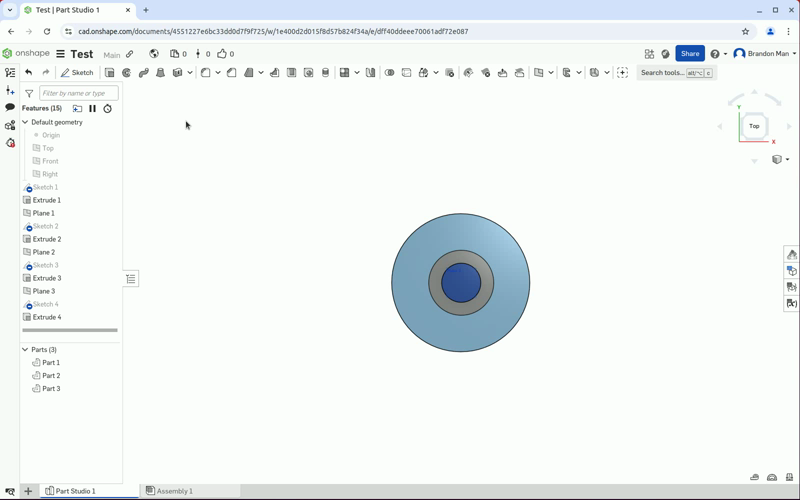
key(shift+h)
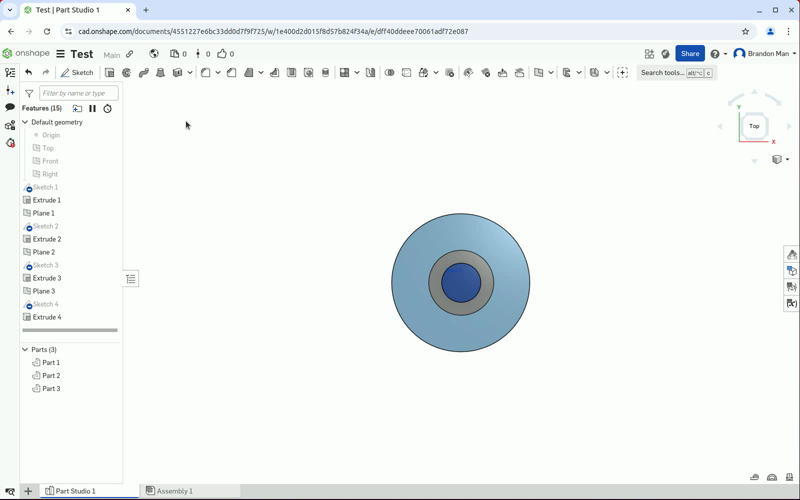
mouse_move(73, 189)
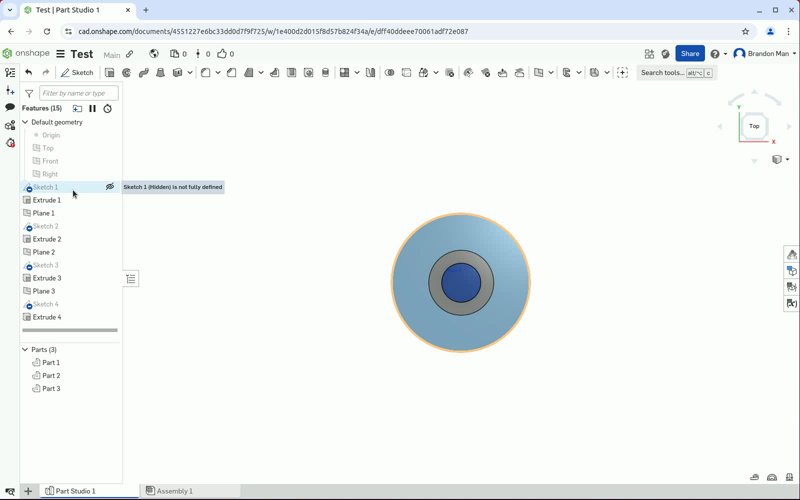
click(73, 189)
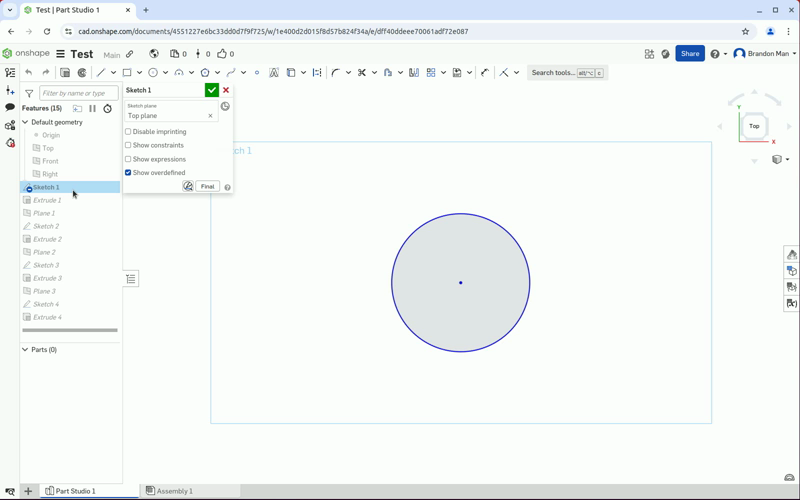
mouse_move(229, 92)
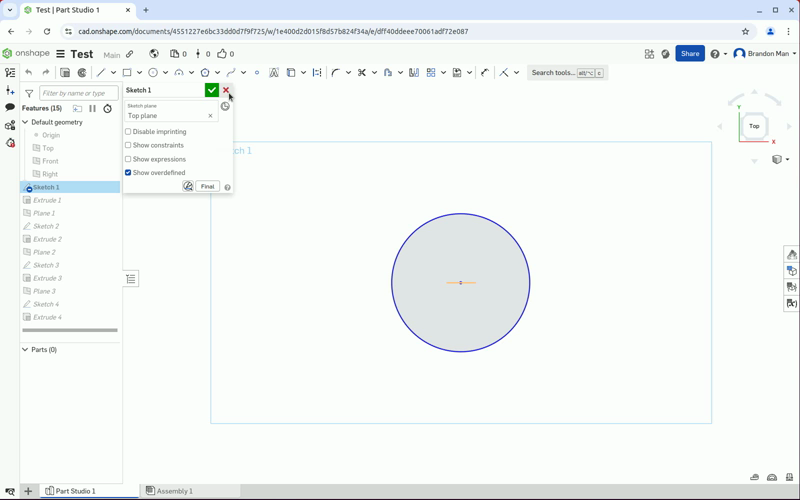
click(229, 92)
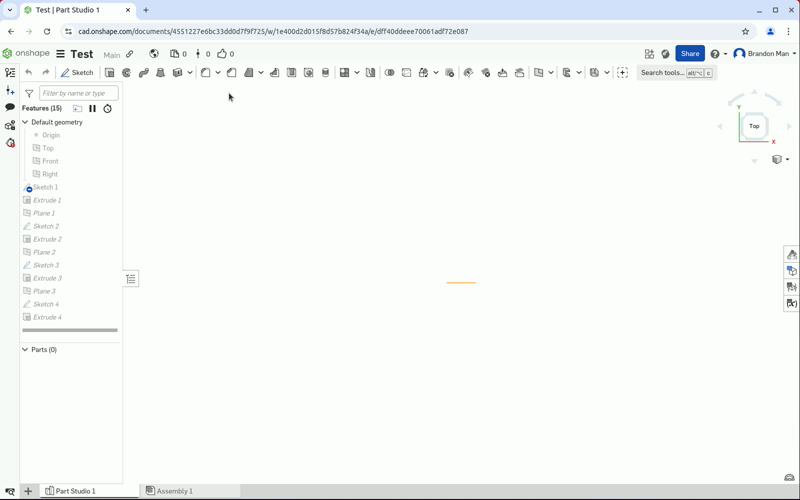
key(shift+s)
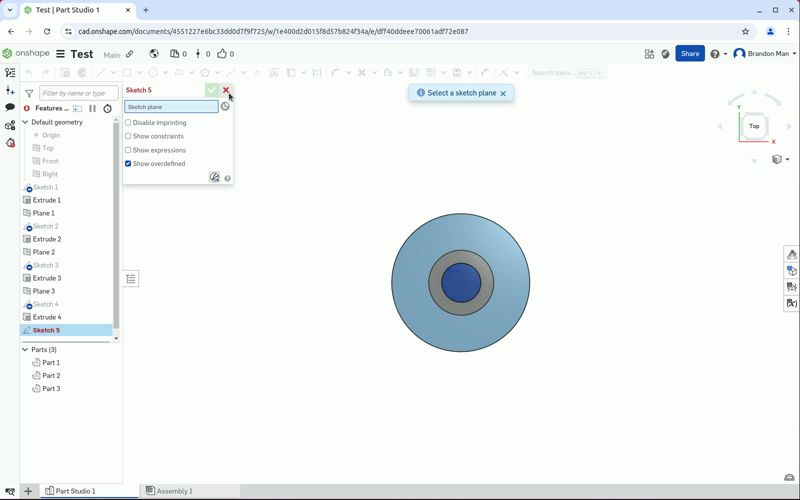
mouse_move(69, 215)
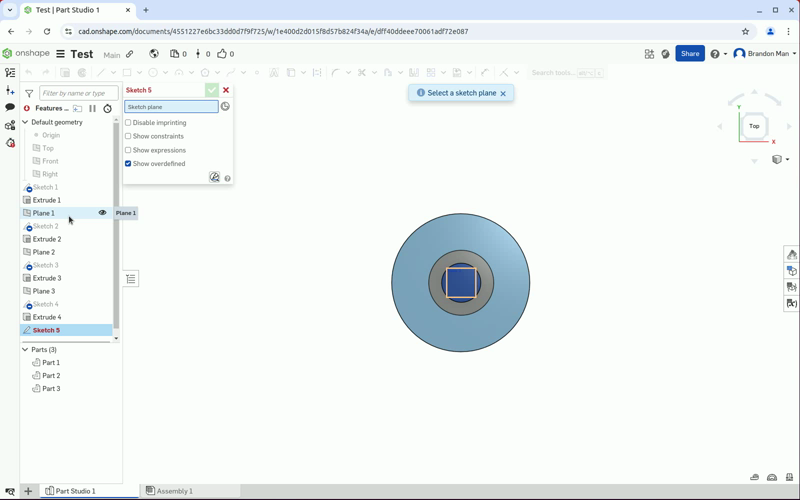
click(69, 215)
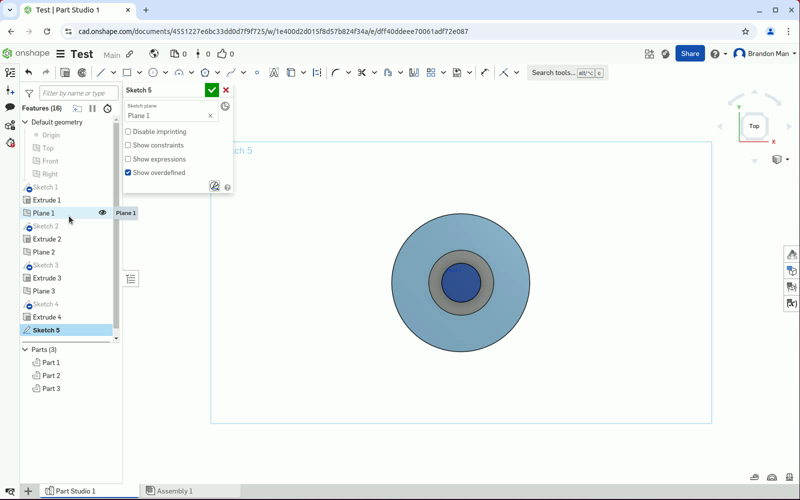
mouse_move(73, 352)
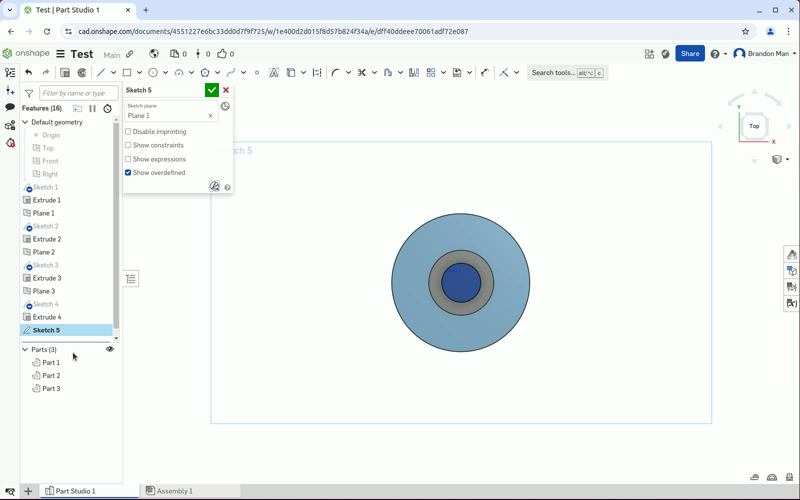
key(y)
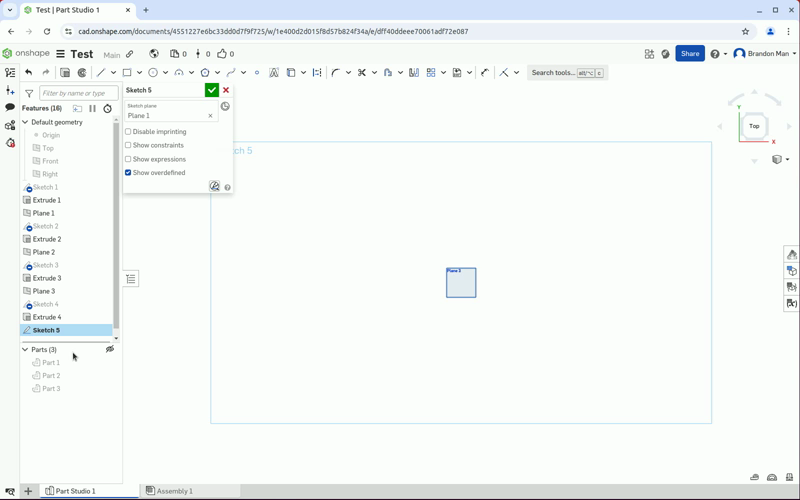
key(c)
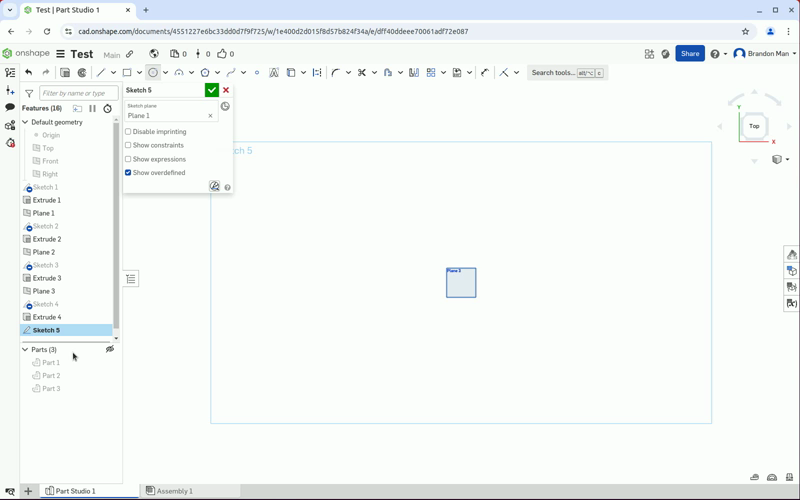
key_down(shift)
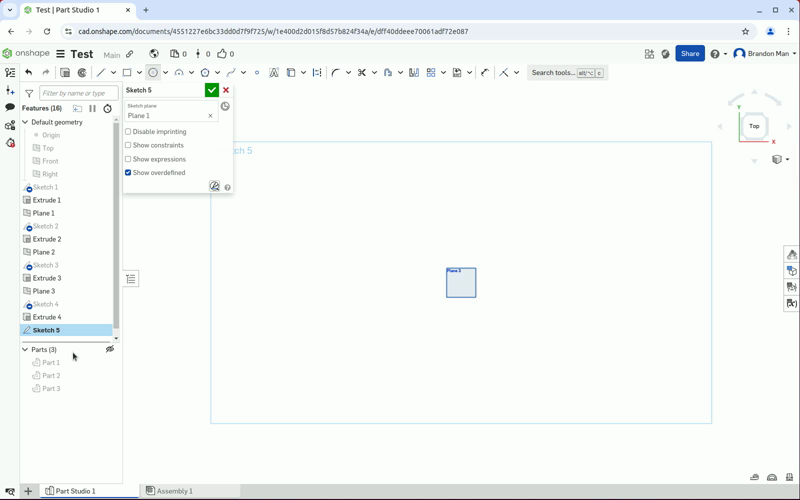
mouse_move(460, 238)
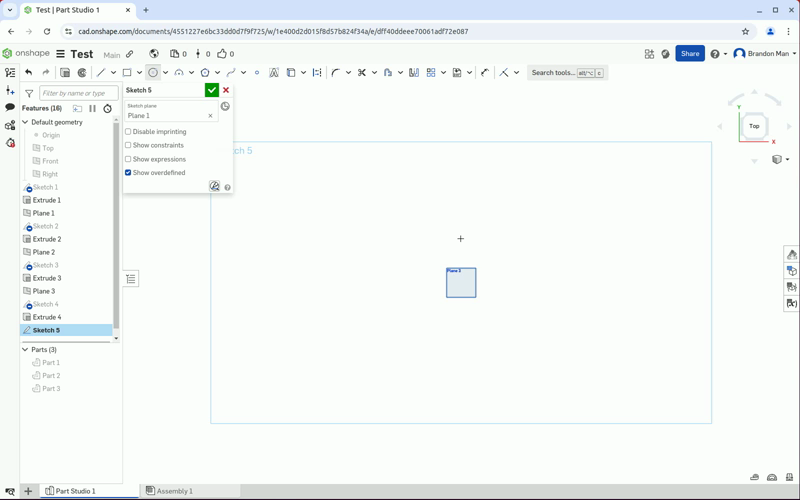
click(460, 238)
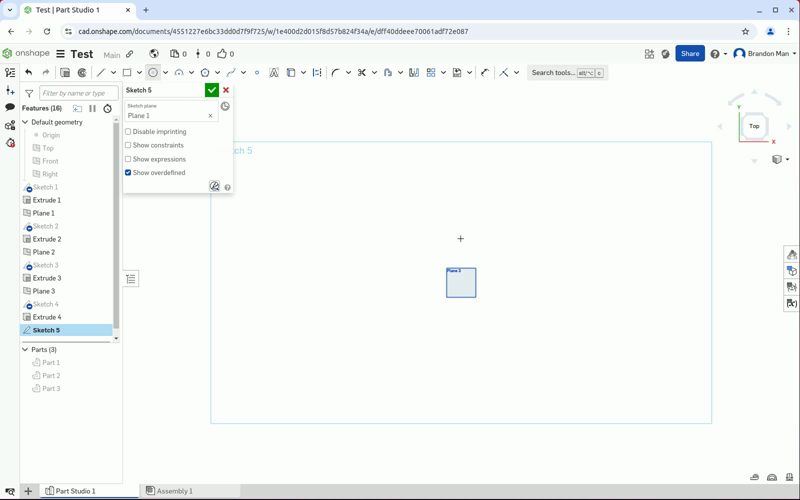
key_up(shift)
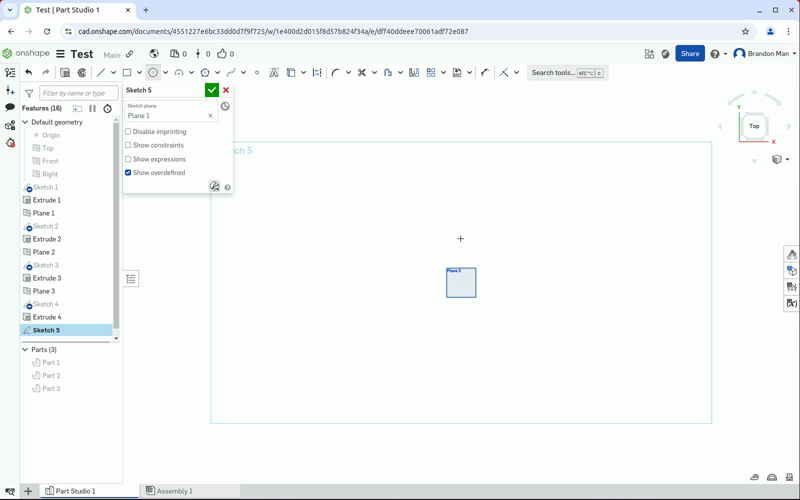
mouse_move(471, 238)
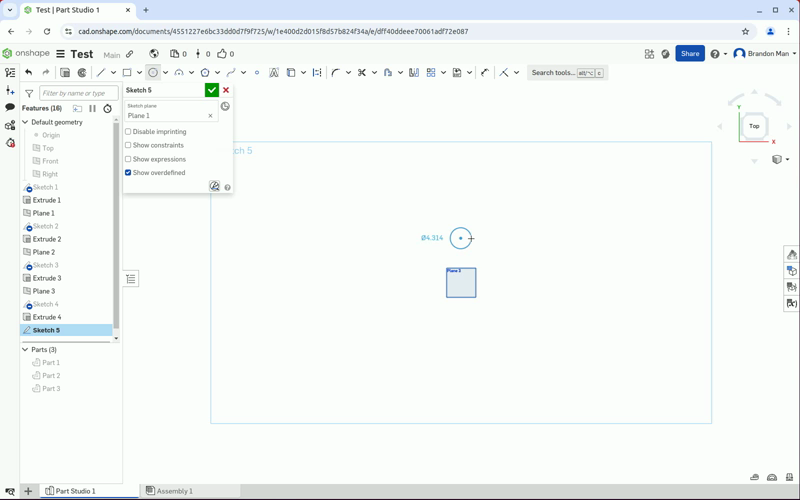
click(471, 238)
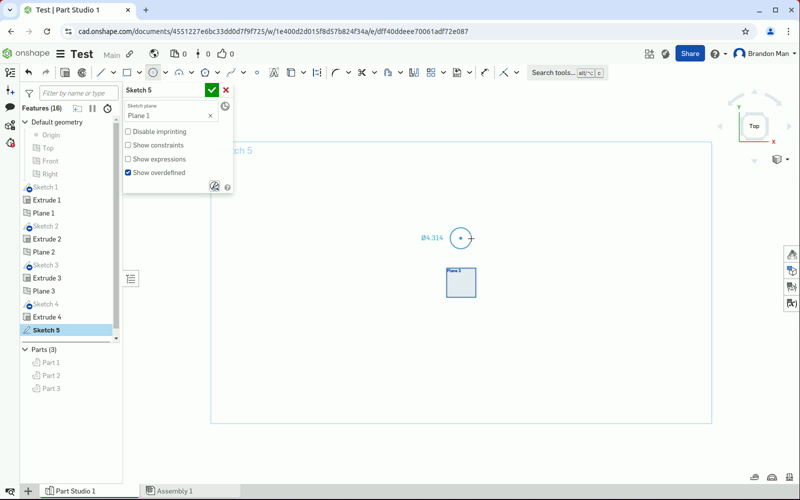
key(esc)
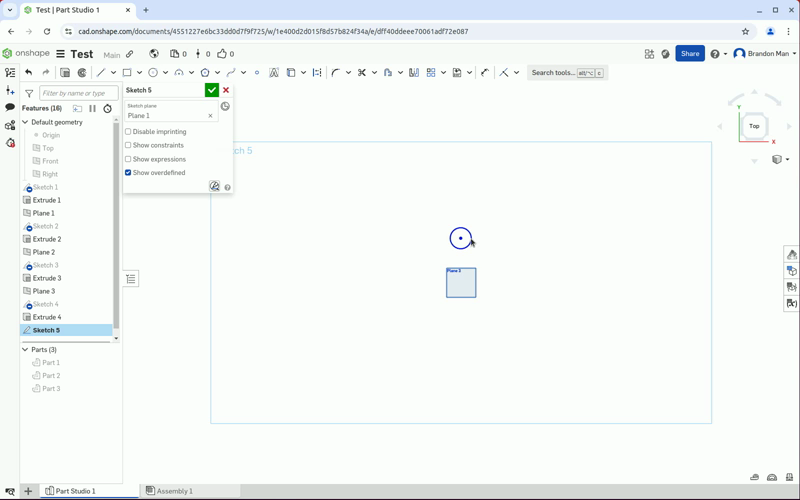
mouse_move(462, 230)
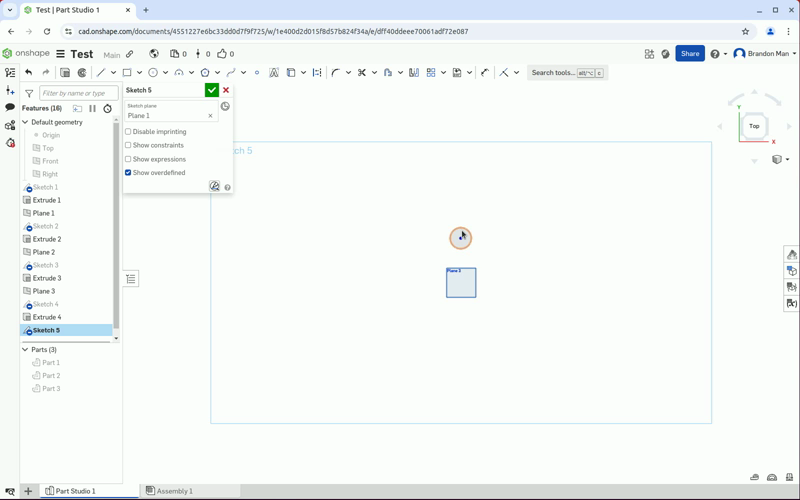
scroll(6)
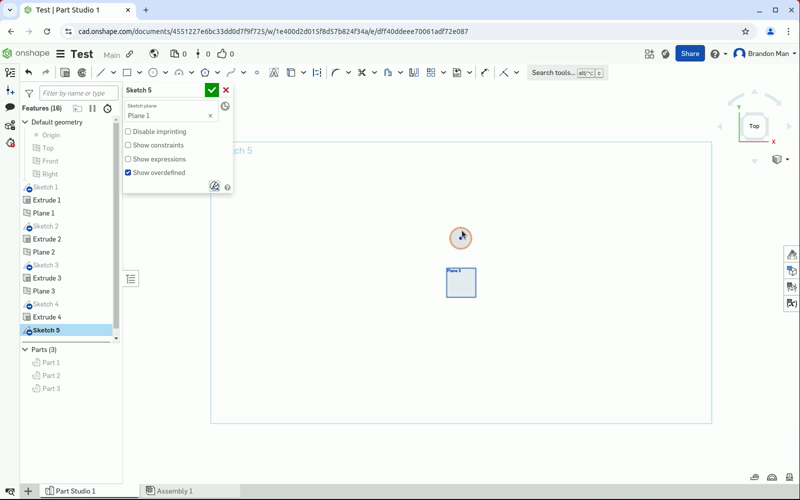
scroll(6)
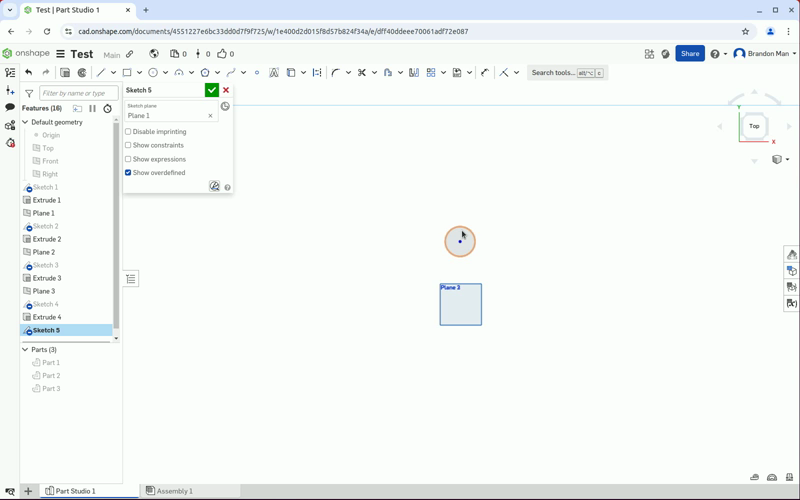
scroll(6)
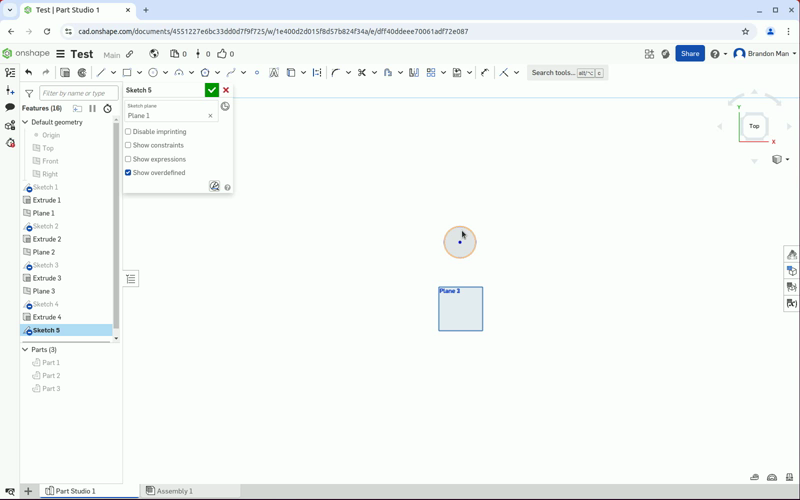
scroll(6)
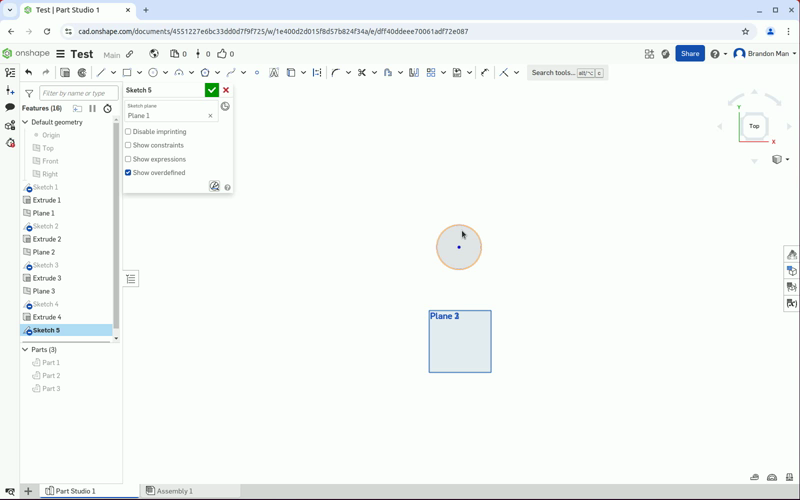
scroll(6)
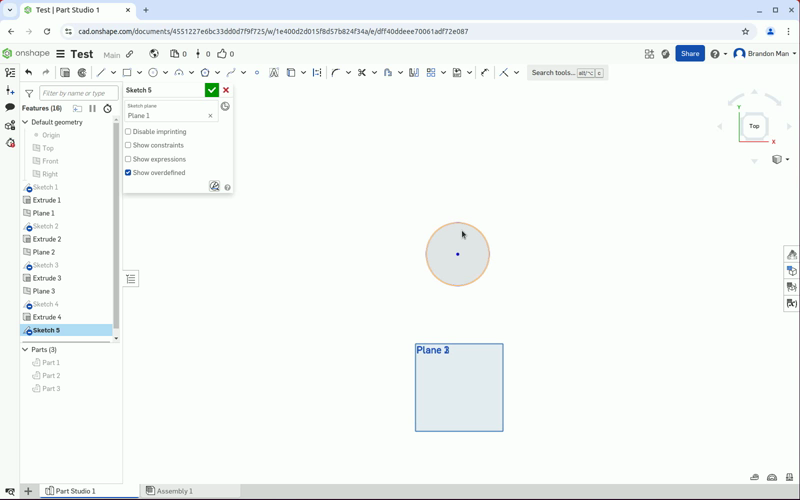
scroll(6)
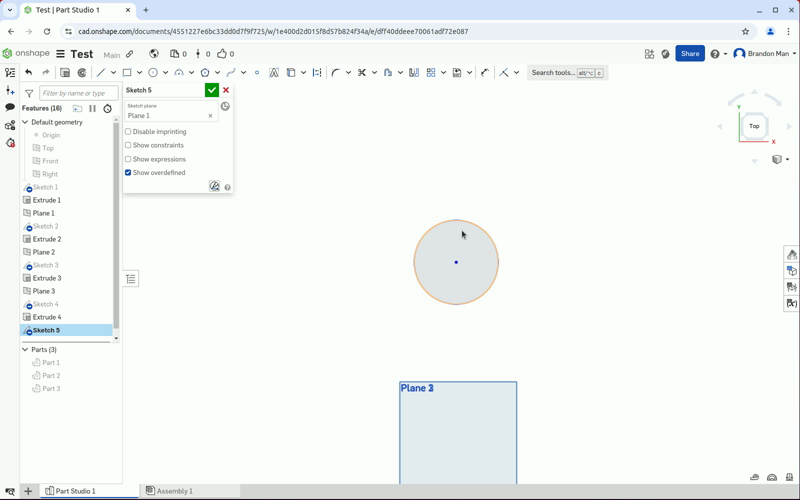
scroll(6)
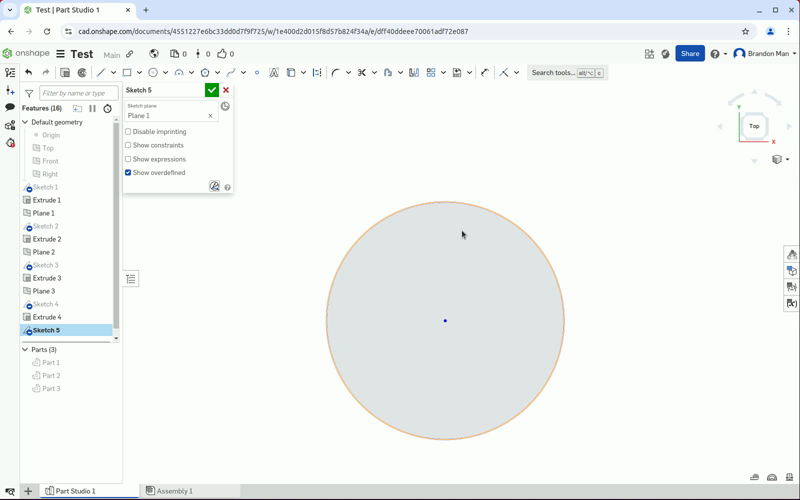
click(462, 230)
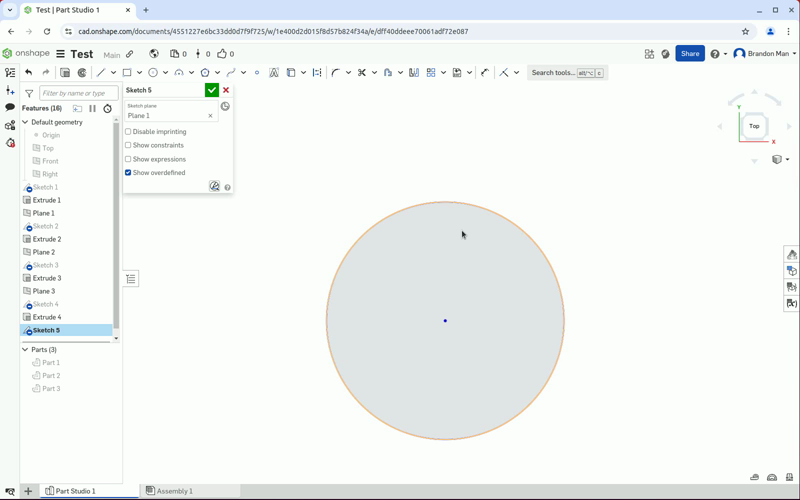
scroll(-6)
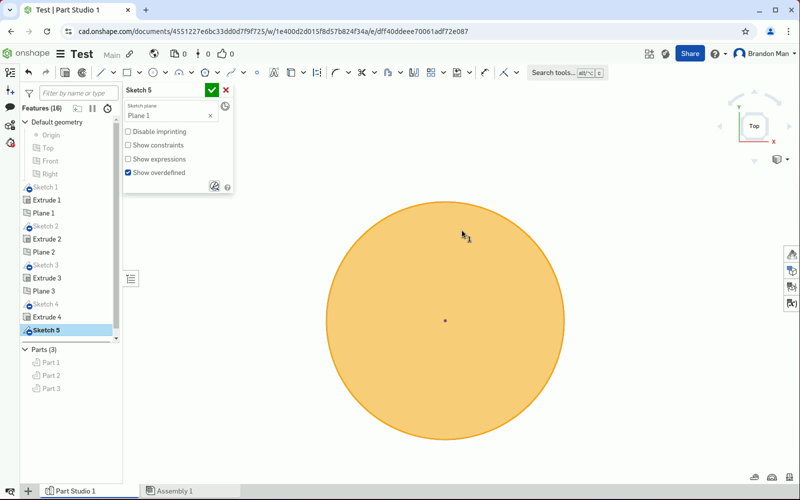
scroll(-6)
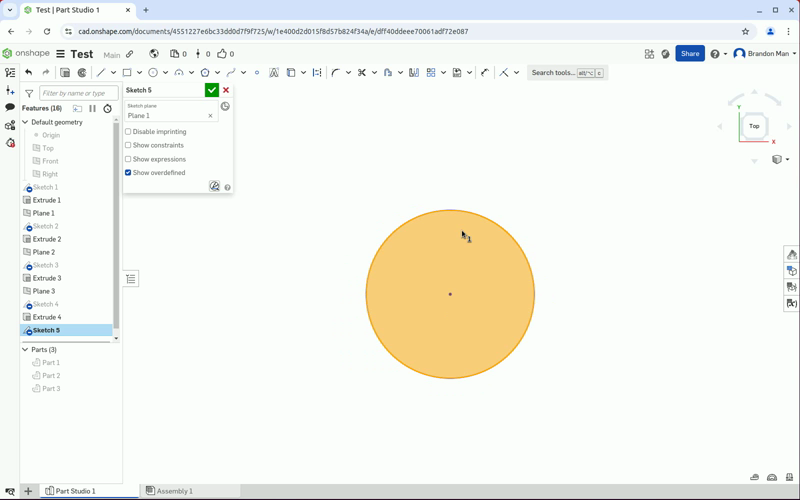
scroll(-6)
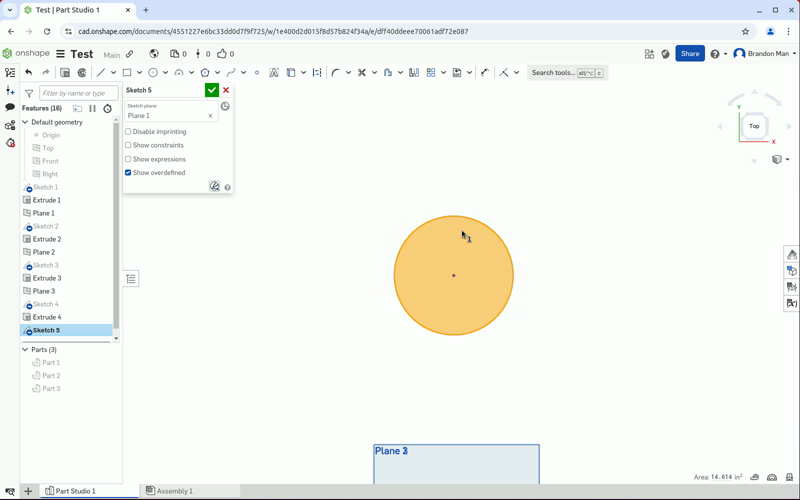
scroll(-6)
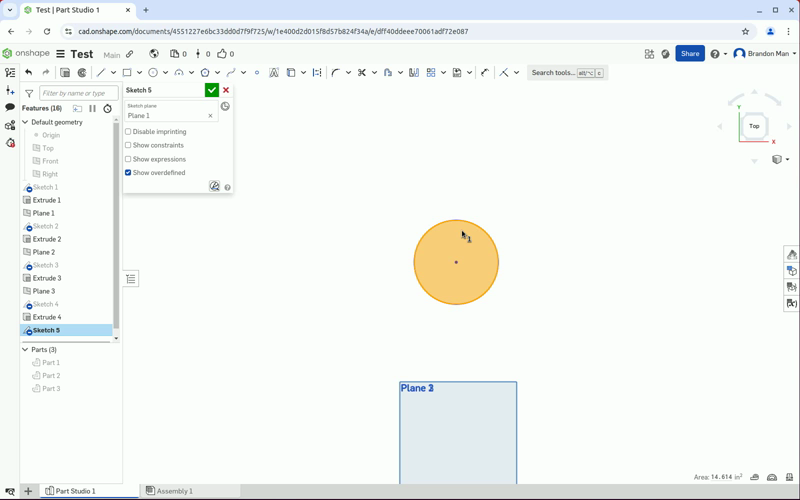
scroll(-6)
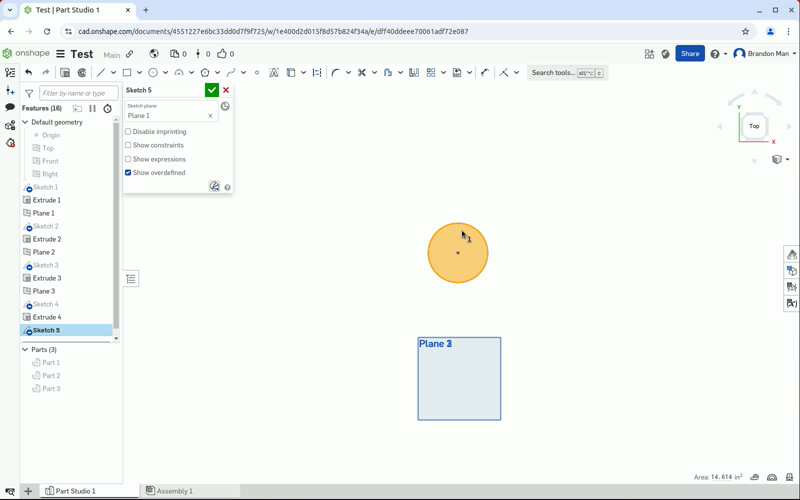
scroll(-6)
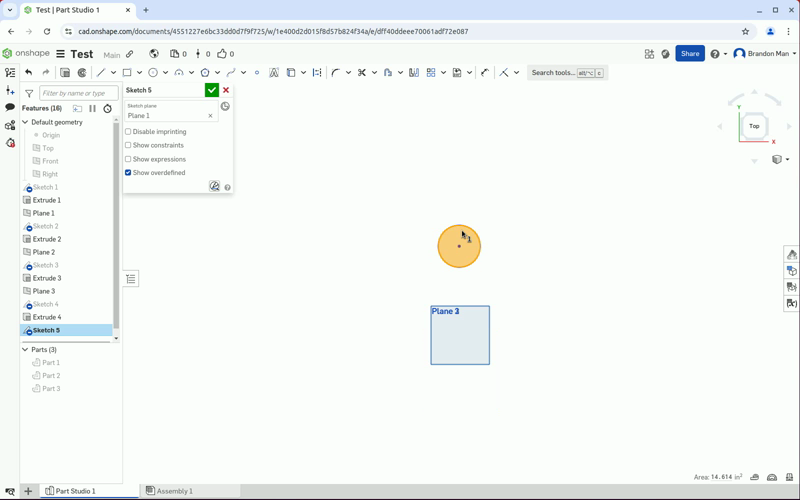
scroll(-6)
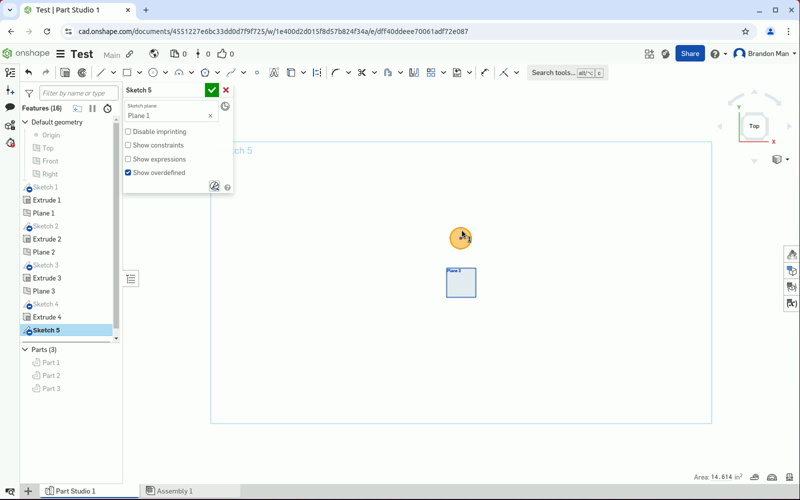
mouse_move(73, 352)
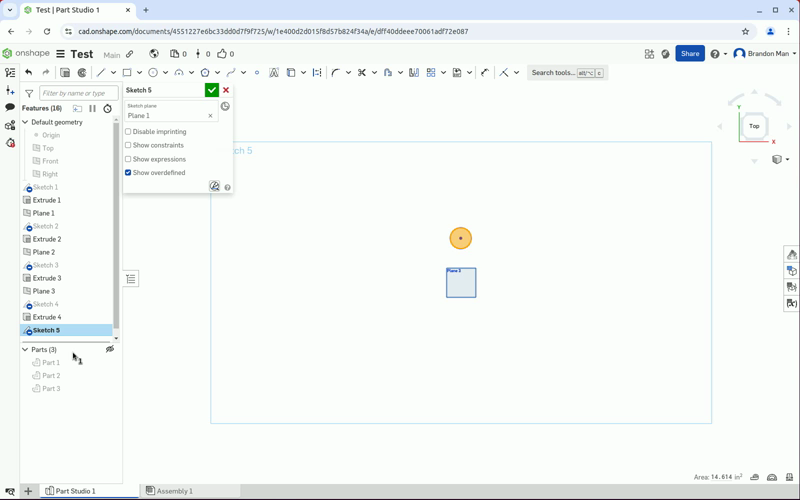
key(shift+y)
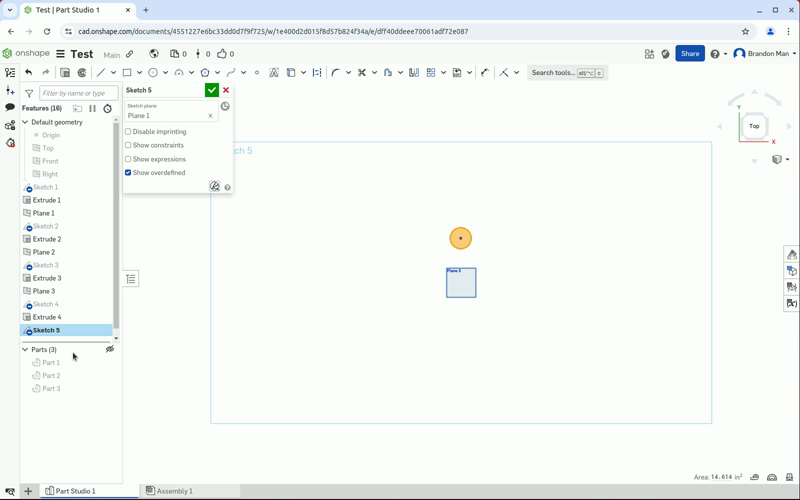
key(shift+e)
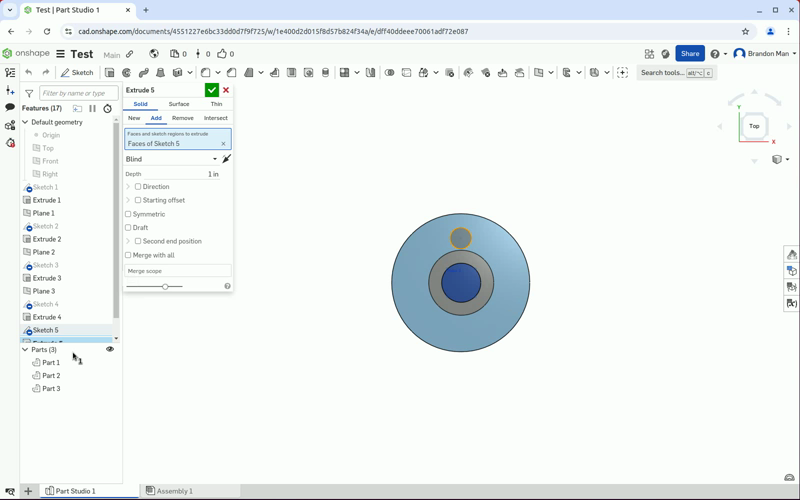
mouse_move(143, 106)
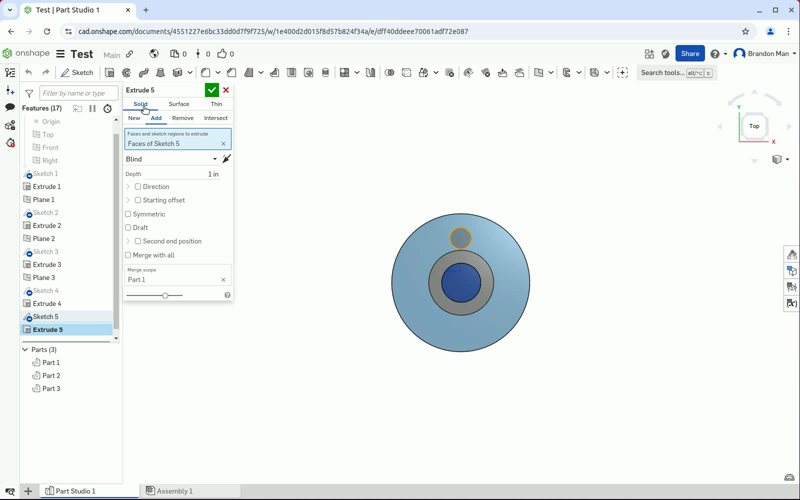
click(143, 106)
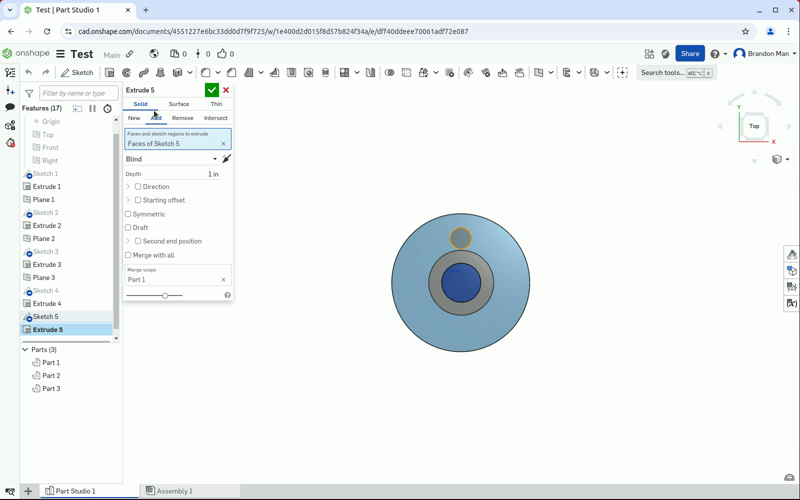
mouse_move(186, 120)
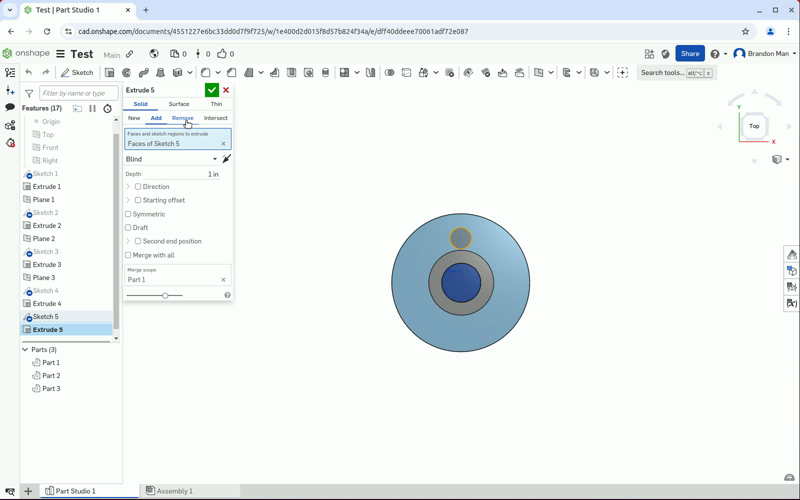
click(186, 120)
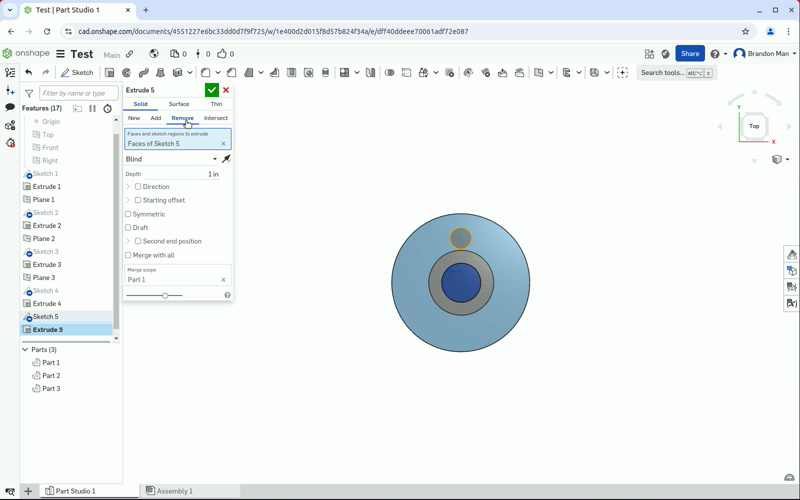
key(tab, 4)
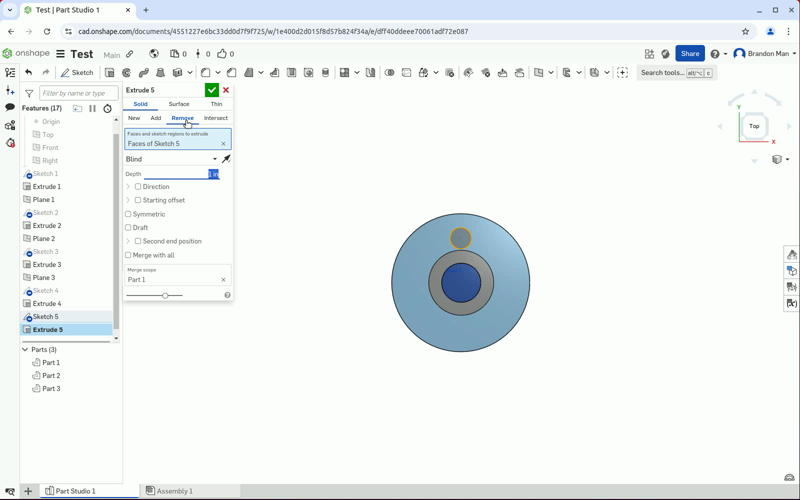
text(9.147)
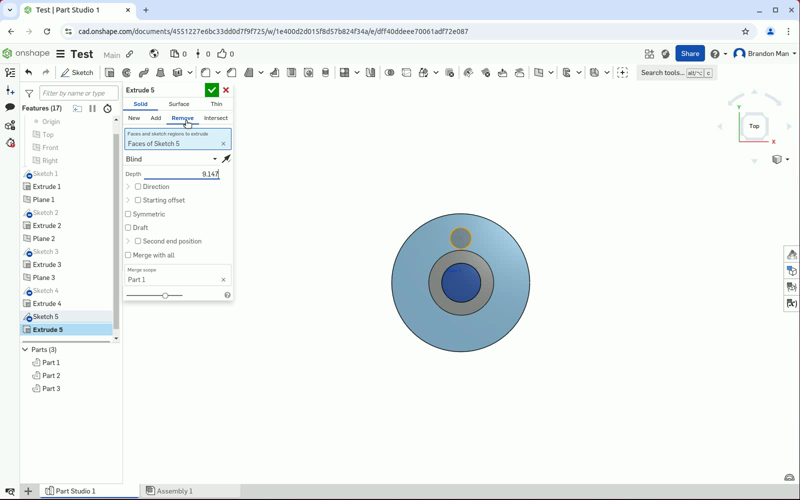
key(tab, 6)
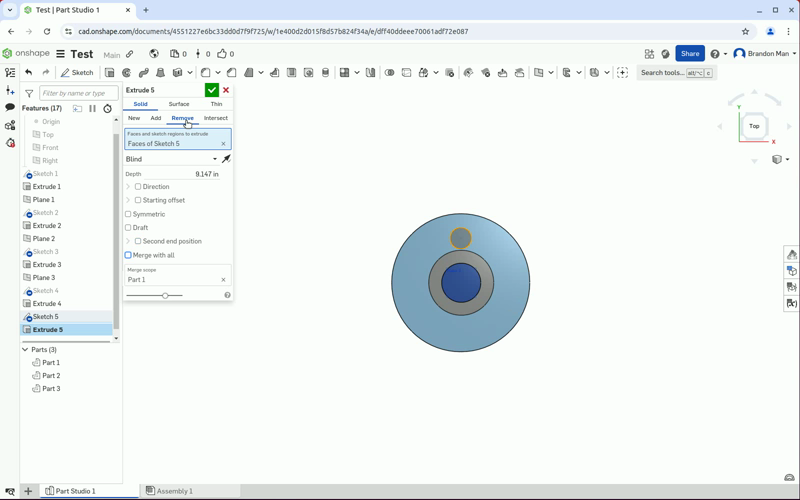
key(space)
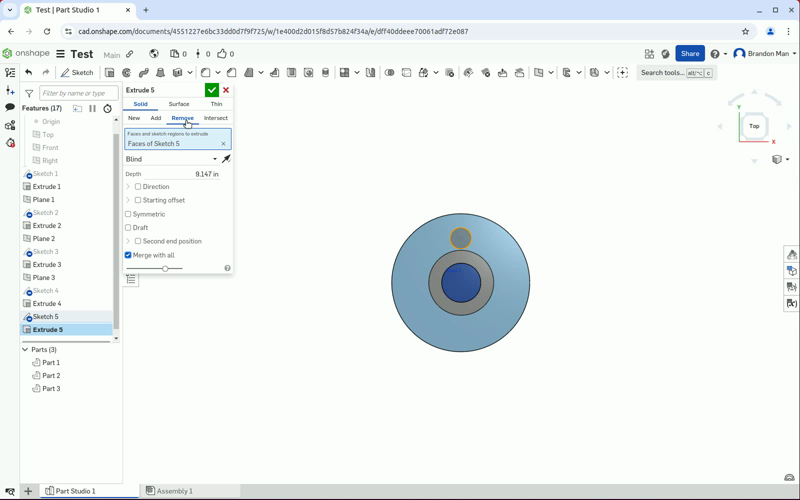
key(enter)
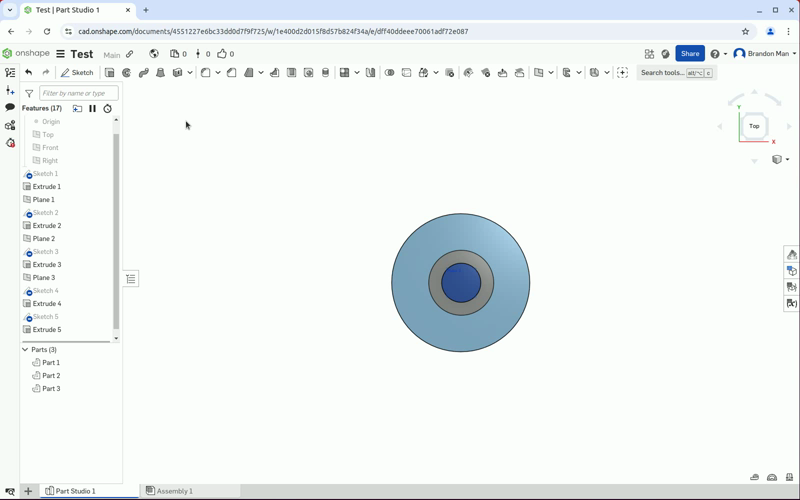
key(shift+h)
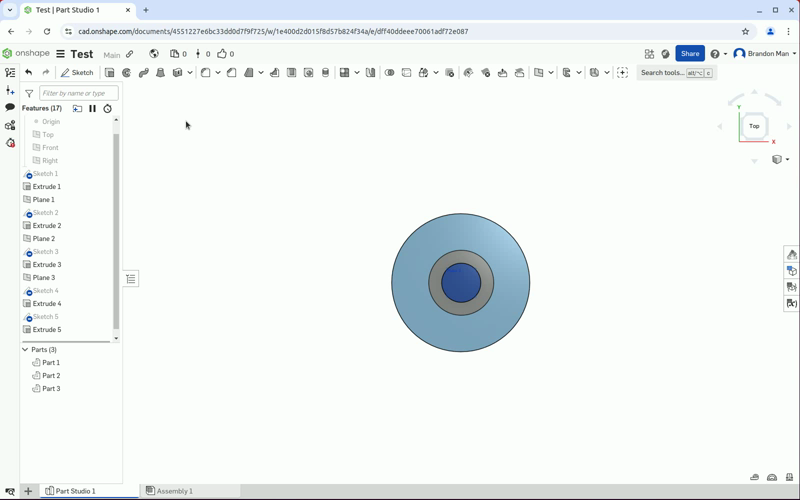
key(shift+h)
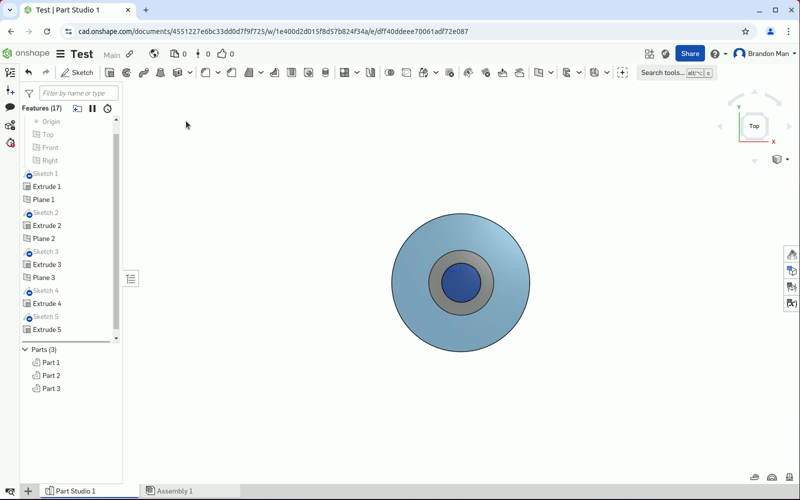
mouse_move(69, 176)
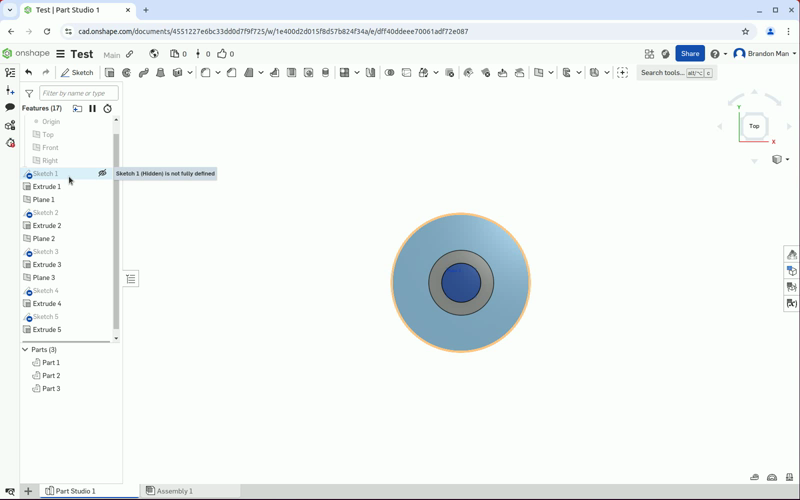
click(69, 176)
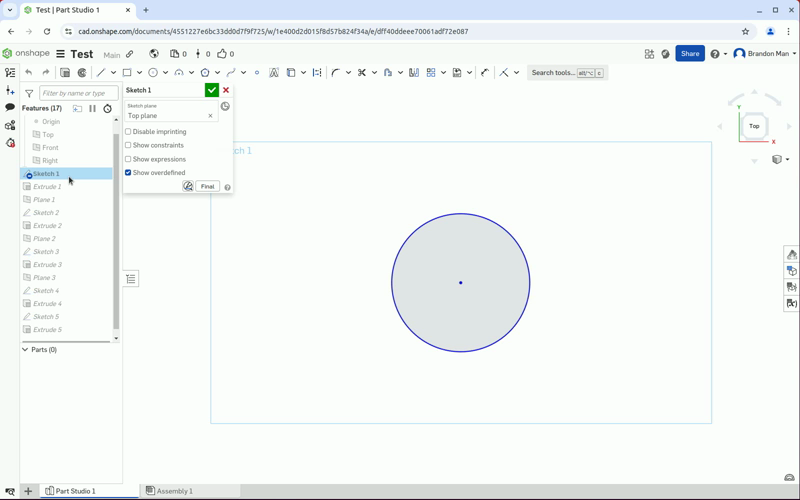
mouse_move(229, 92)
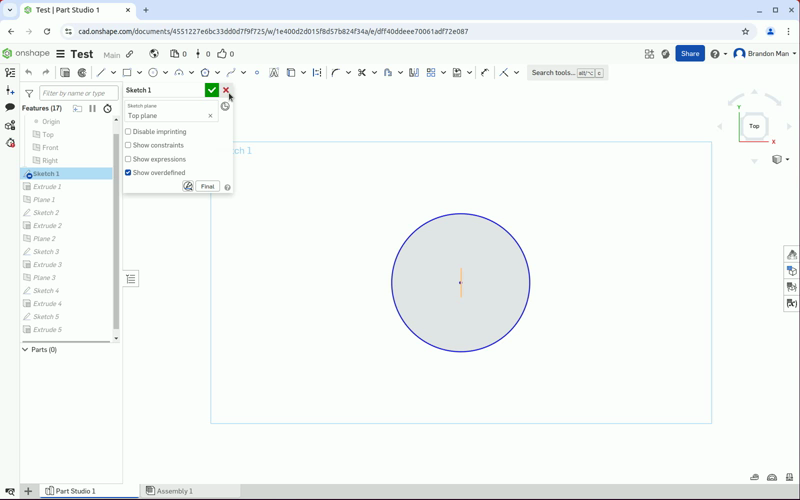
click(229, 92)
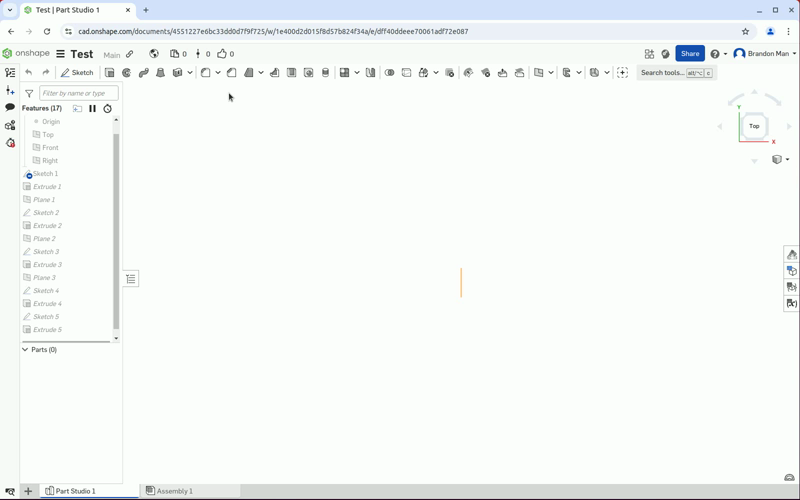
key(shift+s)
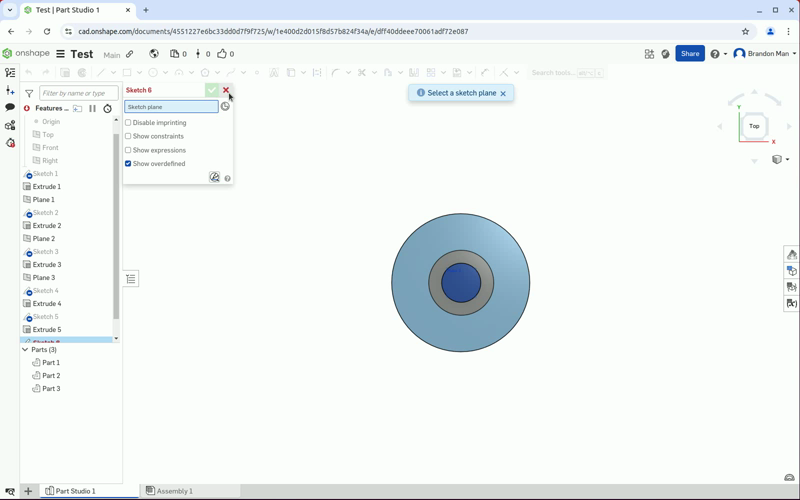
mouse_move(69, 189)
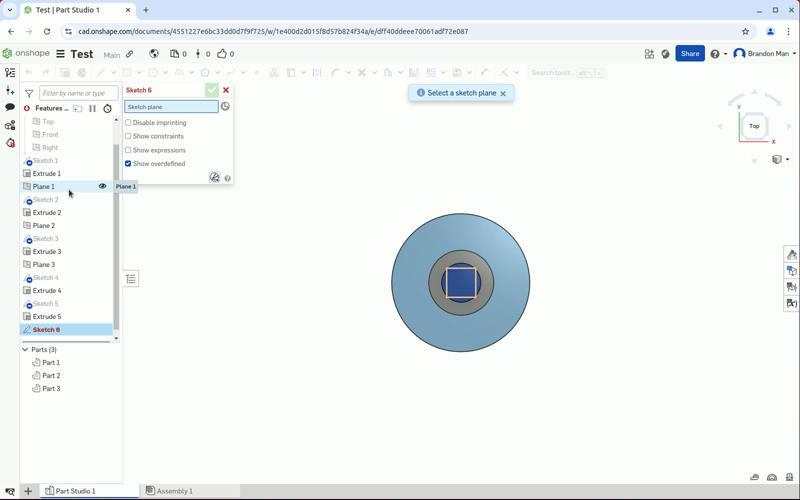
click(69, 189)
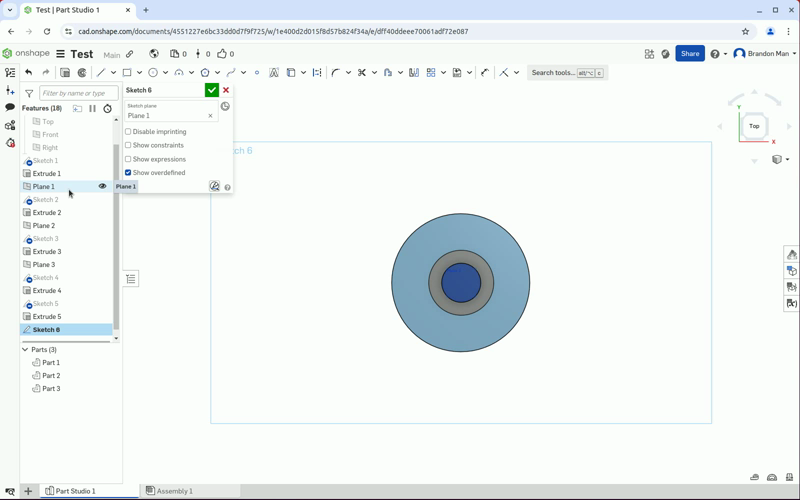
mouse_move(73, 352)
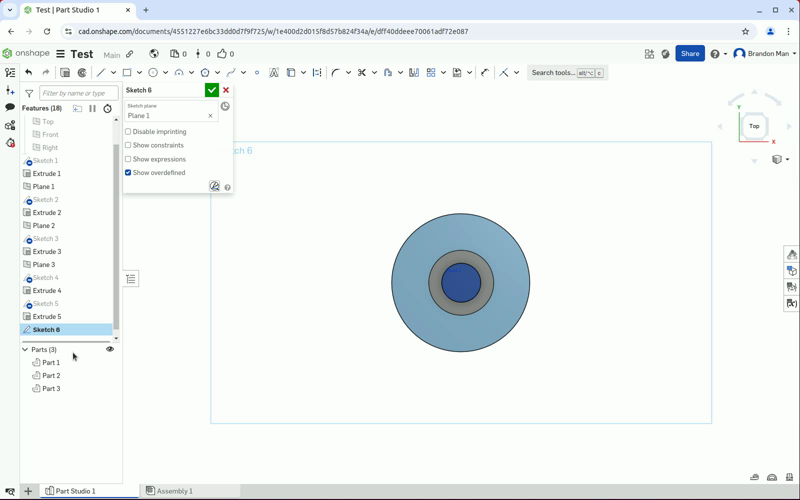
key(y)
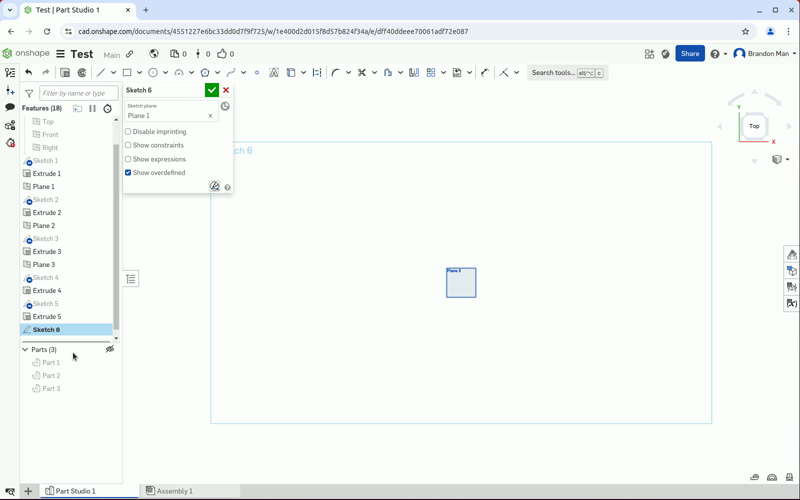
key(c)
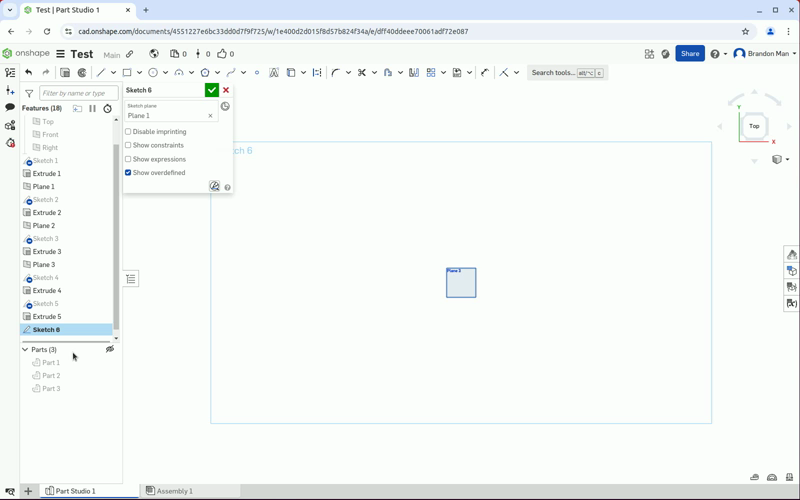
key_down(shift)
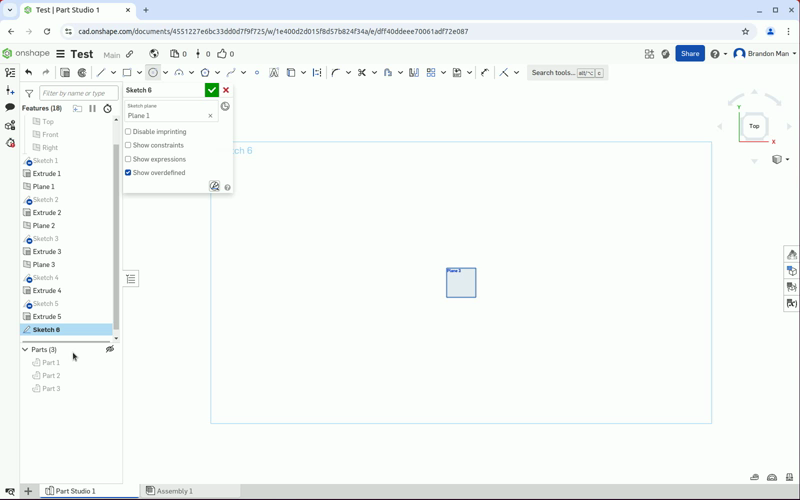
mouse_move(506, 282)
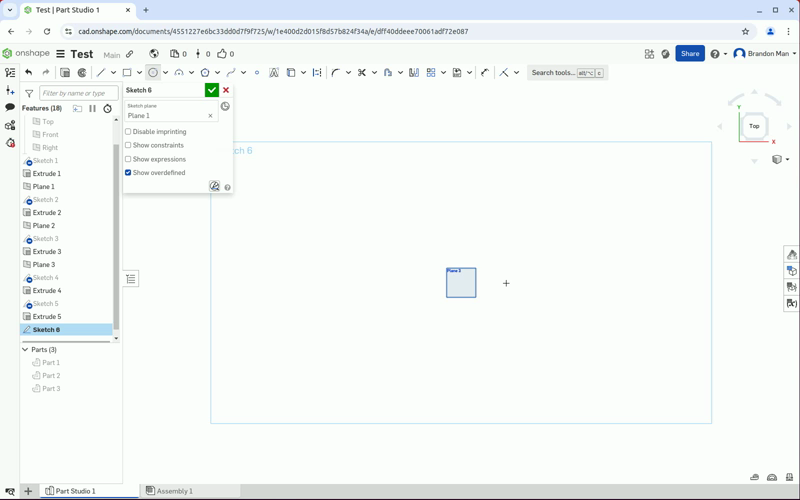
click(506, 282)
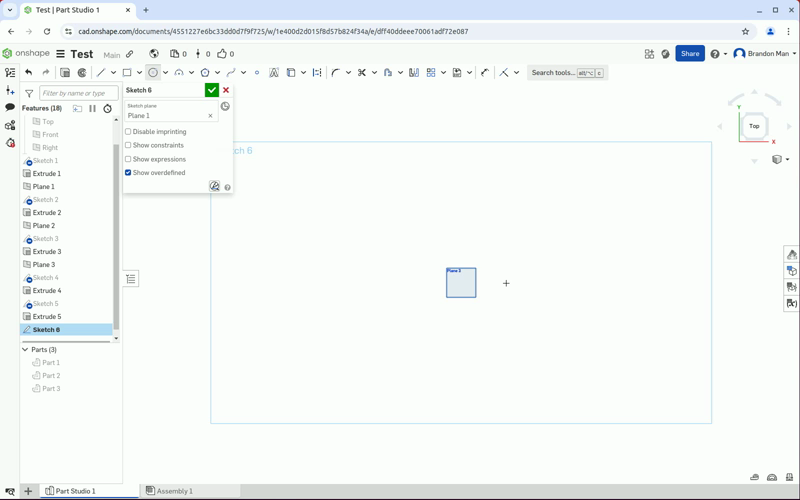
key_up(shift)
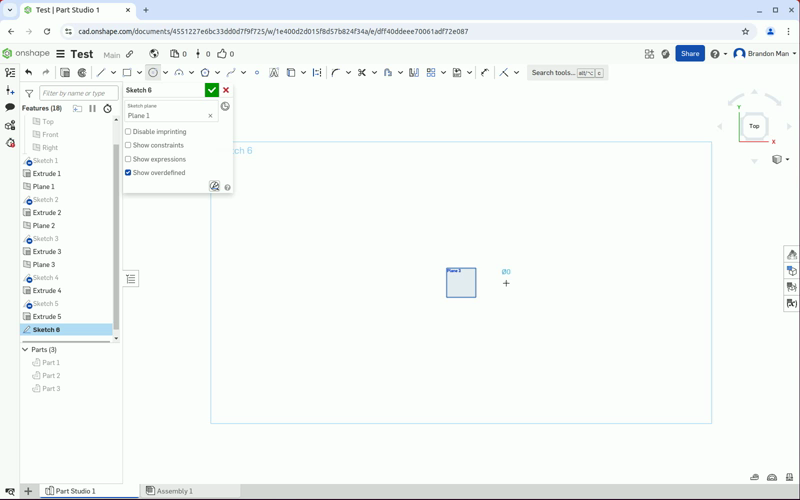
mouse_move(516, 282)
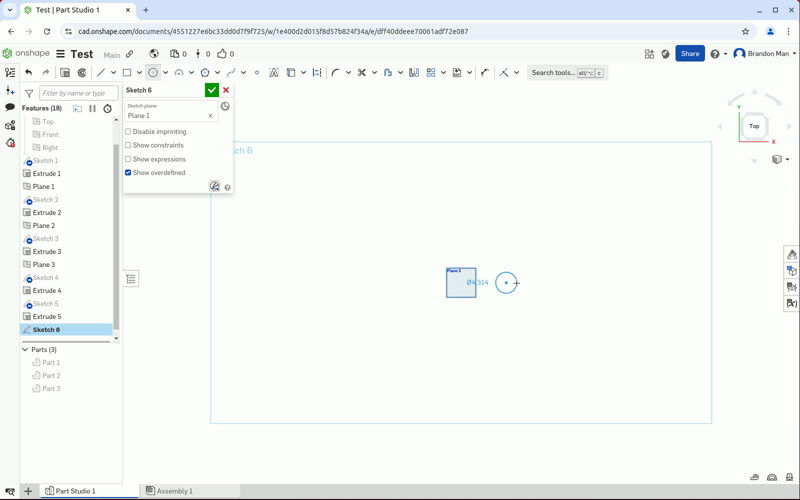
click(516, 282)
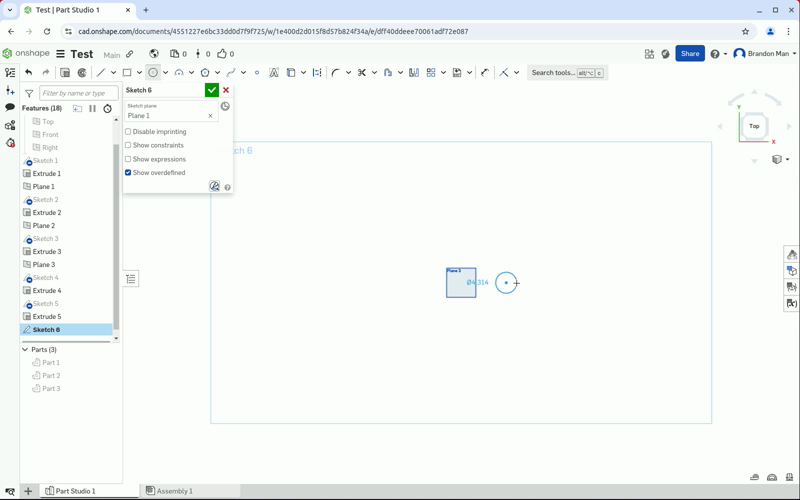
key(esc)
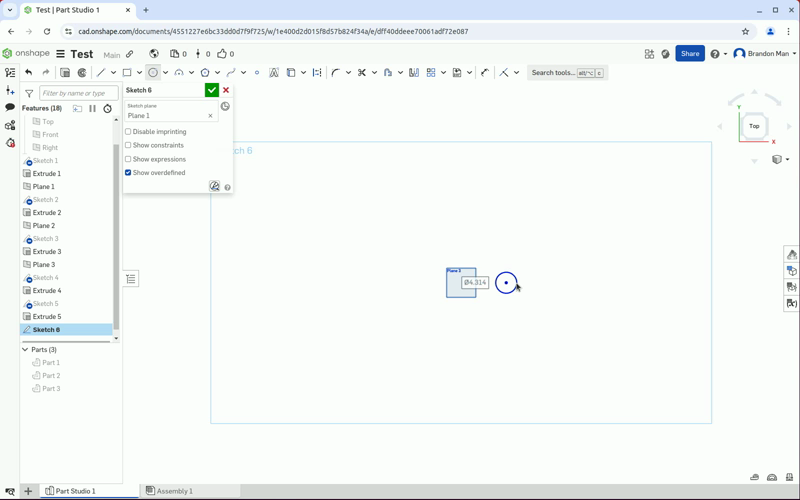
mouse_move(497, 282)
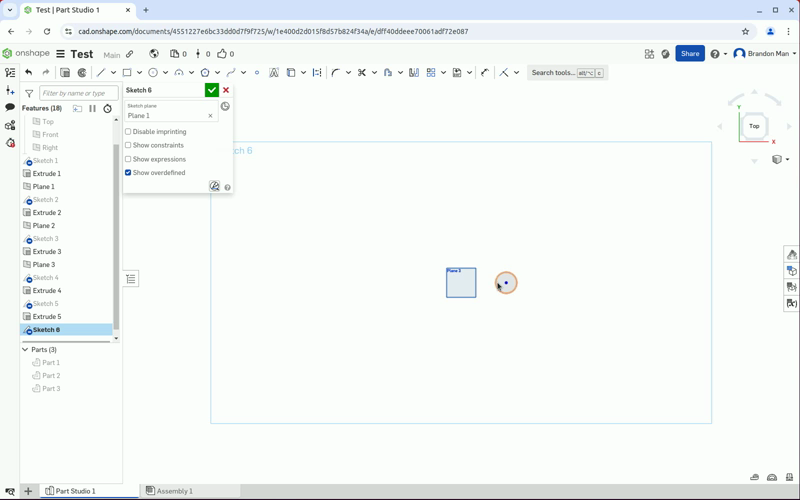
scroll(6)
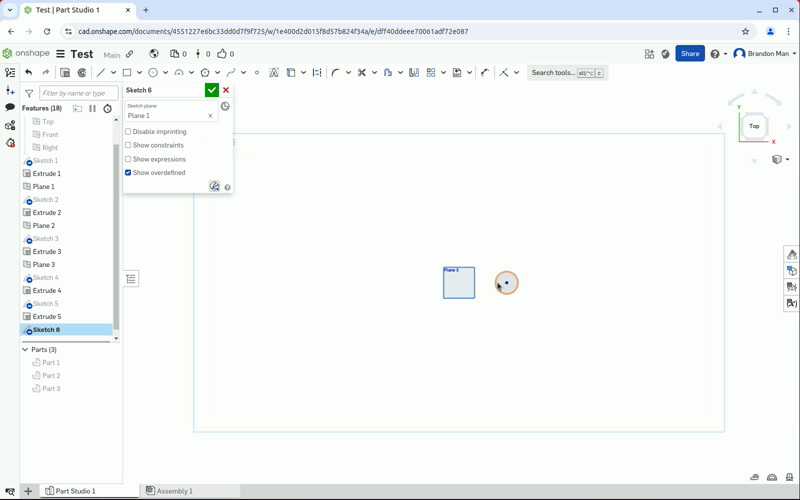
scroll(6)
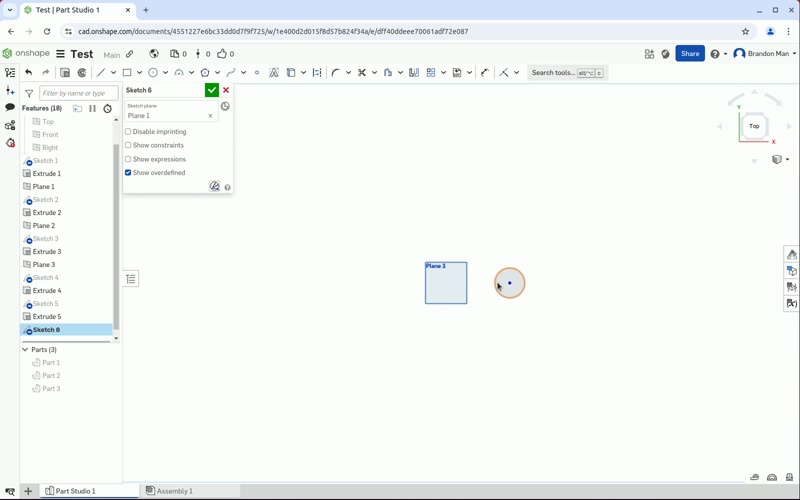
scroll(6)
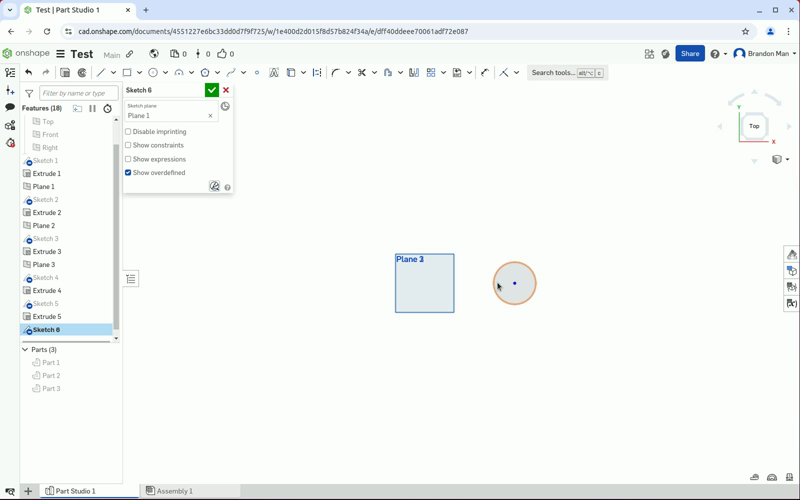
scroll(6)
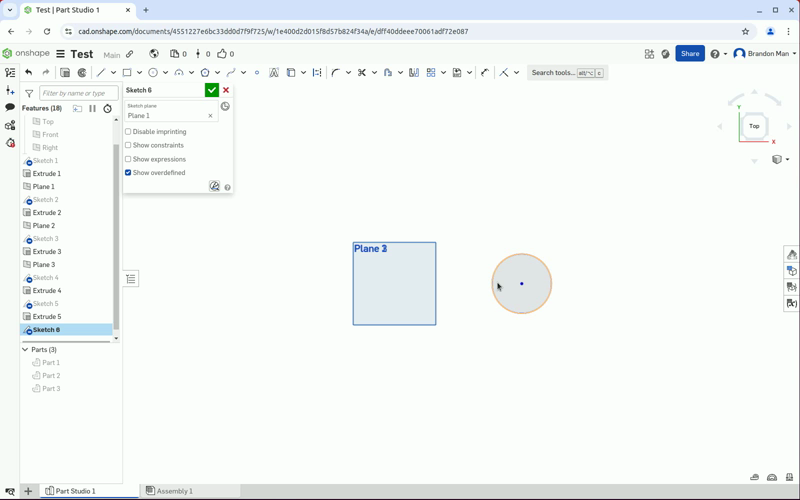
scroll(6)
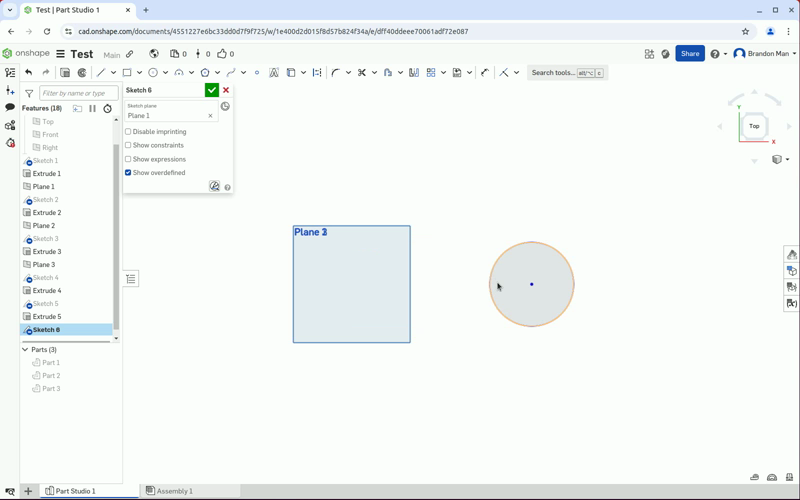
scroll(6)
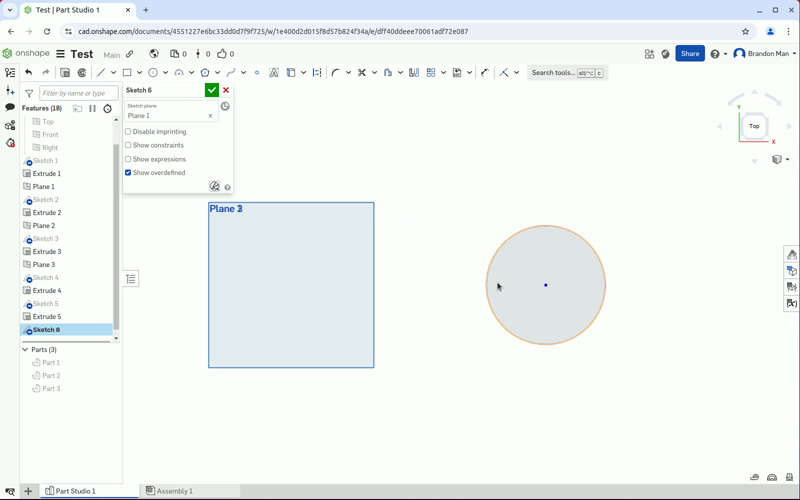
scroll(6)
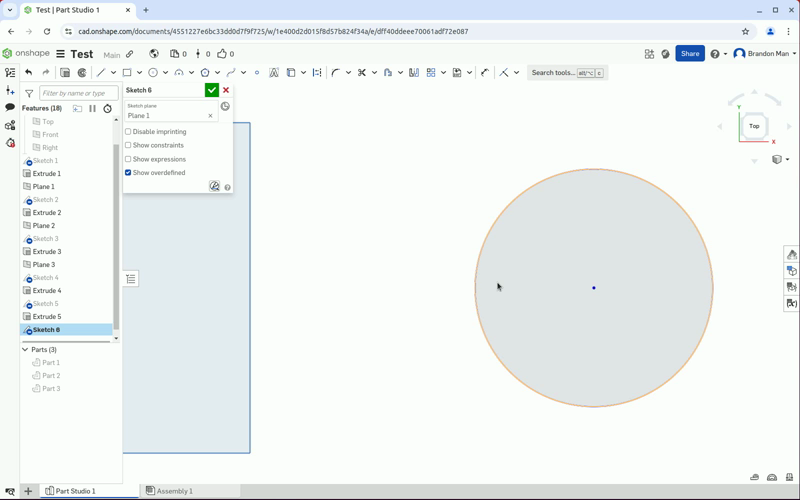
click(497, 282)
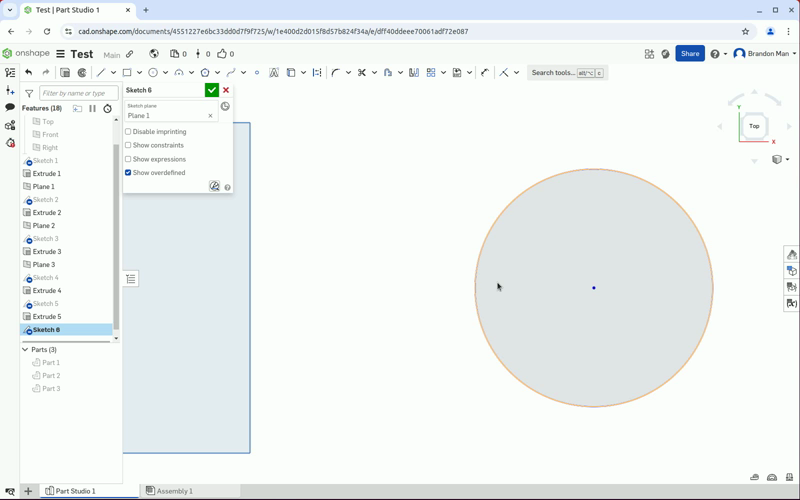
scroll(-6)
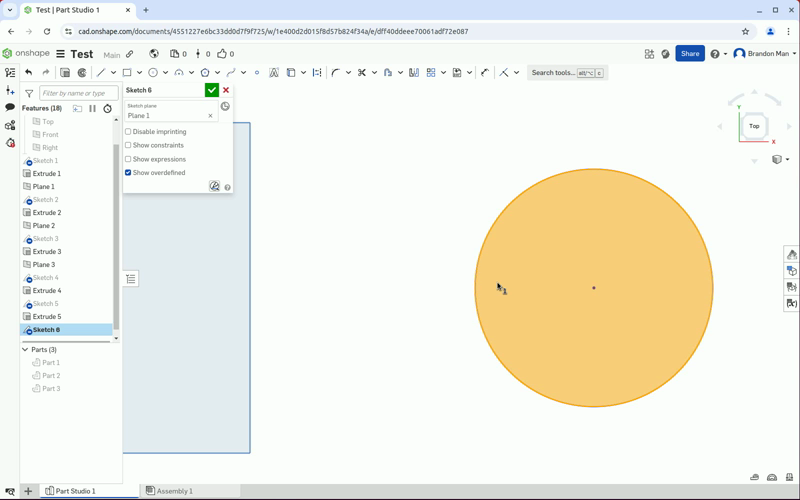
scroll(-6)
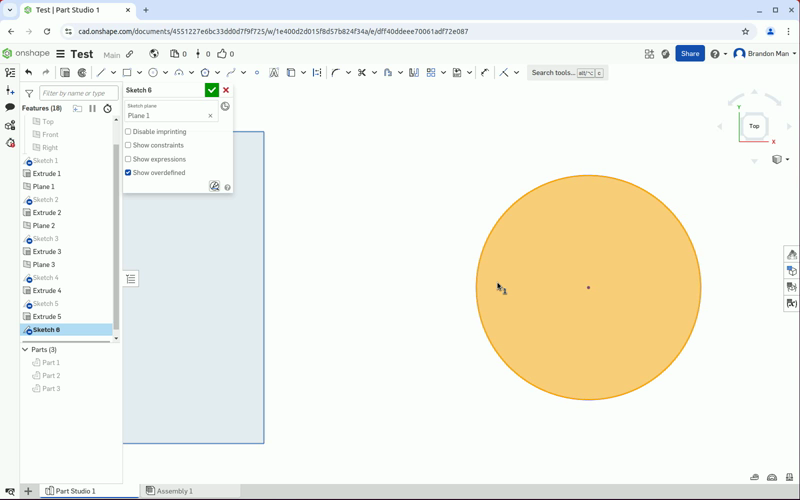
scroll(-6)
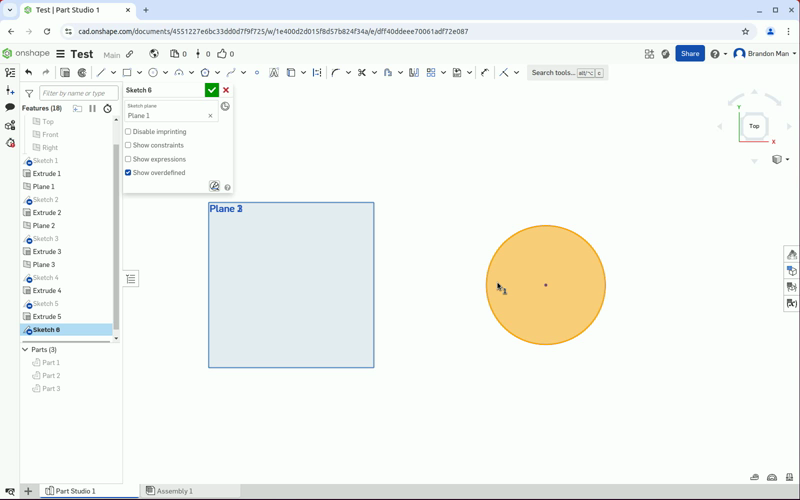
scroll(-6)
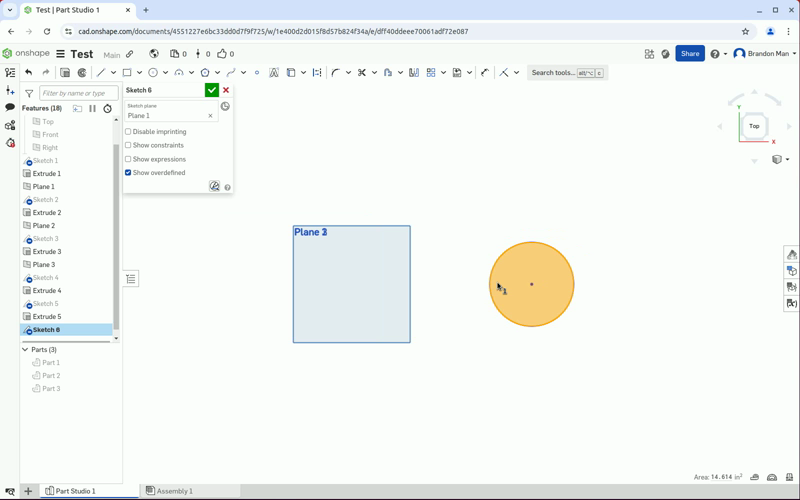
scroll(-6)
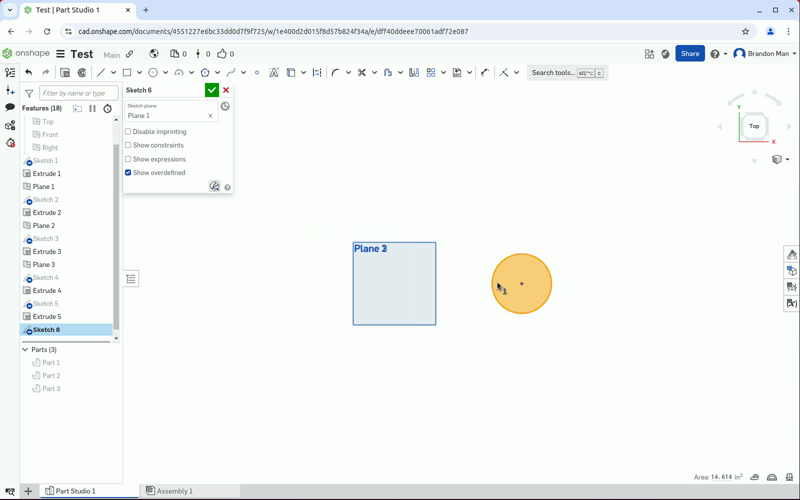
scroll(-6)
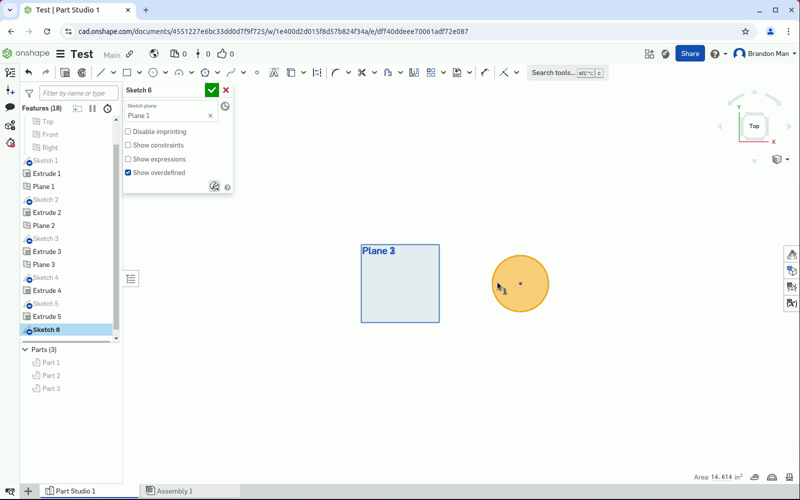
scroll(-6)
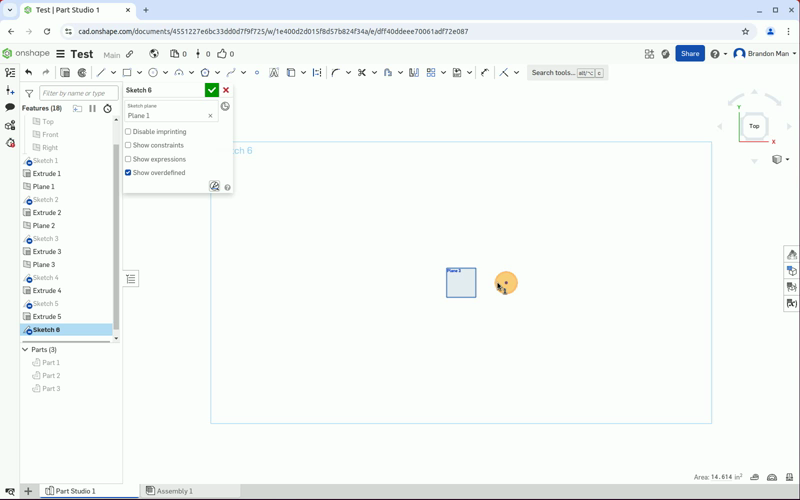
mouse_move(73, 352)
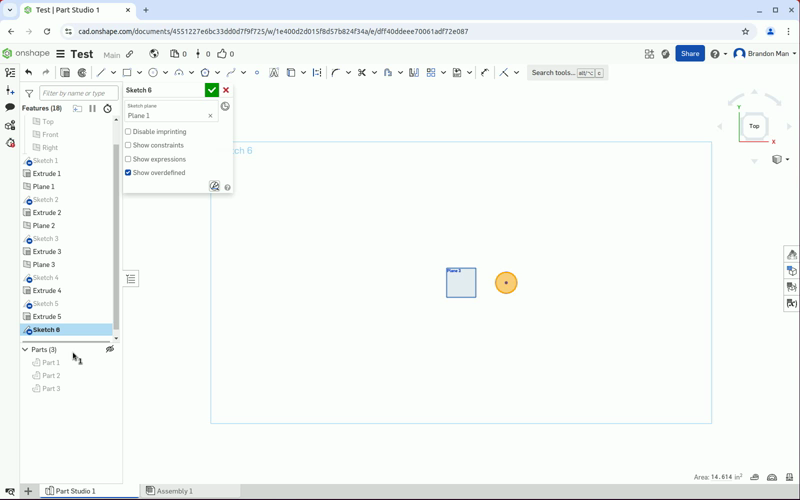
key(shift+y)
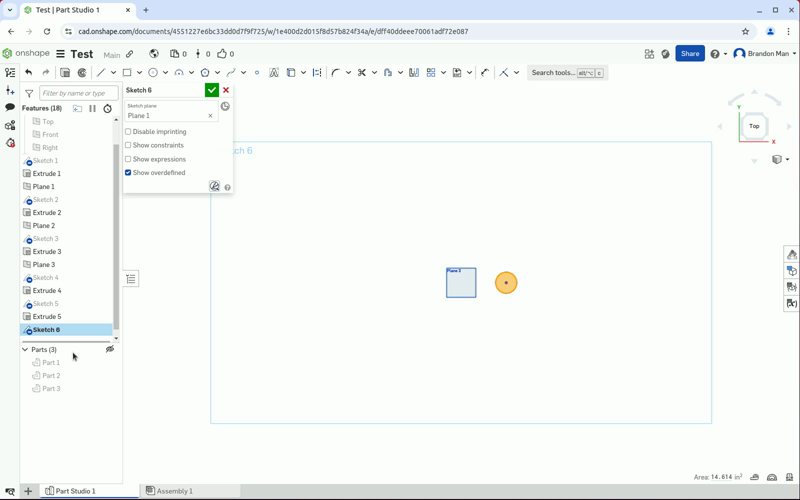
key(shift+e)
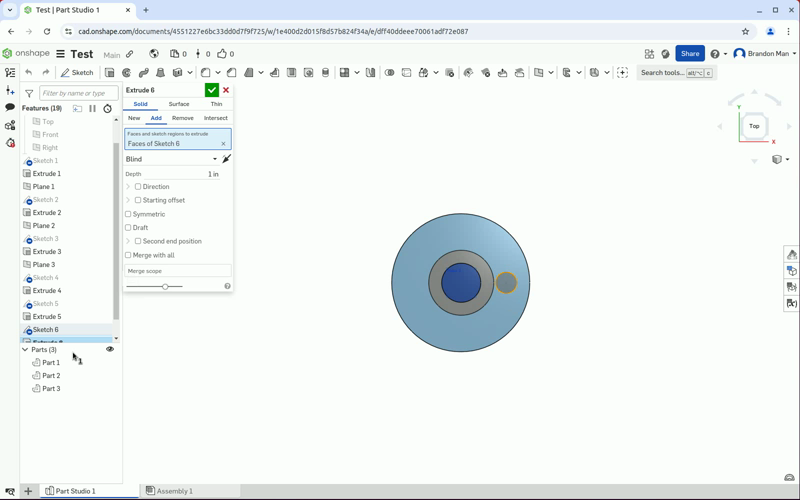
mouse_move(143, 106)
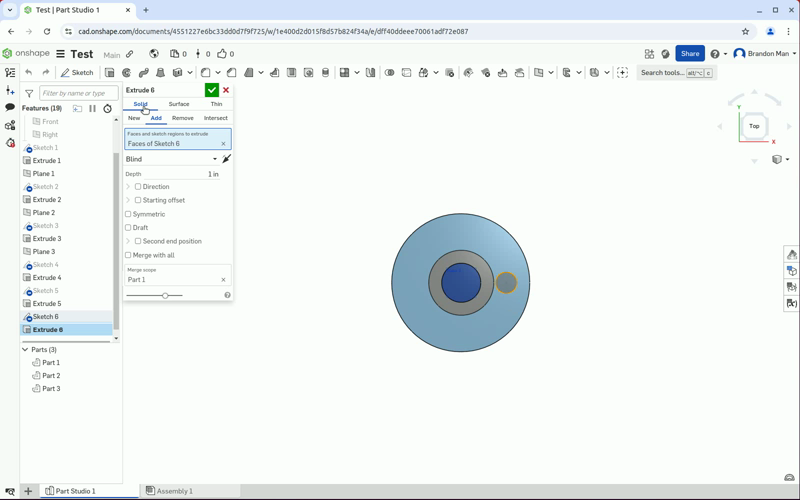
click(143, 106)
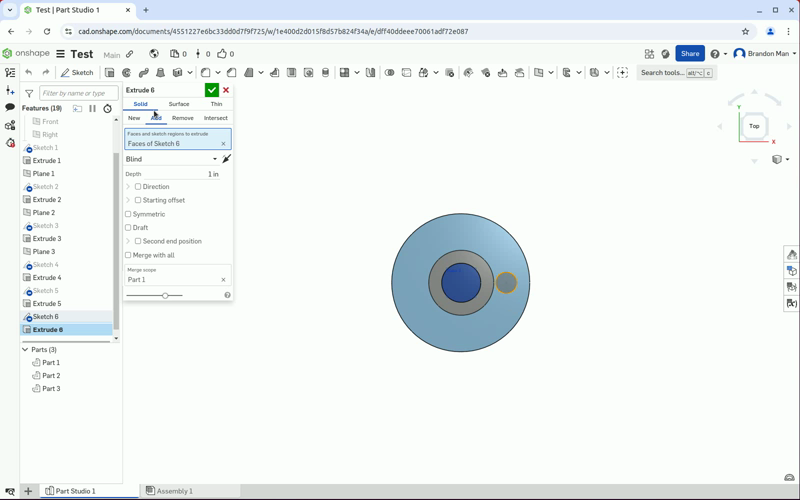
mouse_move(186, 120)
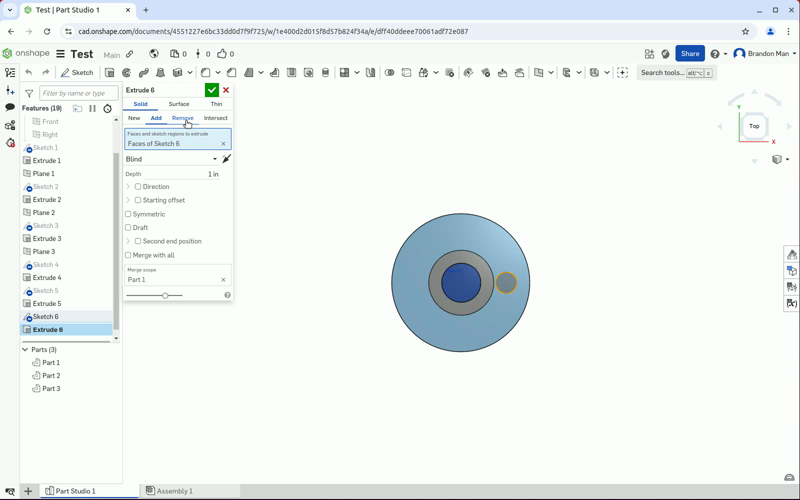
click(186, 120)
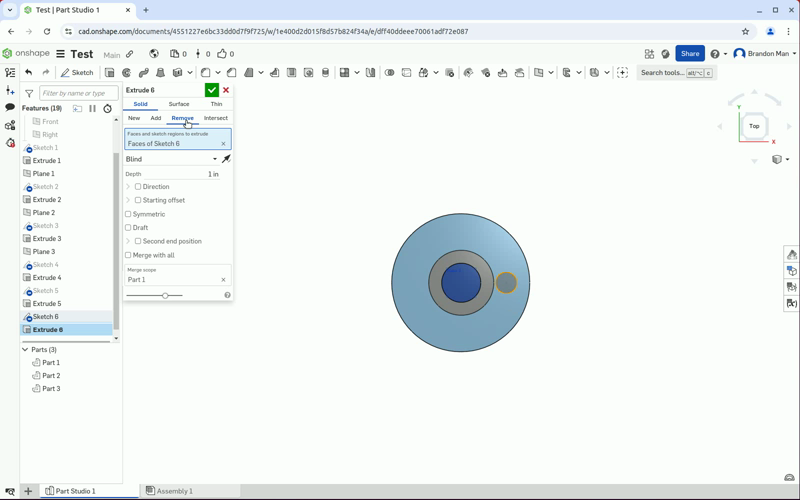
key(tab, 4)
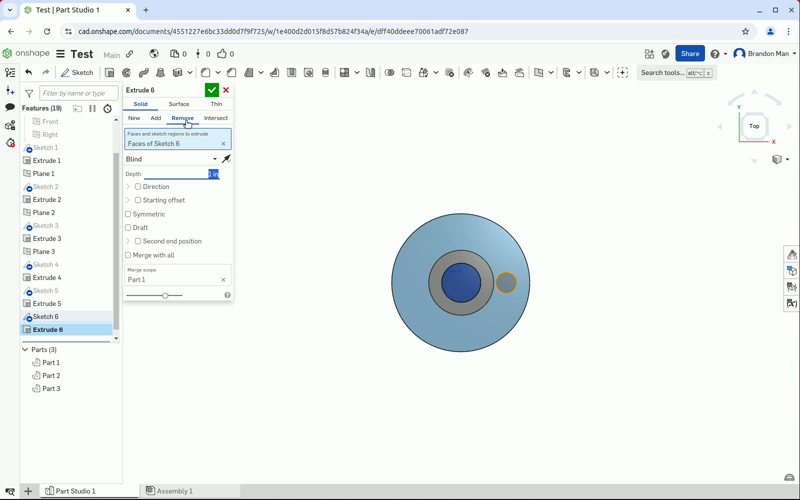
text(9.147)
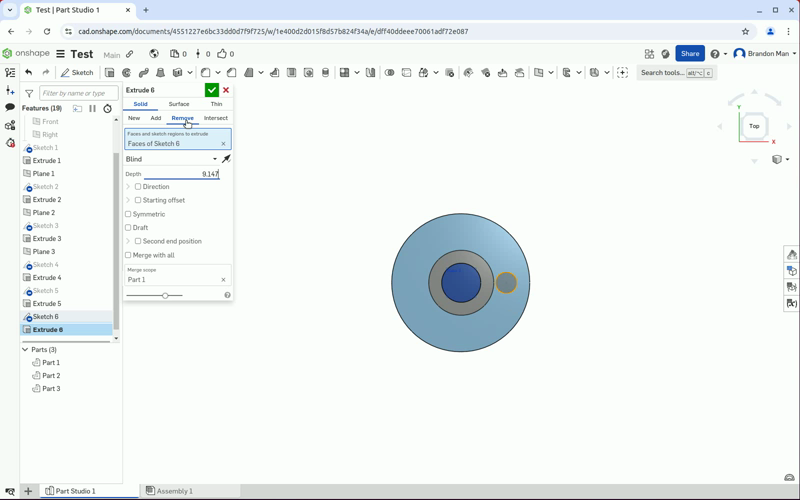
key(tab, 6)
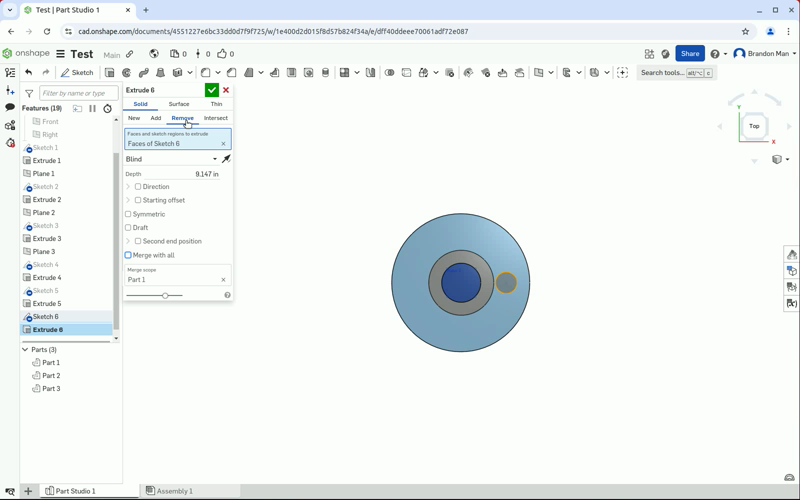
key(space)
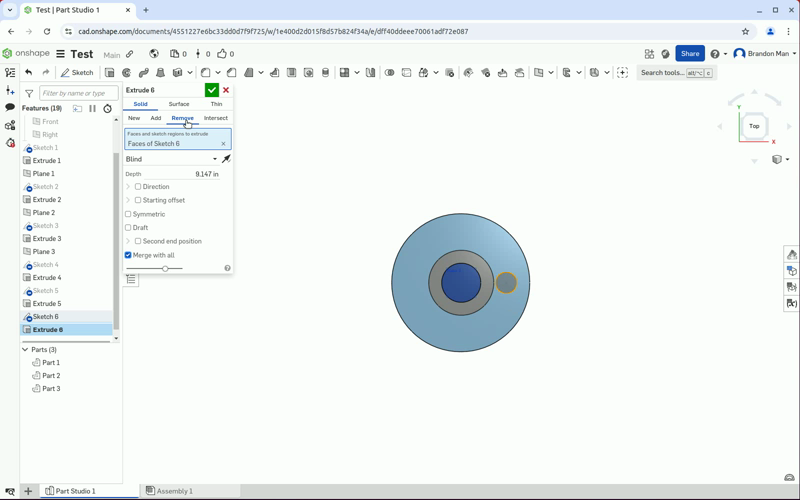
key(enter)
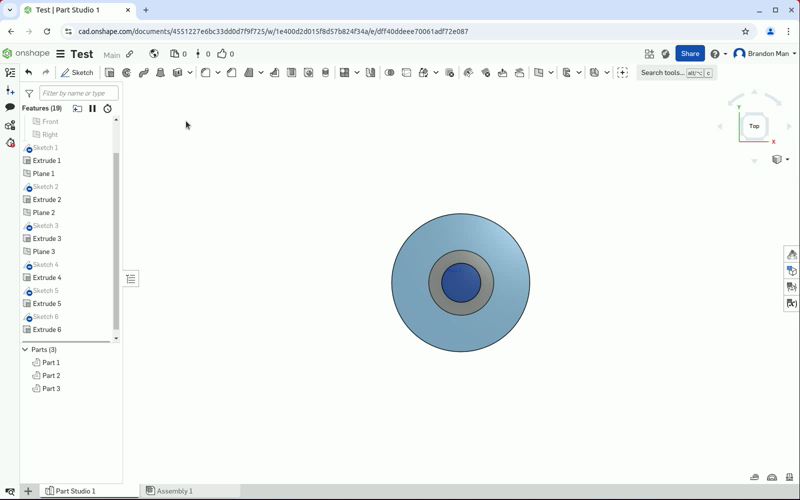
key(shift+h)
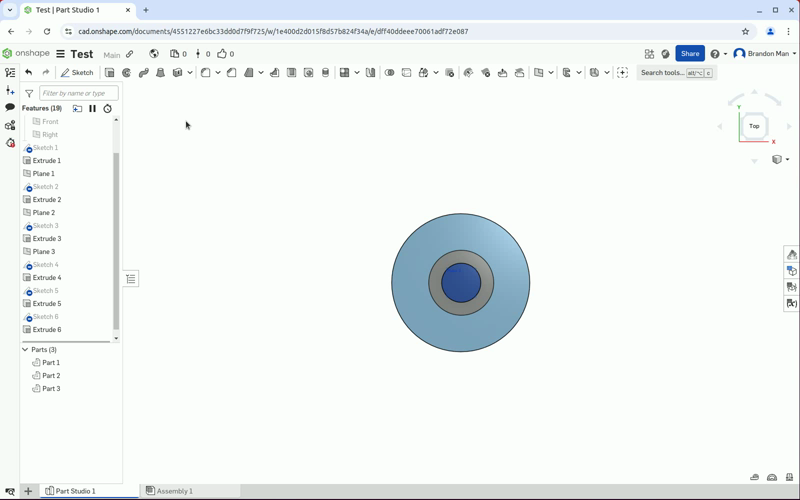
key(shift+h)
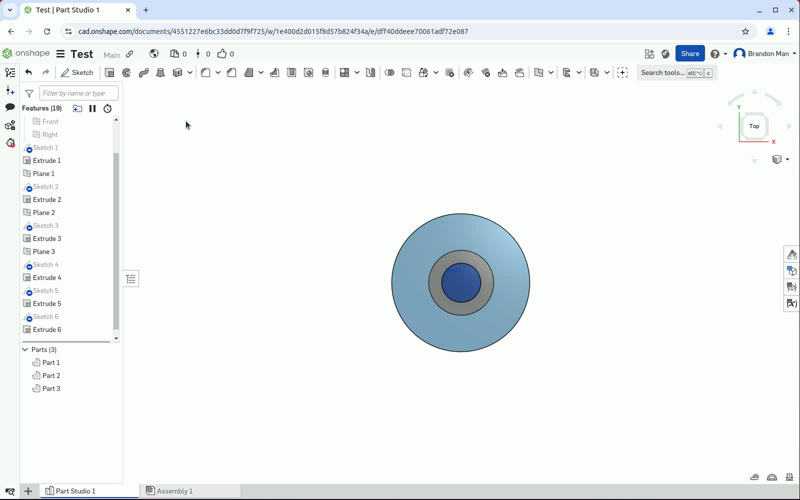
mouse_move(69, 150)
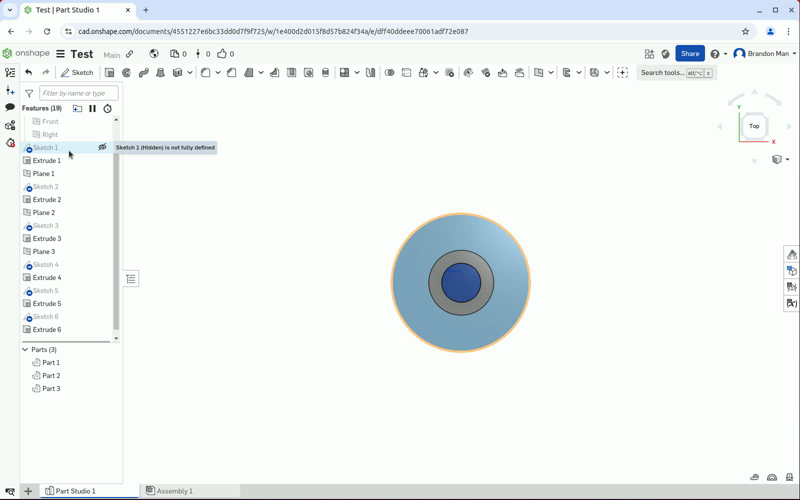
click(69, 150)
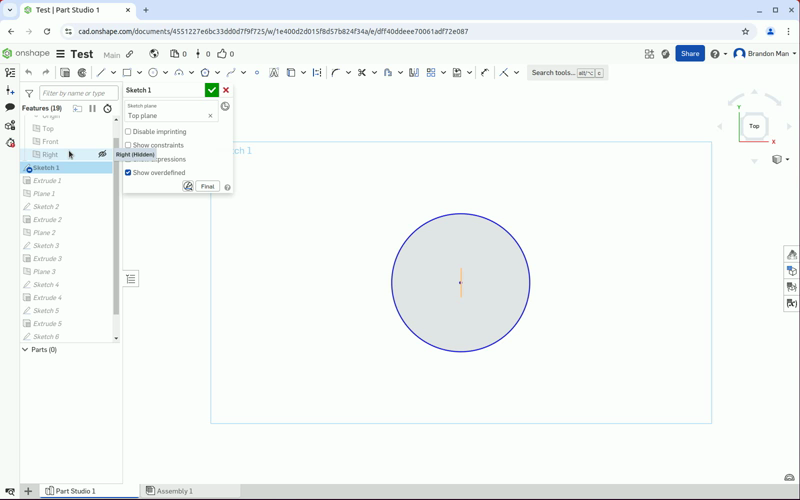
mouse_move(229, 92)
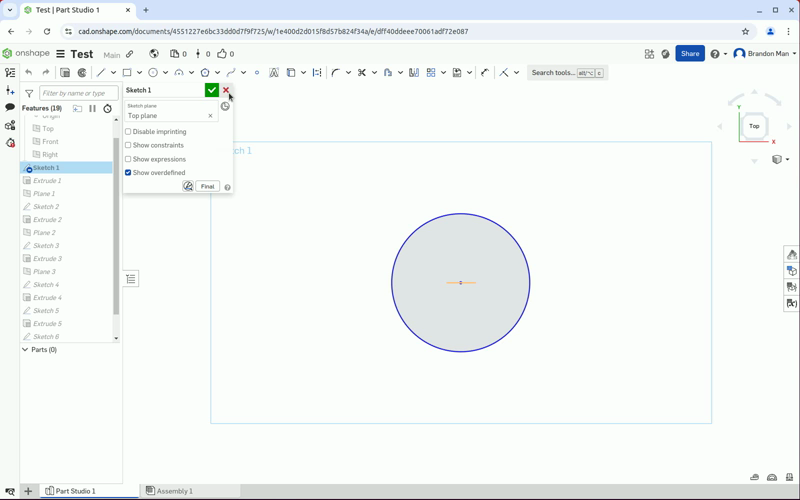
click(229, 92)
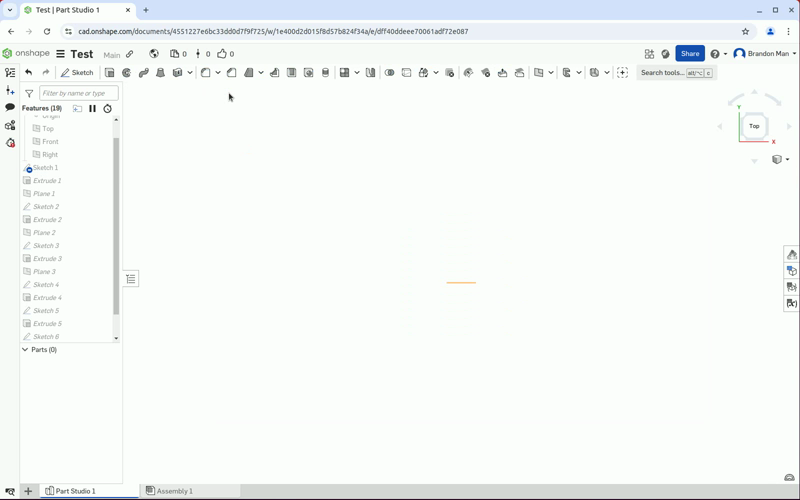
key(shift+s)
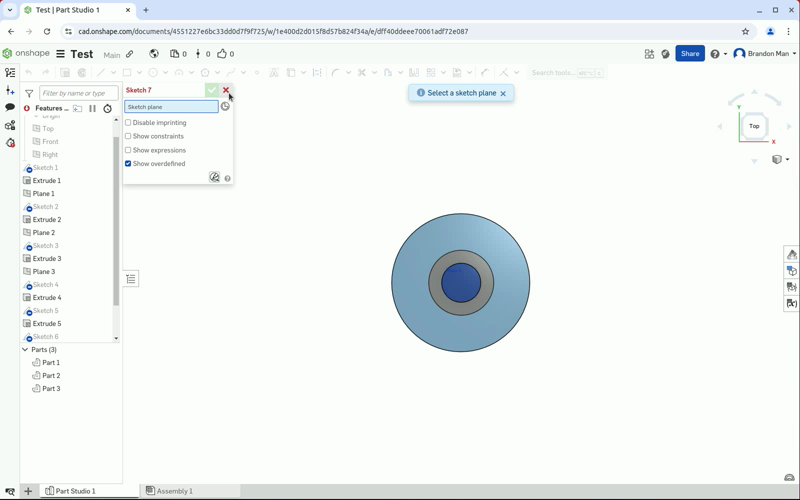
mouse_move(69, 163)
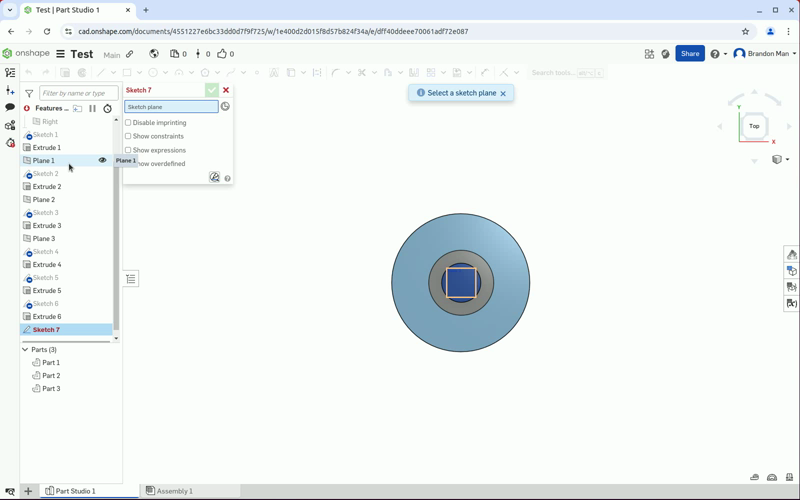
click(69, 163)
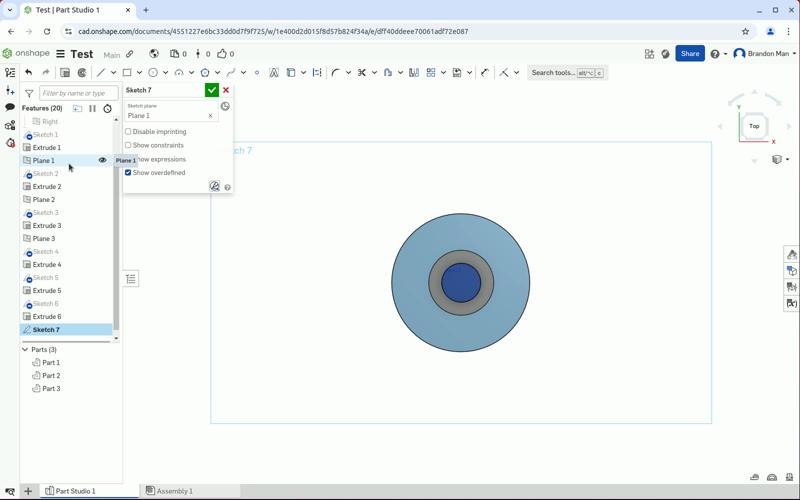
mouse_move(73, 352)
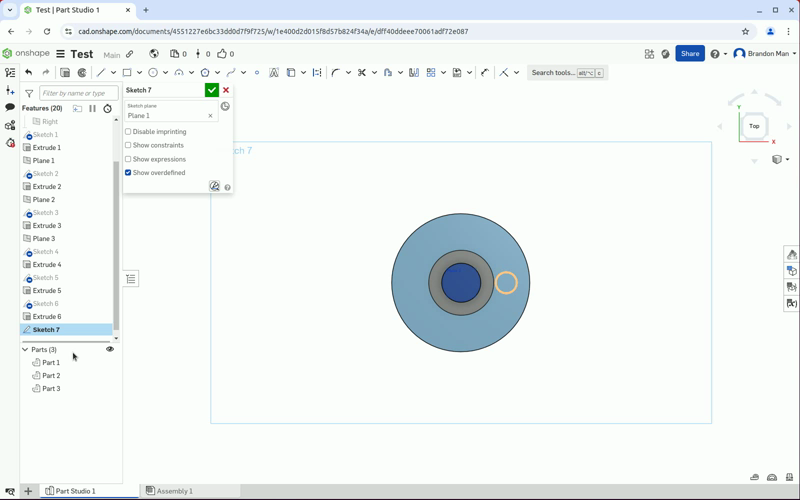
key(y)
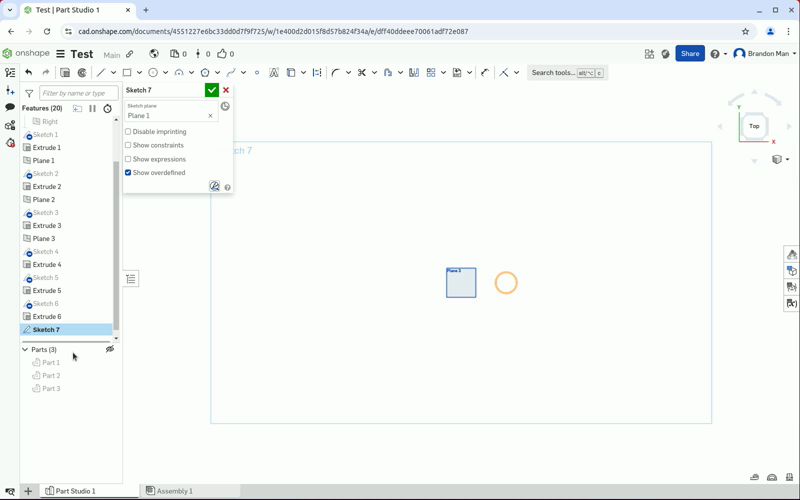
key(c)
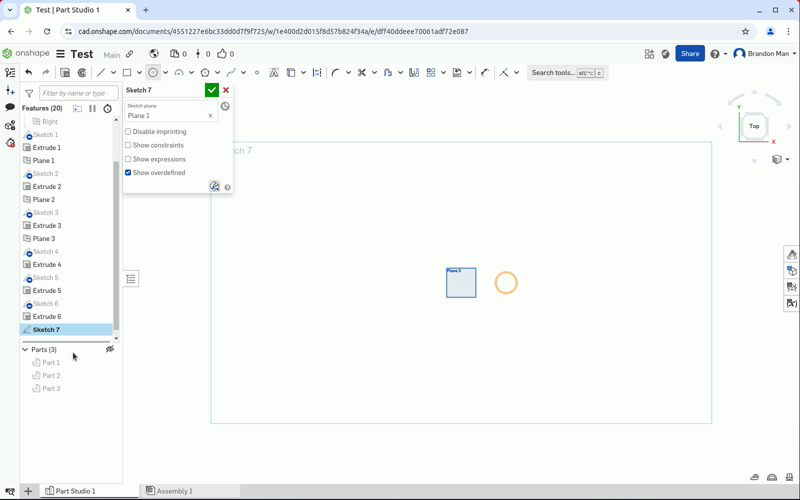
key_down(shift)
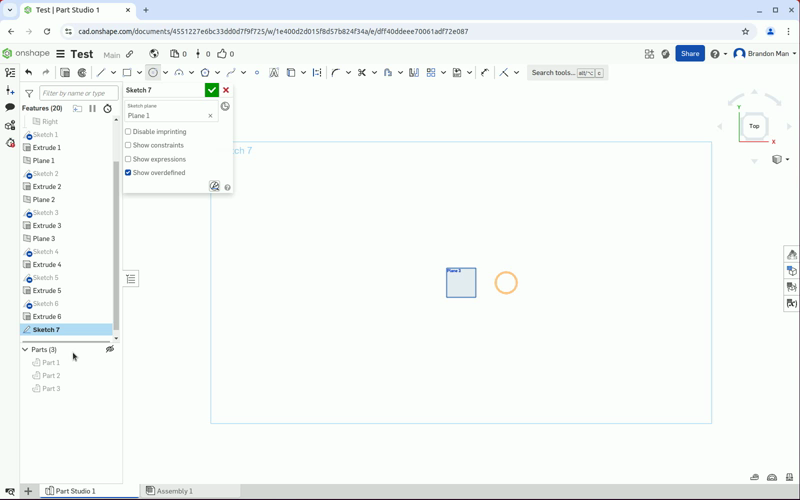
mouse_move(460, 327)
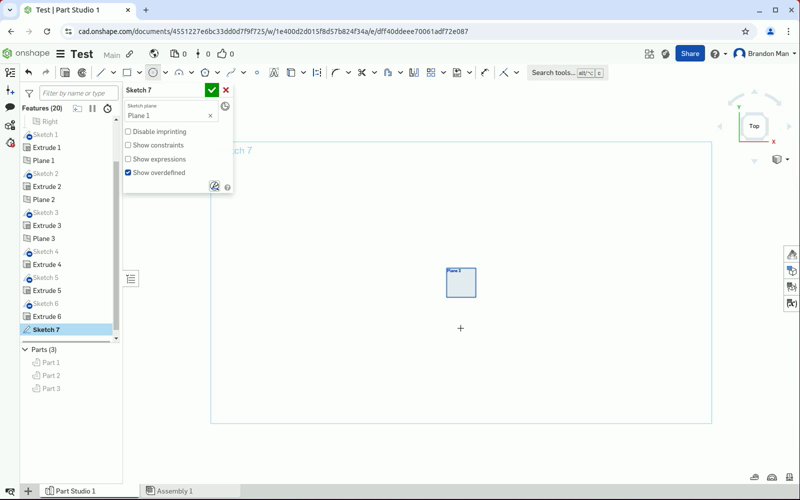
click(460, 327)
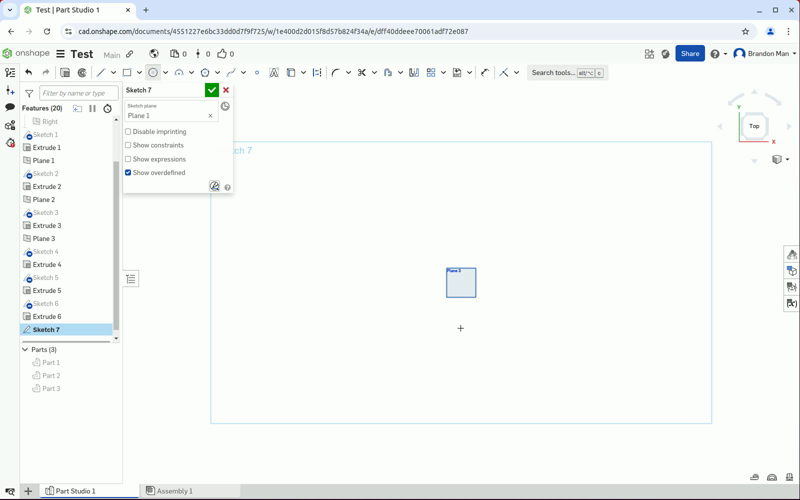
key_up(shift)
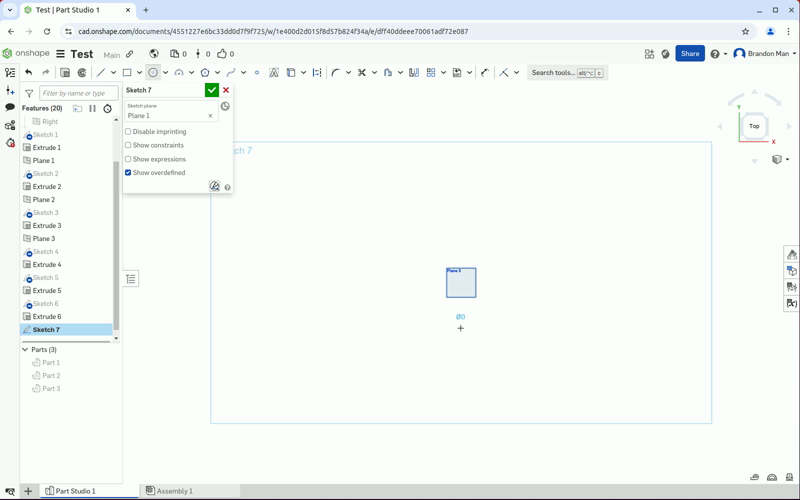
mouse_move(471, 327)
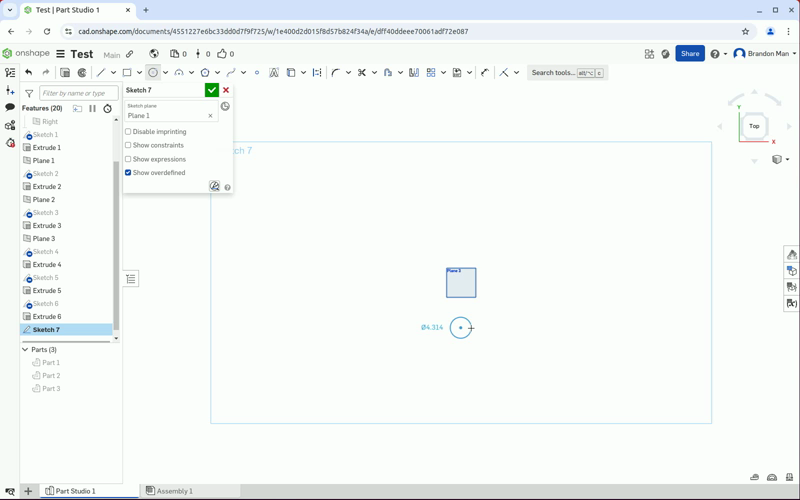
click(471, 327)
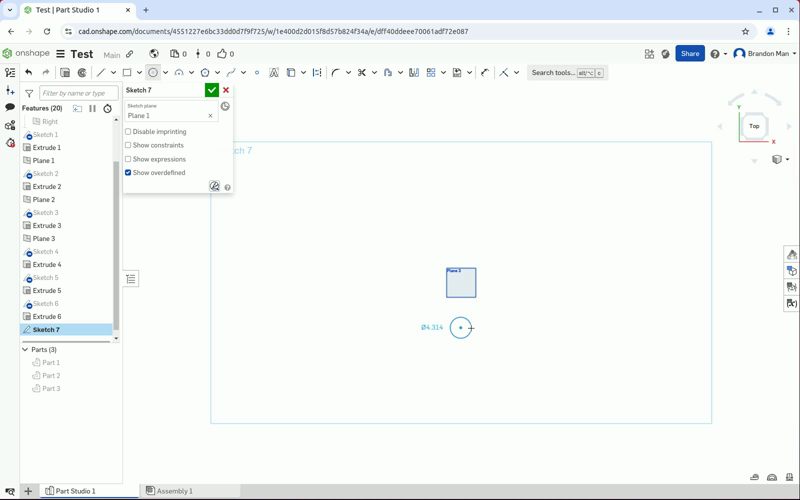
key(esc)
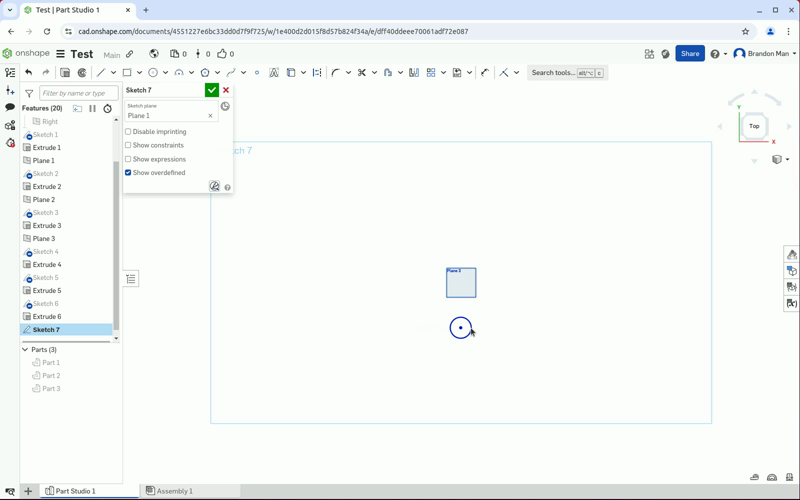
mouse_move(457, 336)
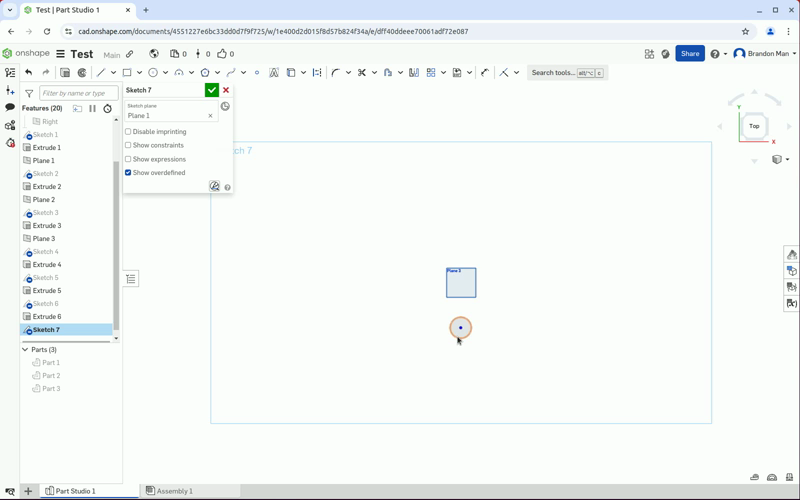
scroll(6)
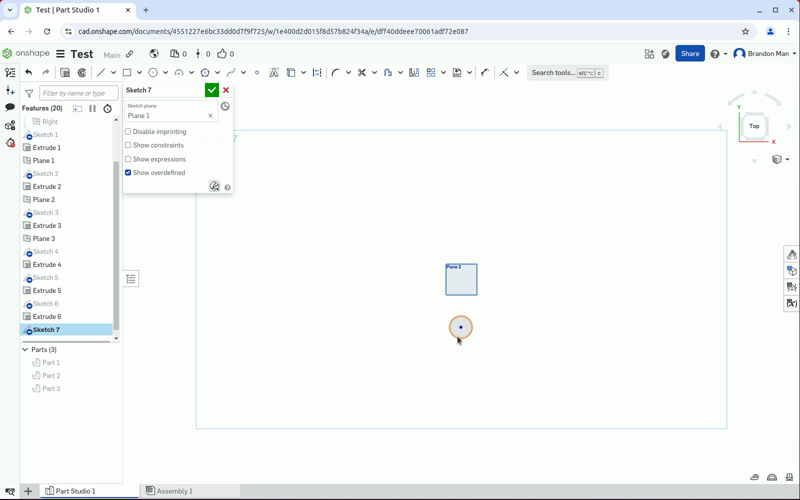
scroll(6)
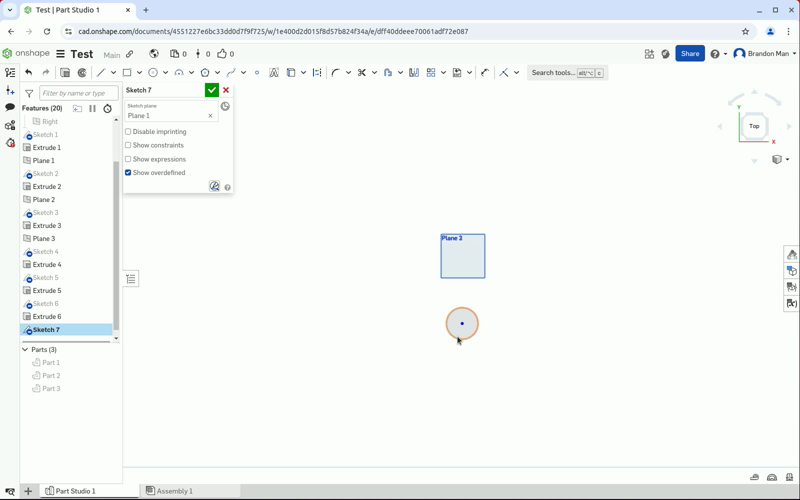
scroll(6)
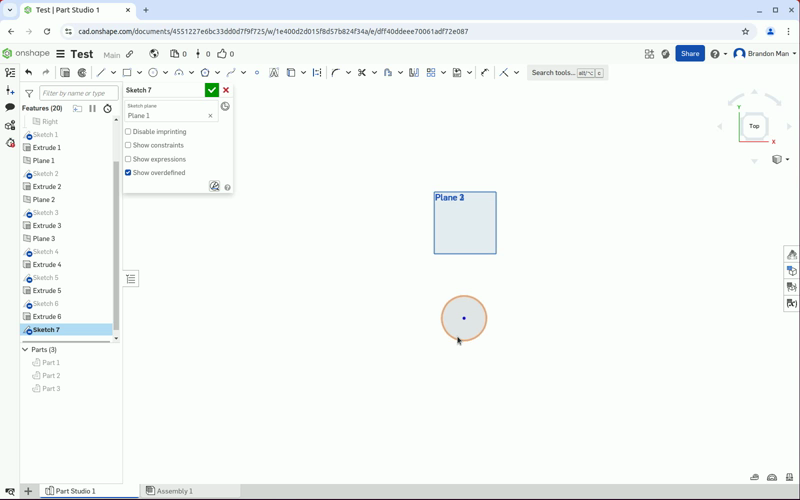
scroll(6)
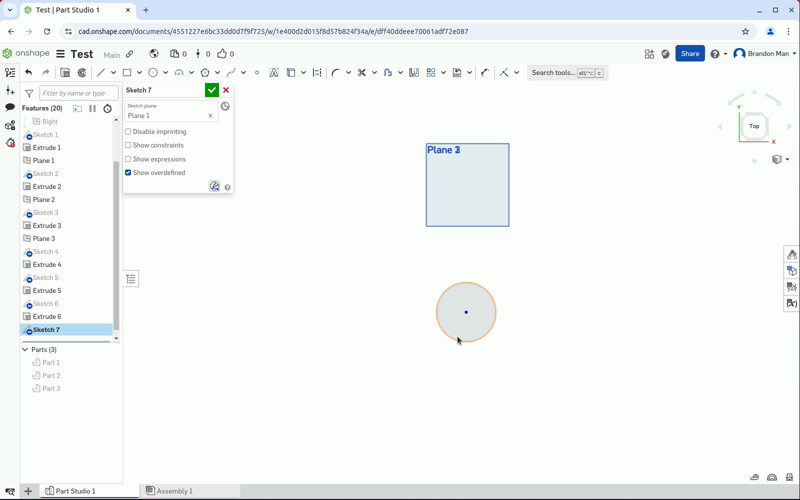
scroll(6)
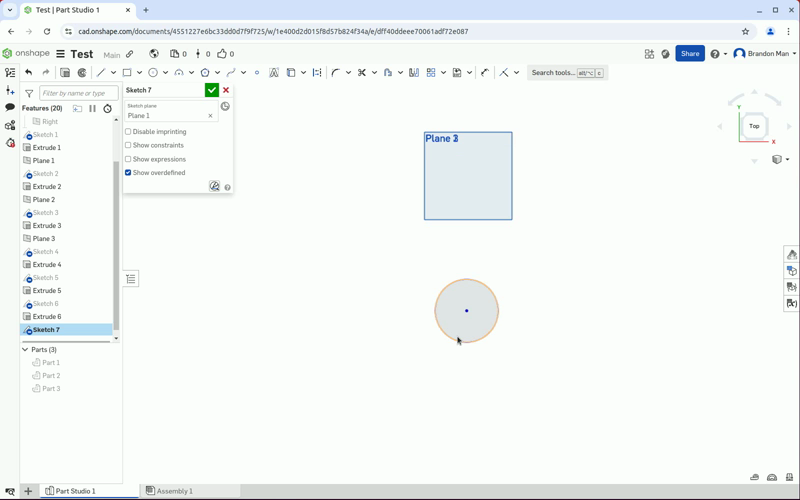
scroll(6)
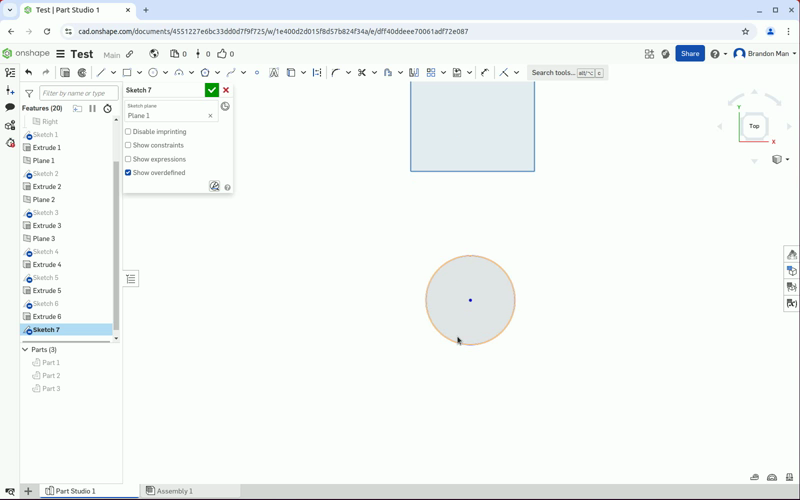
scroll(6)
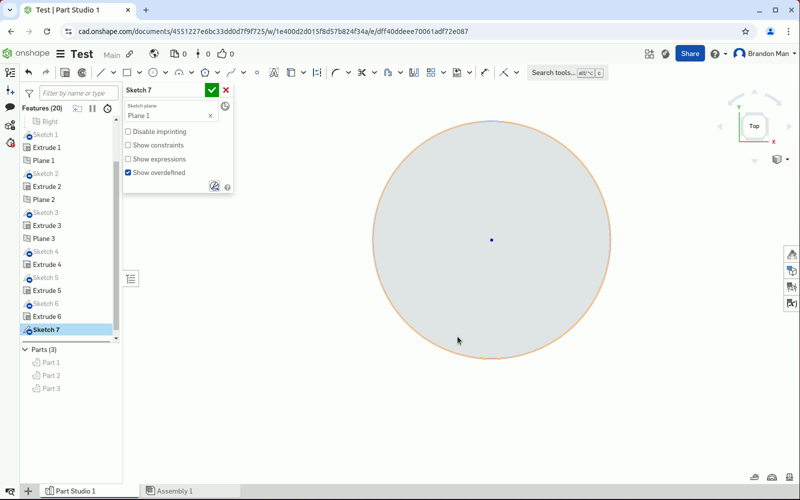
click(457, 336)
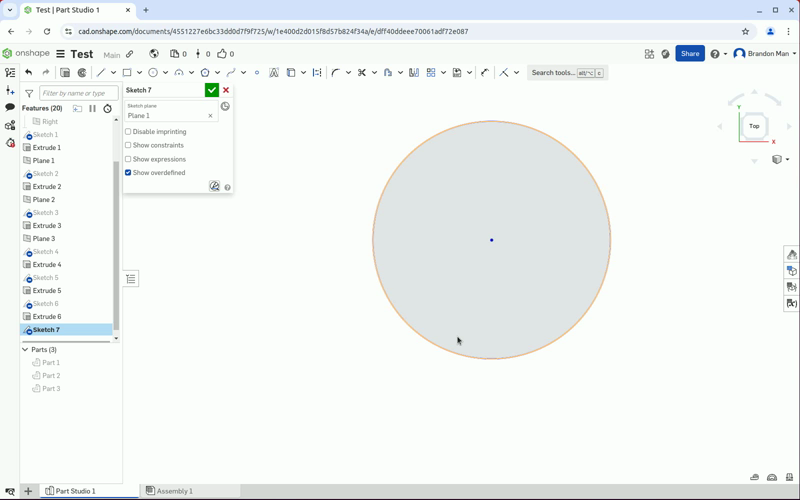
scroll(-6)
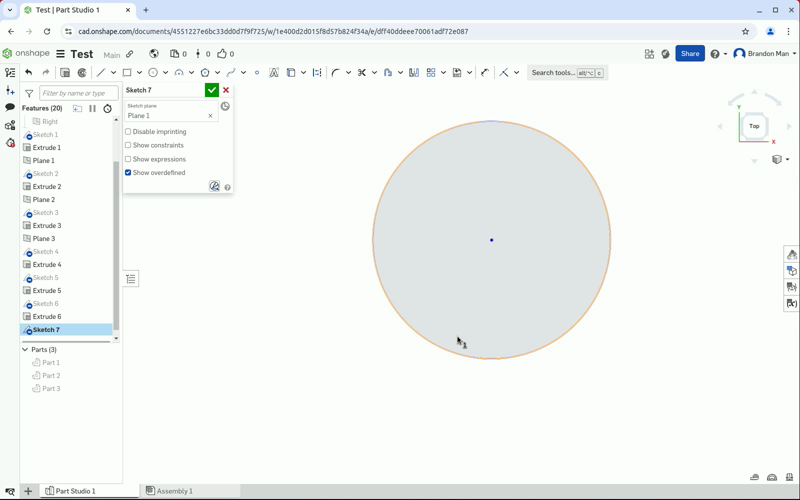
scroll(-6)
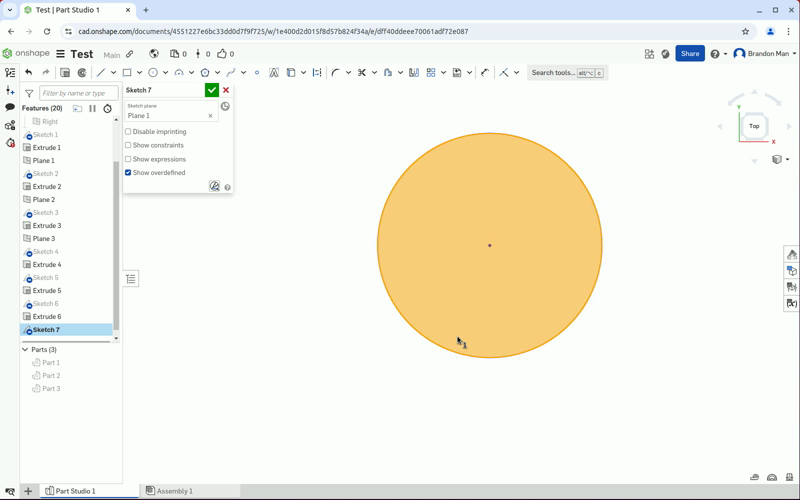
scroll(-6)
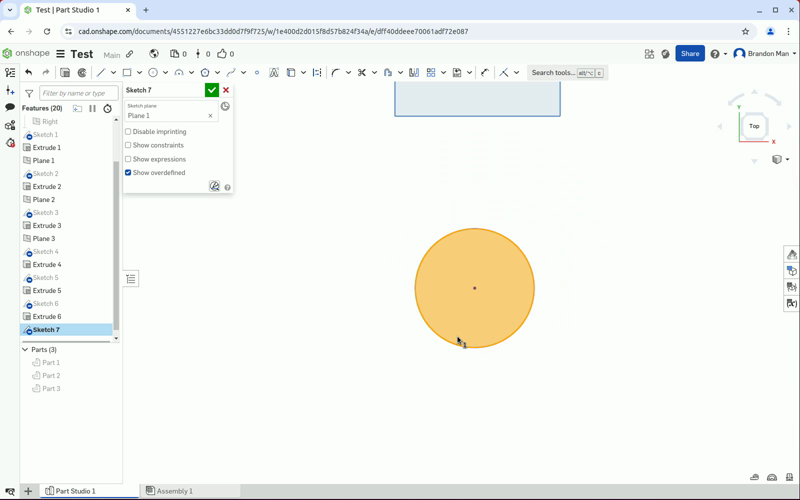
scroll(-6)
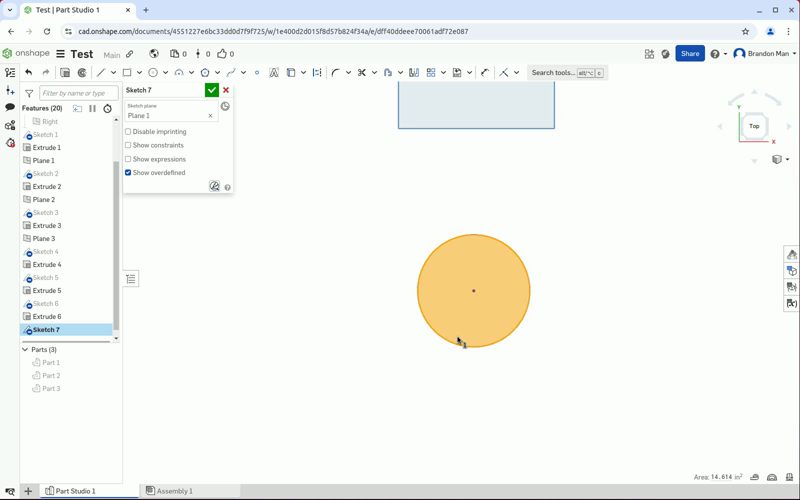
scroll(-6)
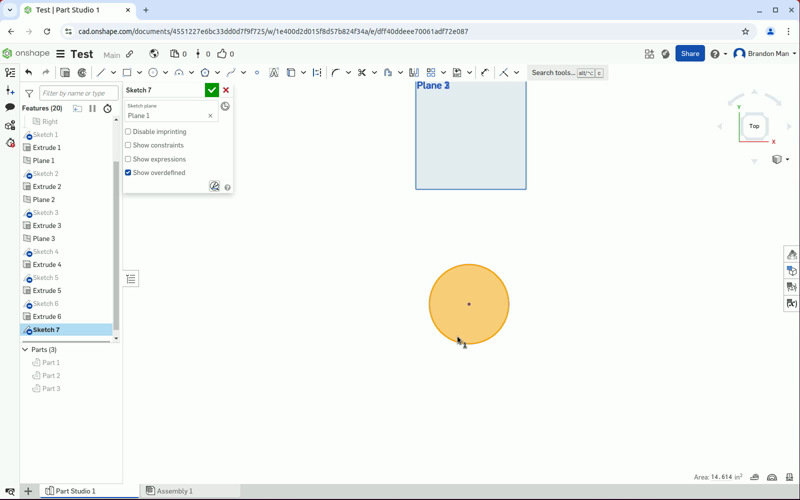
scroll(-6)
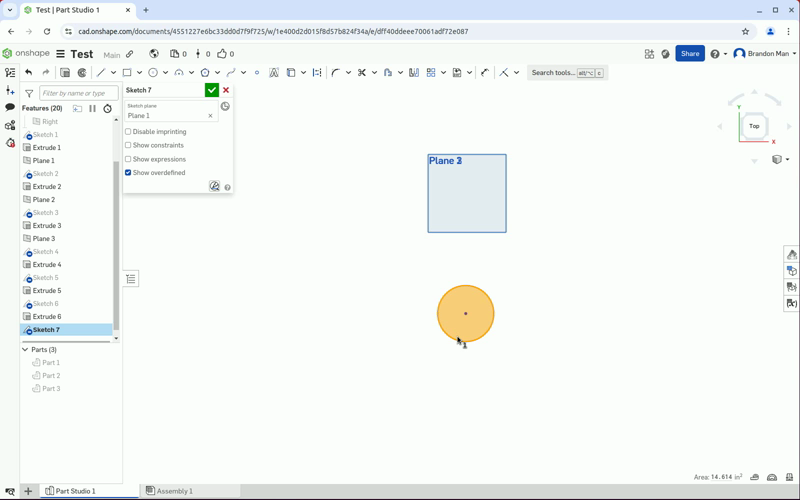
scroll(-6)
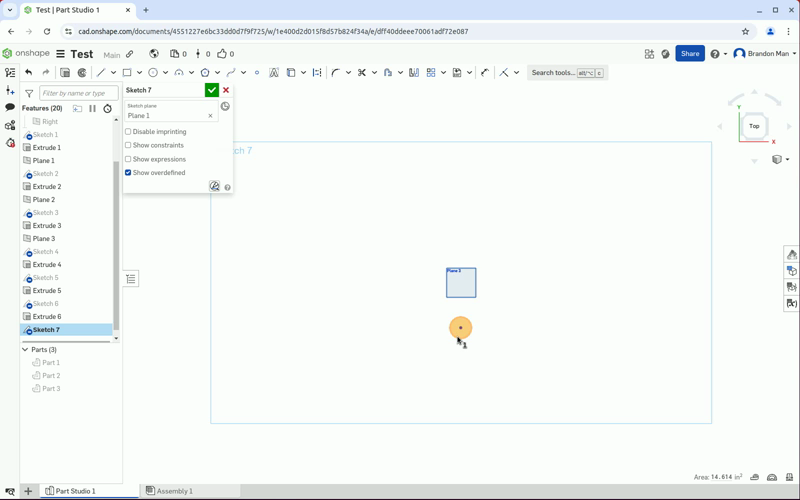
mouse_move(73, 352)
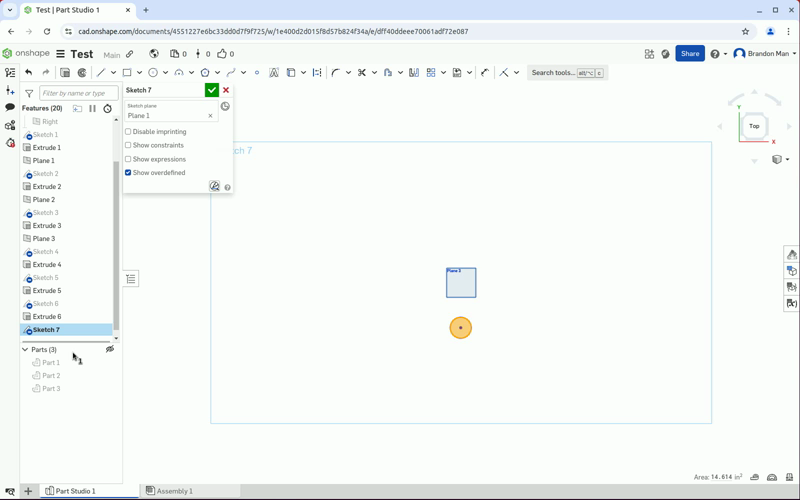
key(shift+y)
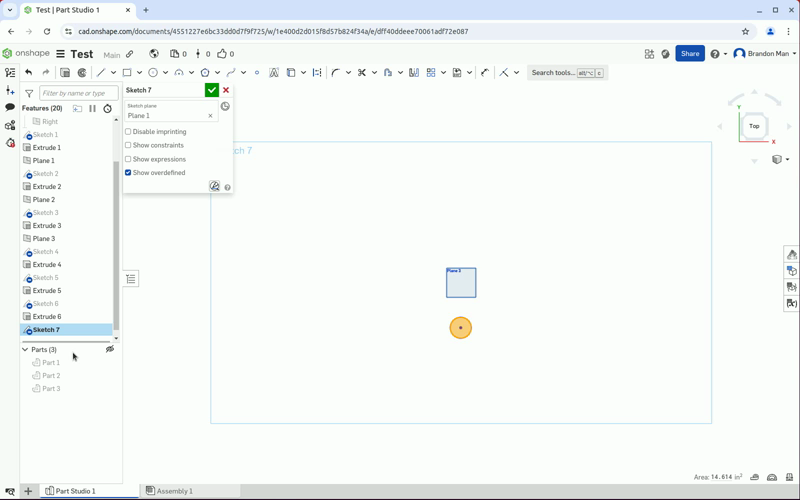
key(shift+e)
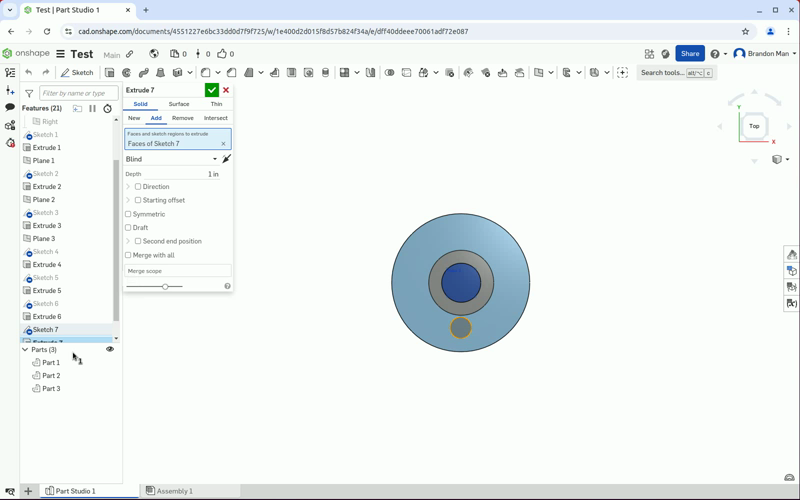
mouse_move(143, 106)
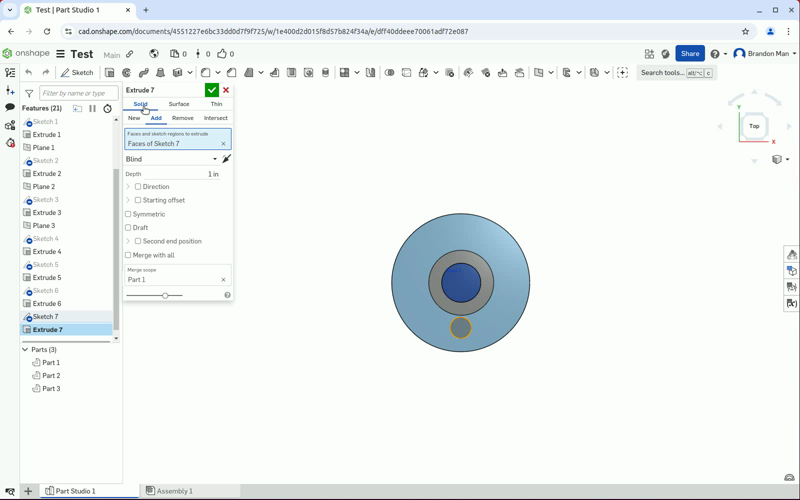
click(143, 106)
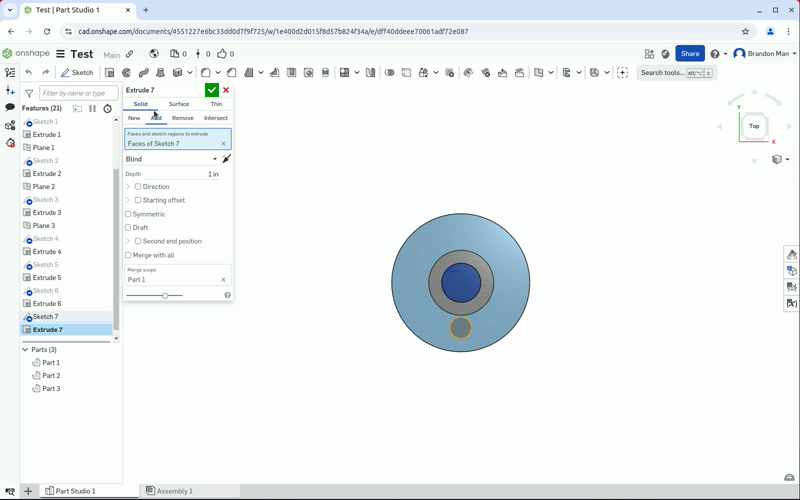
mouse_move(186, 120)
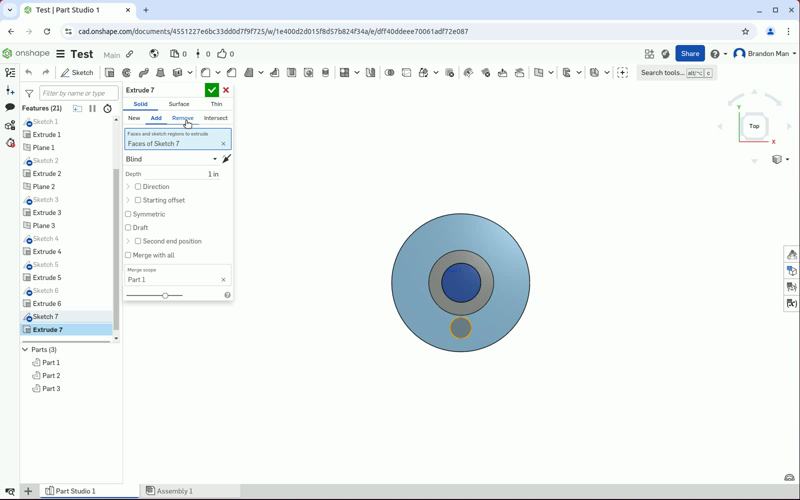
click(186, 120)
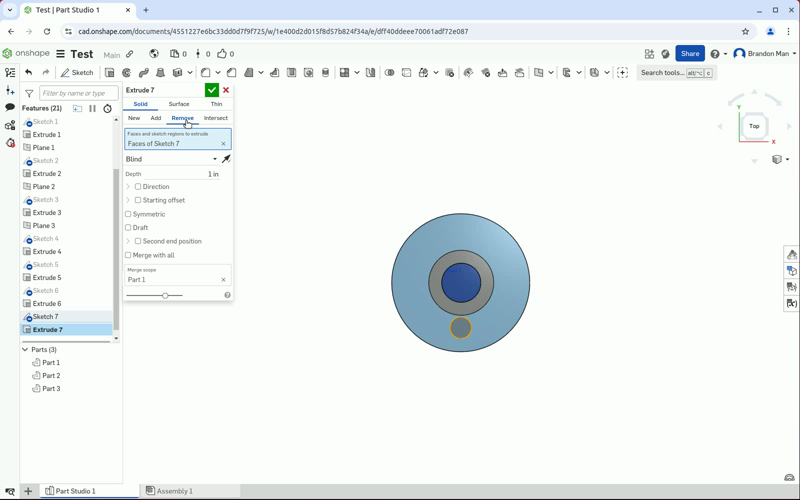
key(tab, 4)
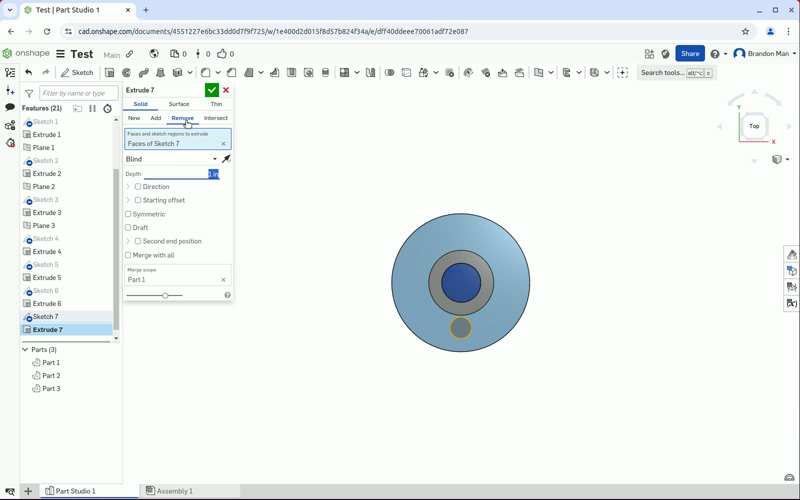
text(9.147)
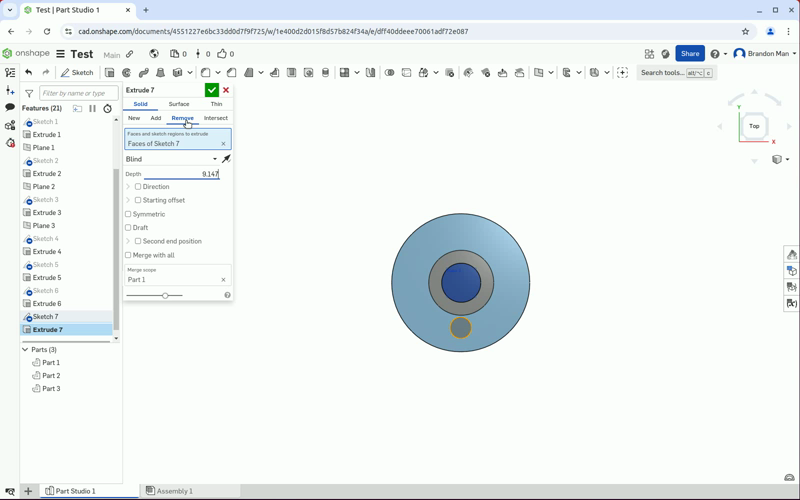
key(tab, 6)
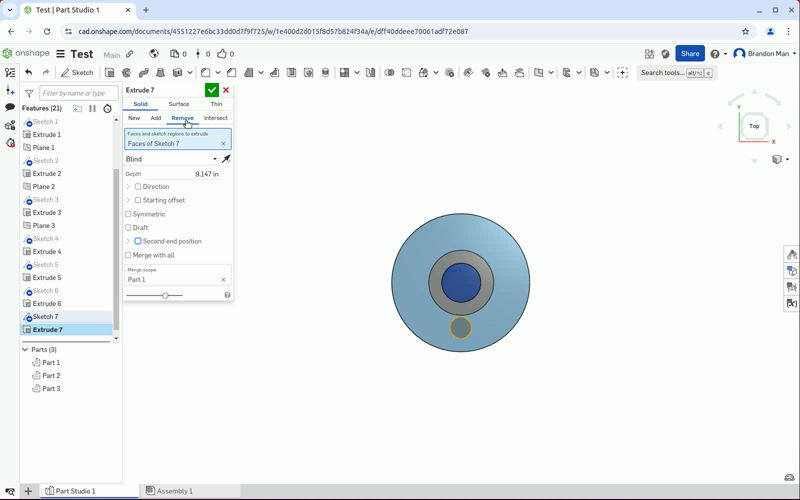
key(space)
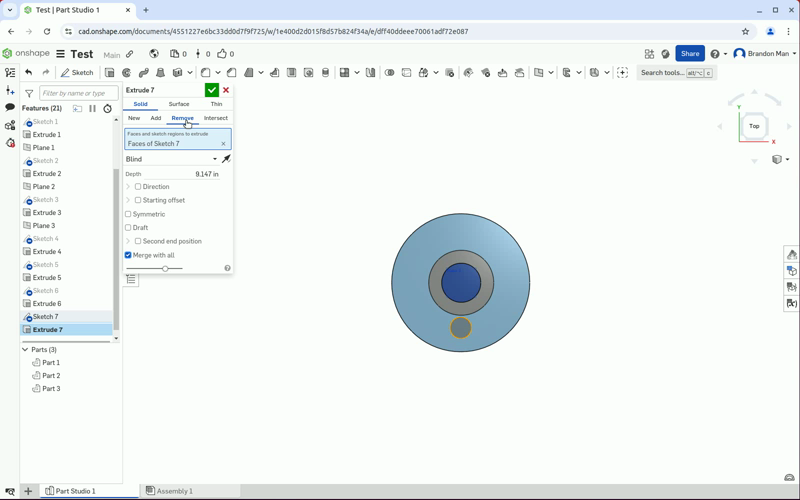
key(enter)
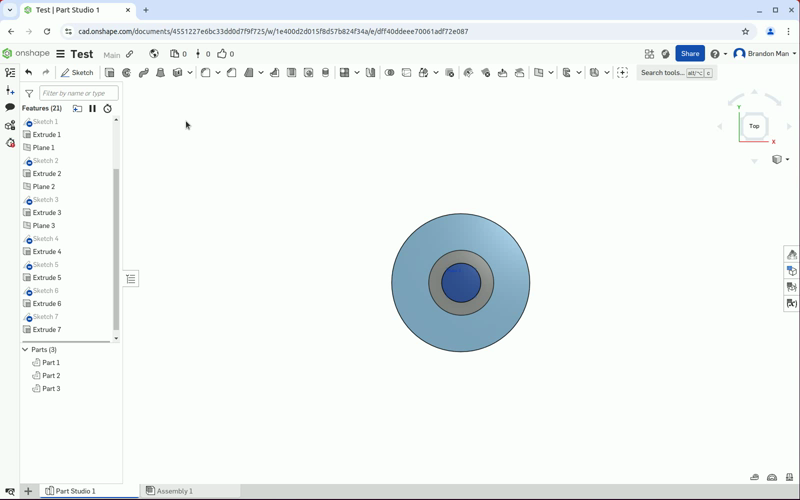
key(shift+h)
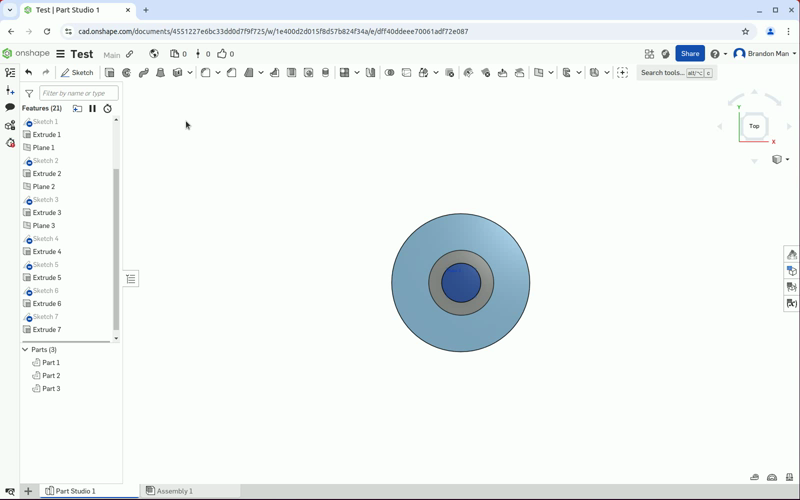
key(shift+h)
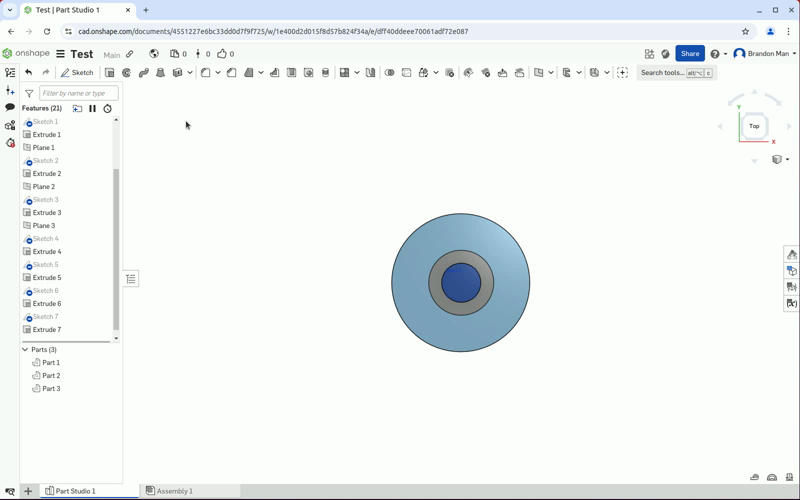
mouse_move(69, 124)
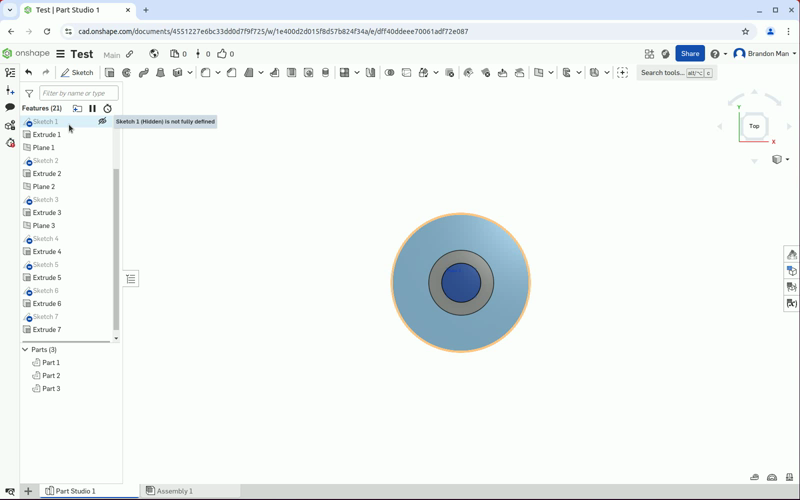
click(69, 124)
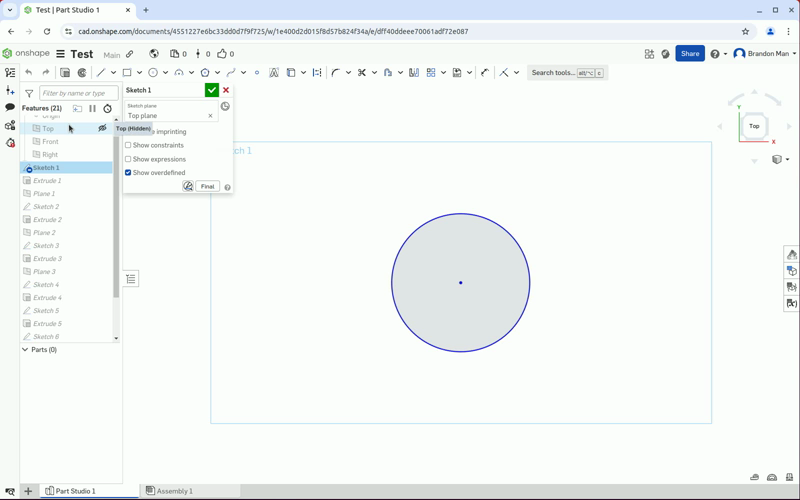
mouse_move(229, 92)
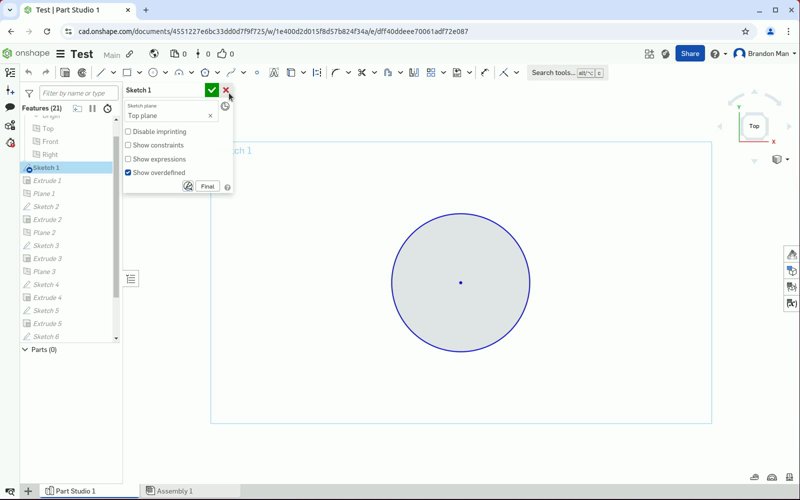
click(229, 92)
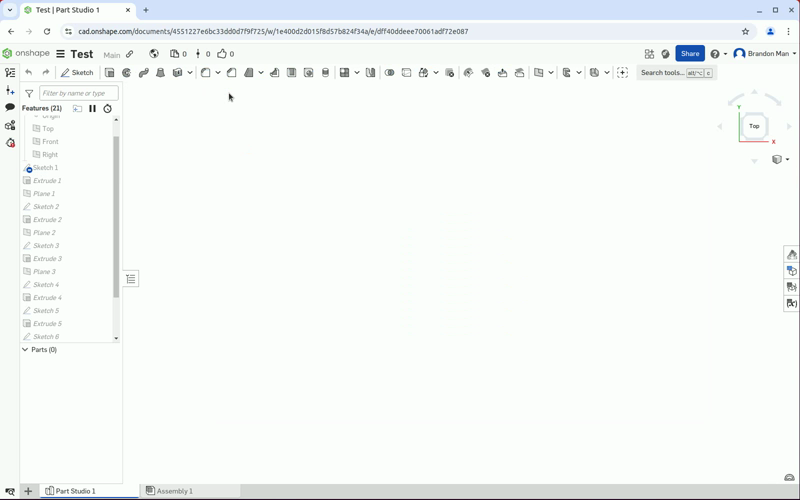
key(shift+s)
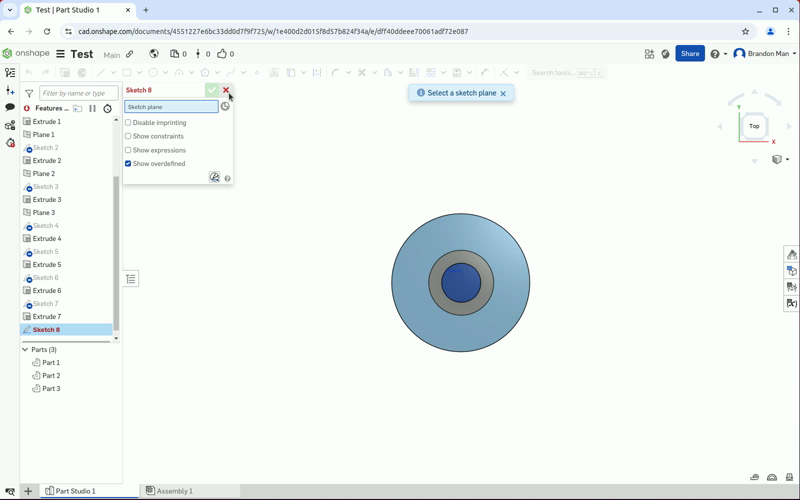
mouse_move(69, 137)
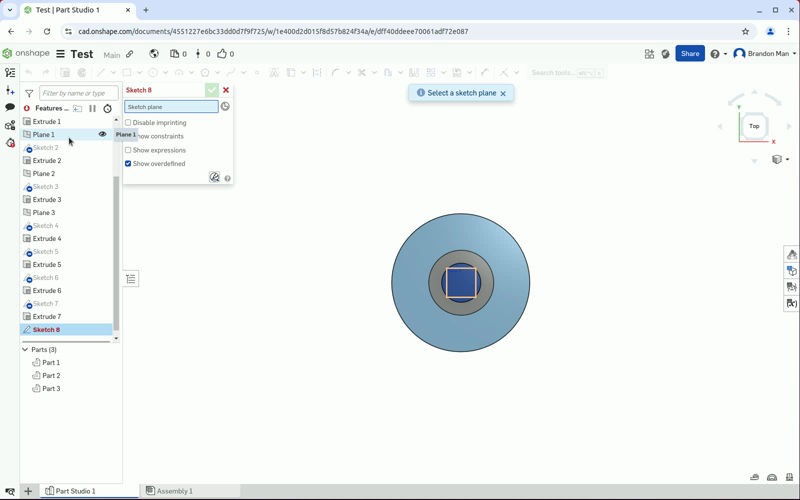
click(69, 137)
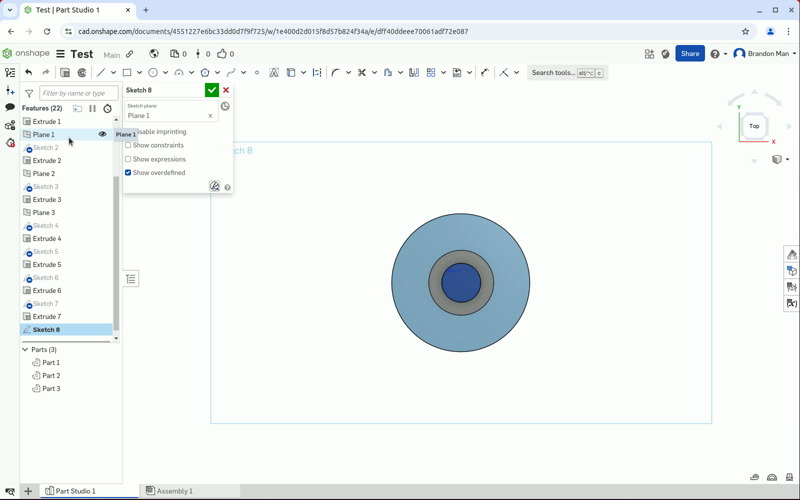
mouse_move(73, 352)
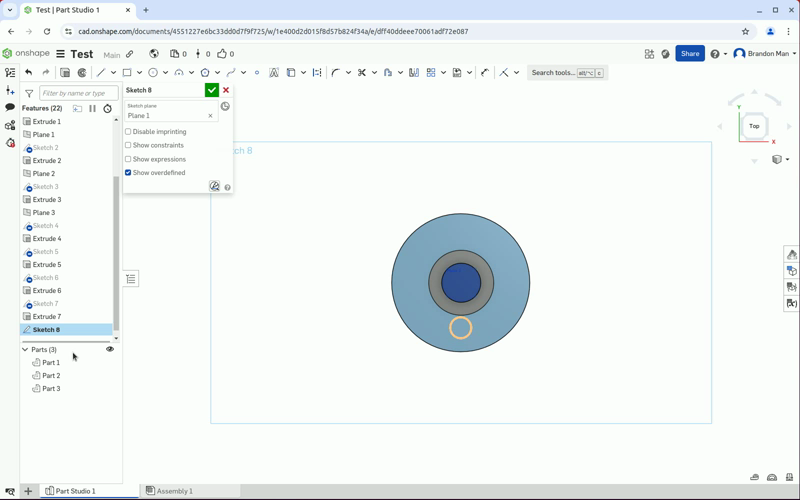
key(y)
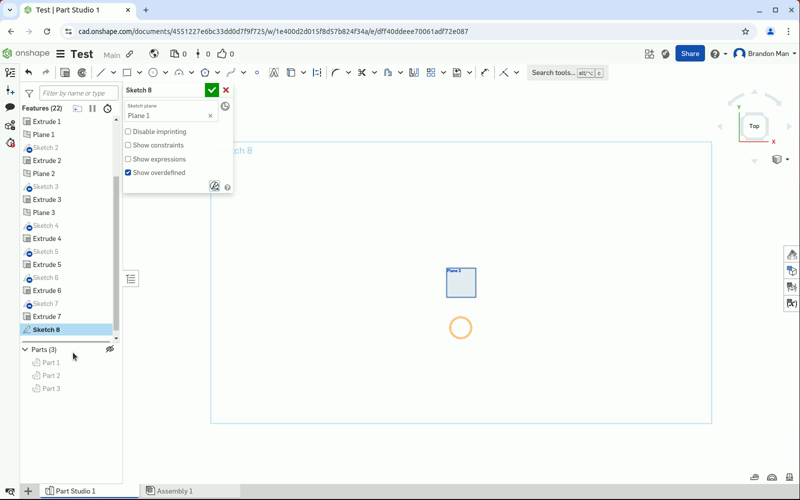
key(c)
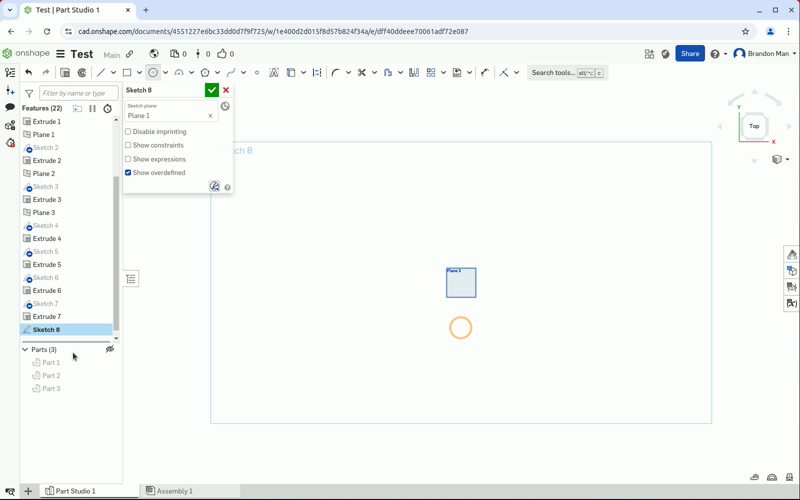
key_down(shift)
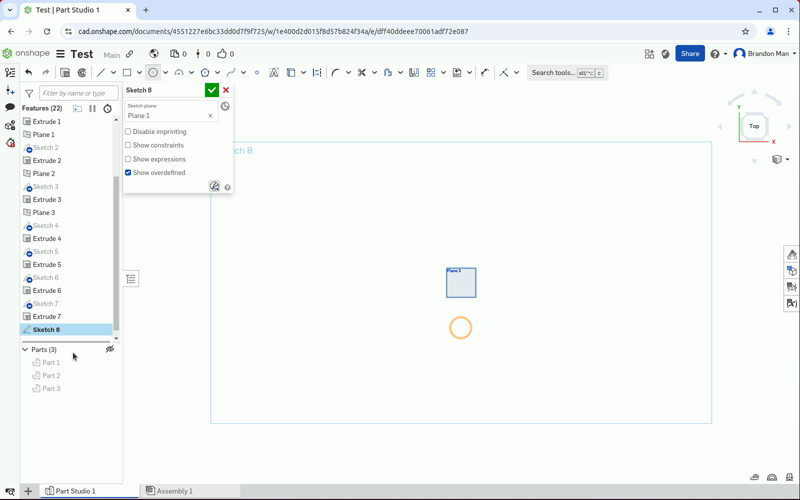
mouse_move(416, 282)
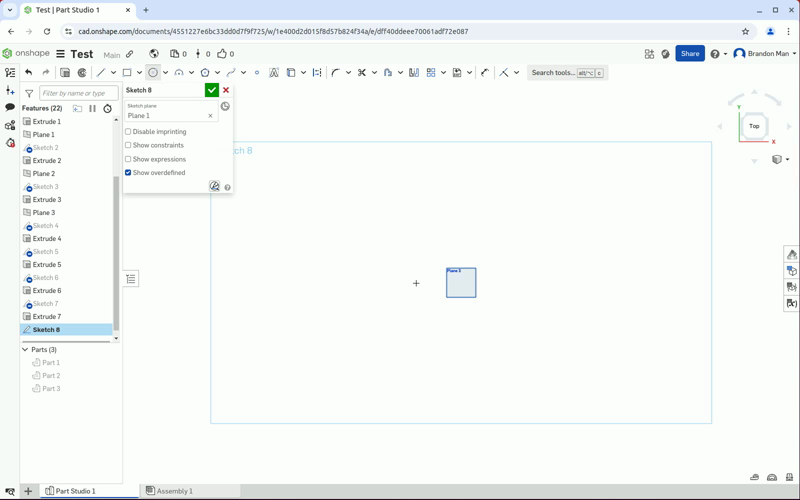
click(416, 282)
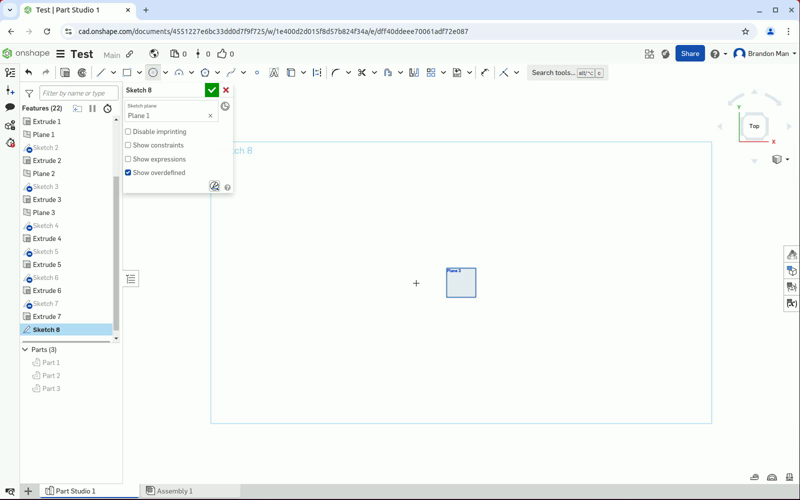
key_up(shift)
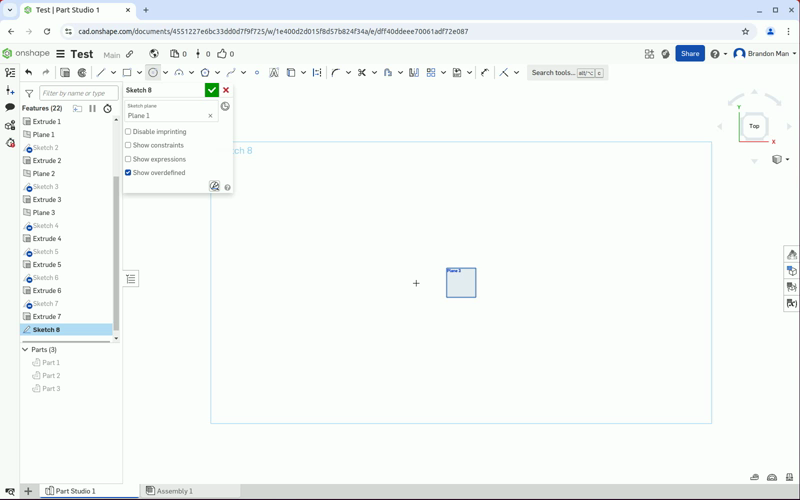
mouse_move(426, 282)
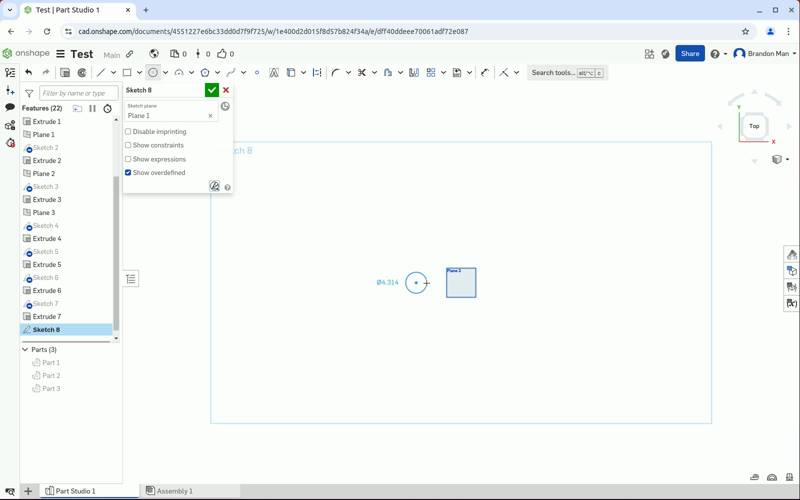
click(426, 282)
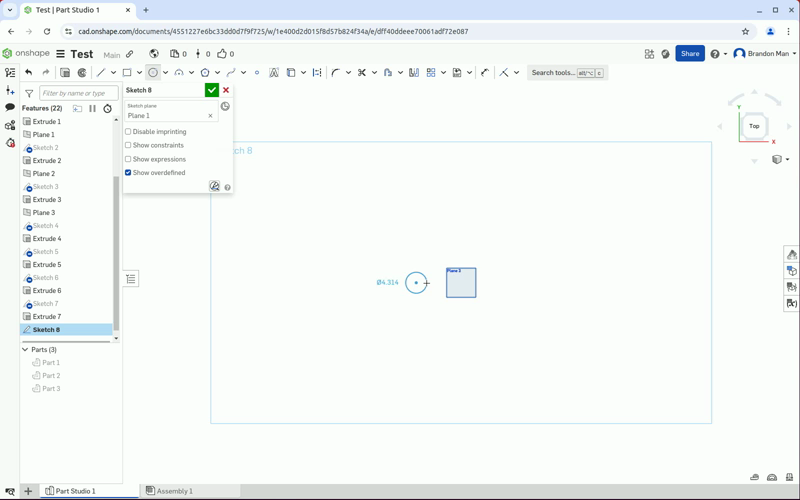
key(esc)
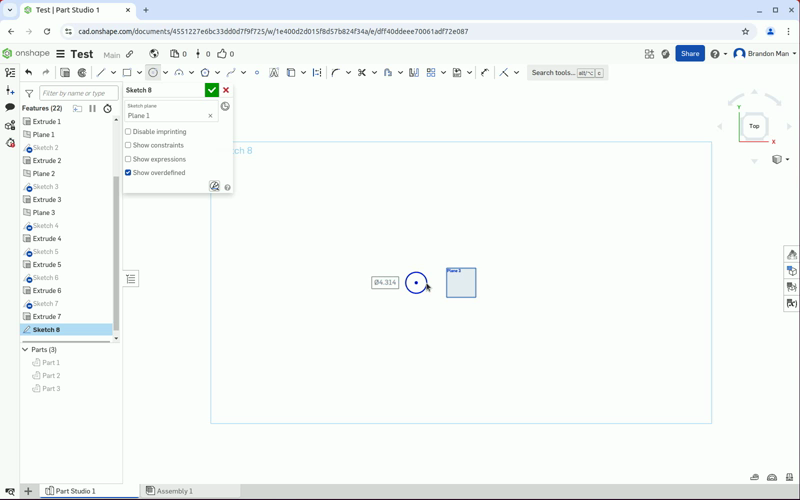
mouse_move(417, 292)
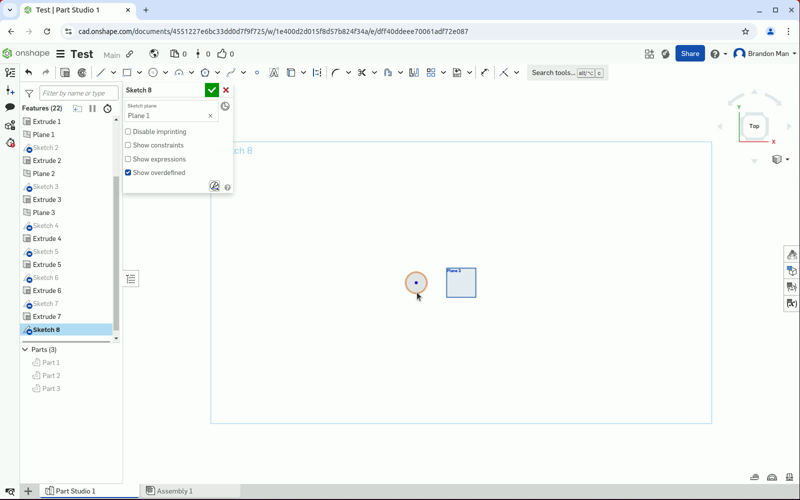
scroll(6)
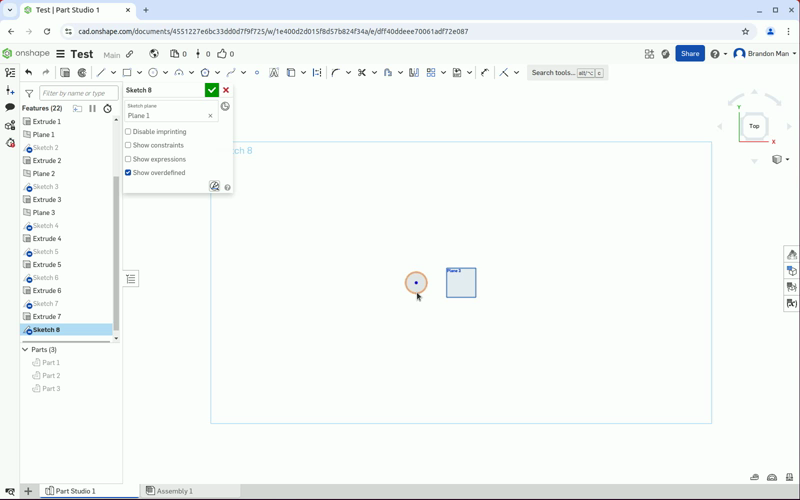
scroll(6)
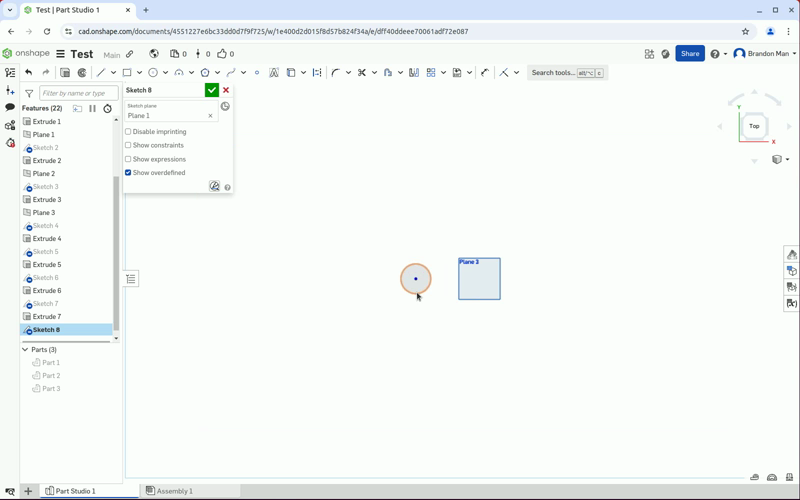
scroll(6)
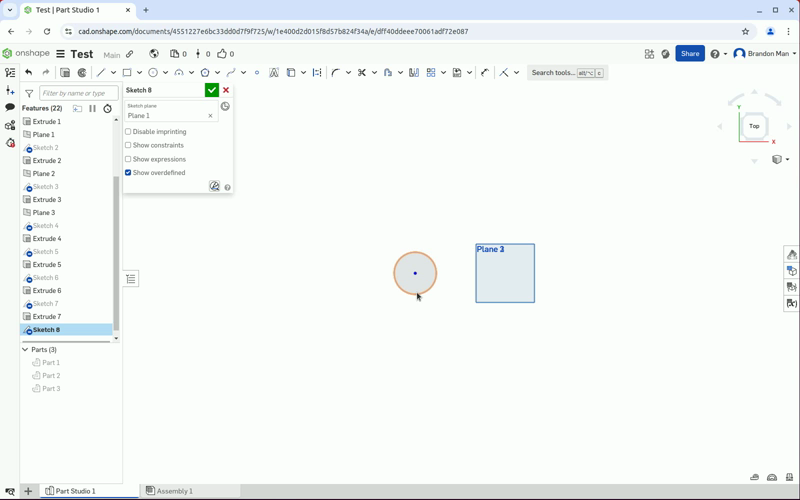
scroll(6)
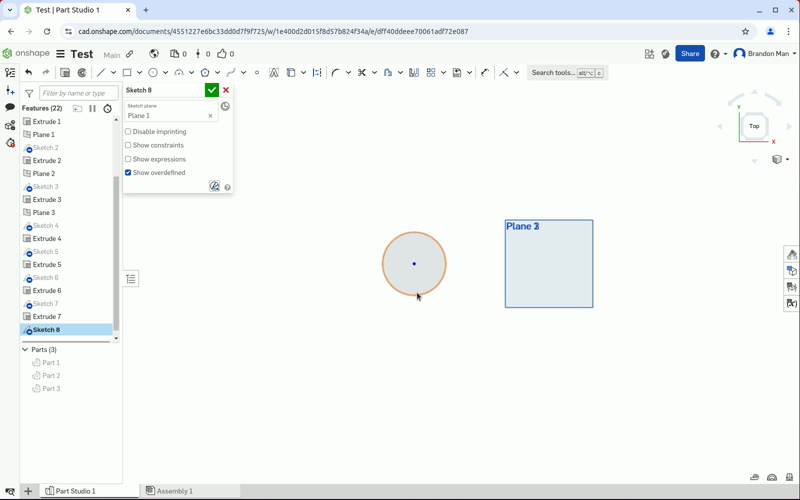
scroll(6)
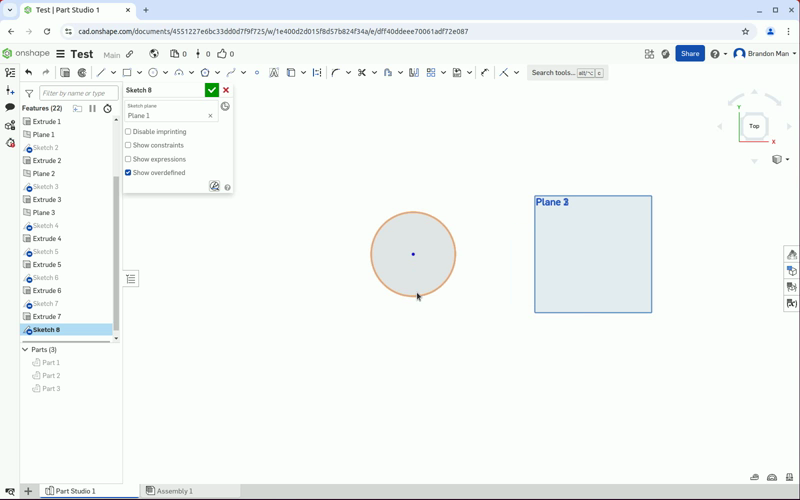
scroll(6)
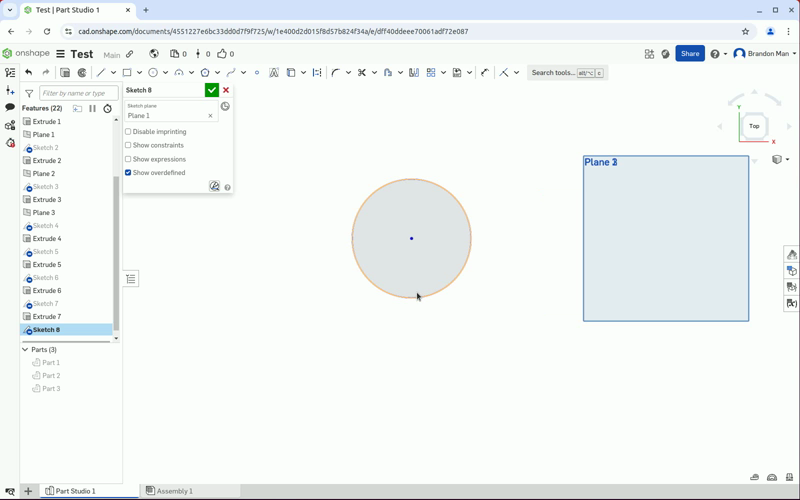
scroll(6)
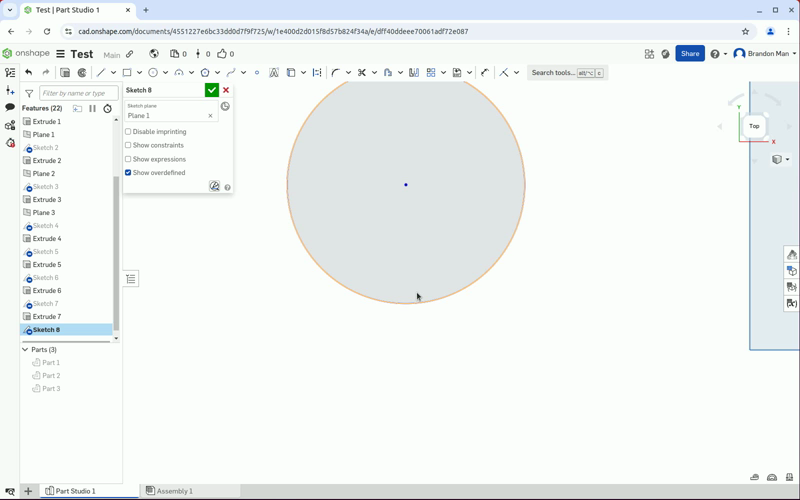
click(417, 292)
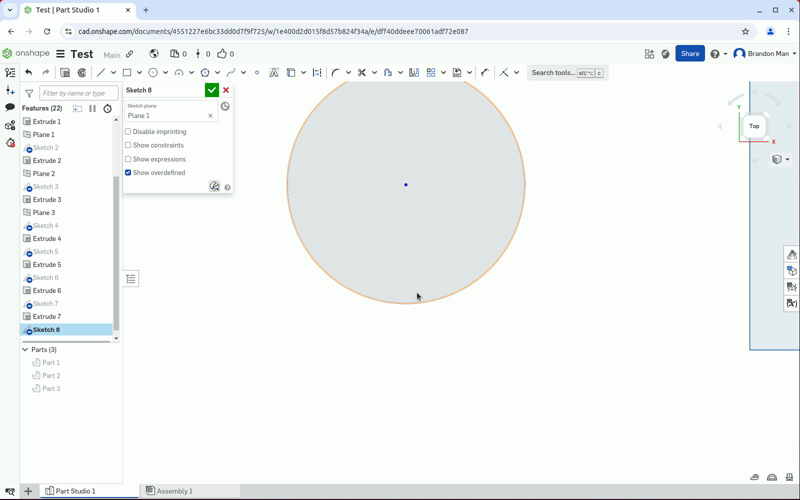
scroll(-6)
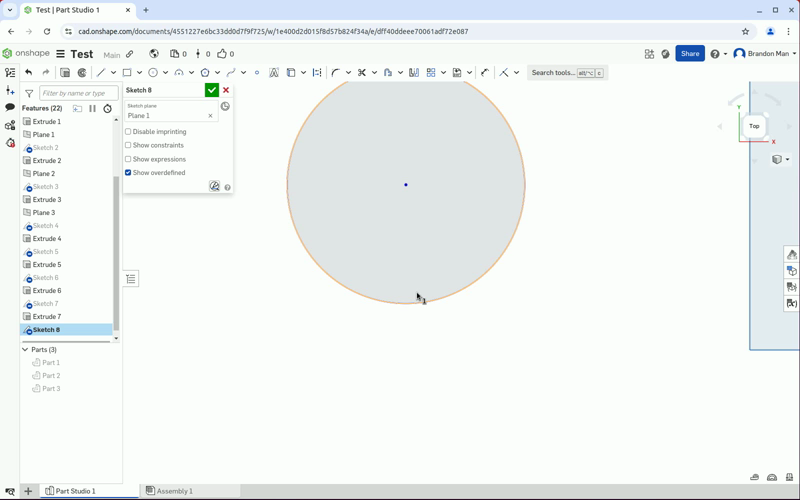
scroll(-6)
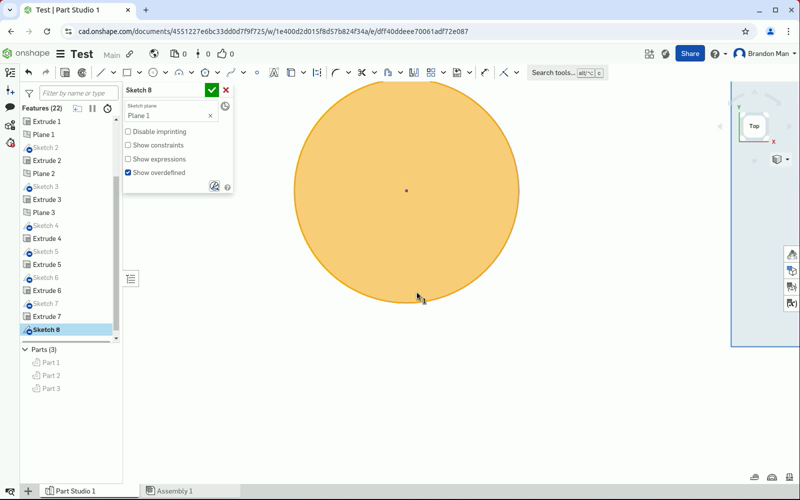
scroll(-6)
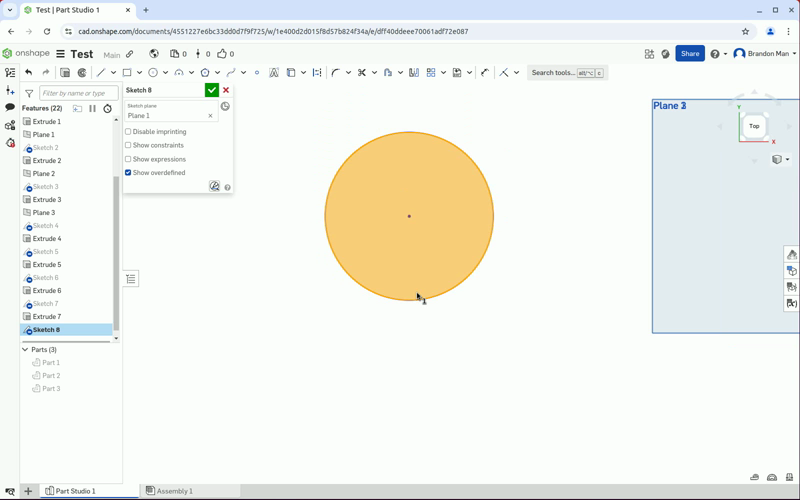
scroll(-6)
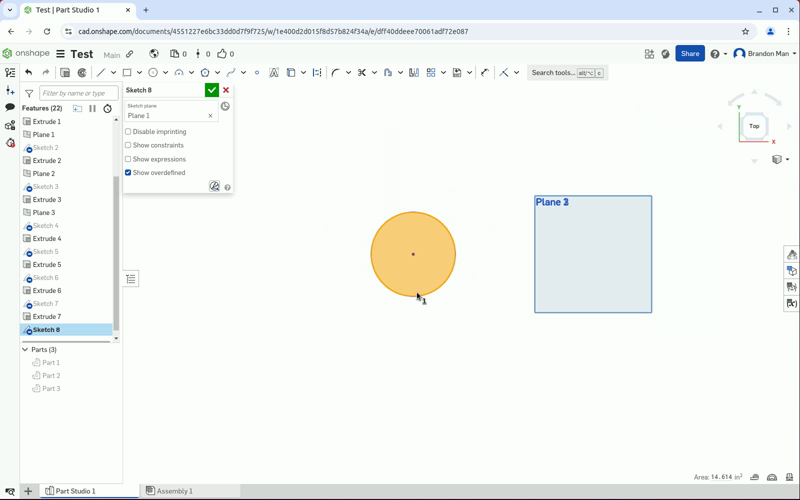
scroll(-6)
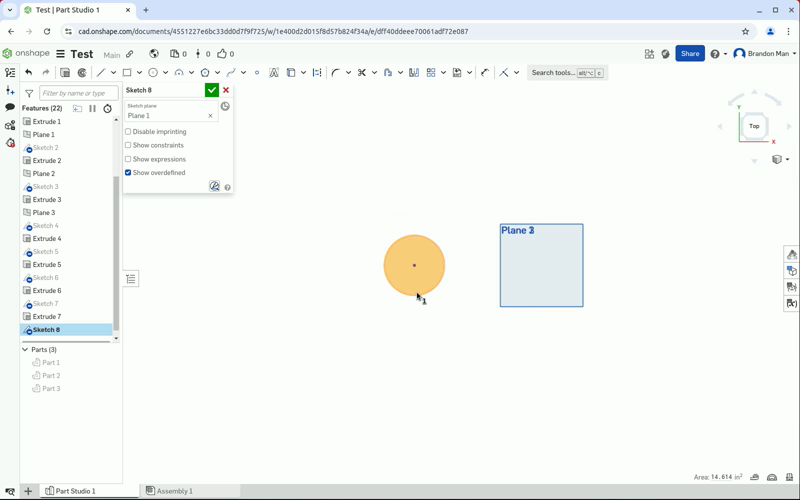
scroll(-6)
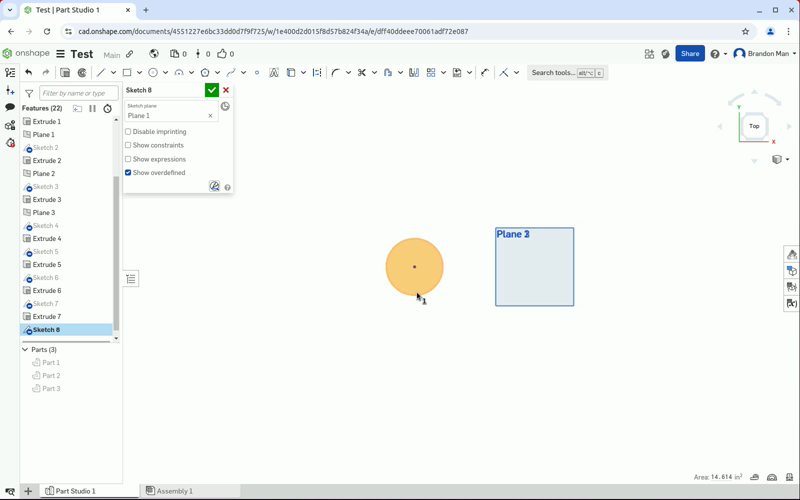
scroll(-6)
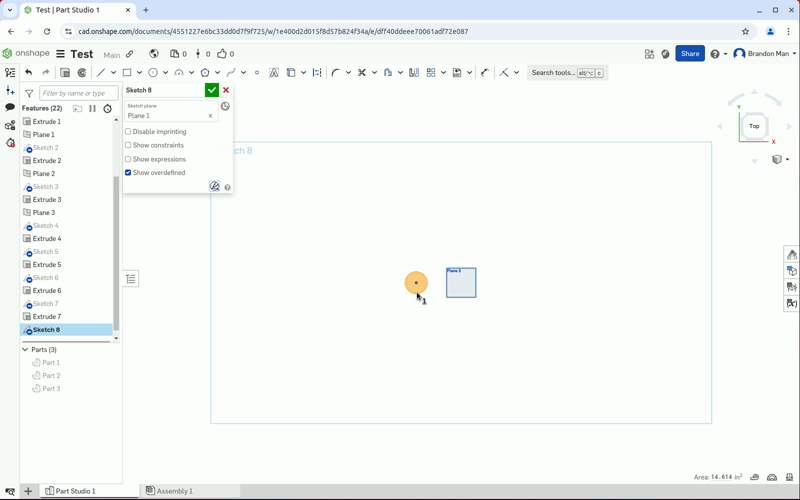
mouse_move(73, 352)
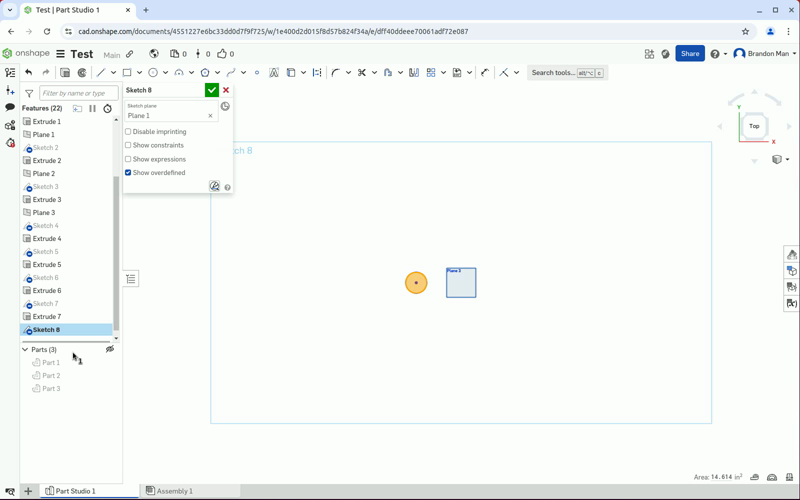
key(shift+y)
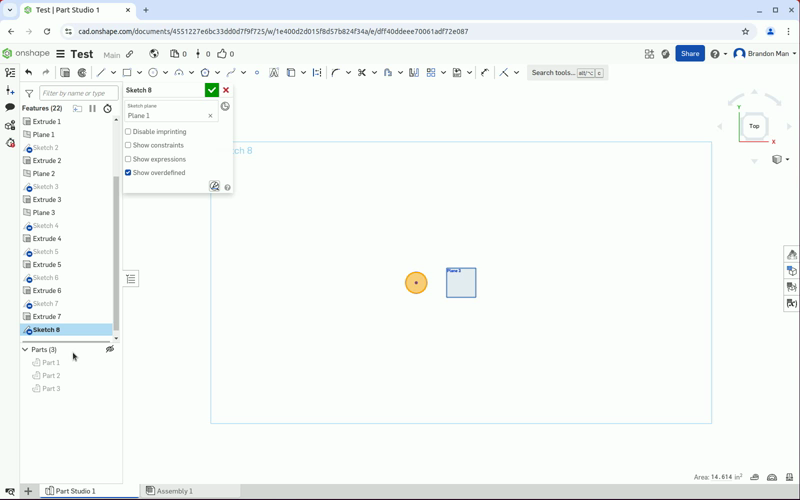
key(shift+e)
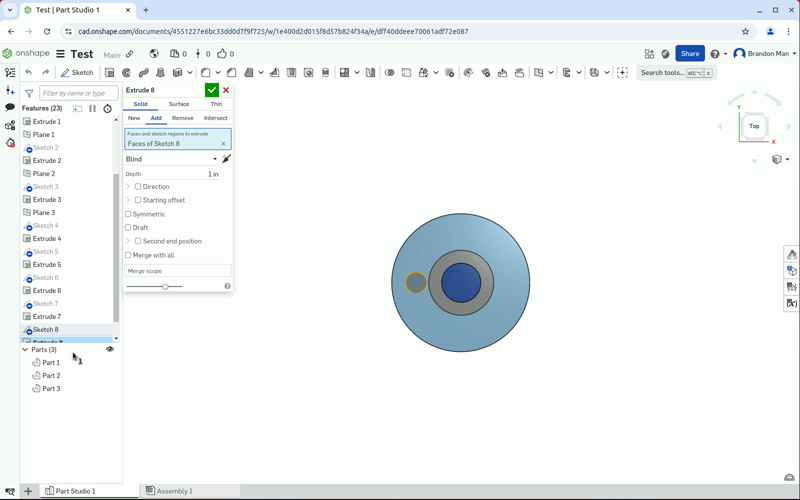
mouse_move(143, 106)
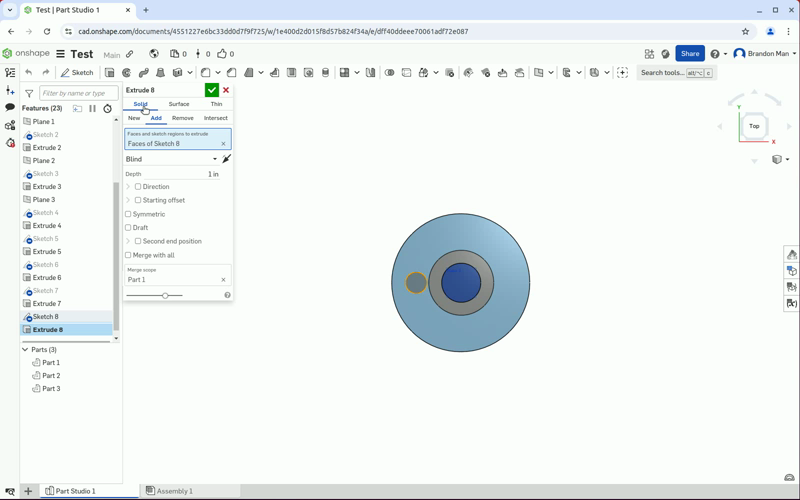
click(143, 106)
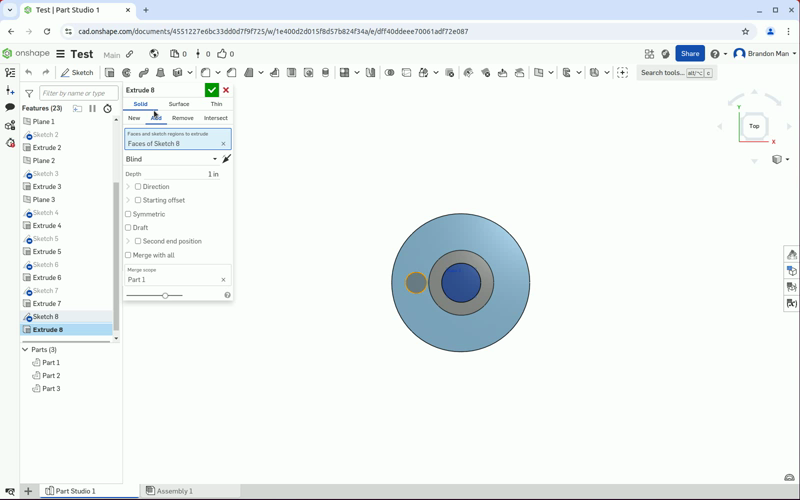
mouse_move(186, 120)
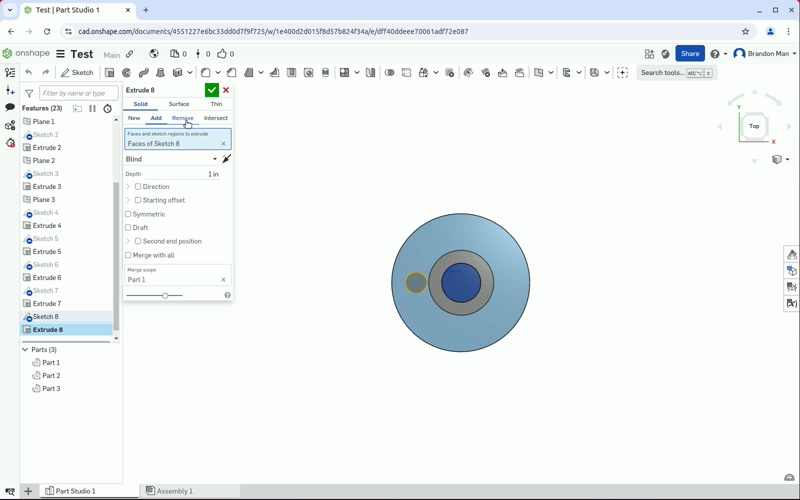
click(186, 120)
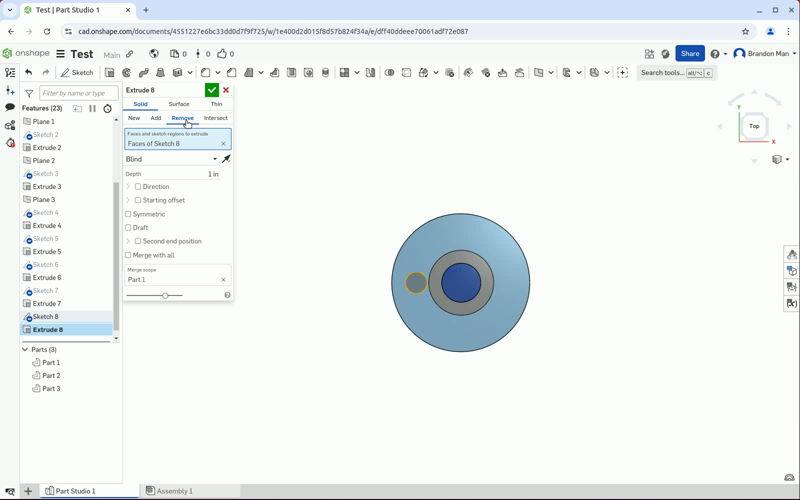
key(tab, 4)
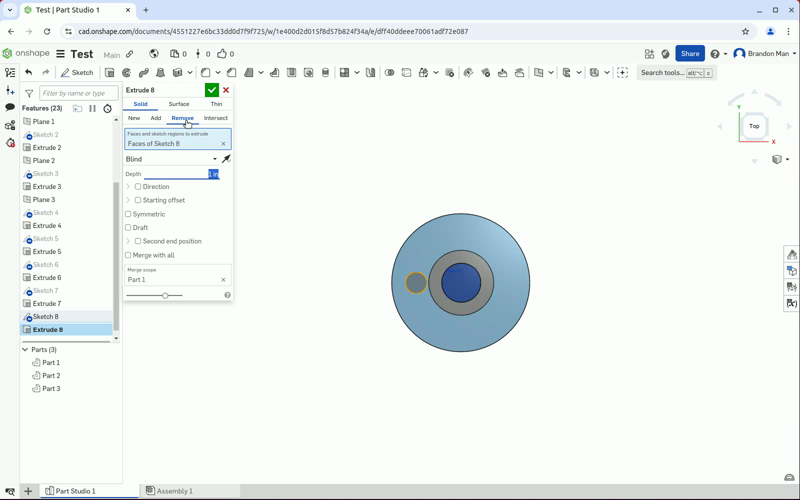
text(9.147)
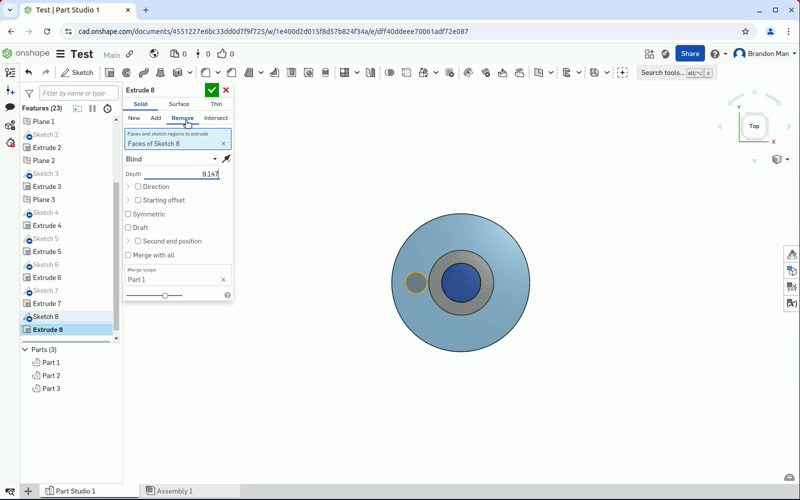
key(tab, 6)
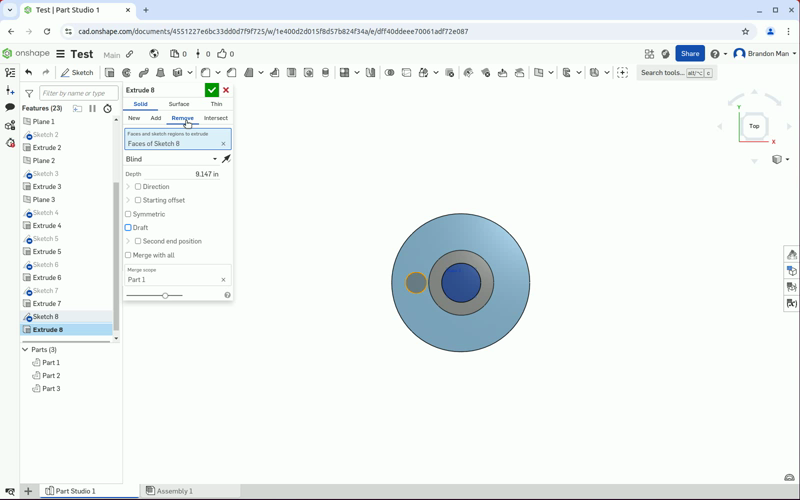
key(space)
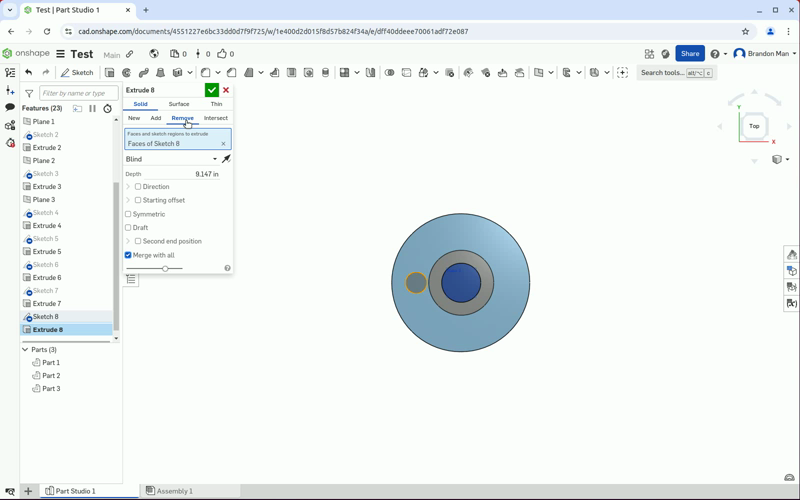
key(enter)
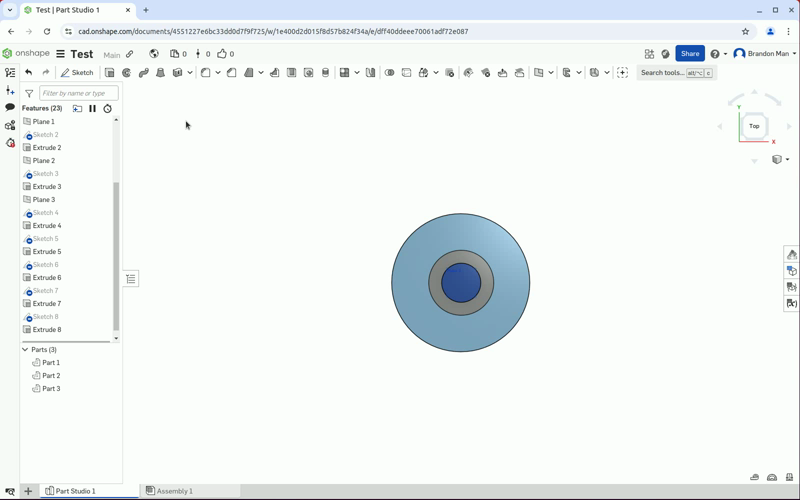
key(shift+h)
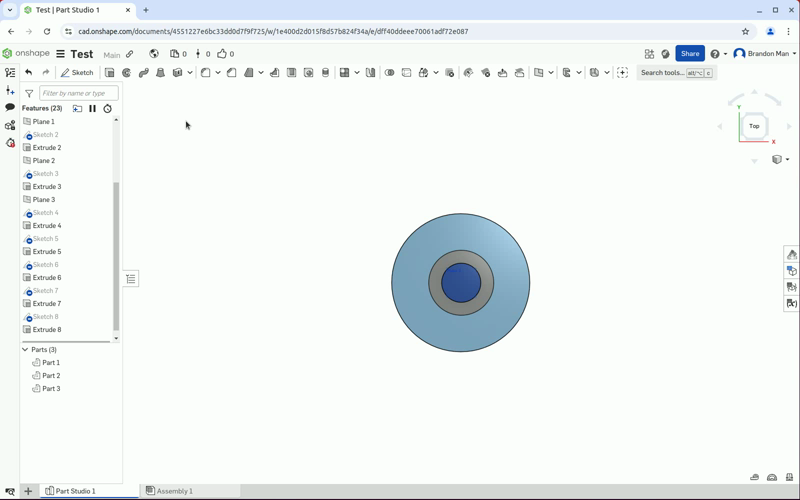
key(shift+h)
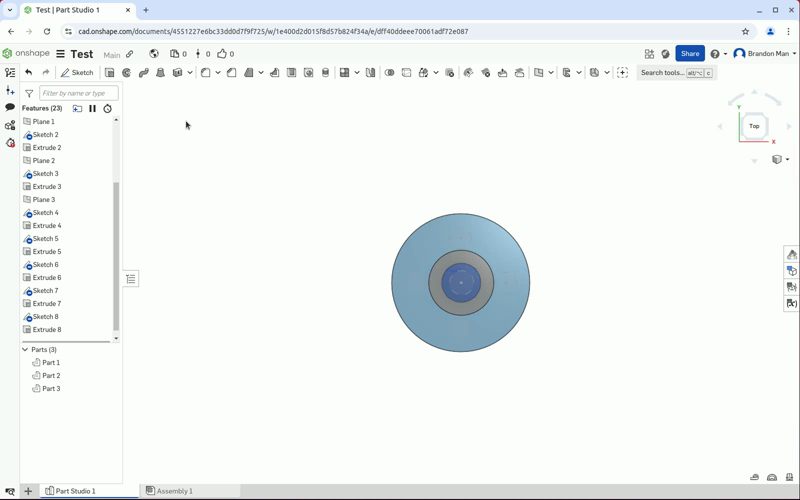
key(shift+7)
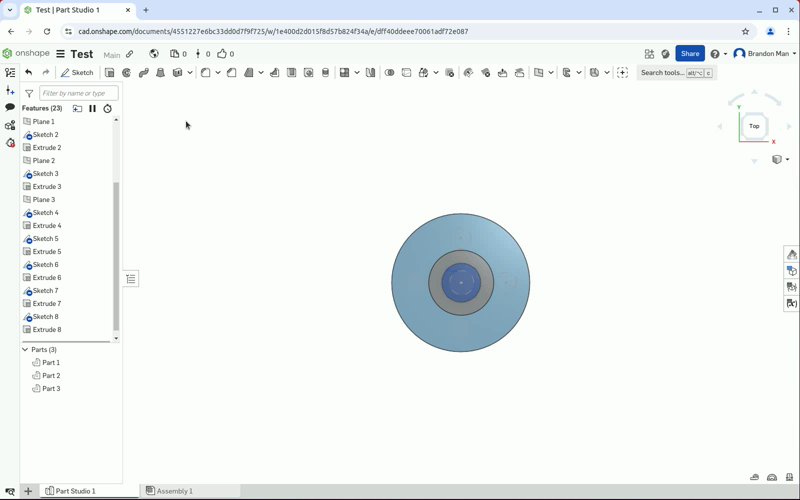
key(up, 3)
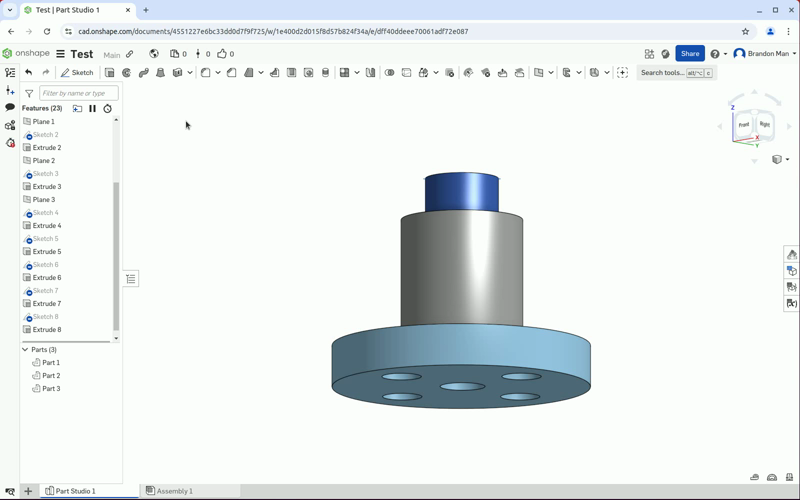
key(left, 3)
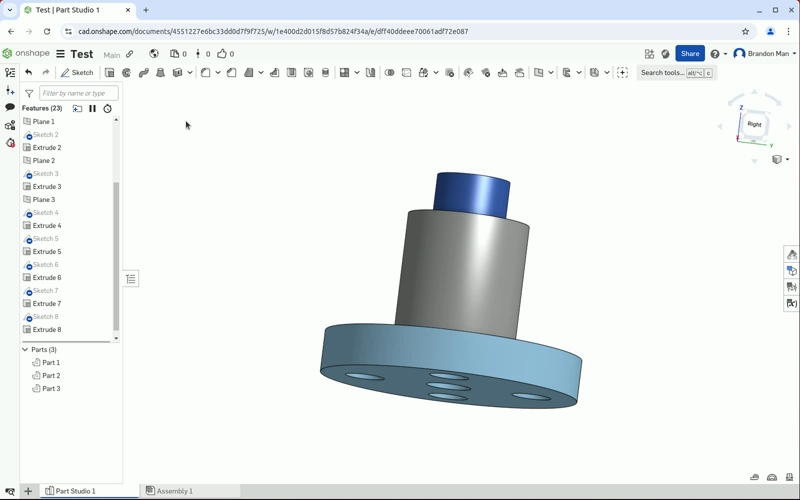
key(right, 3)
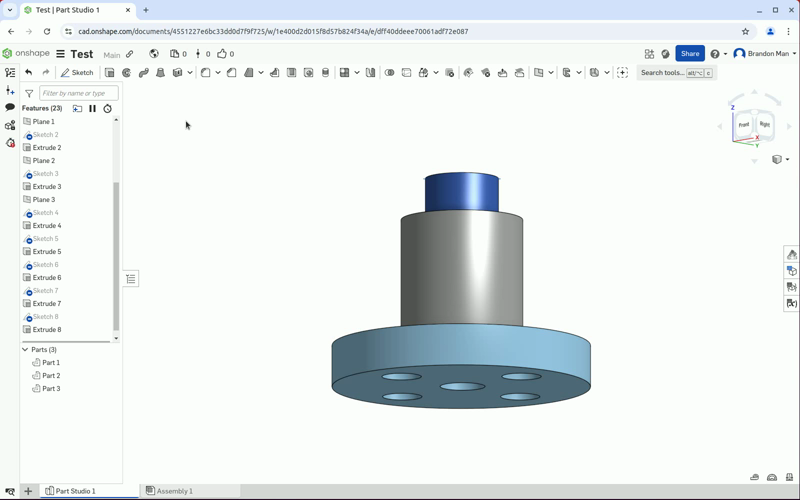
key(down, 3)
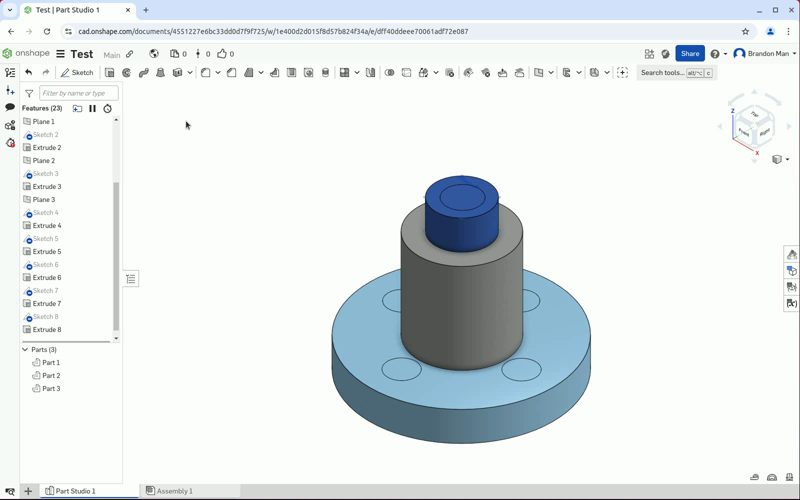
mouse_move(69, 98)
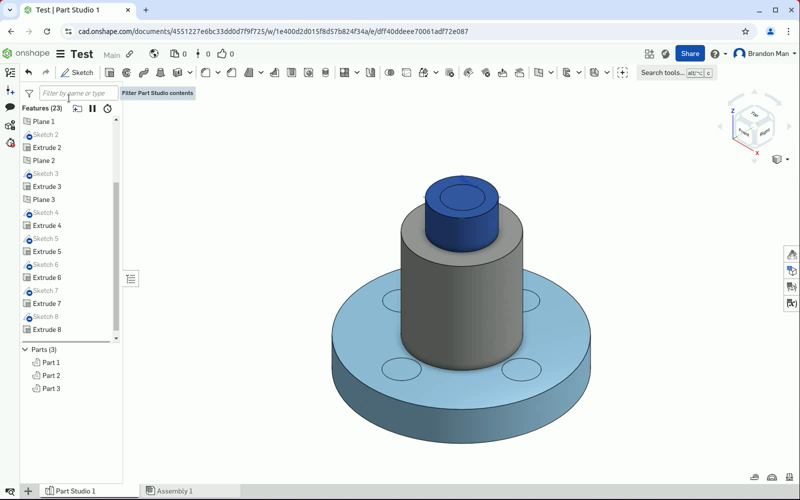
click(69, 98)